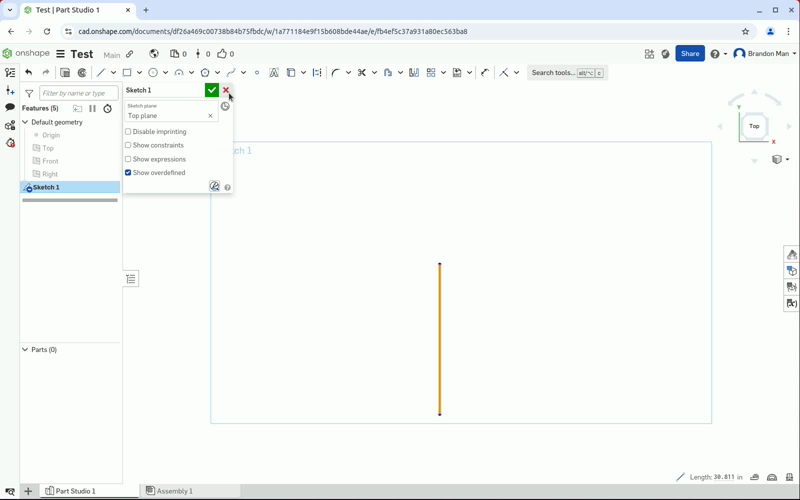
key(shift+h)
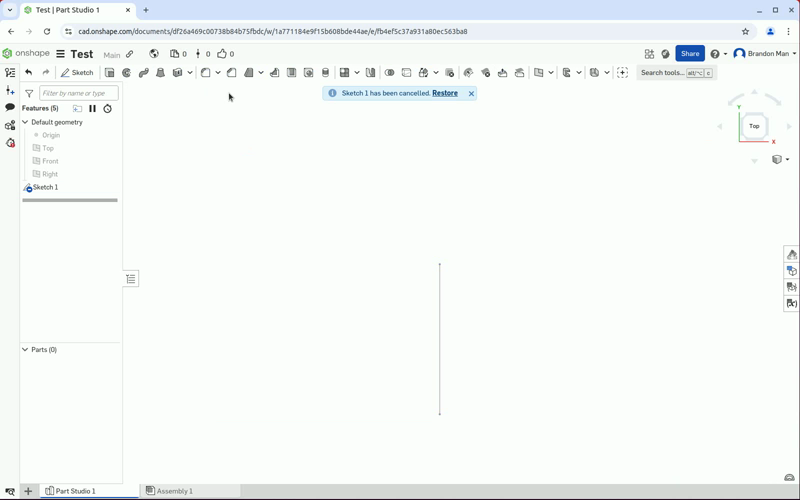
key(shift+s)
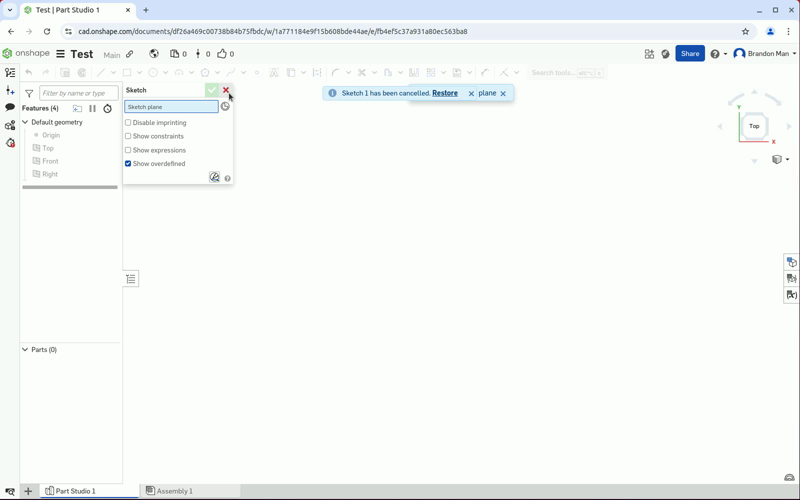
mouse_move(73, 150)
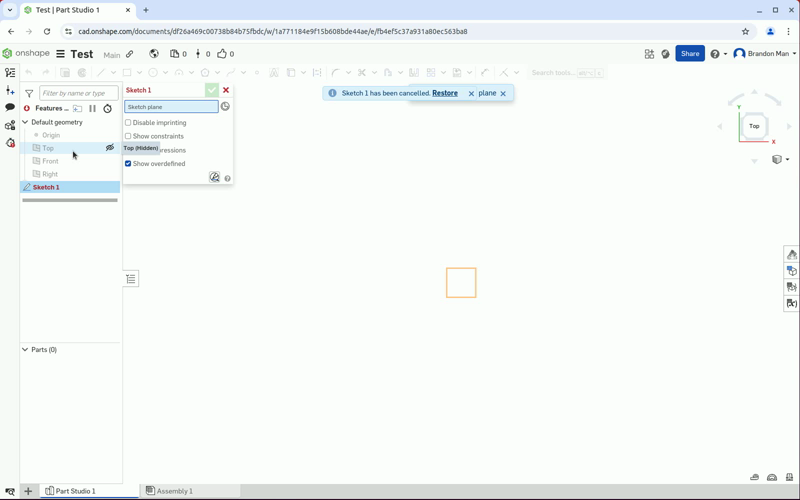
click(73, 150)
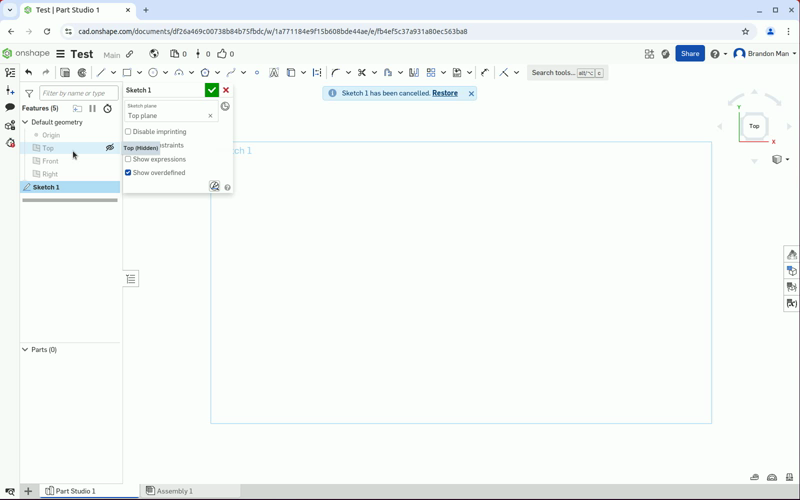
mouse_move(73, 352)
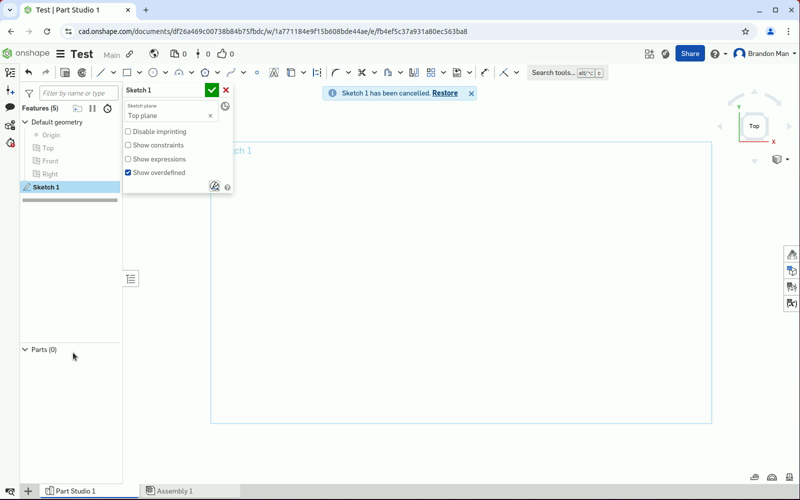
key(y)
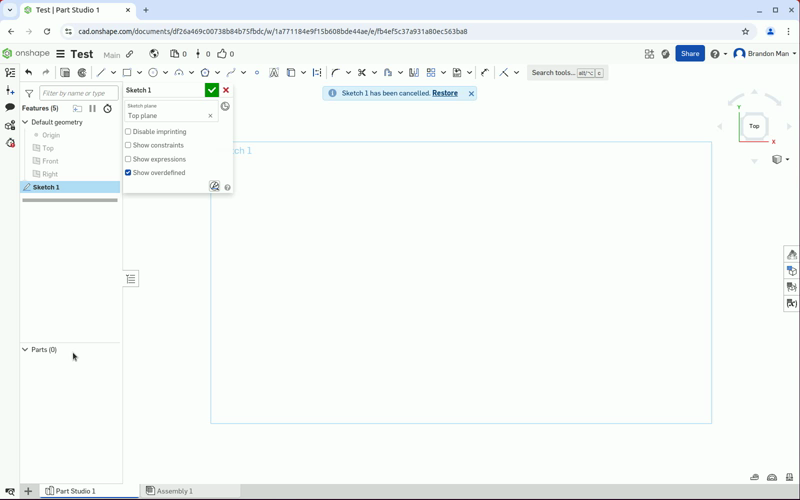
key(l)
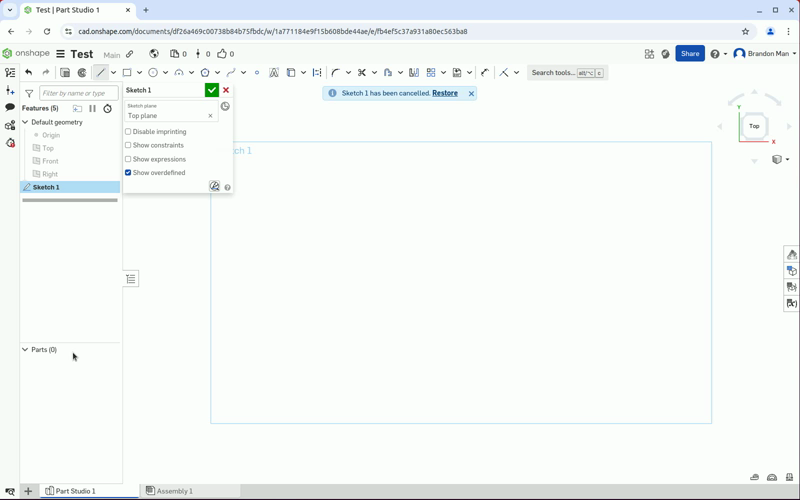
key_down(shift)
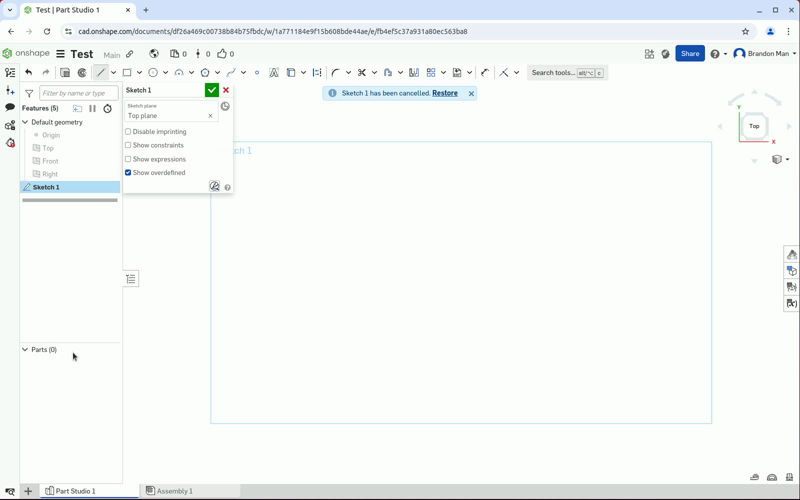
mouse_move(393, 252)
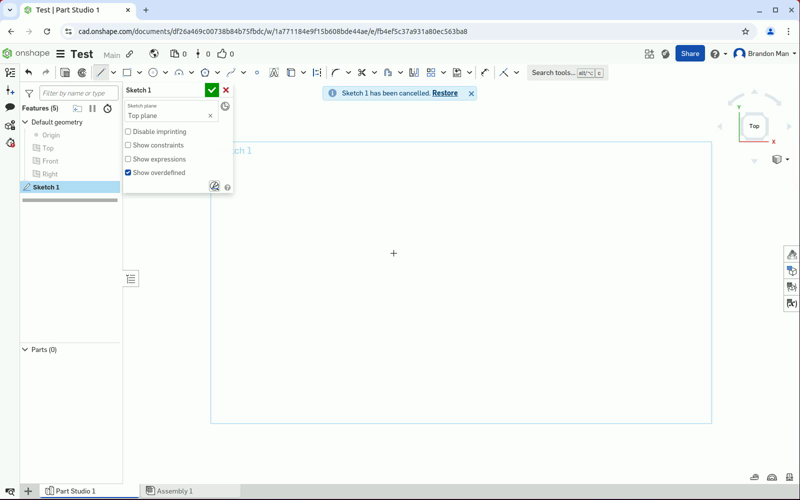
click(393, 252)
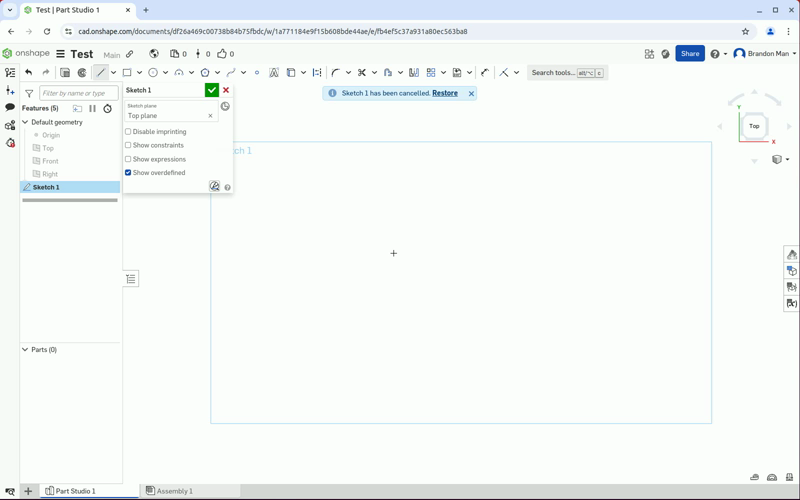
key_up(shift)
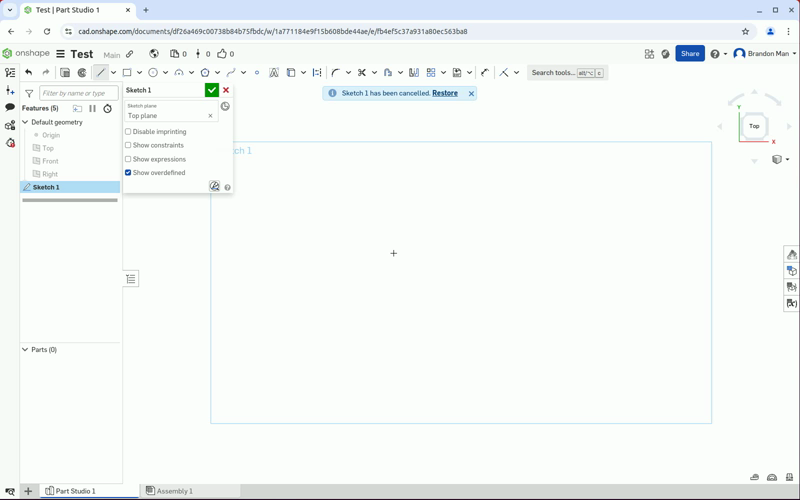
key_down(shift)
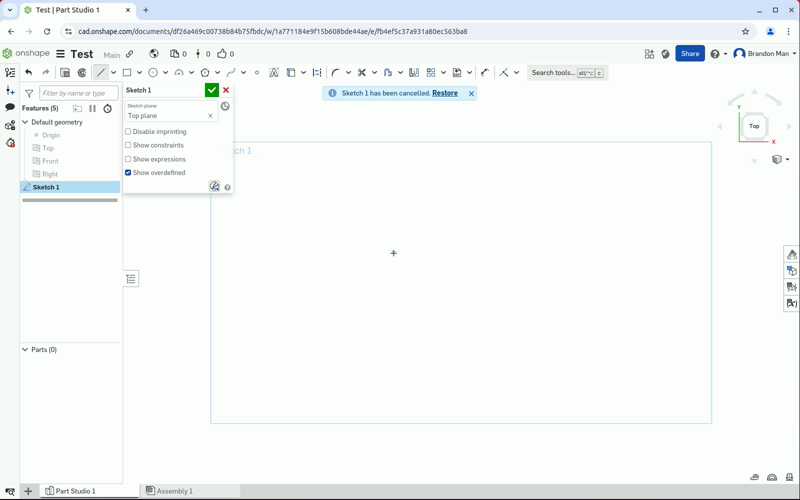
mouse_move(461, 252)
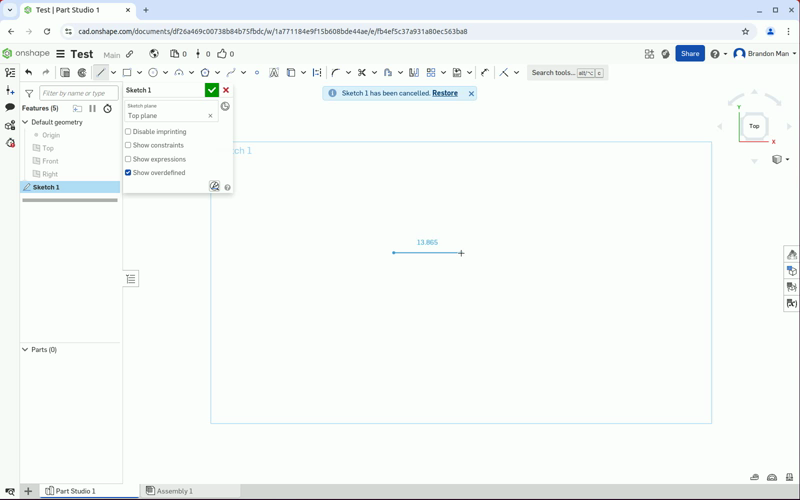
click(461, 252)
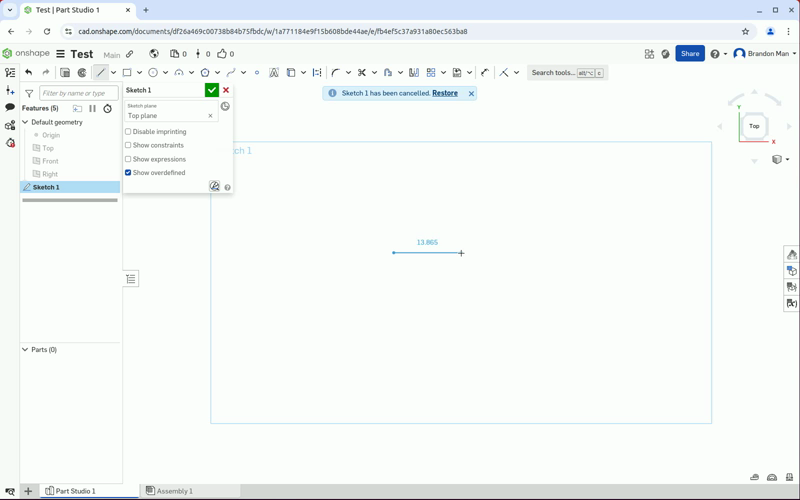
key_up(shift)
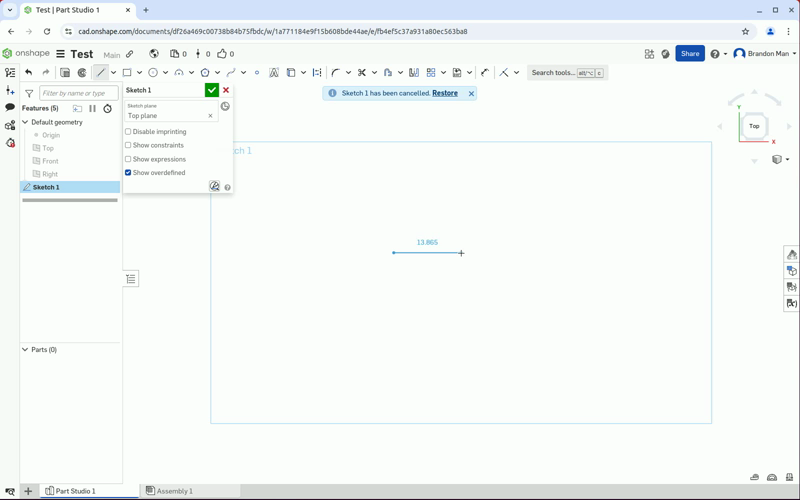
key_down(shift)
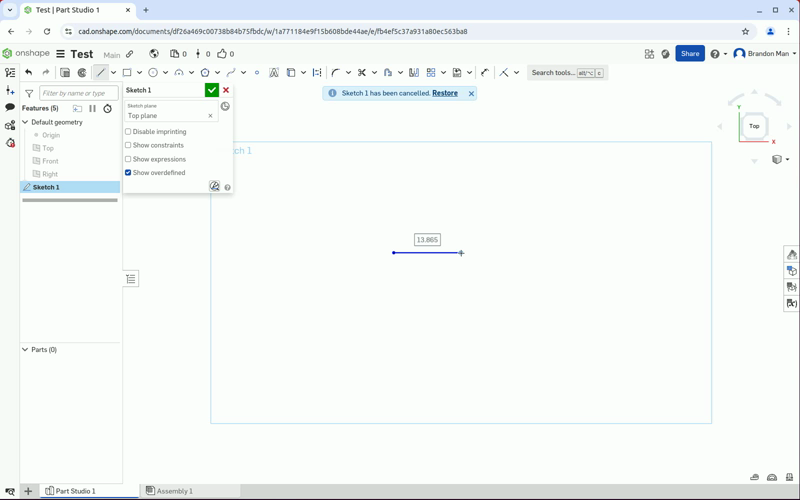
mouse_move(491, 252)
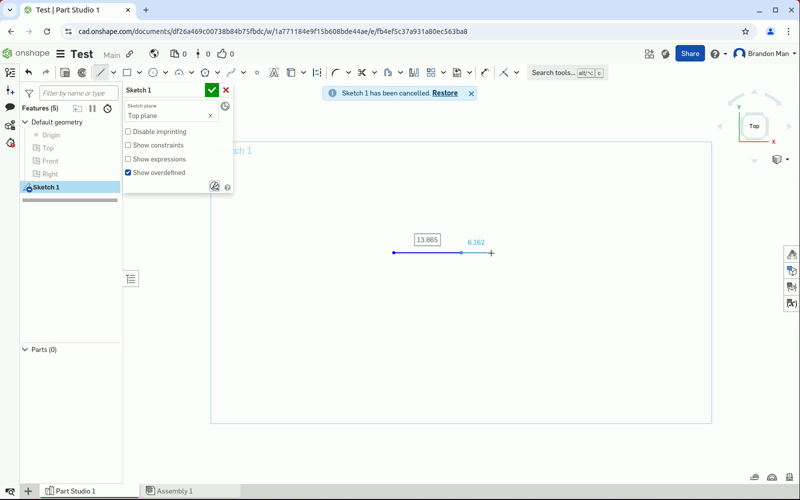
mouse_move(461, 239)
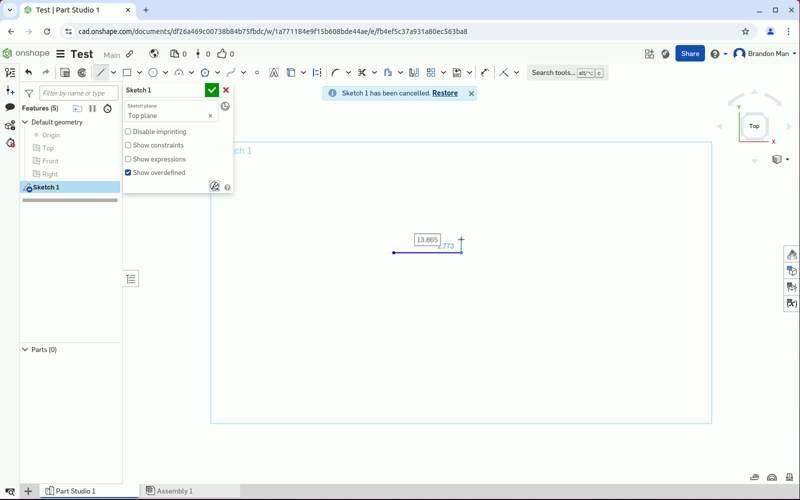
click(461, 239)
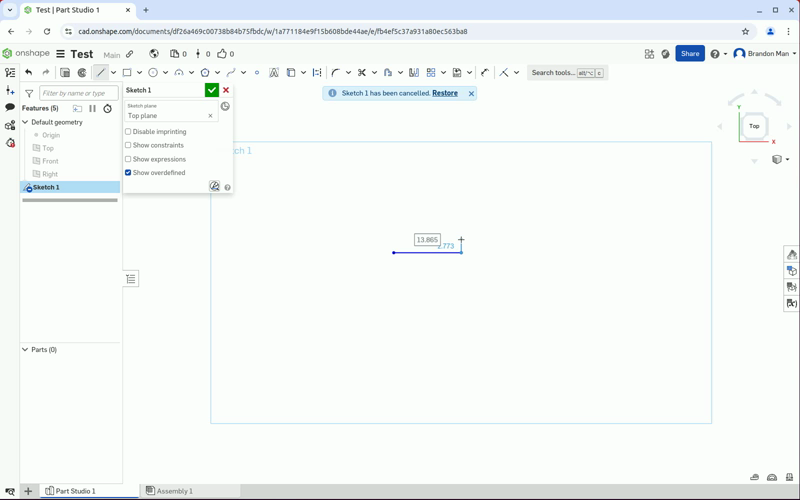
key_up(shift)
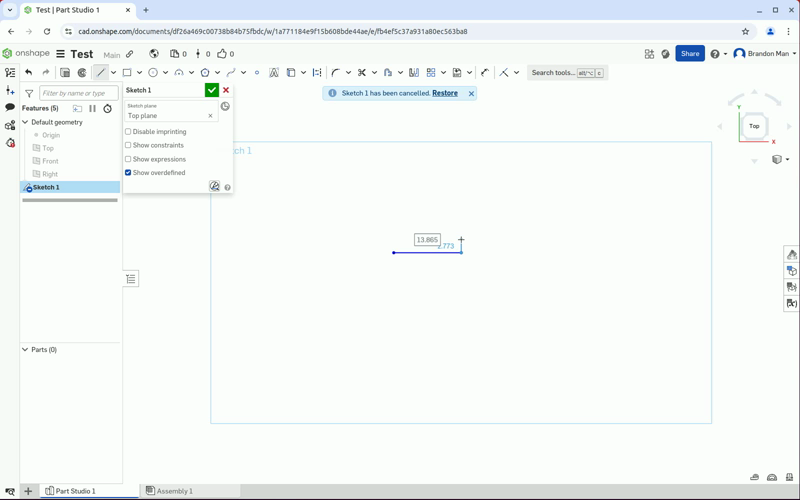
key_down(shift)
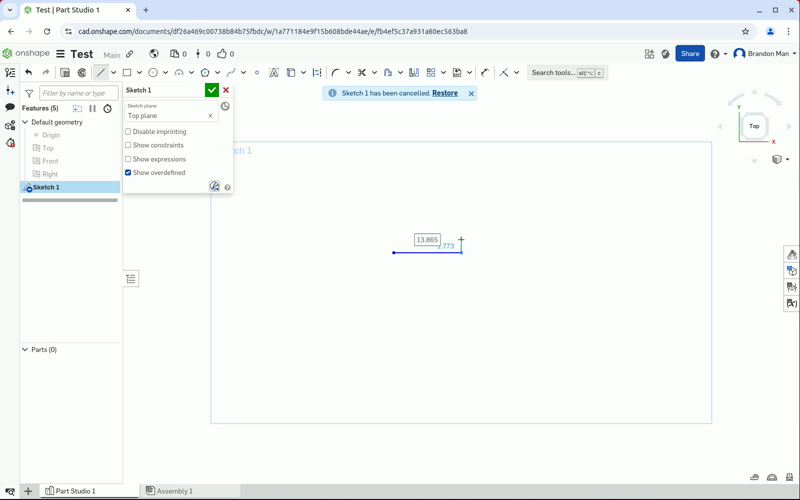
mouse_move(491, 239)
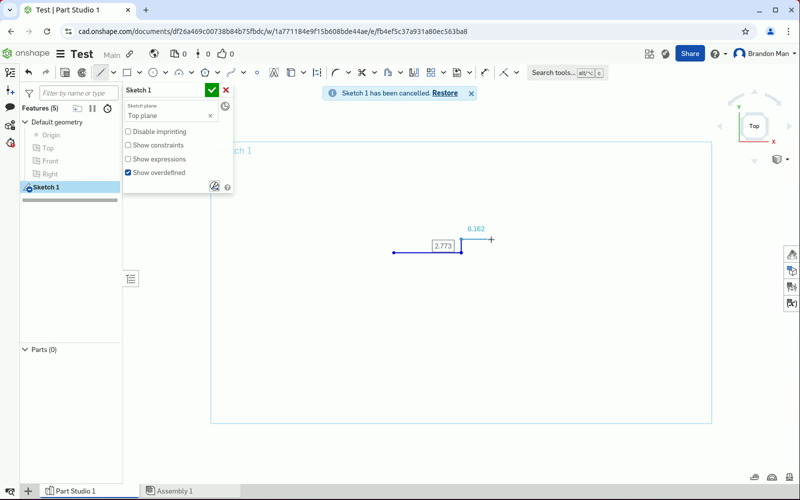
mouse_move(477, 239)
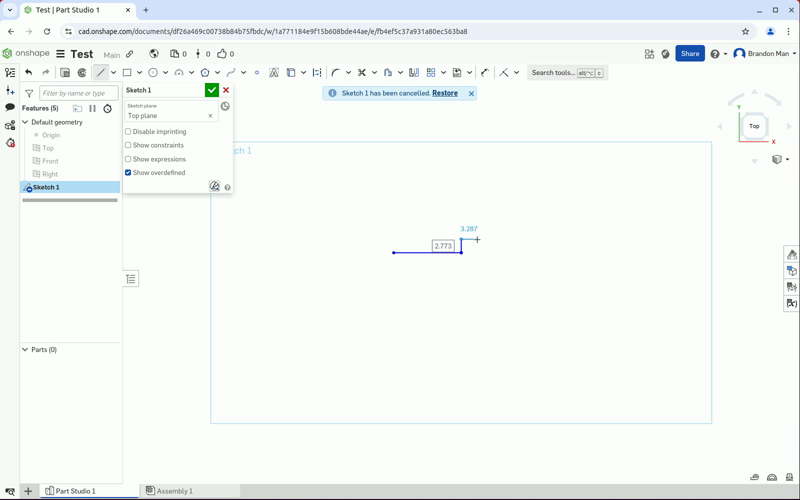
click(477, 239)
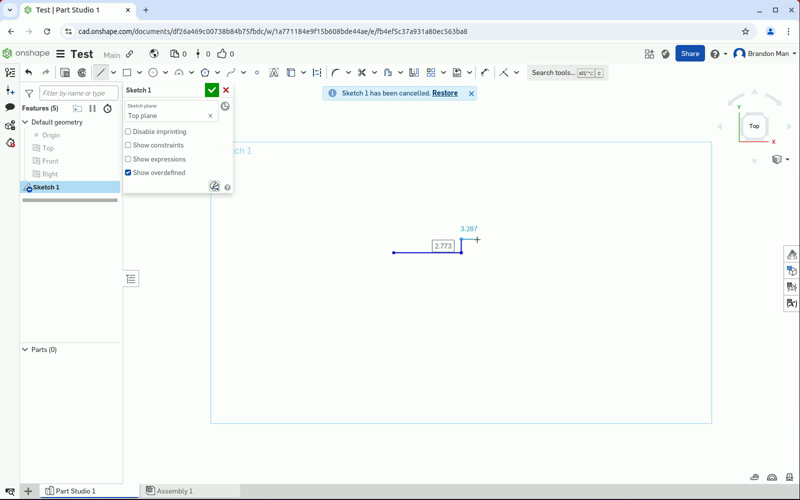
key_up(shift)
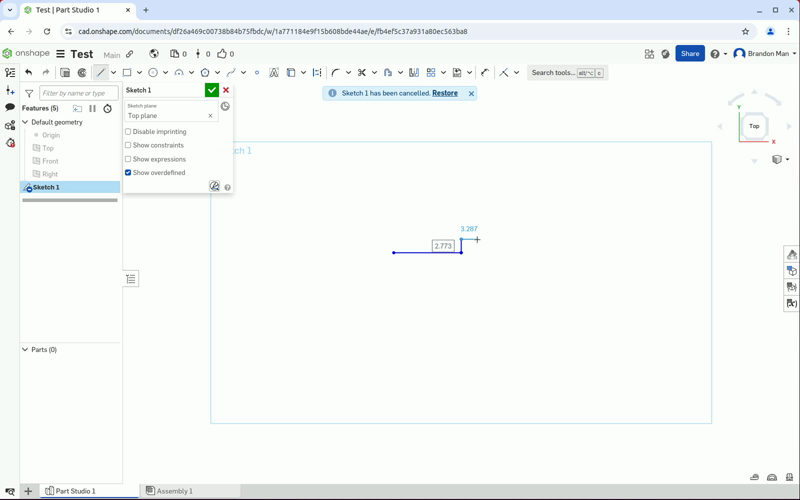
key_down(shift)
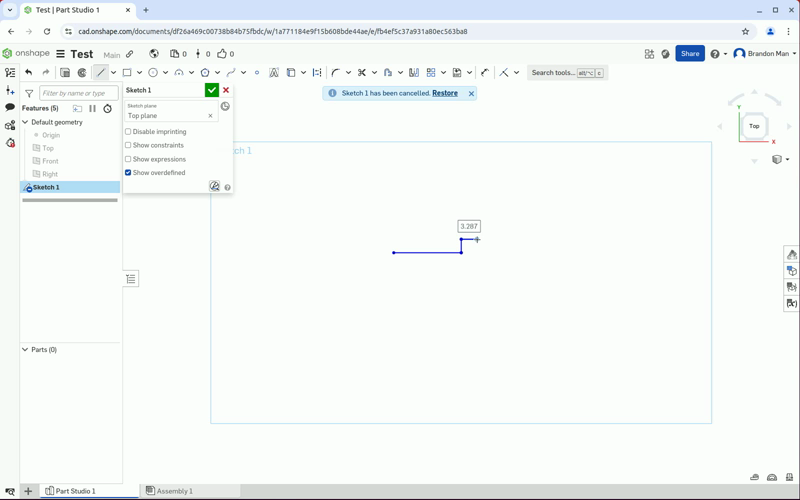
mouse_move(507, 239)
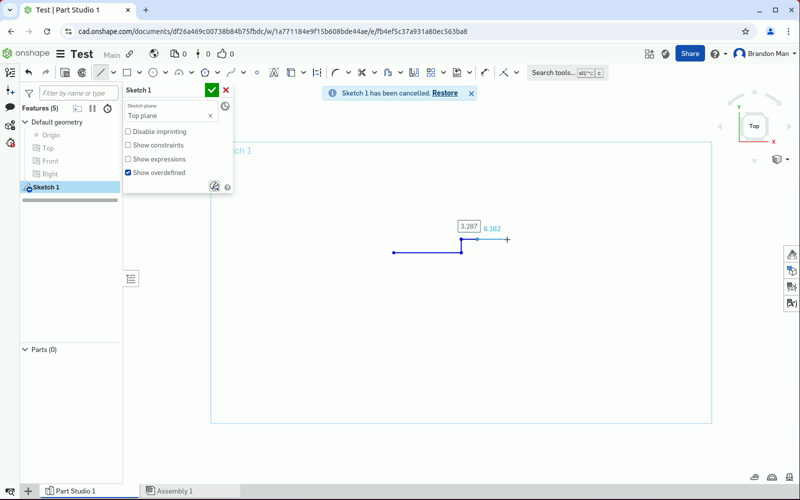
mouse_move(477, 252)
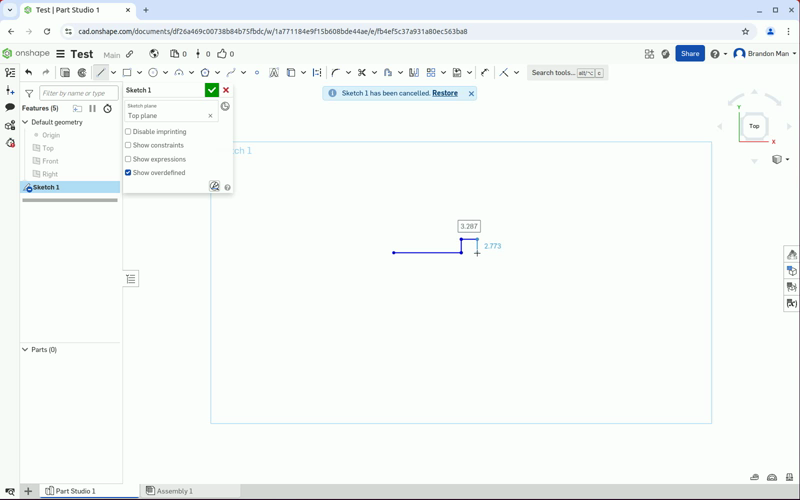
click(477, 252)
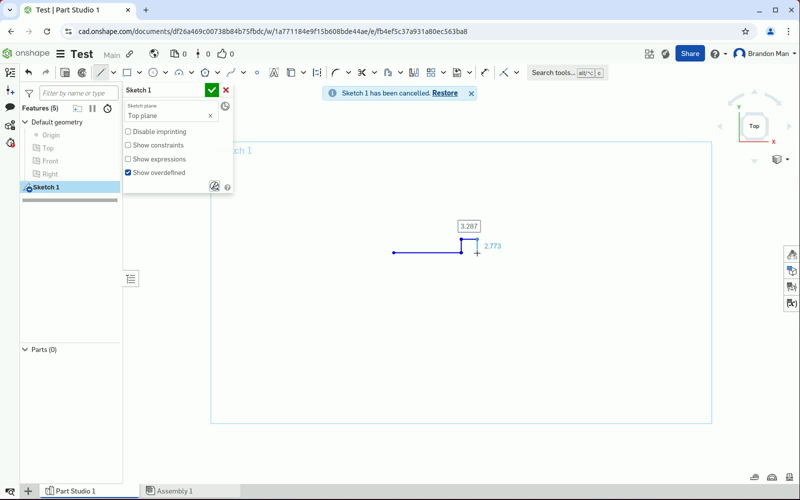
key_up(shift)
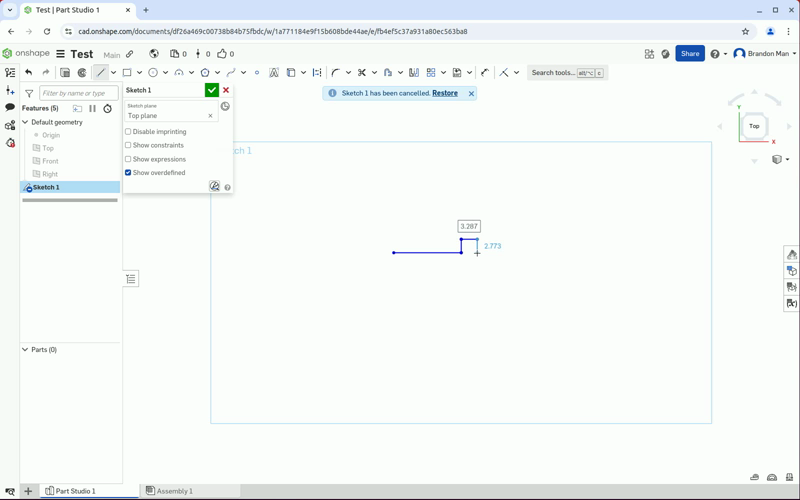
key_down(shift)
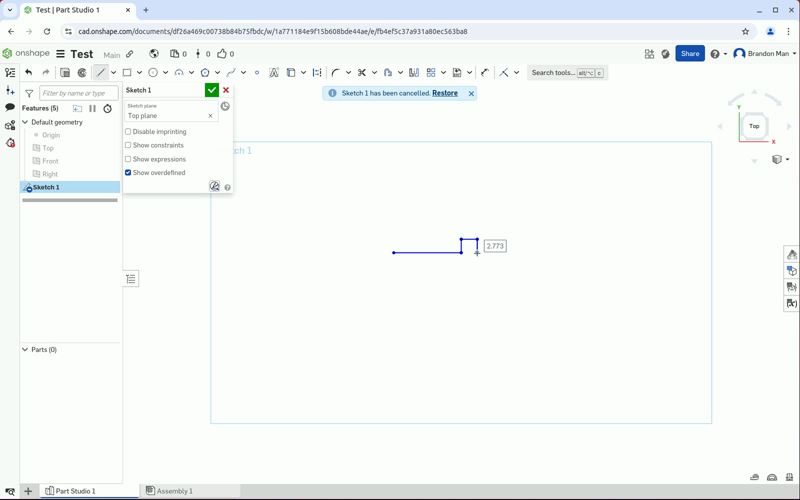
mouse_move(507, 252)
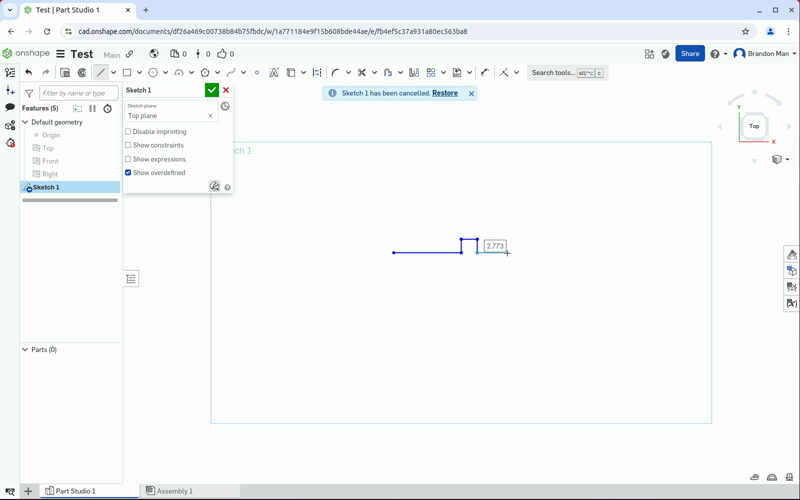
mouse_move(521, 252)
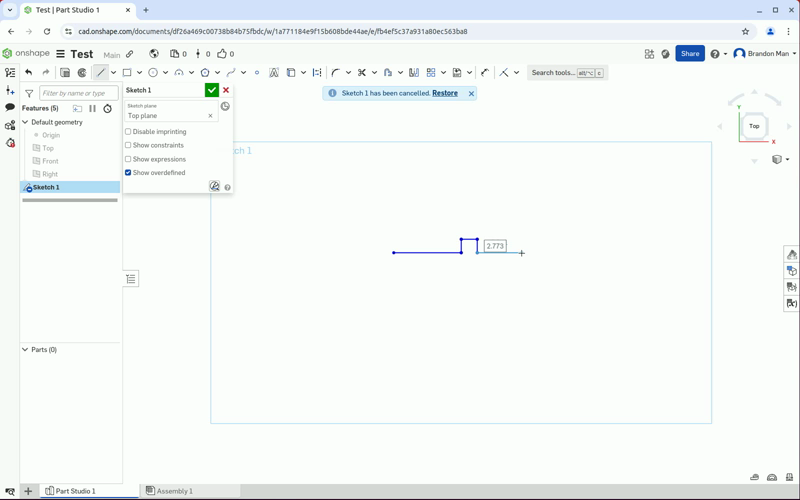
click(521, 252)
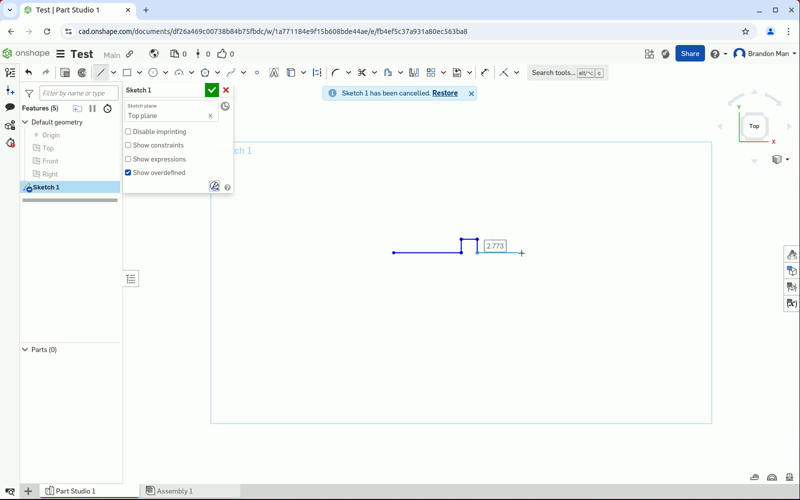
key_up(shift)
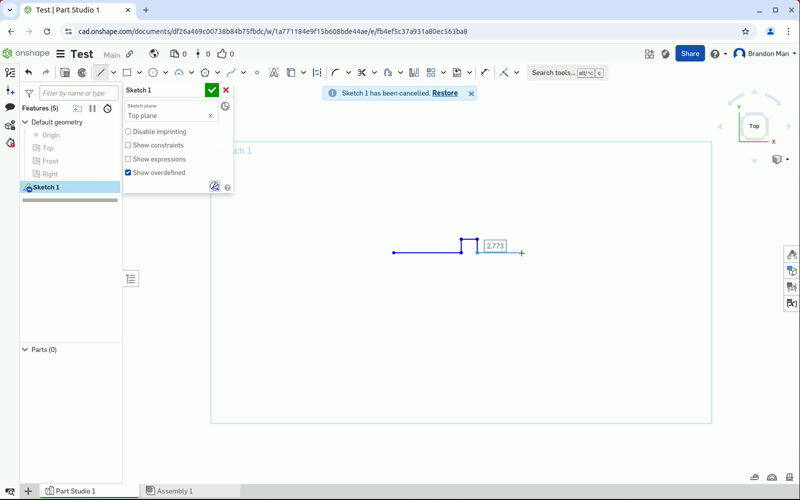
key_down(shift)
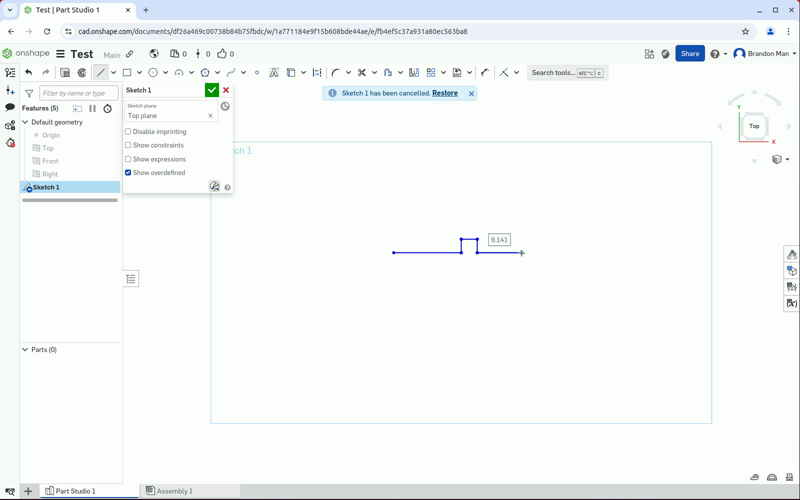
mouse_move(551, 252)
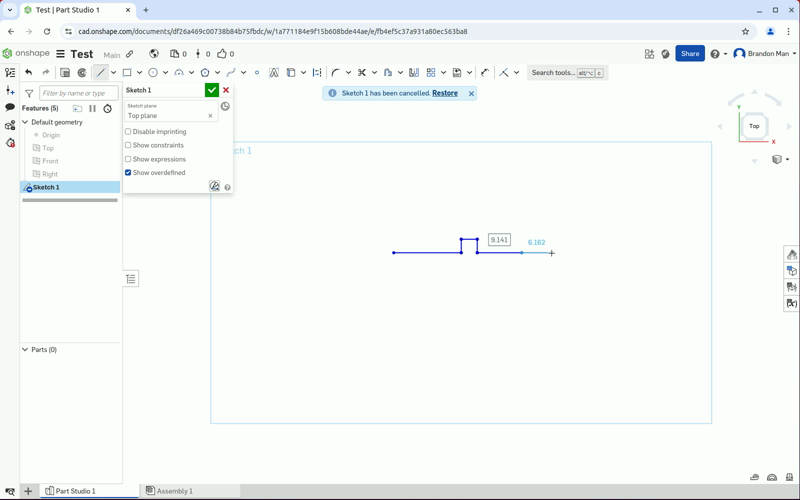
mouse_move(521, 234)
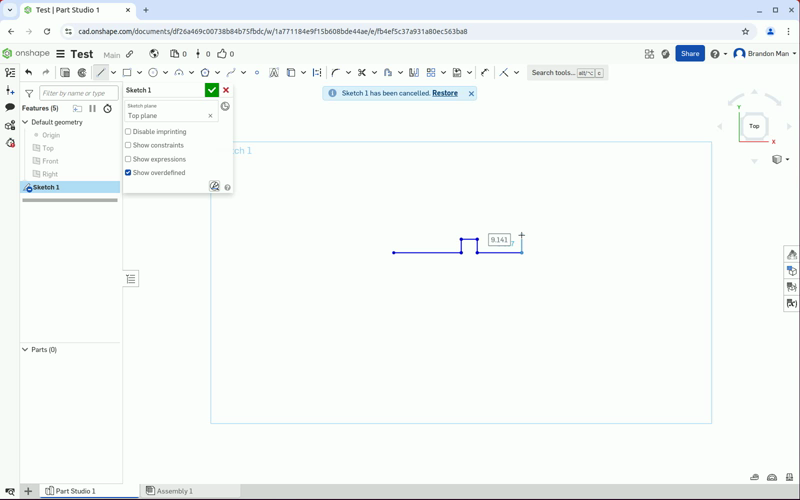
click(521, 234)
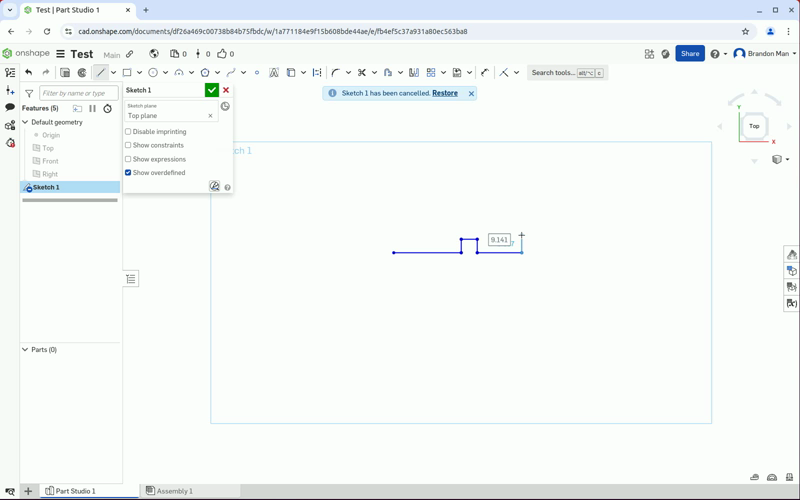
key_up(shift)
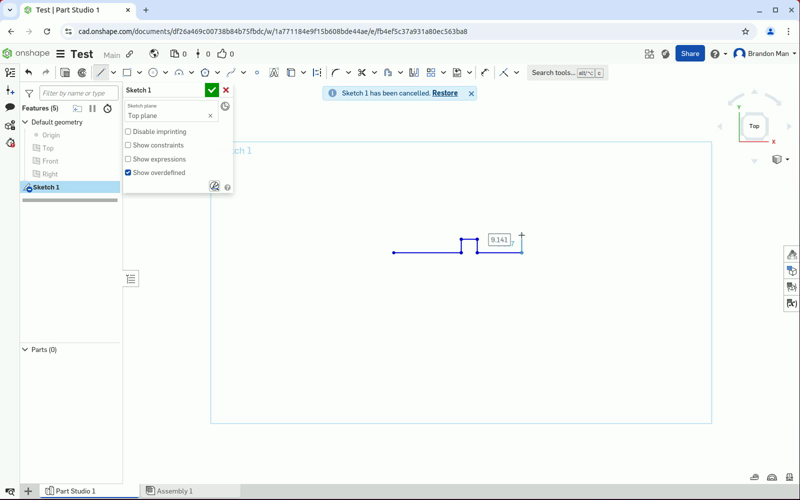
key_down(shift)
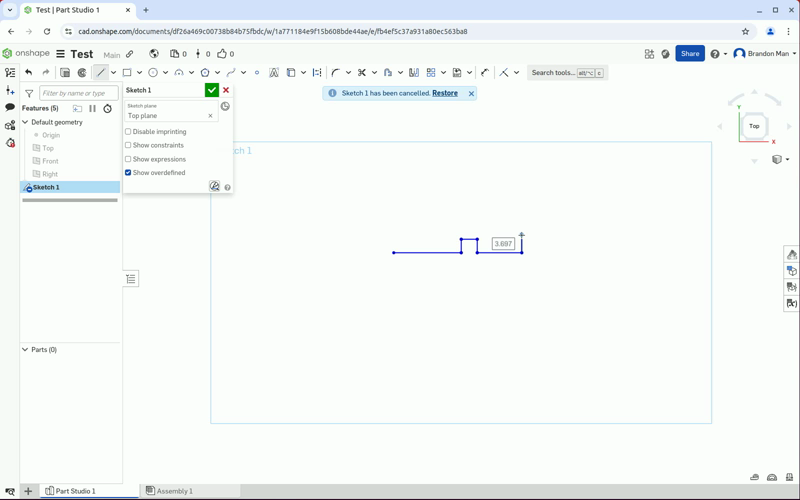
mouse_move(393, 234)
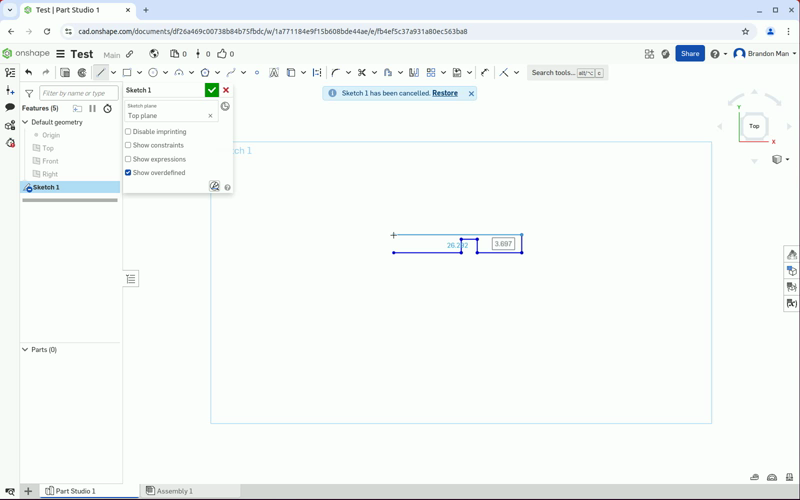
click(393, 234)
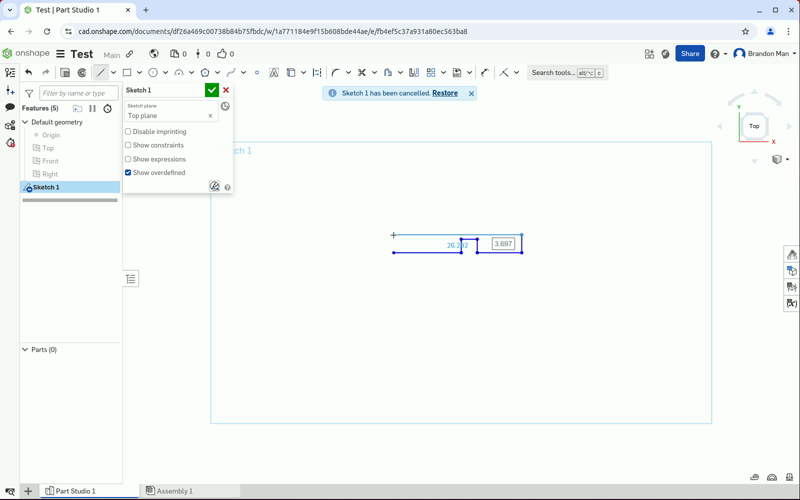
key_up(shift)
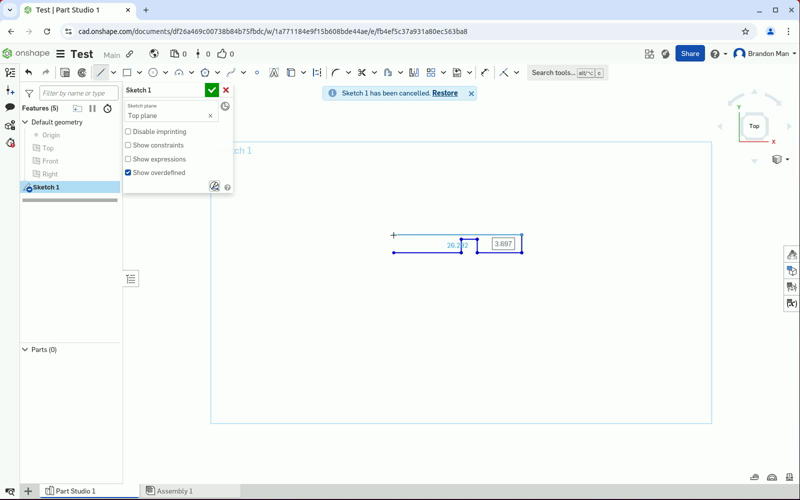
mouse_move(423, 234)
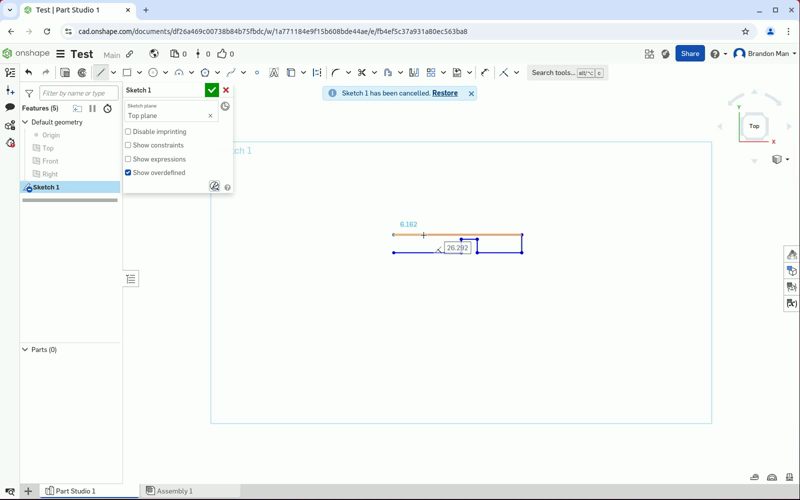
key_down(shift)
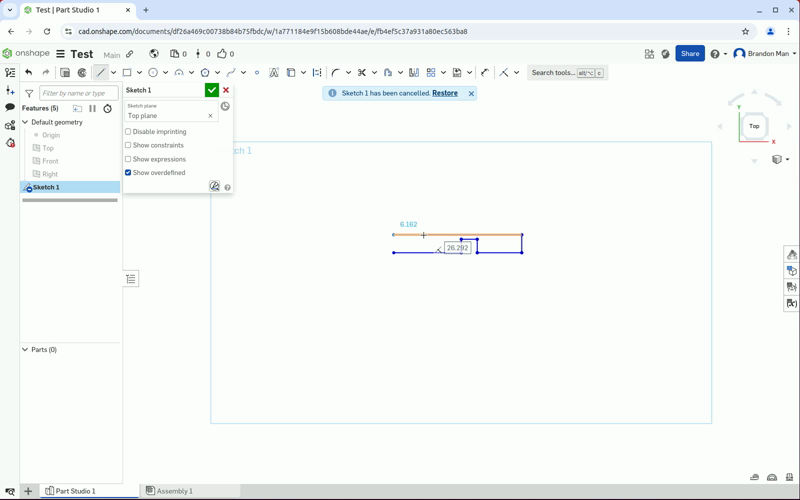
mouse_move(393, 252)
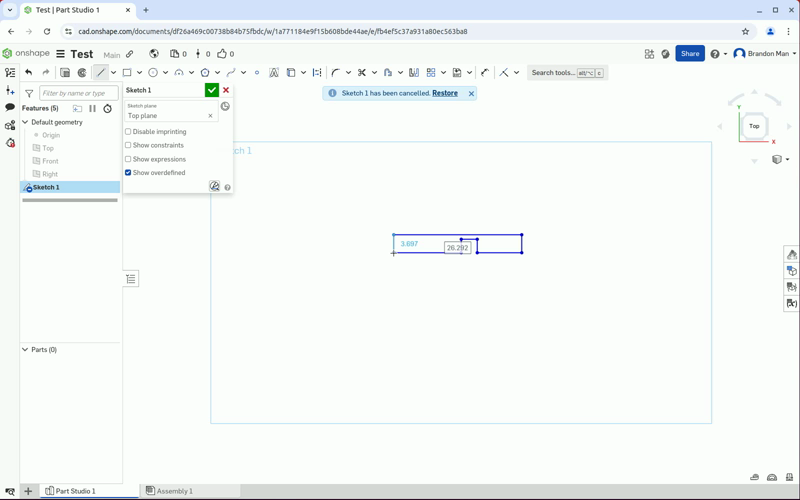
key_up(shift)
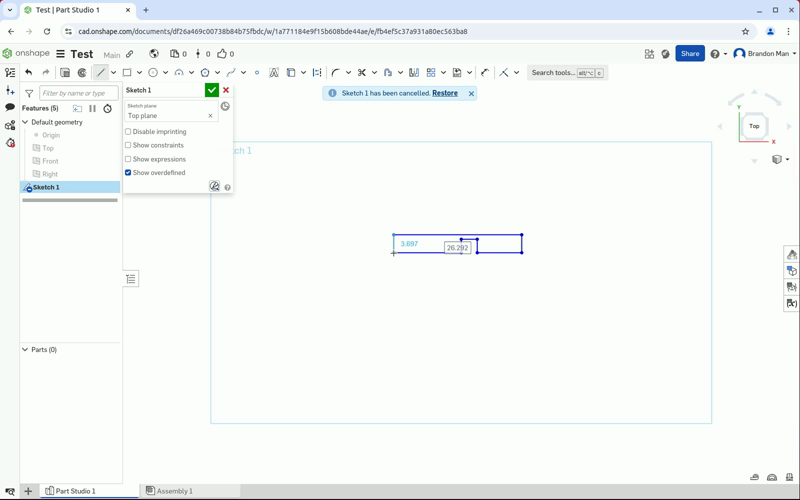
click(393, 252)
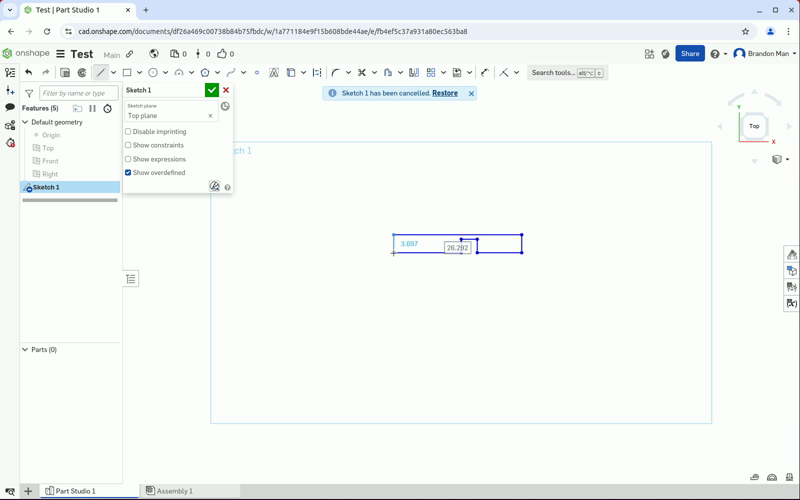
key(esc)
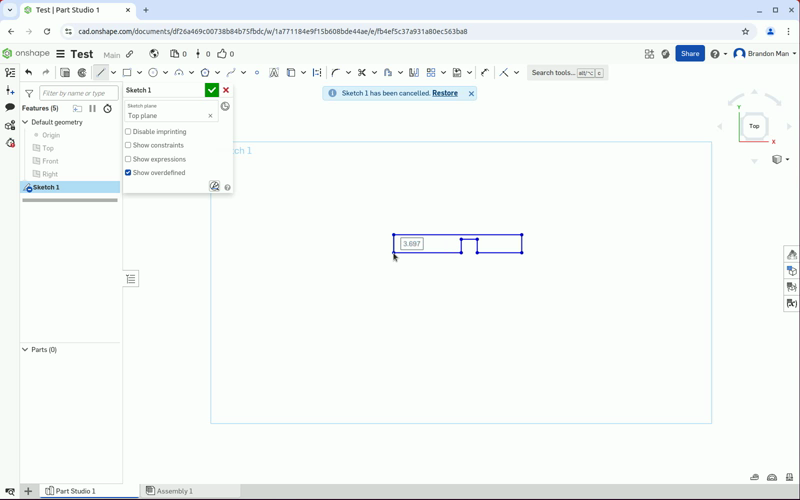
key(c)
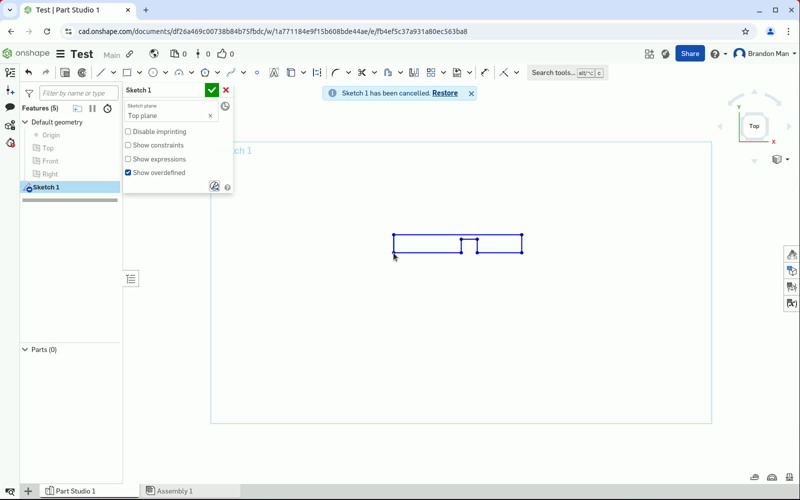
key_down(shift)
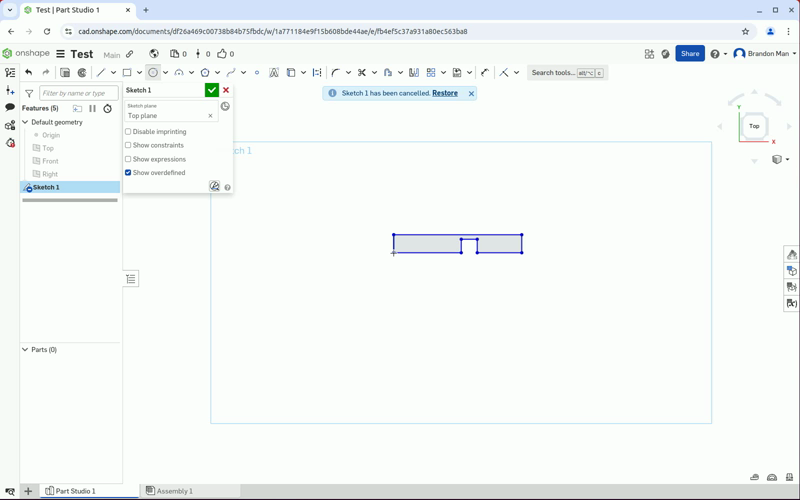
mouse_move(411, 245)
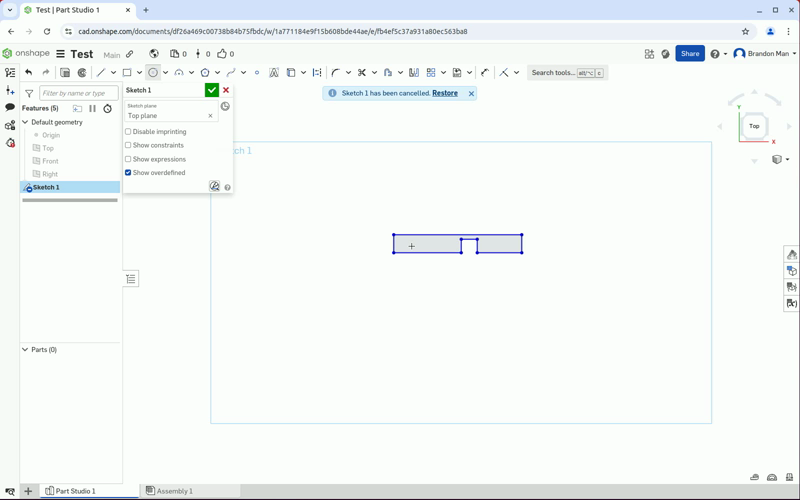
click(411, 245)
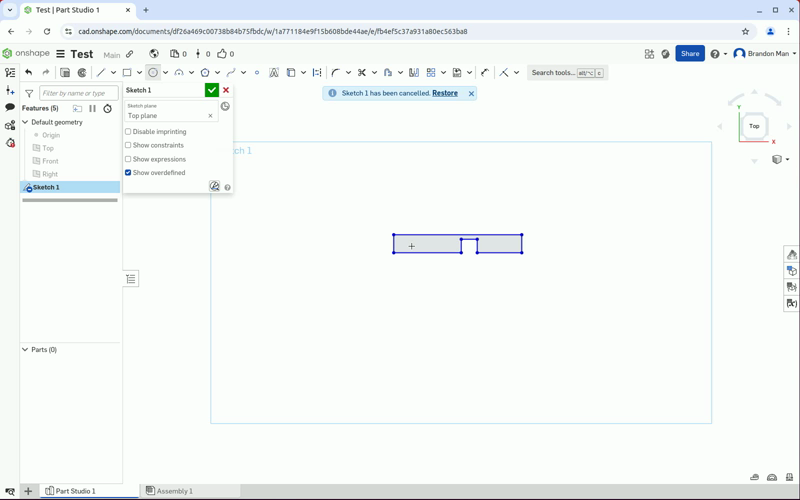
key_up(shift)
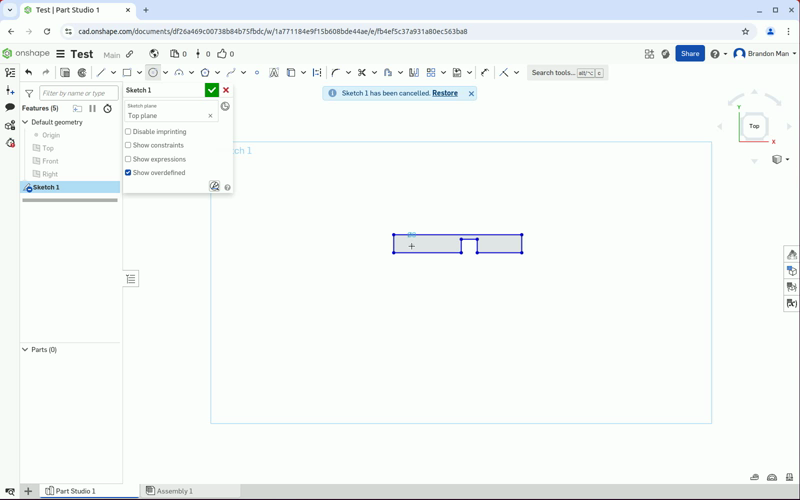
mouse_move(414, 245)
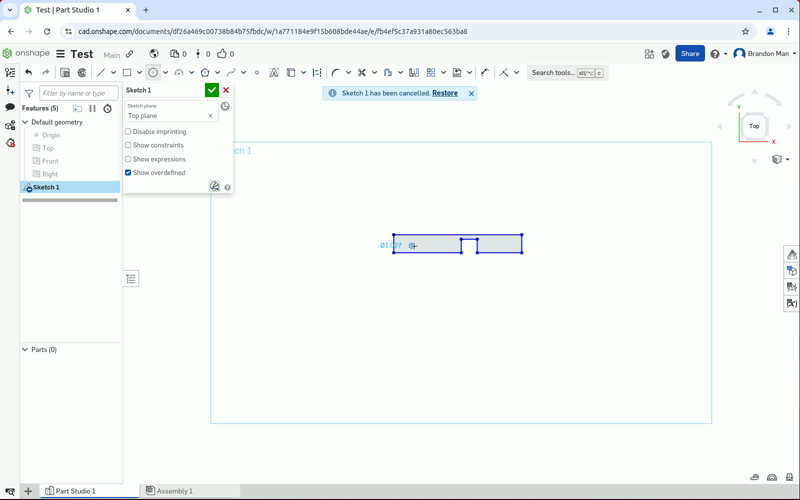
scroll(6)
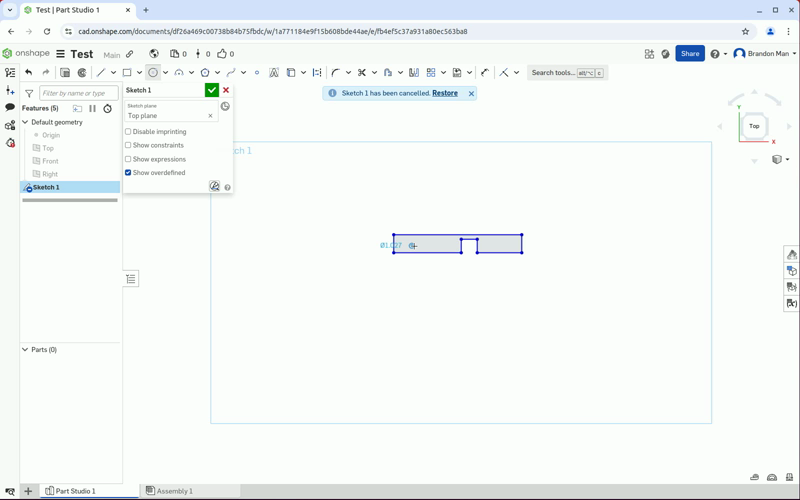
scroll(6)
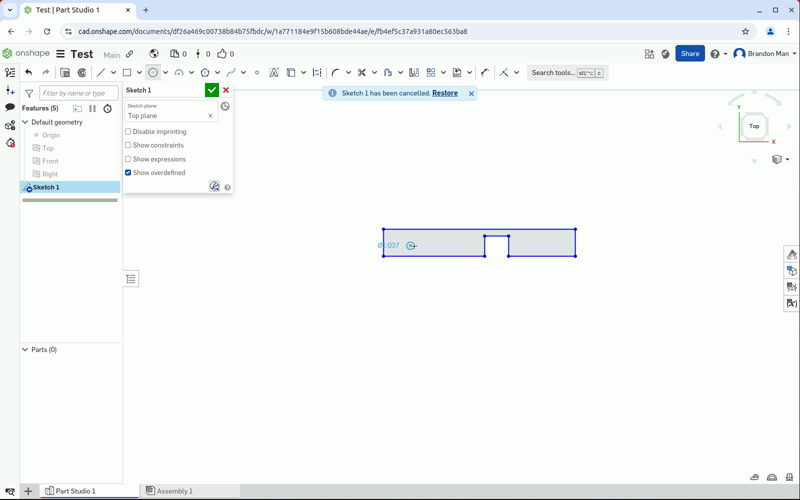
scroll(6)
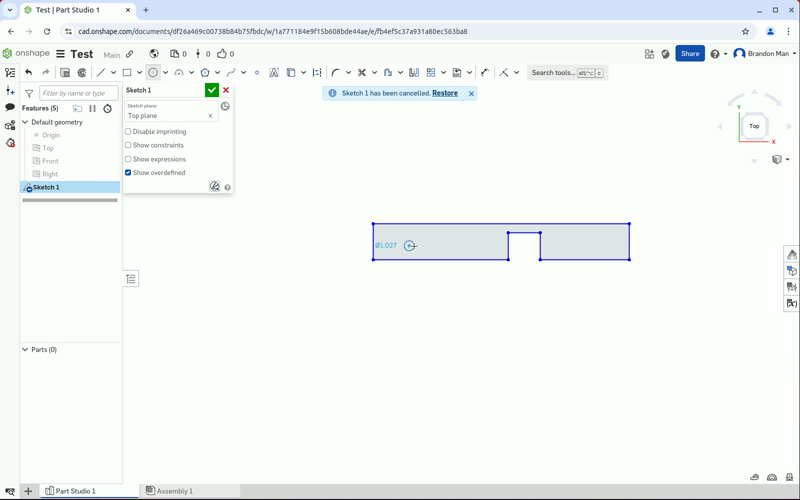
scroll(6)
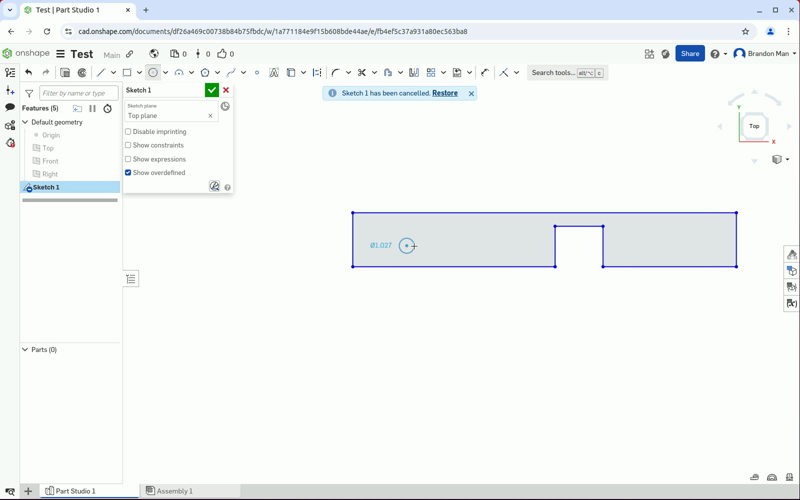
scroll(6)
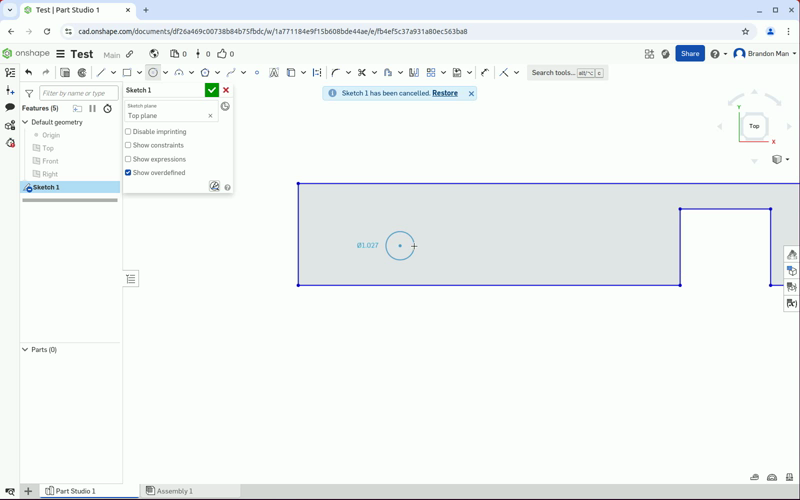
scroll(6)
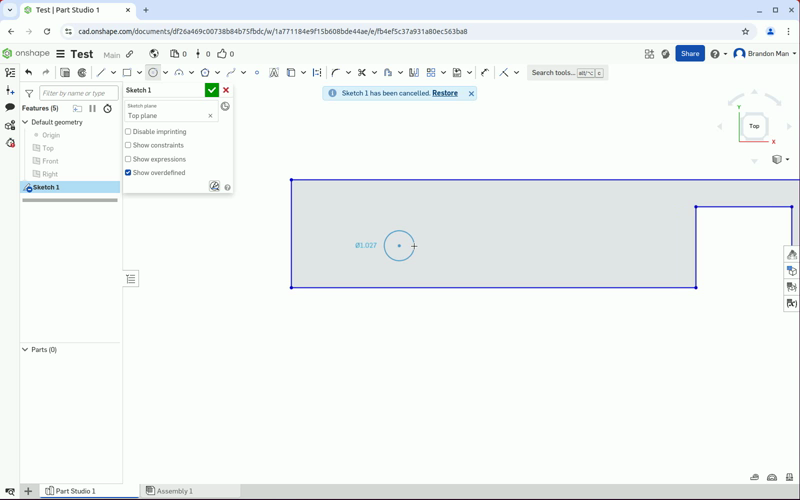
scroll(6)
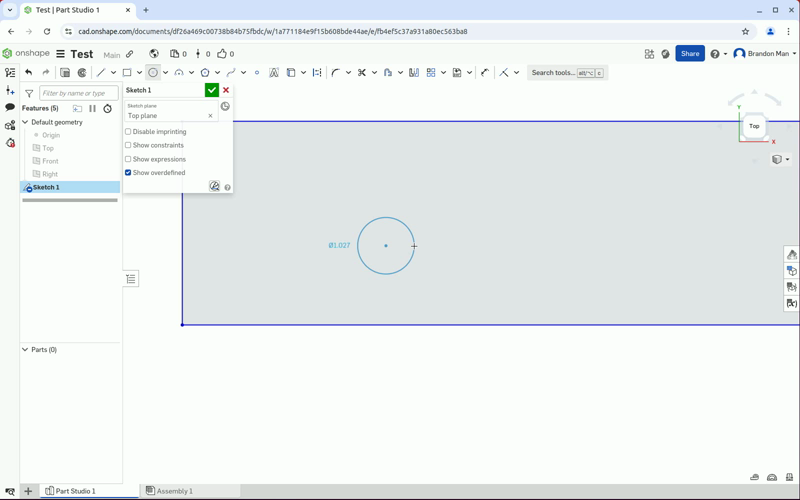
click(414, 245)
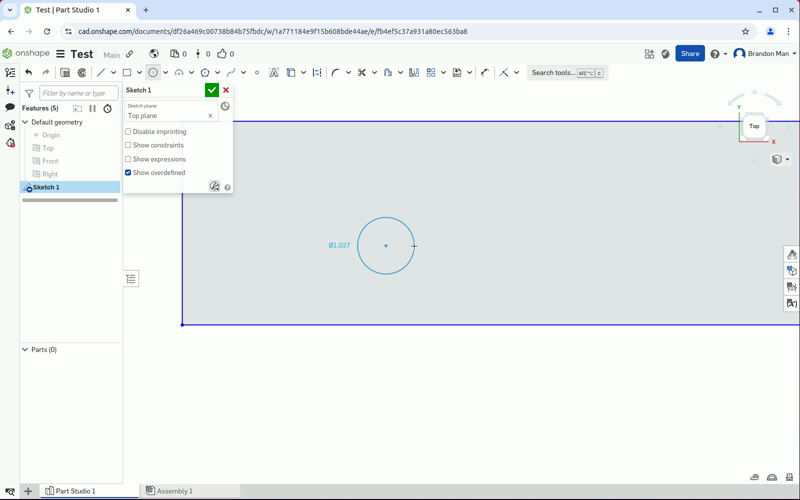
scroll(-6)
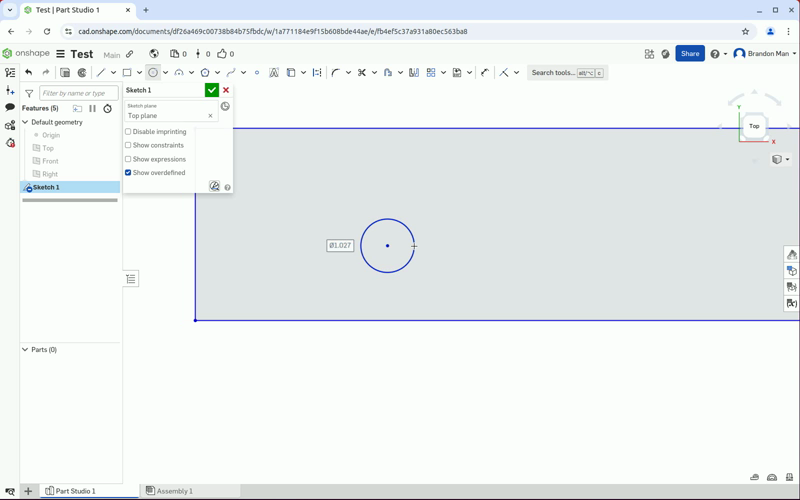
scroll(-6)
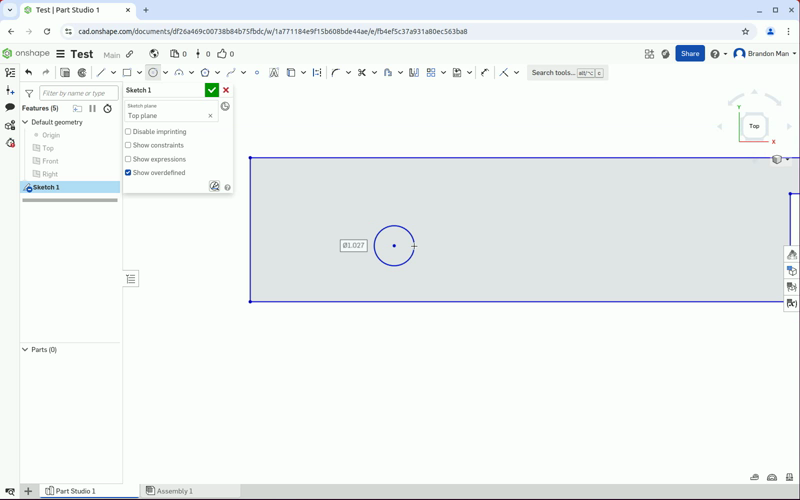
scroll(-6)
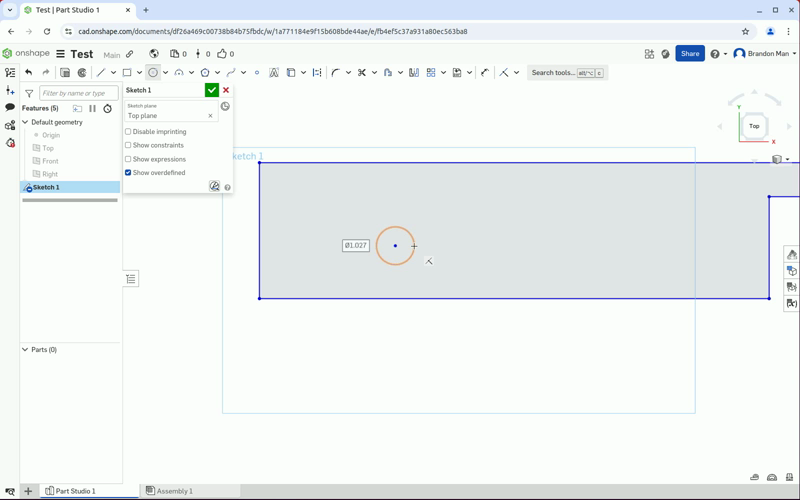
scroll(-6)
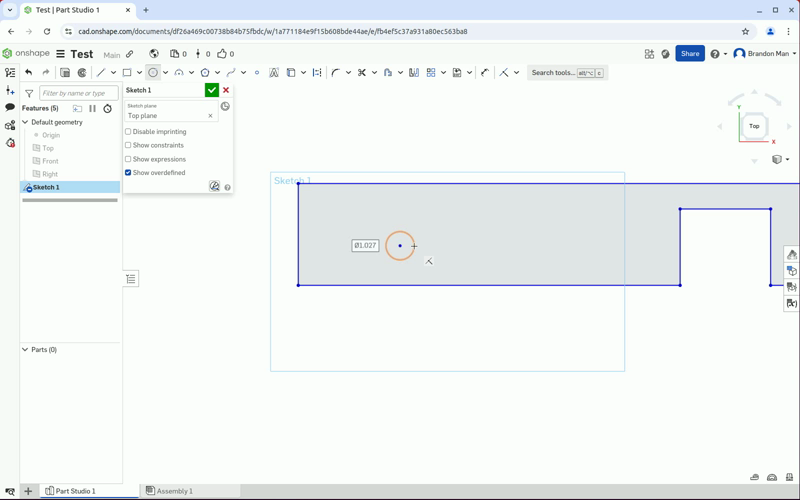
scroll(-6)
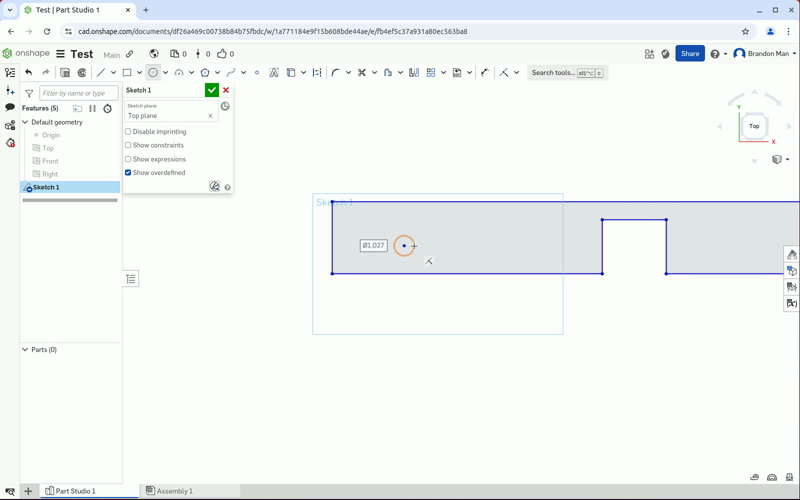
scroll(-6)
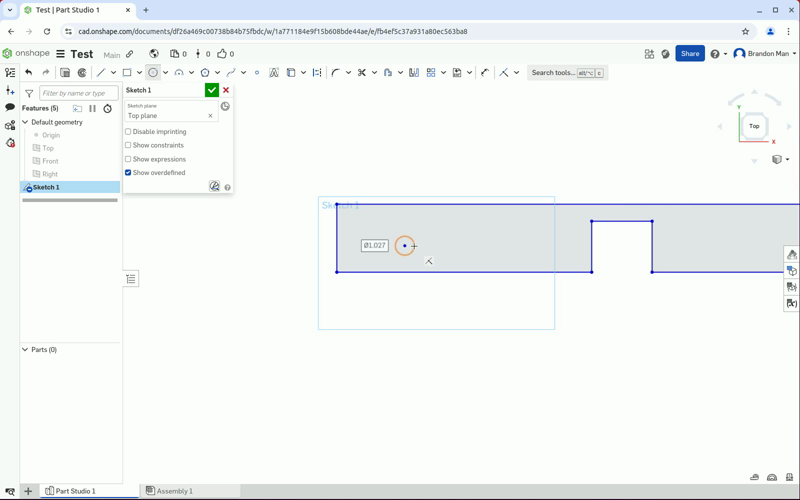
scroll(-6)
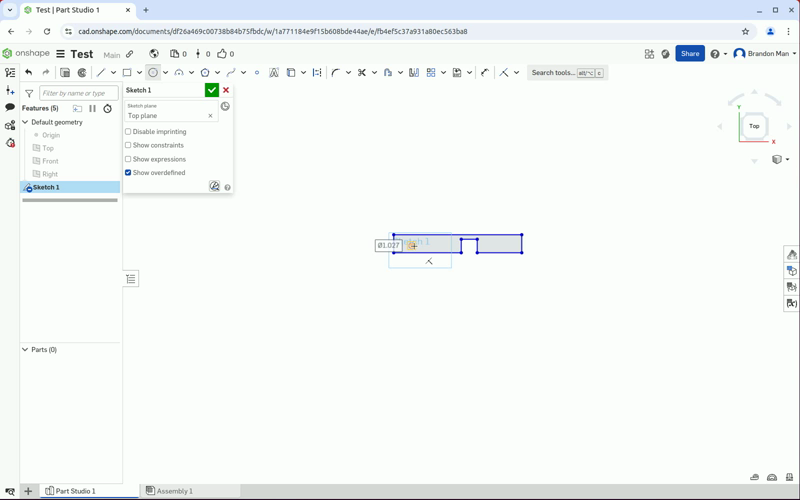
key(esc)
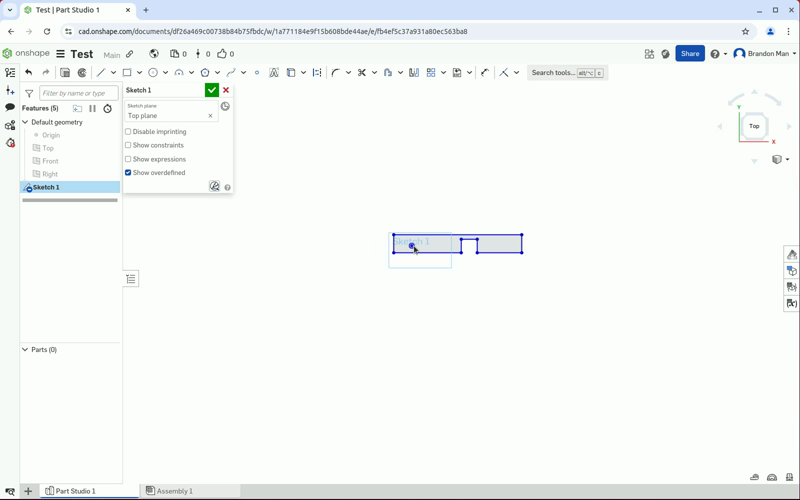
key(c)
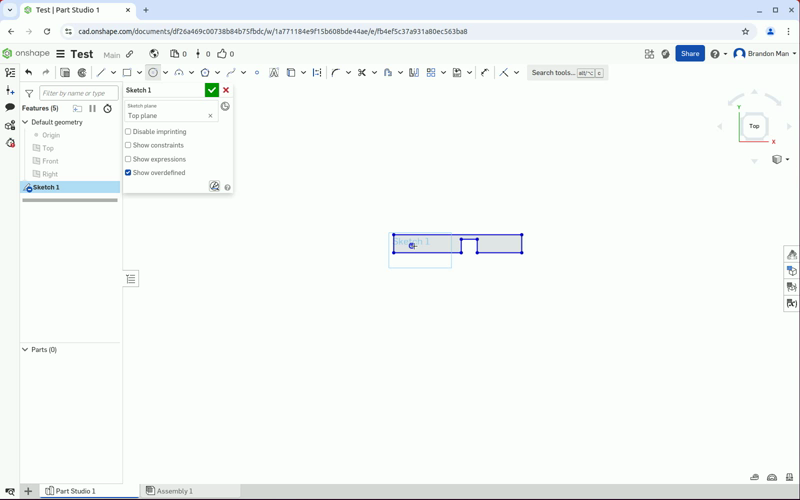
key_down(shift)
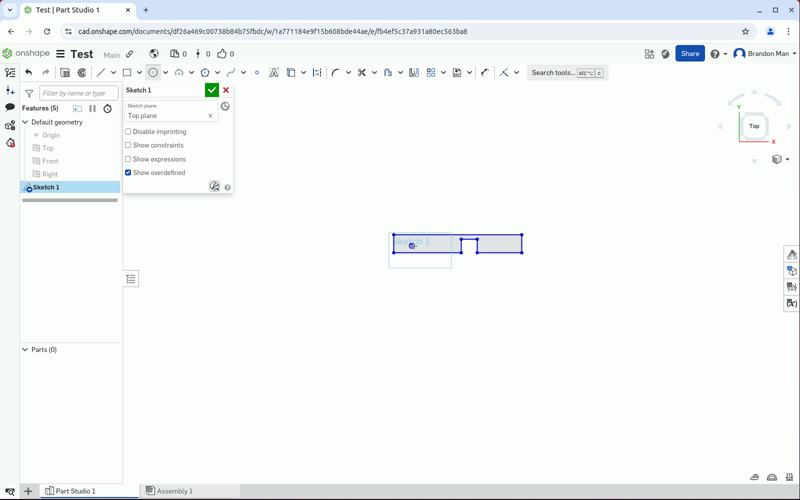
mouse_move(504, 245)
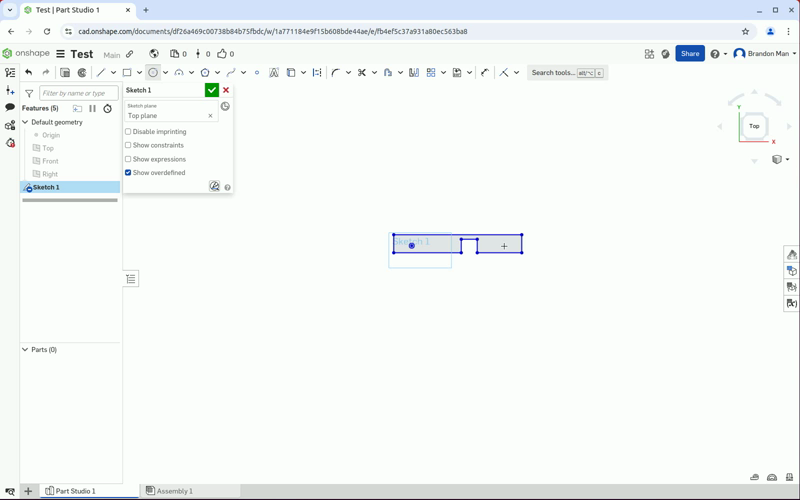
click(504, 245)
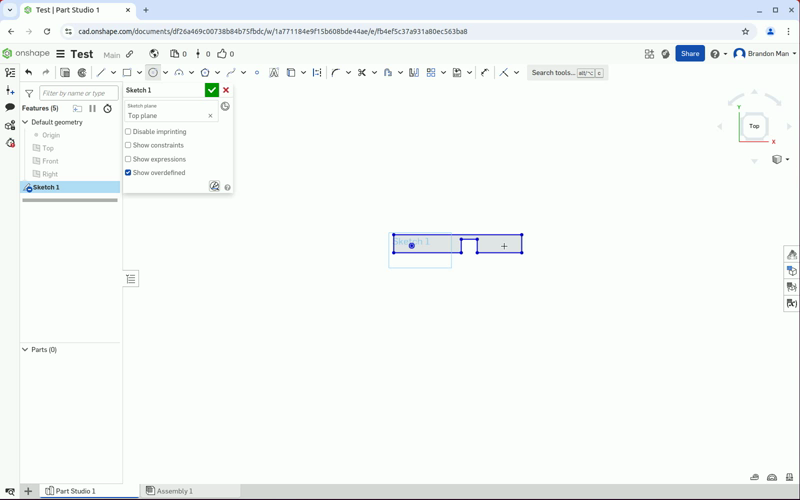
key_up(shift)
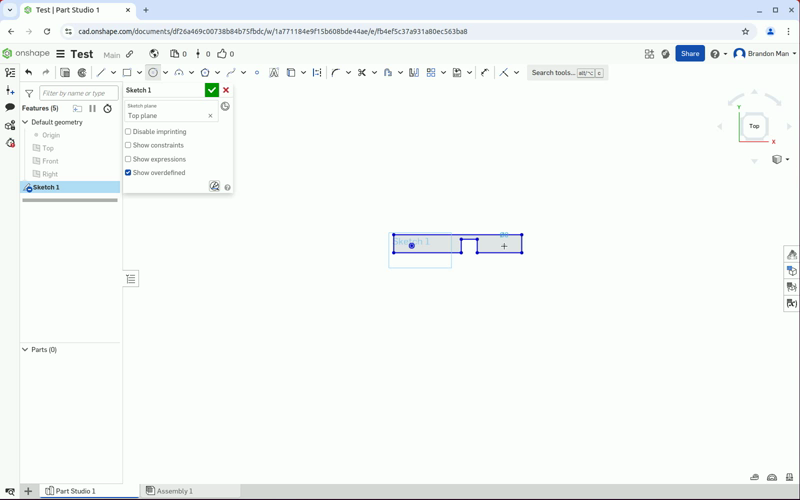
mouse_move(507, 245)
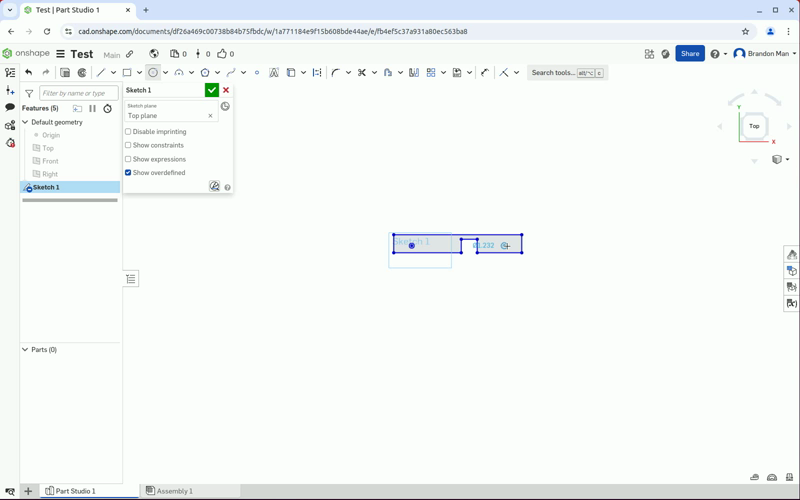
scroll(6)
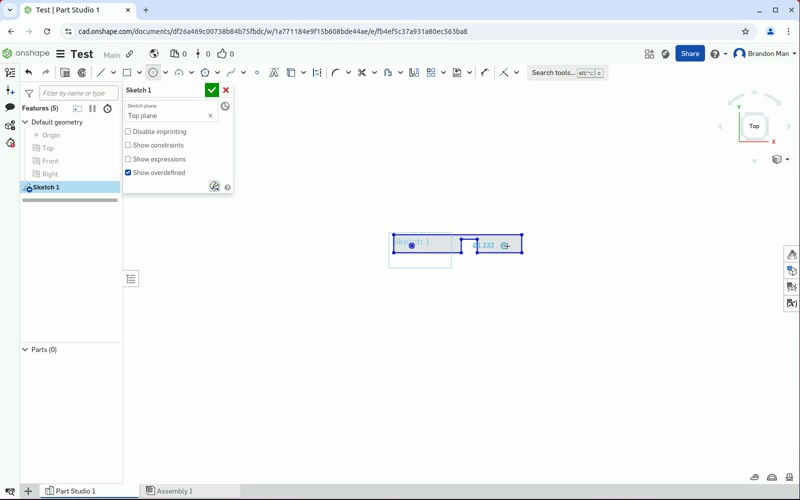
scroll(6)
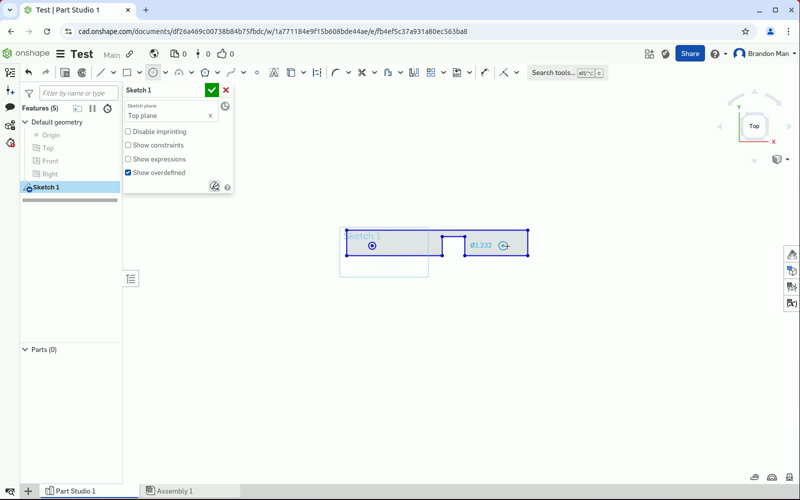
scroll(6)
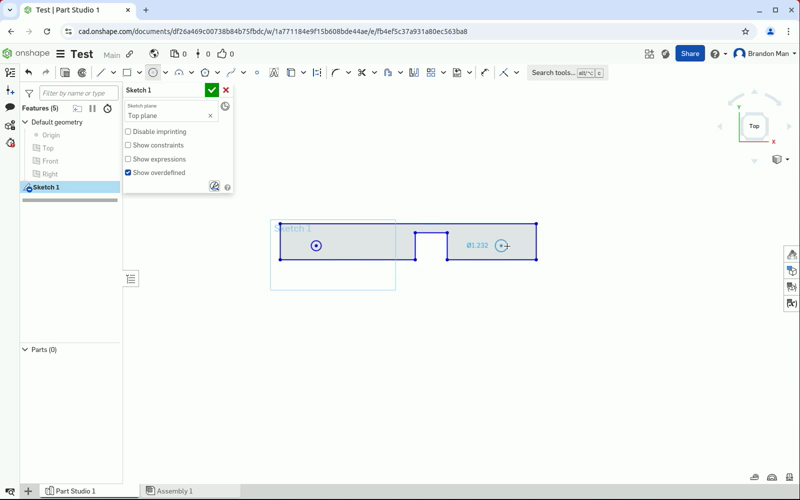
scroll(6)
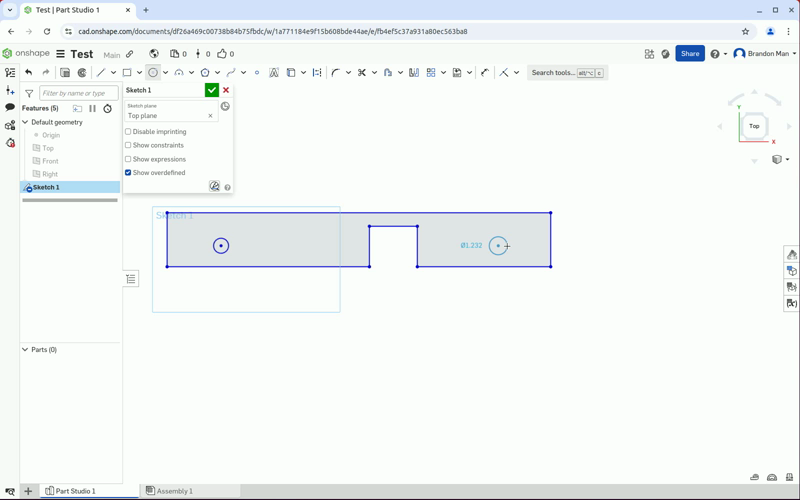
scroll(6)
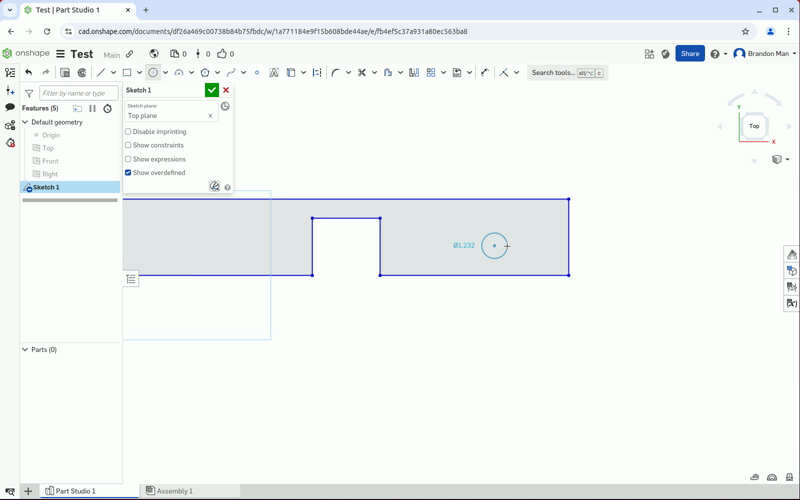
scroll(6)
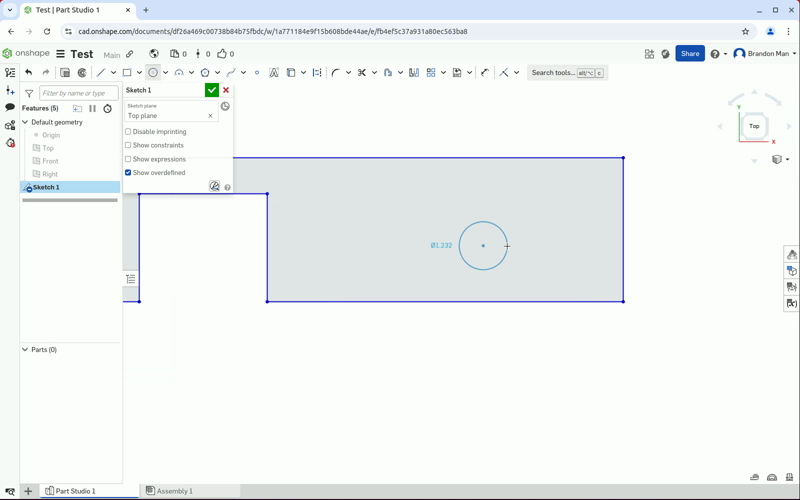
scroll(6)
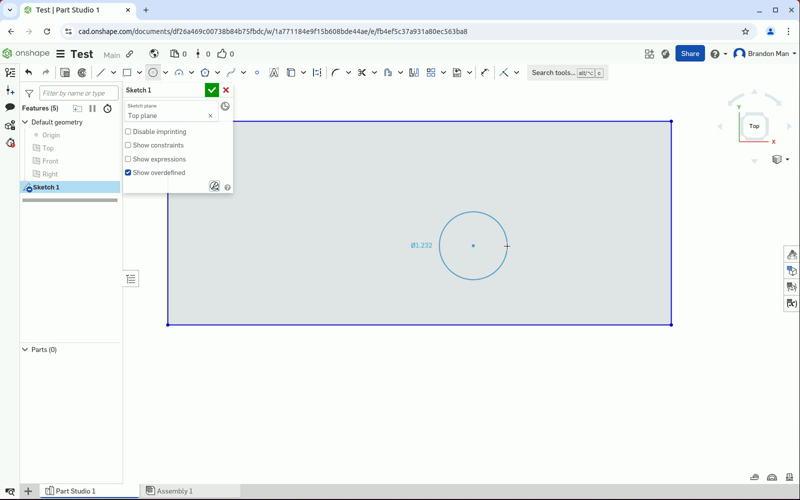
click(507, 245)
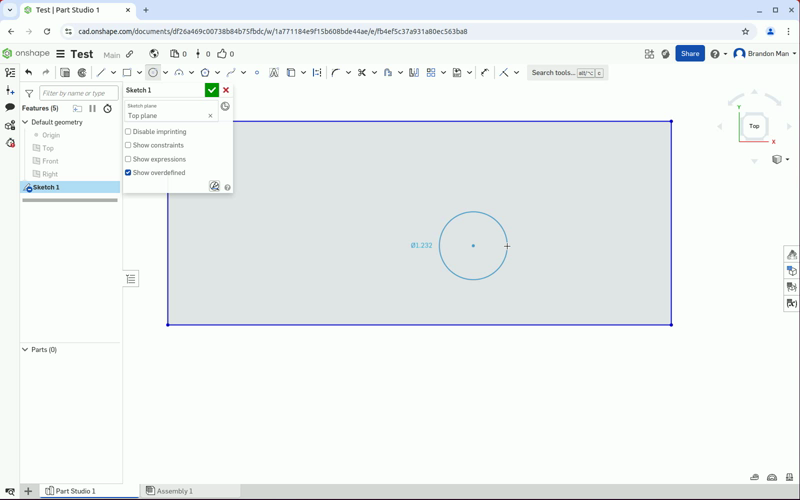
scroll(-6)
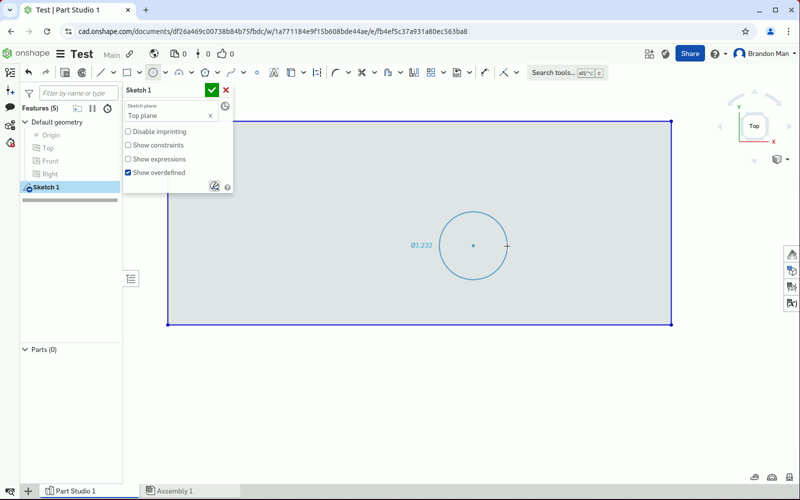
scroll(-6)
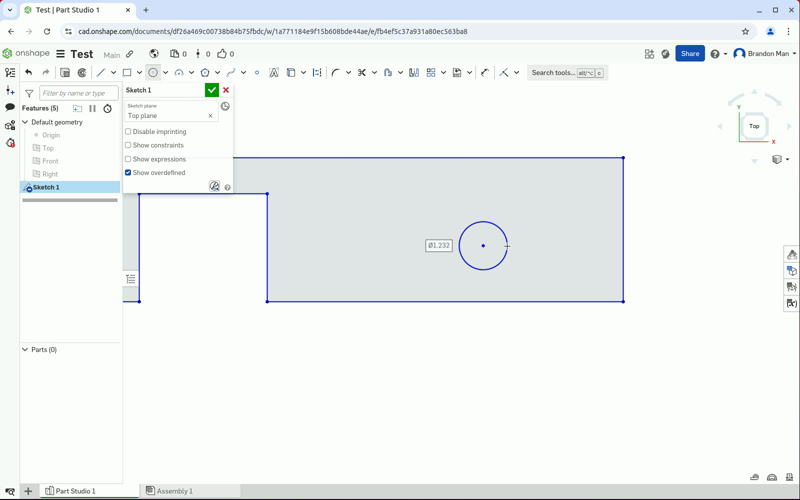
scroll(-6)
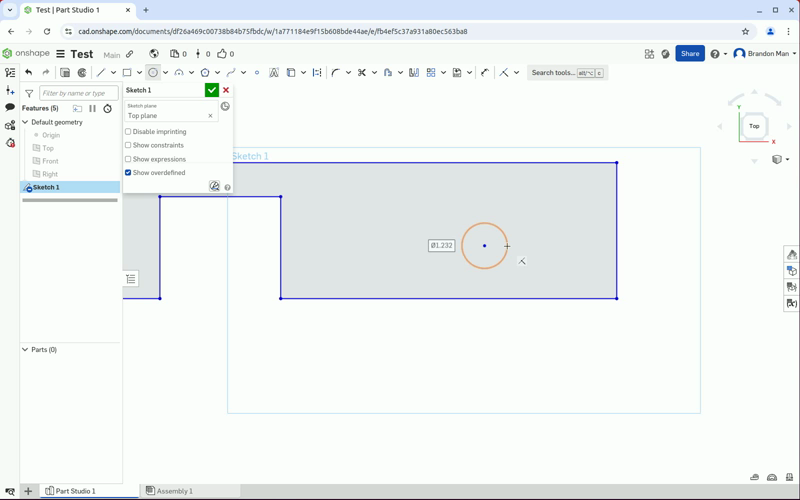
scroll(-6)
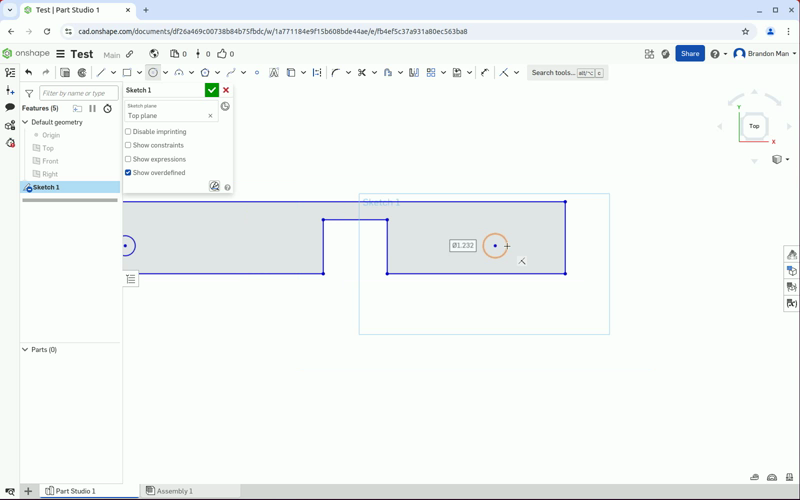
scroll(-6)
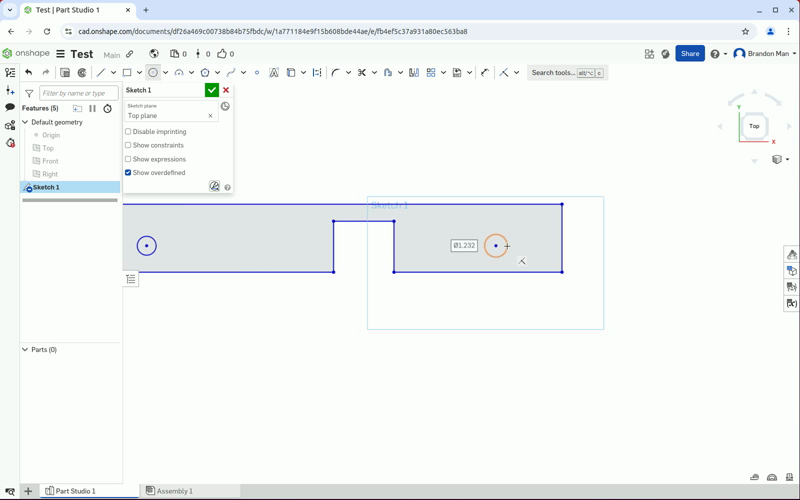
scroll(-6)
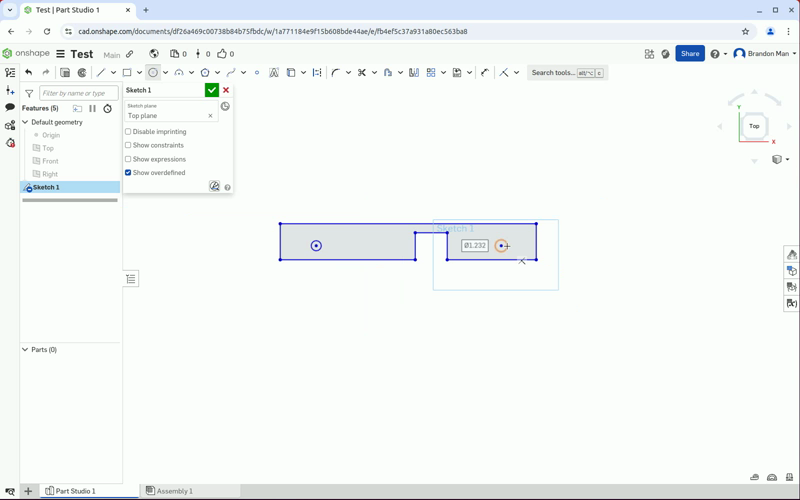
scroll(-6)
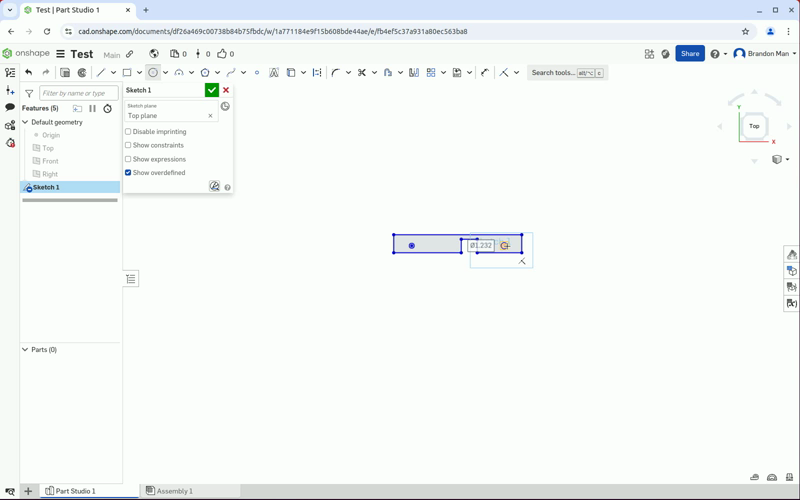
key(esc)
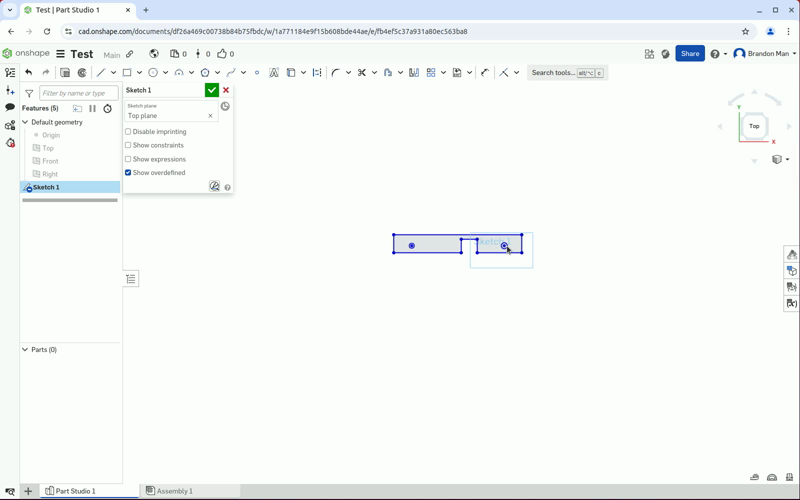
mouse_move(456, 249)
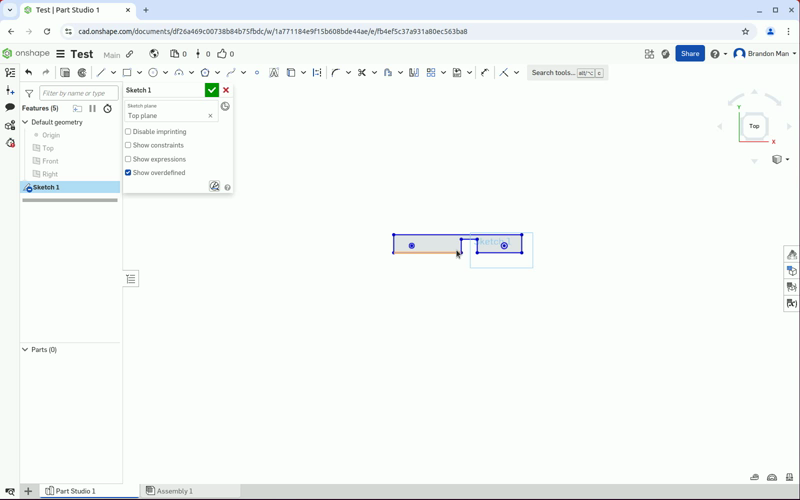
click(456, 249)
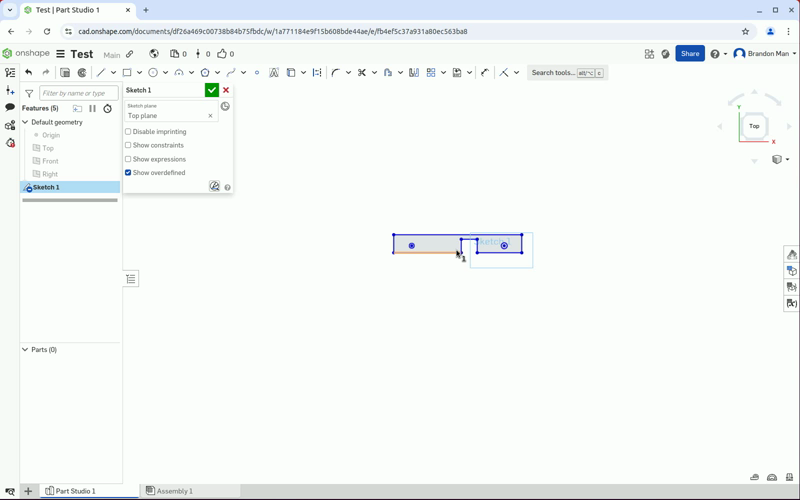
mouse_move(73, 352)
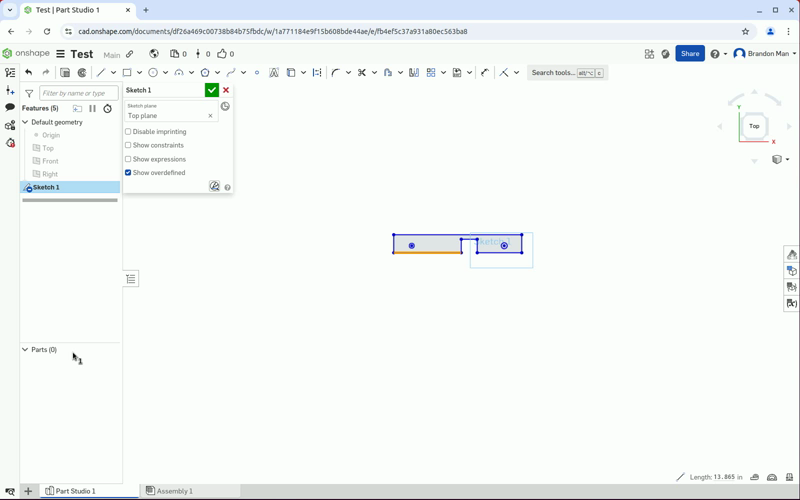
key(shift+y)
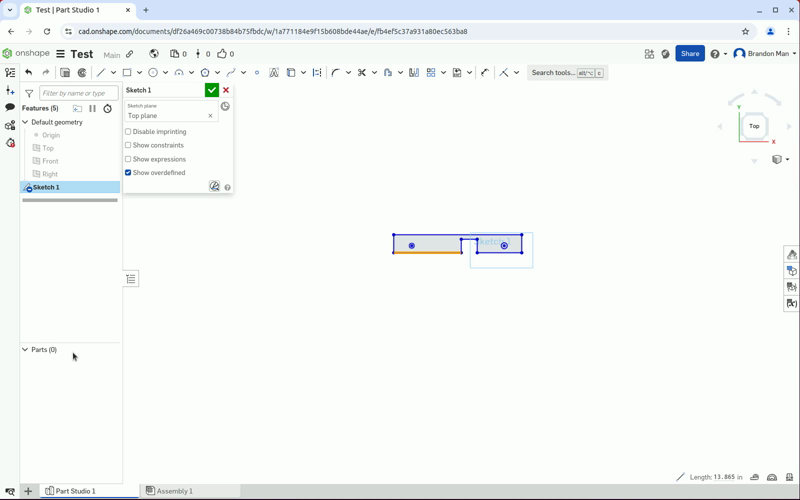
key(shift+e)
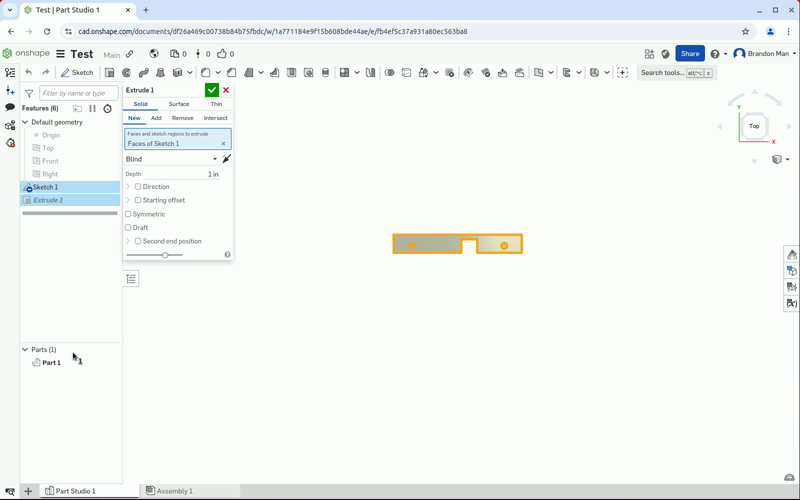
mouse_move(143, 106)
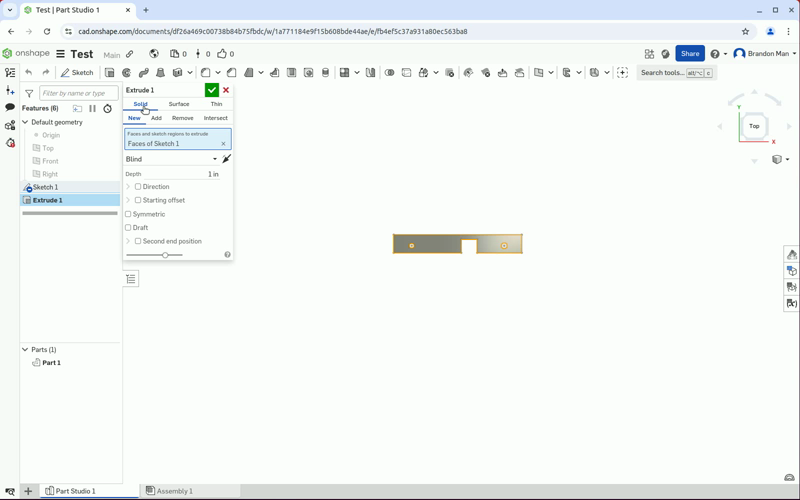
click(143, 106)
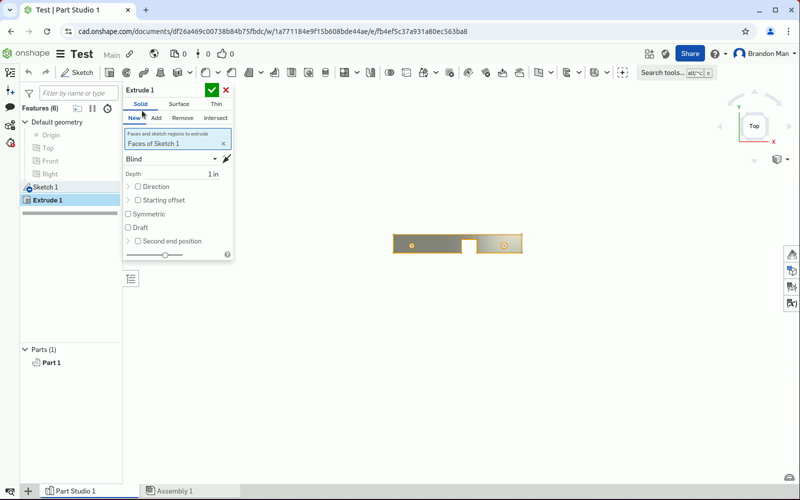
mouse_move(137, 120)
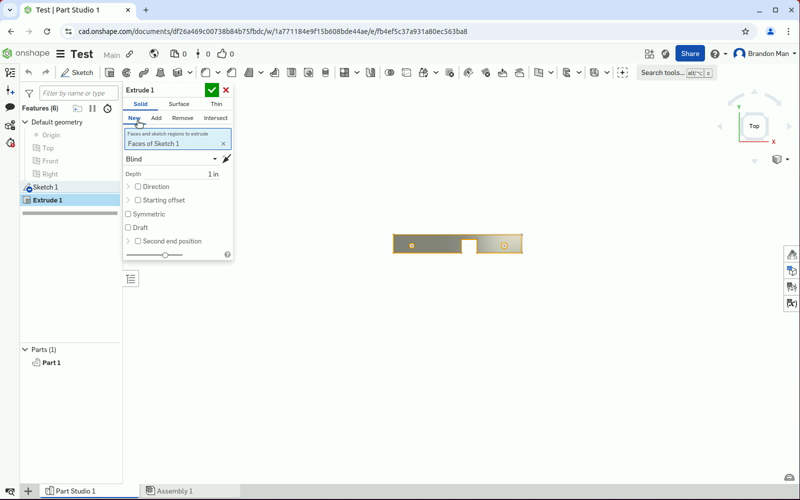
click(137, 120)
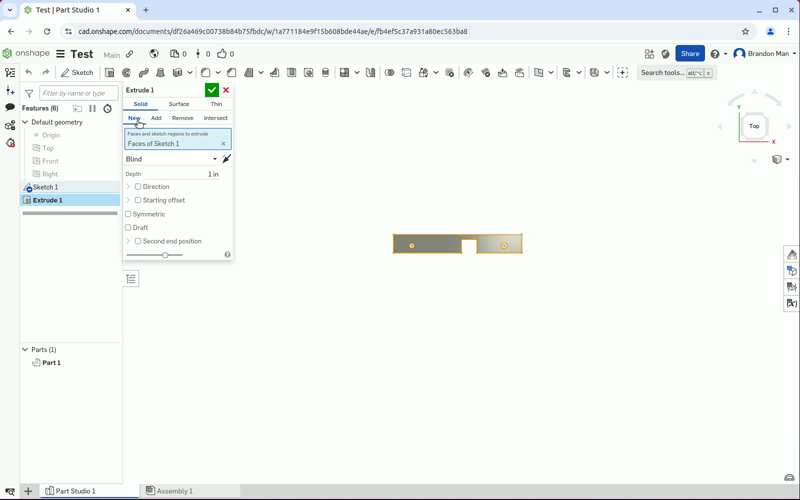
key(tab, 4)
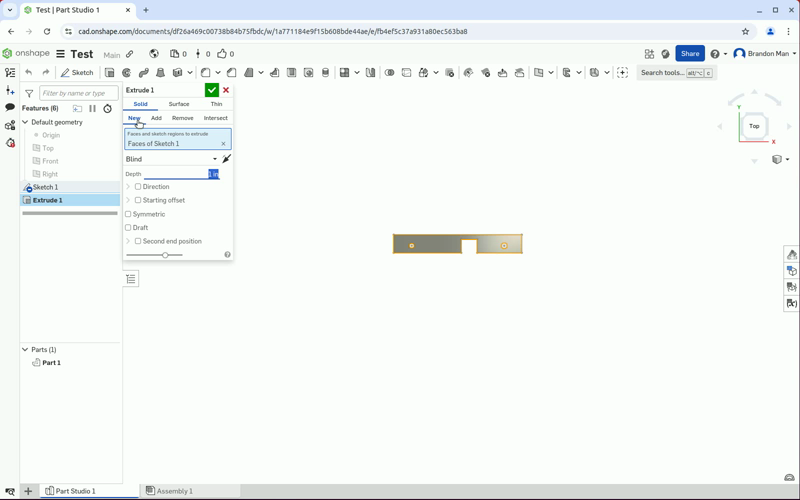
text(4.092)
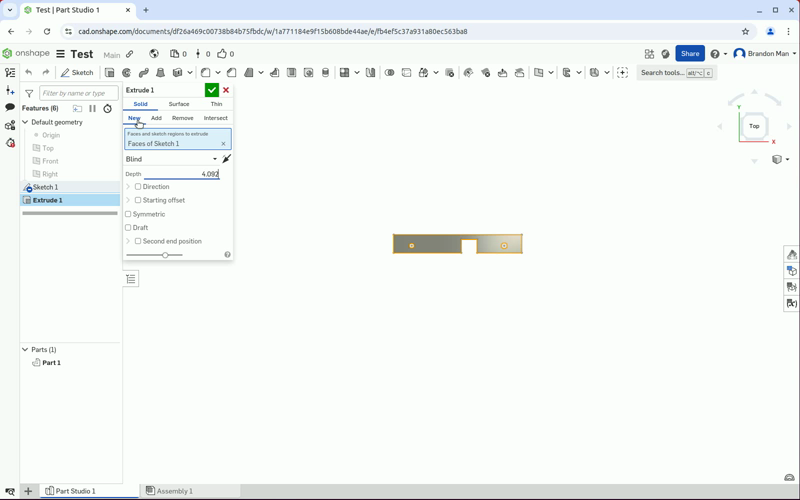
key(enter)
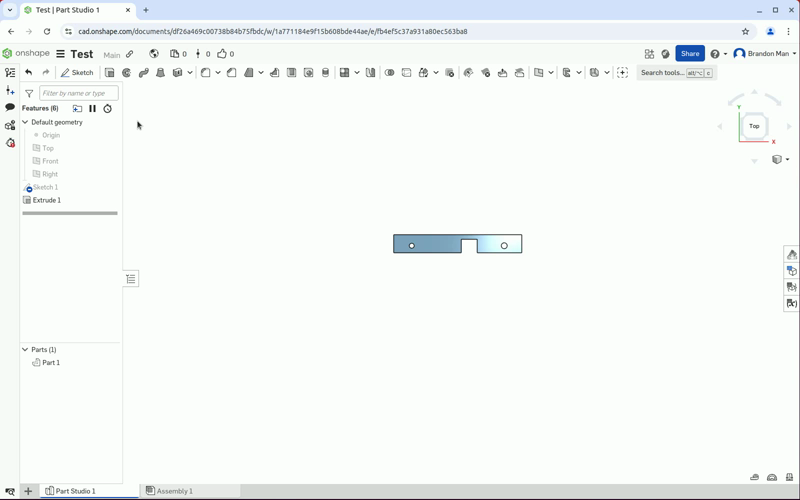
key(shift+h)
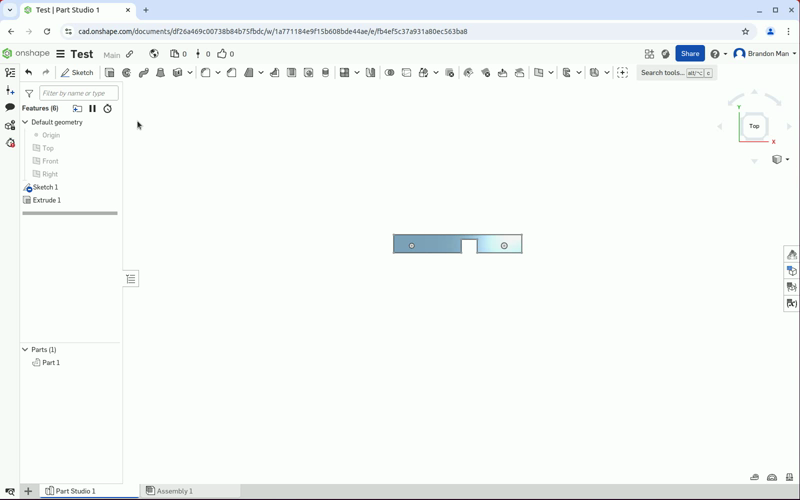
key(shift+h)
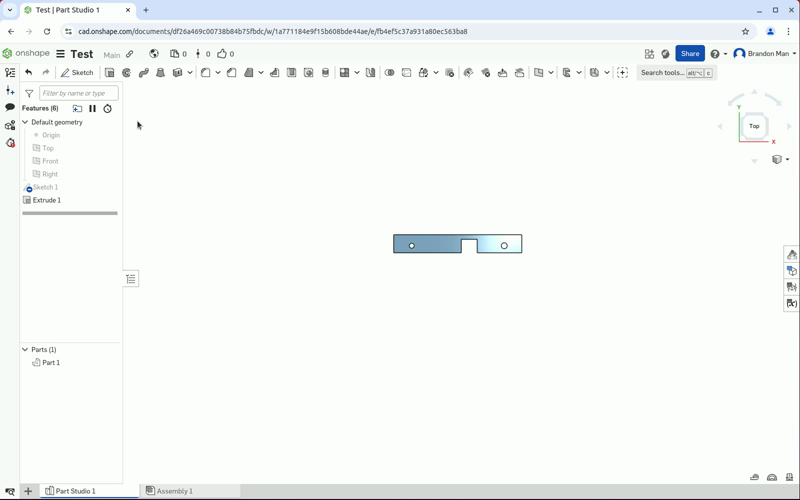
mouse_move(73, 189)
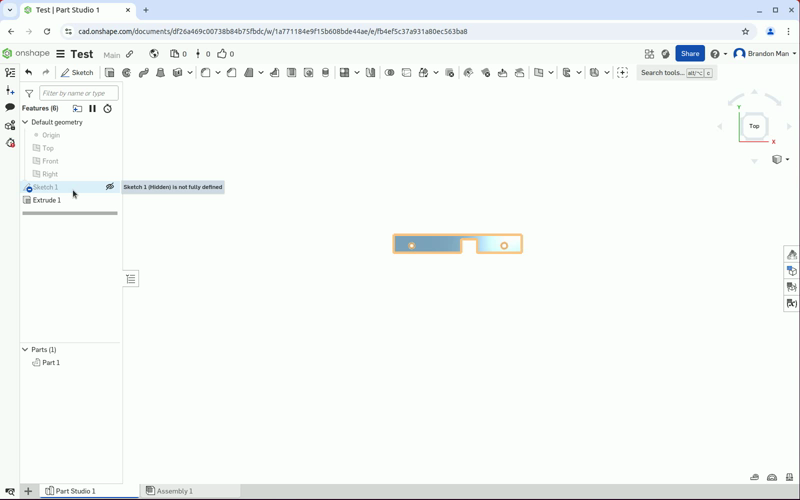
click(73, 189)
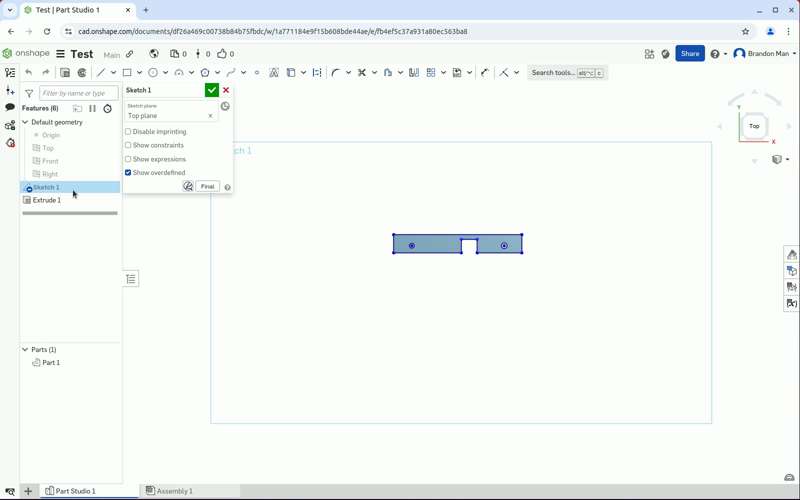
mouse_move(229, 92)
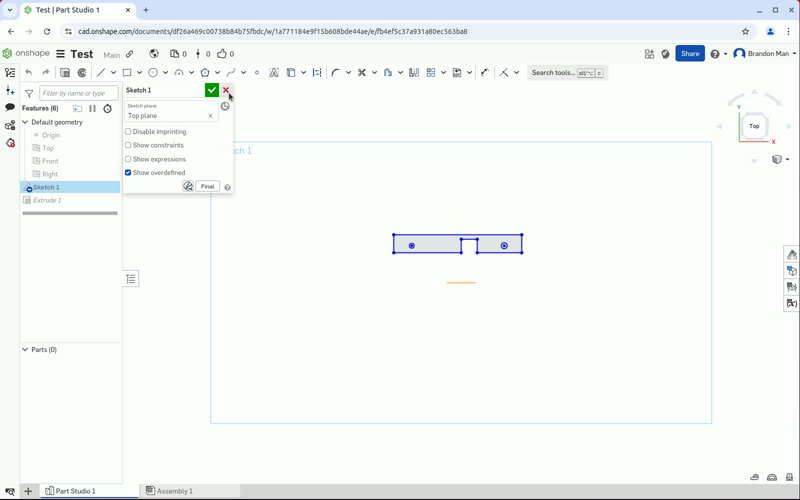
click(229, 92)
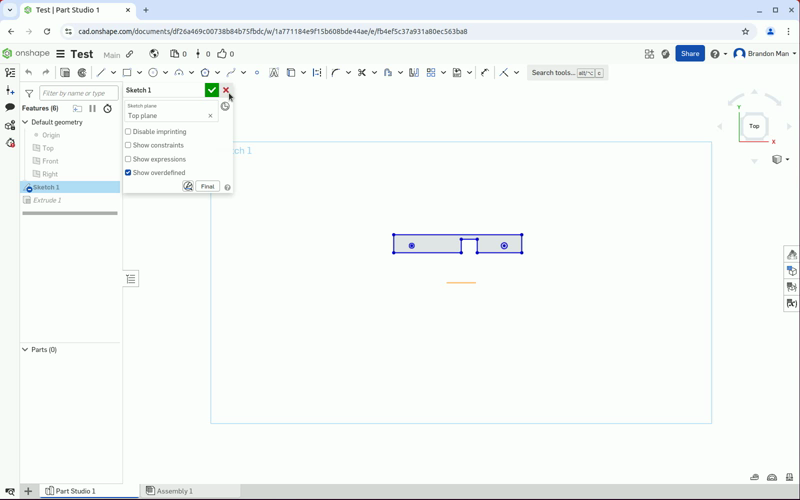
key(shift+s)
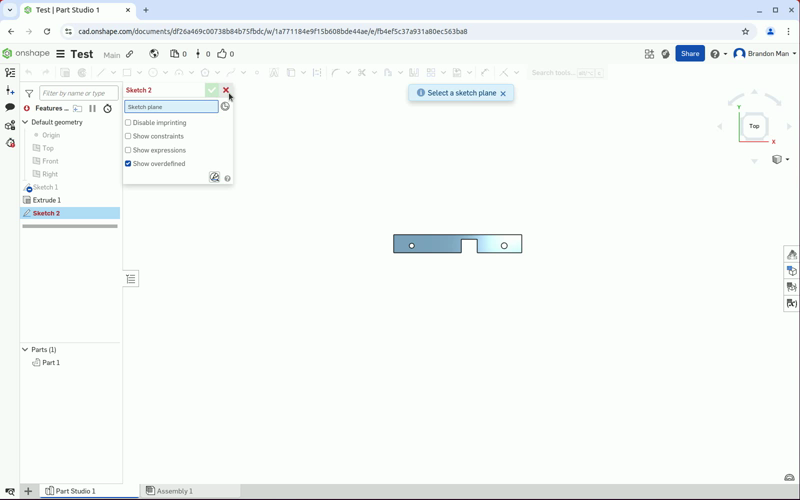
mouse_move(73, 150)
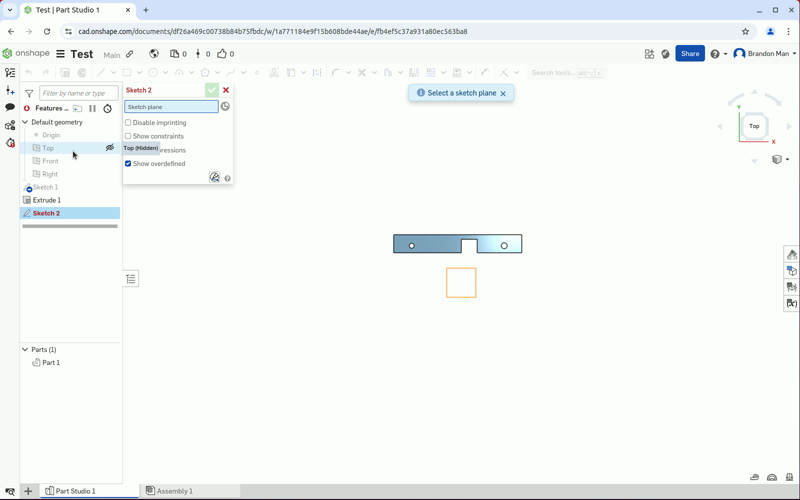
click(73, 150)
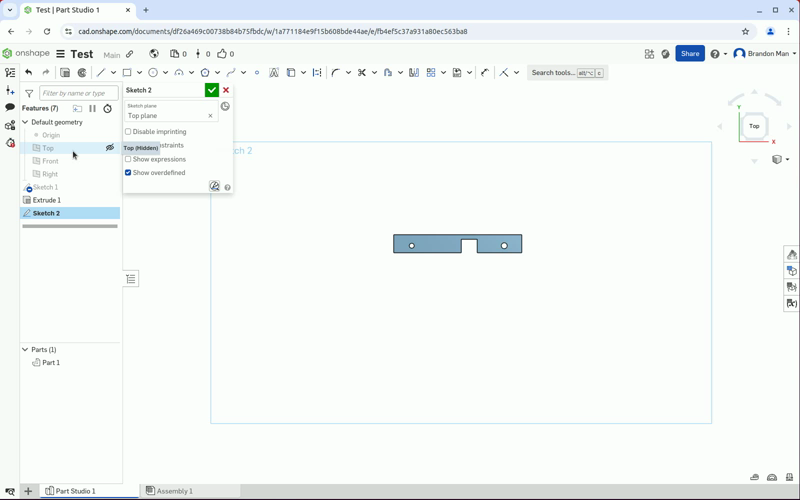
mouse_move(73, 352)
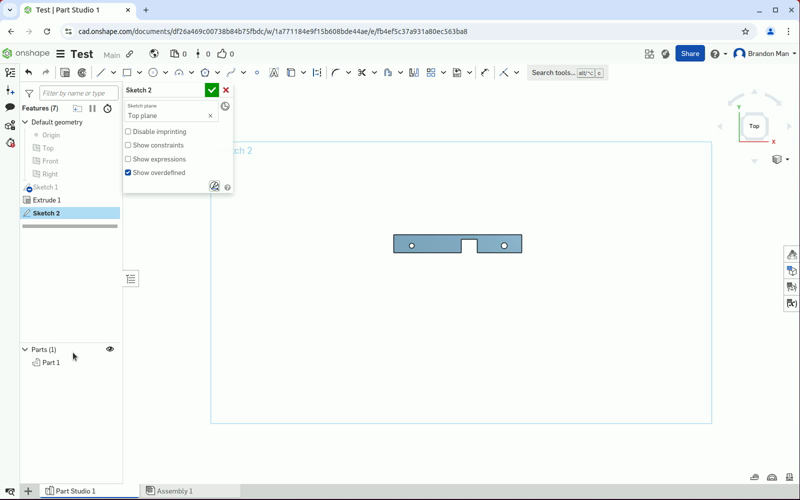
key(y)
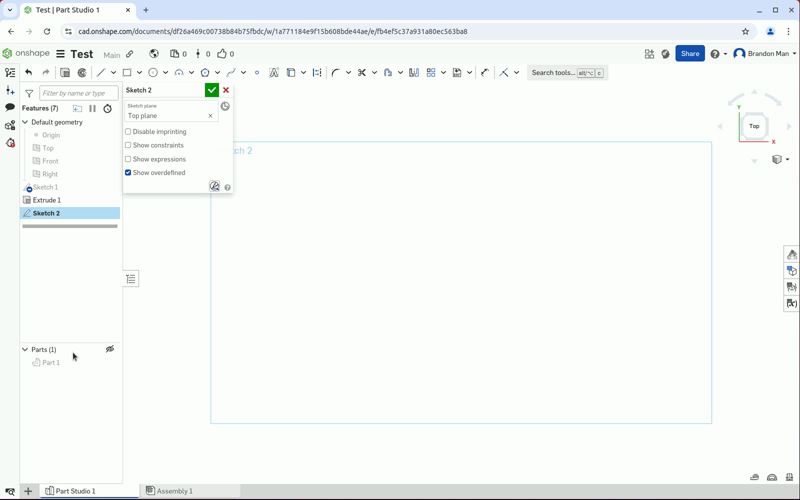
key(l)
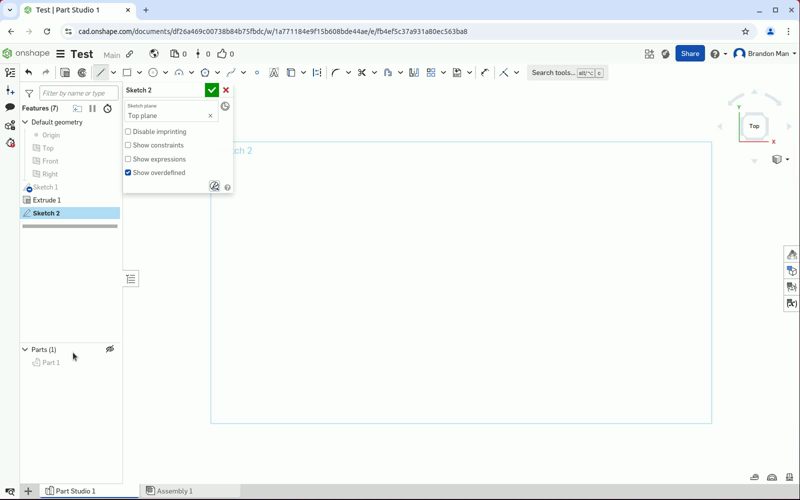
key_down(shift)
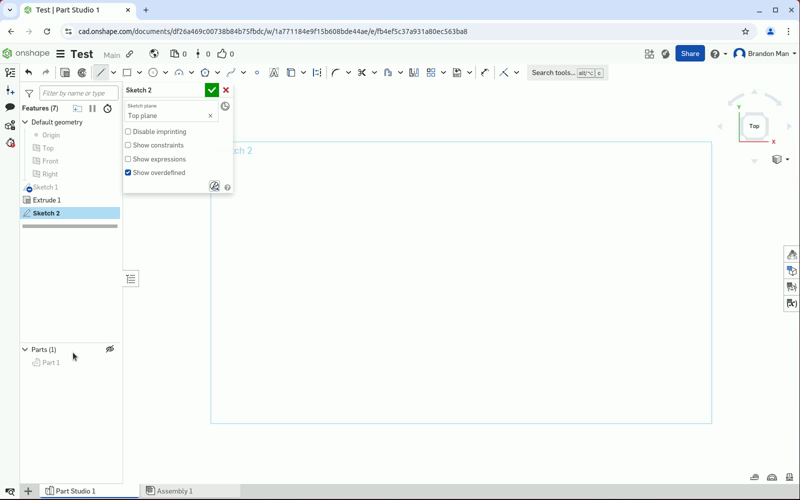
mouse_move(393, 186)
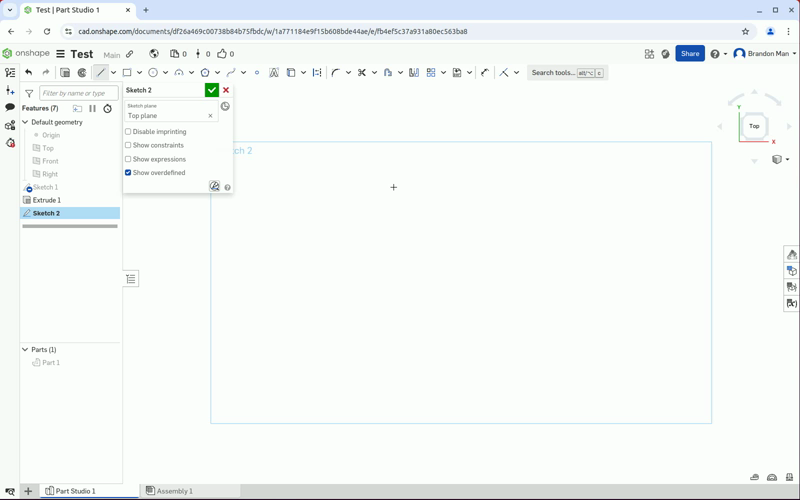
click(393, 186)
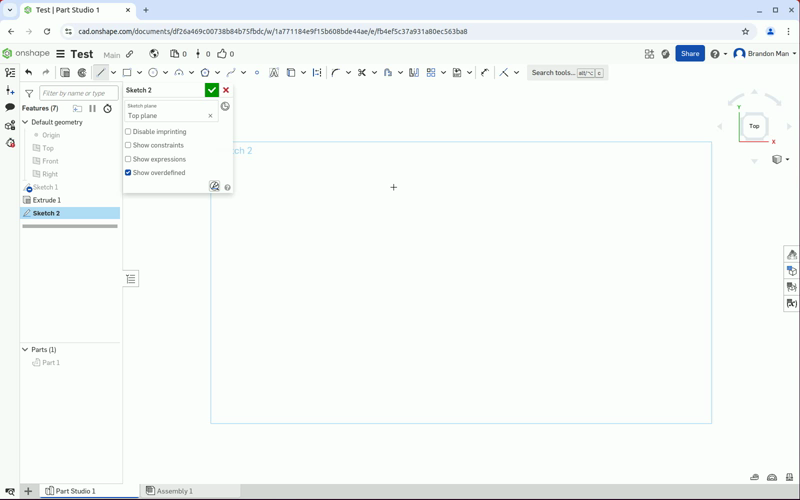
key_up(shift)
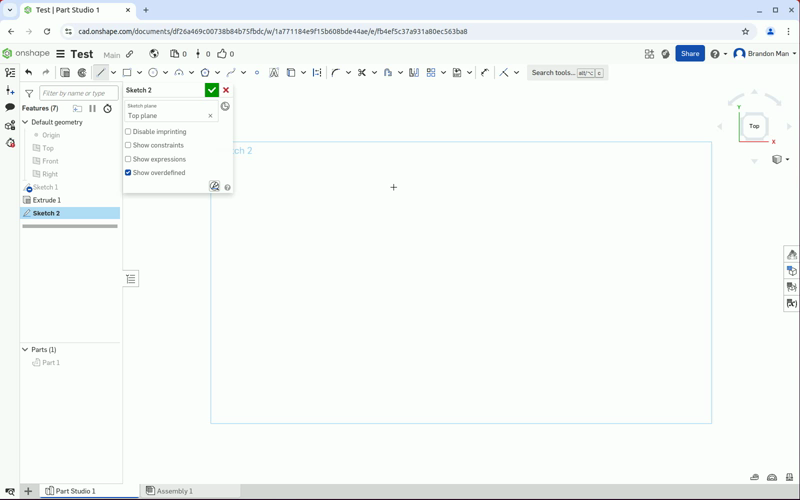
key_down(shift)
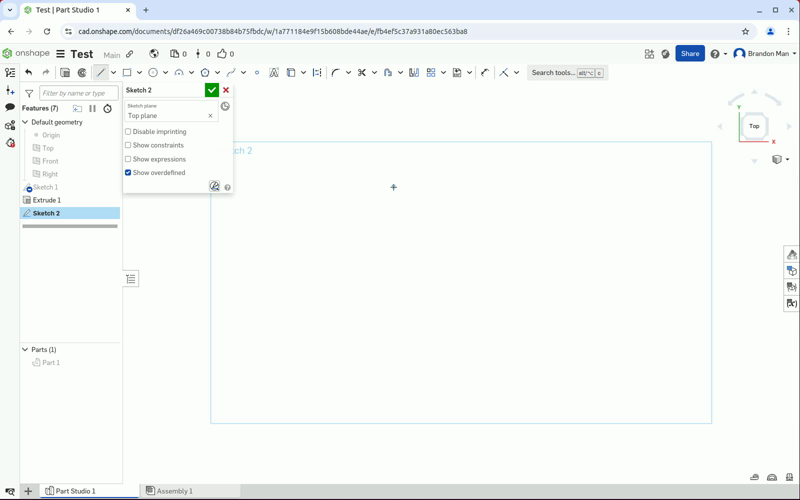
mouse_move(521, 186)
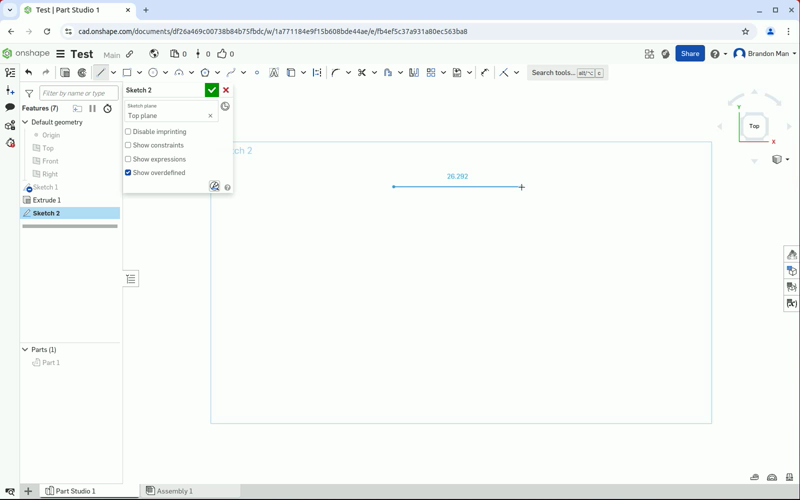
click(521, 186)
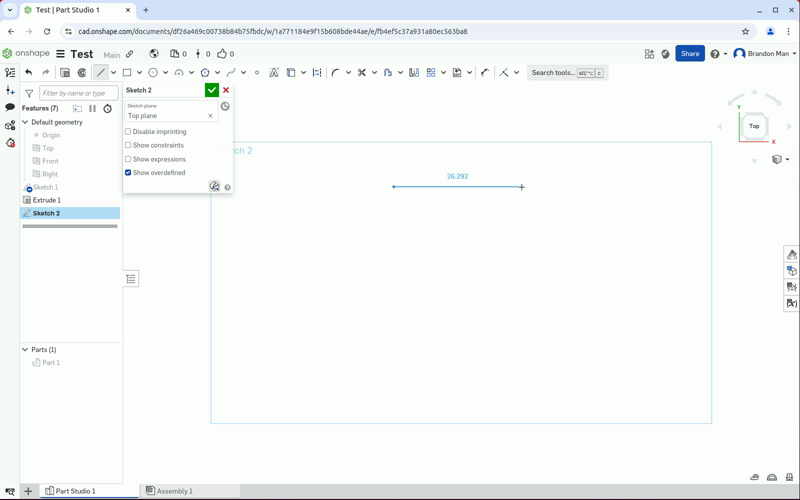
key_up(shift)
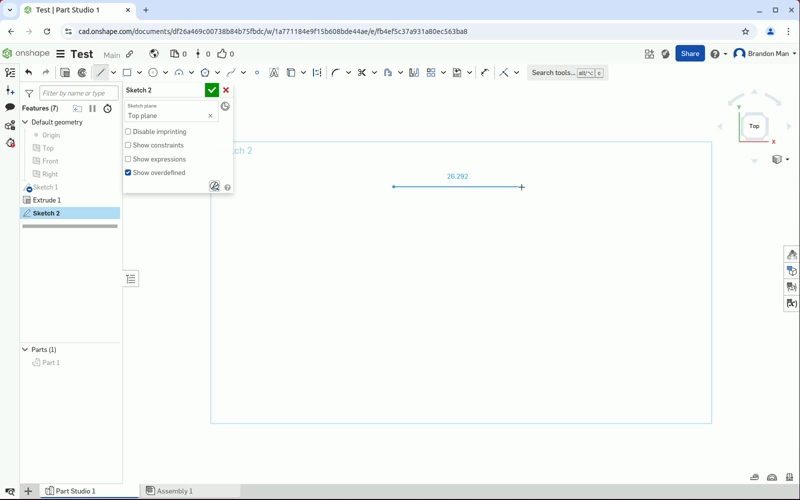
key_down(shift)
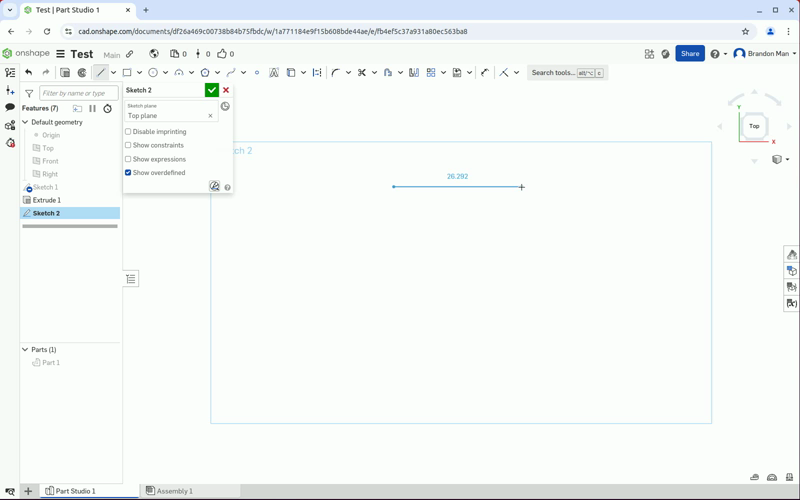
mouse_move(551, 186)
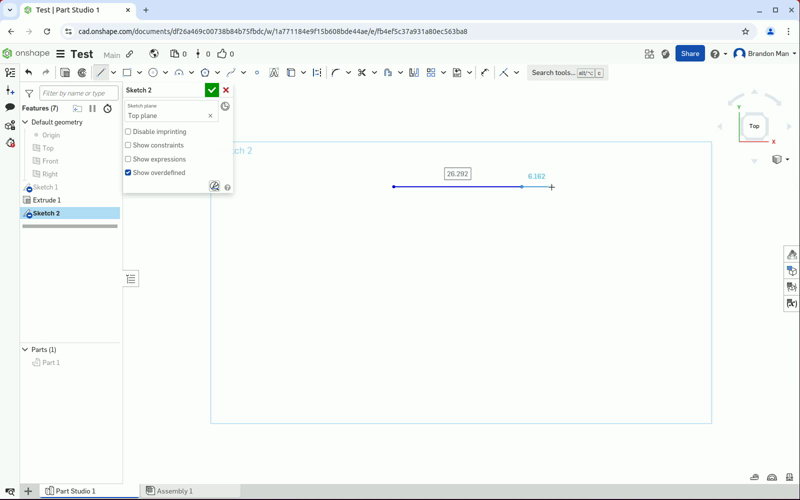
mouse_move(521, 170)
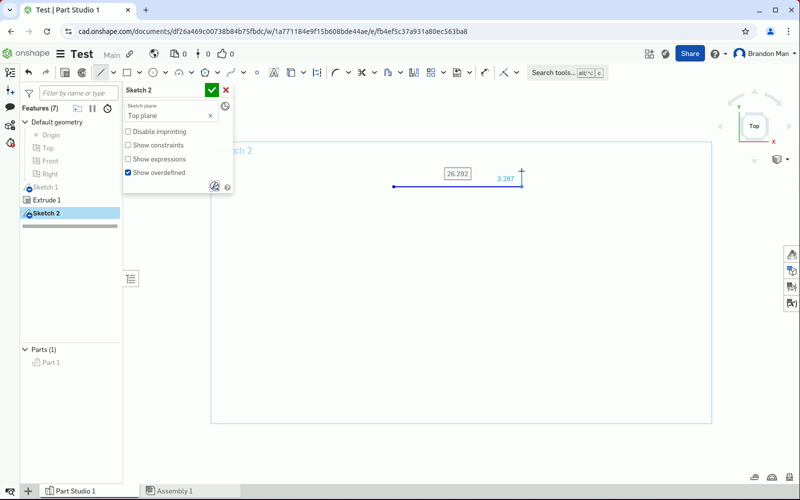
click(521, 170)
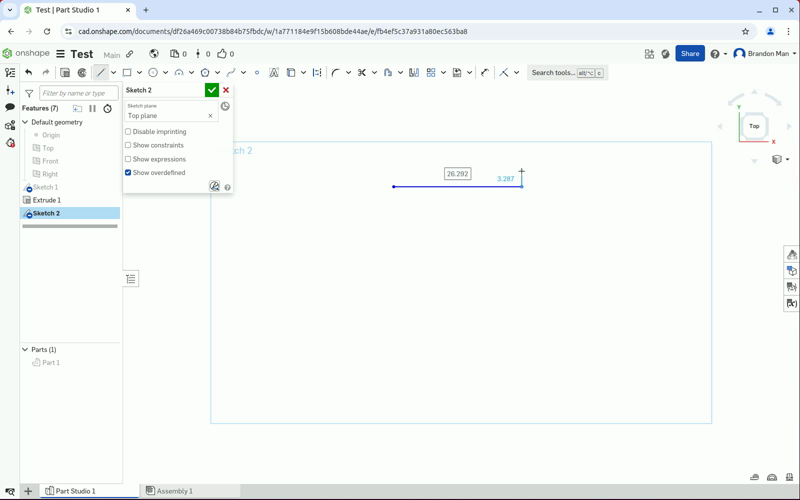
key_up(shift)
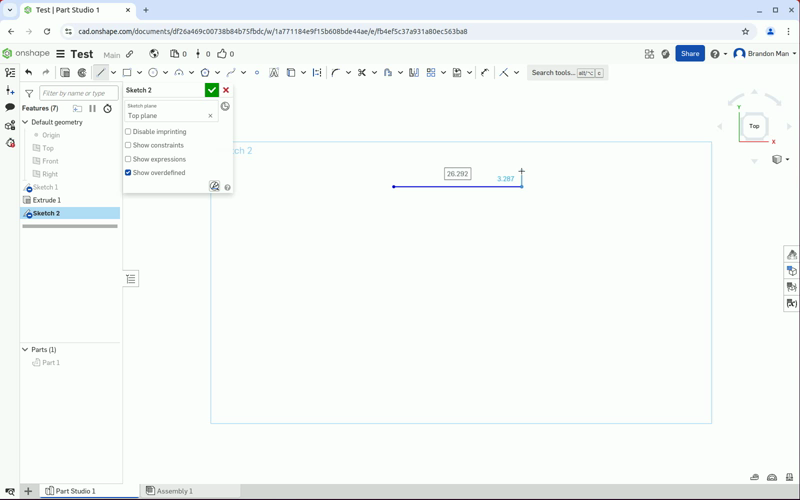
key_down(shift)
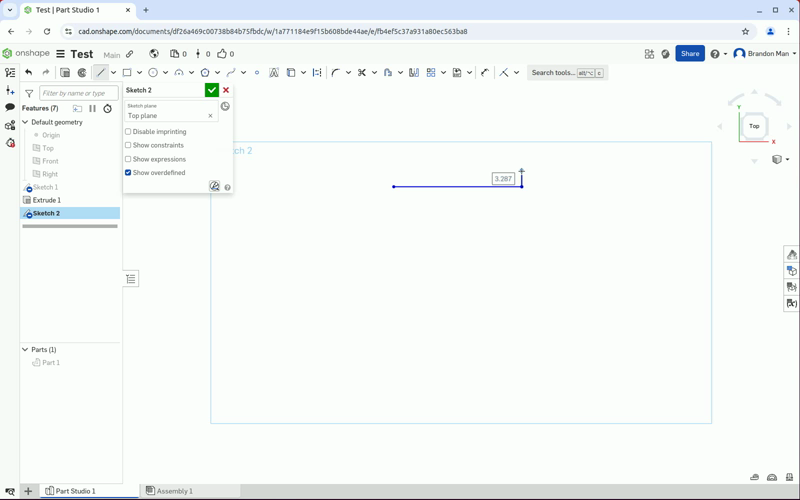
mouse_move(393, 170)
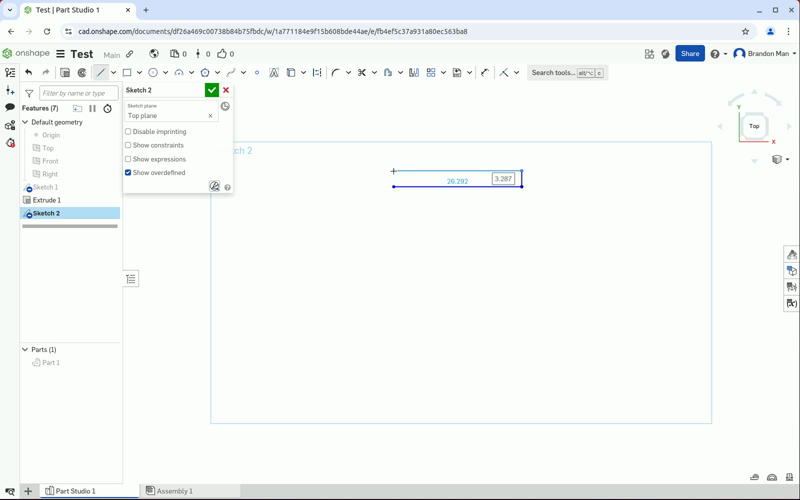
click(393, 170)
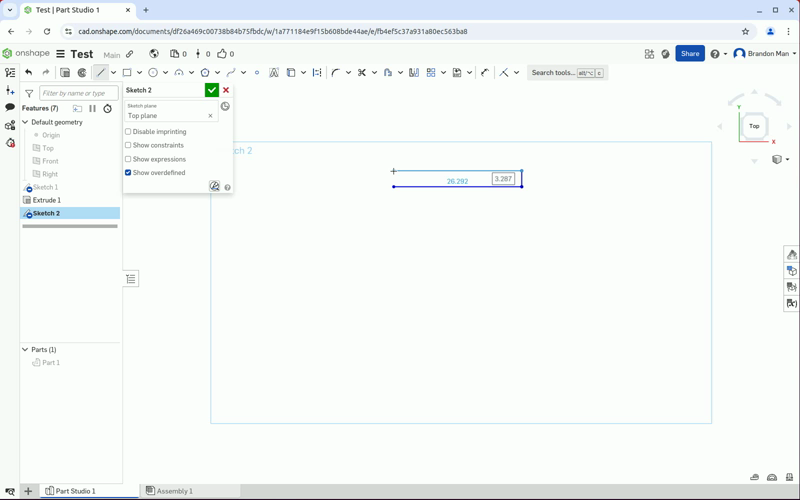
key_up(shift)
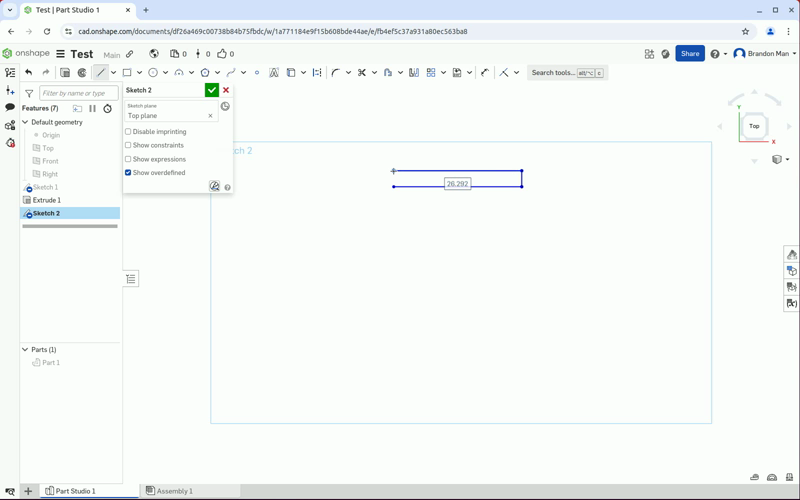
mouse_move(423, 170)
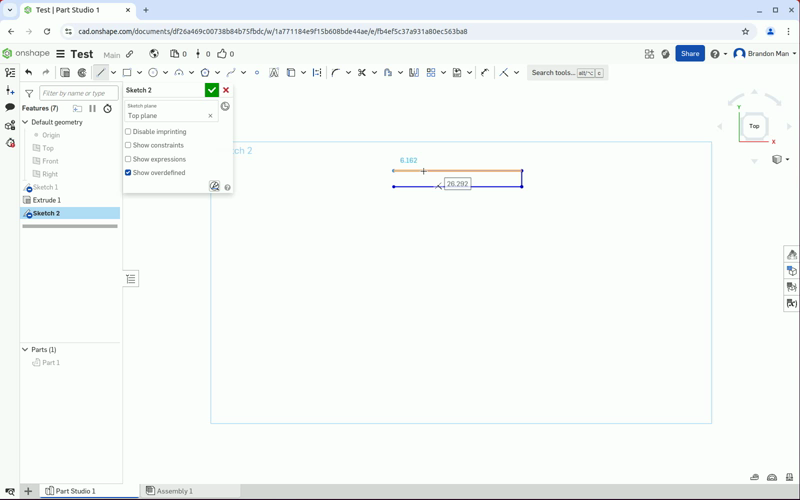
key_down(shift)
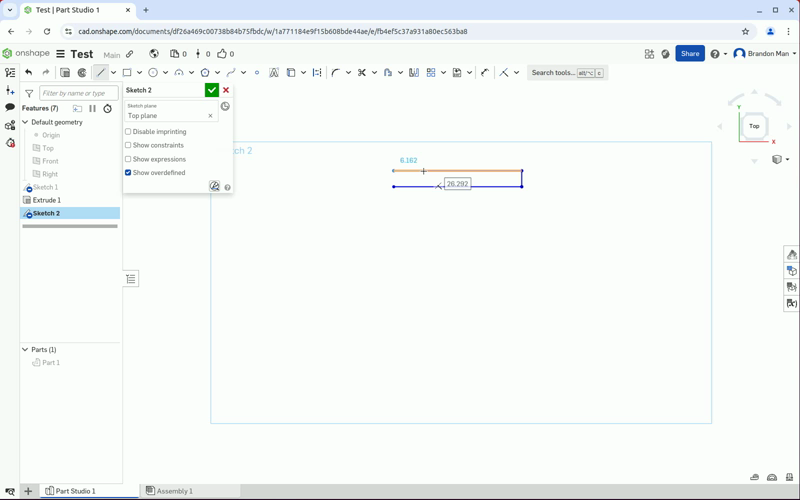
mouse_move(393, 186)
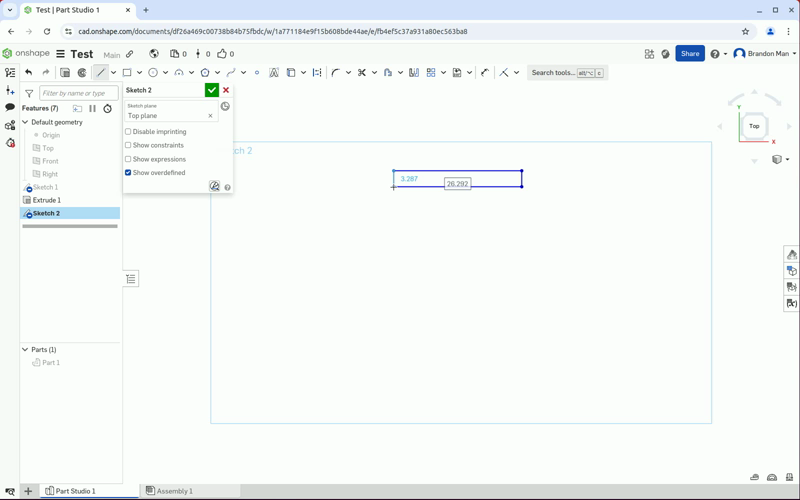
key_up(shift)
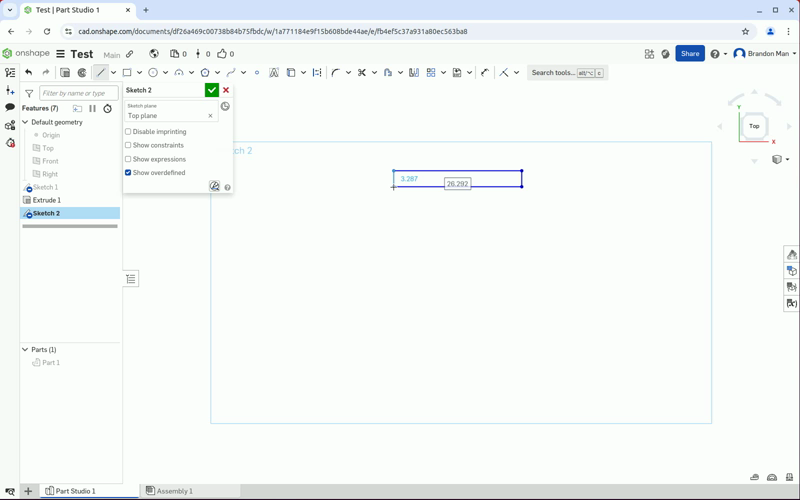
click(393, 186)
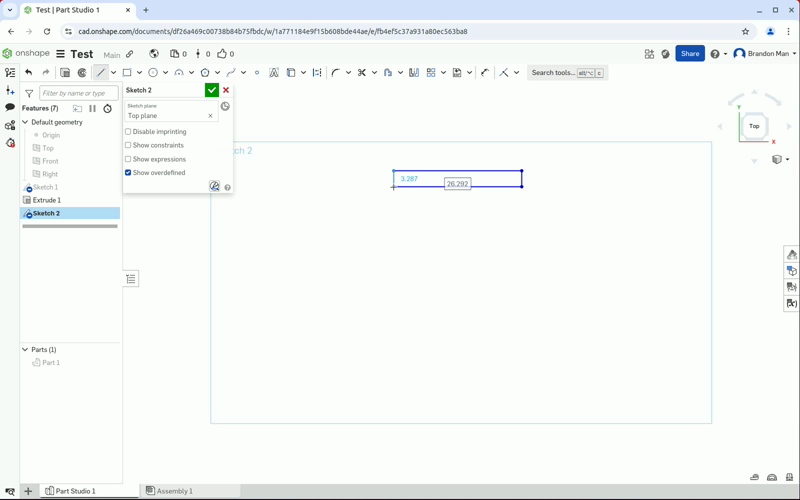
key(esc)
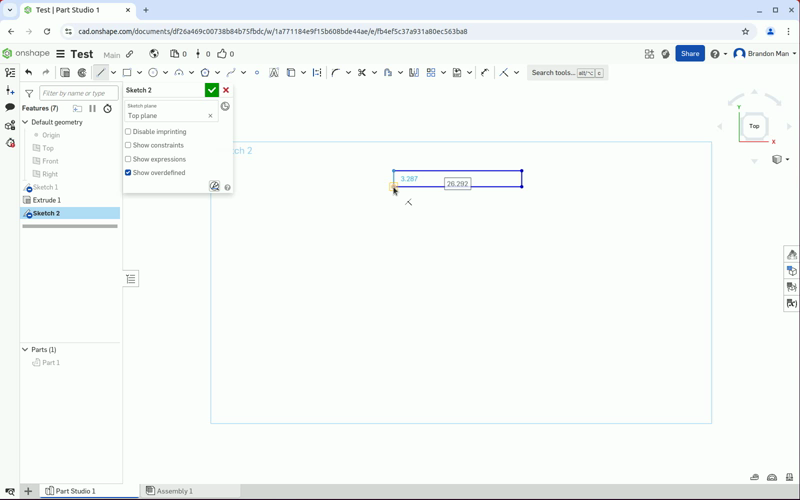
mouse_move(468, 175)
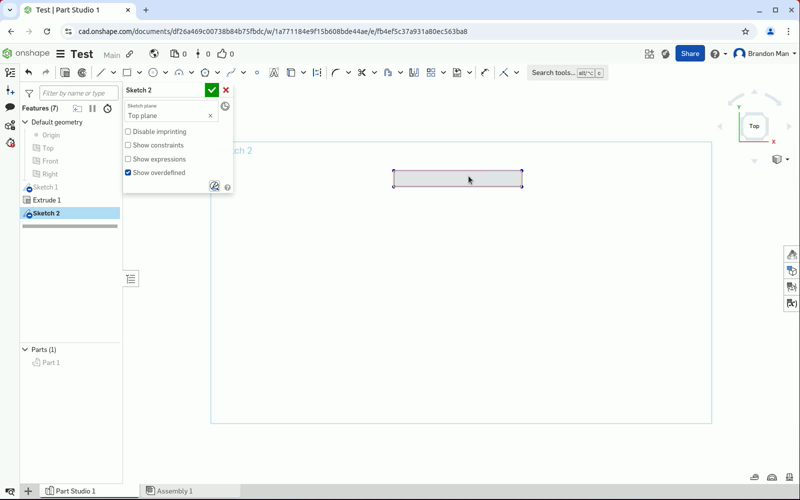
click(468, 175)
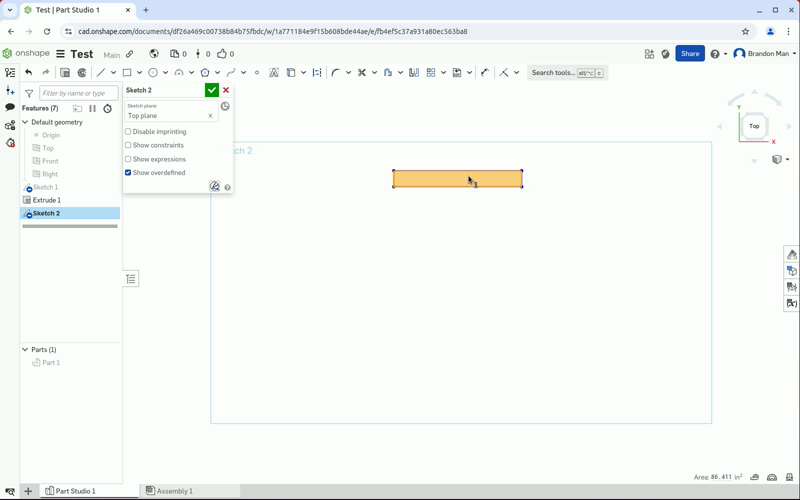
mouse_move(73, 352)
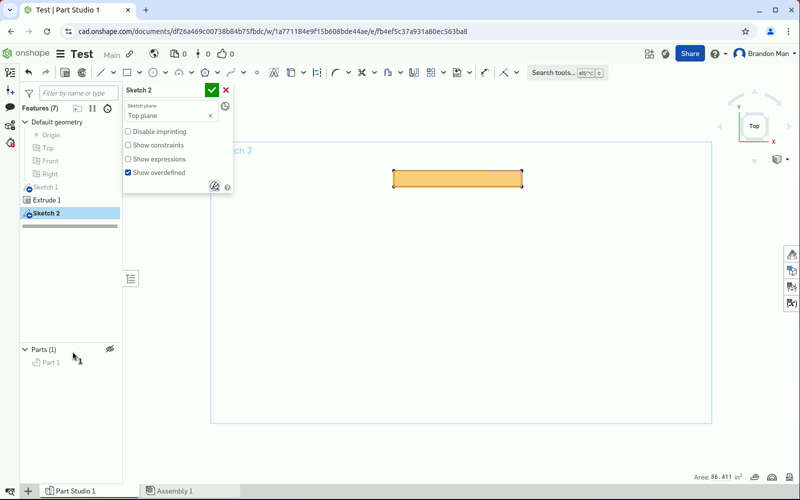
key(shift+y)
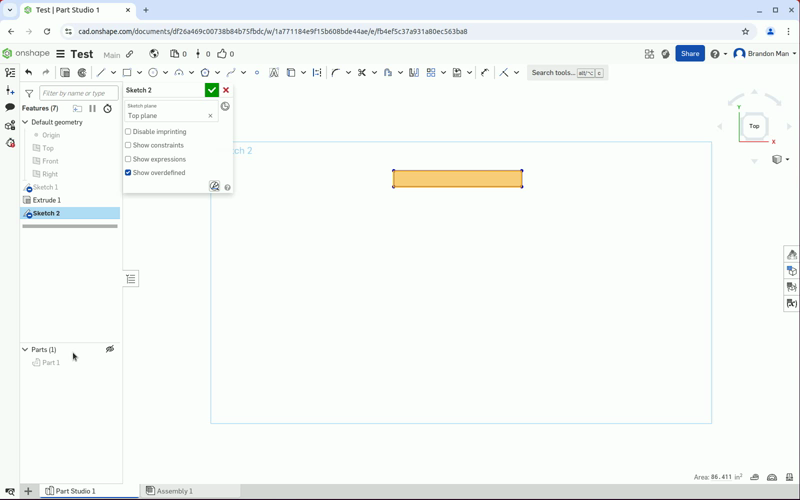
key(shift+e)
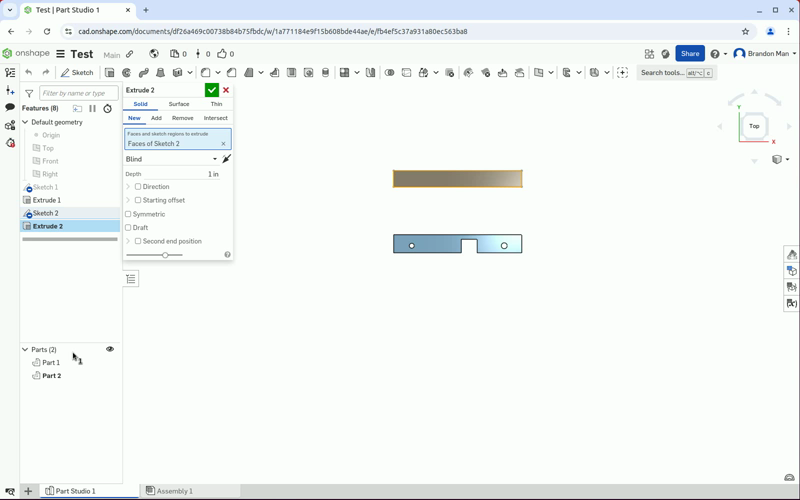
mouse_move(143, 106)
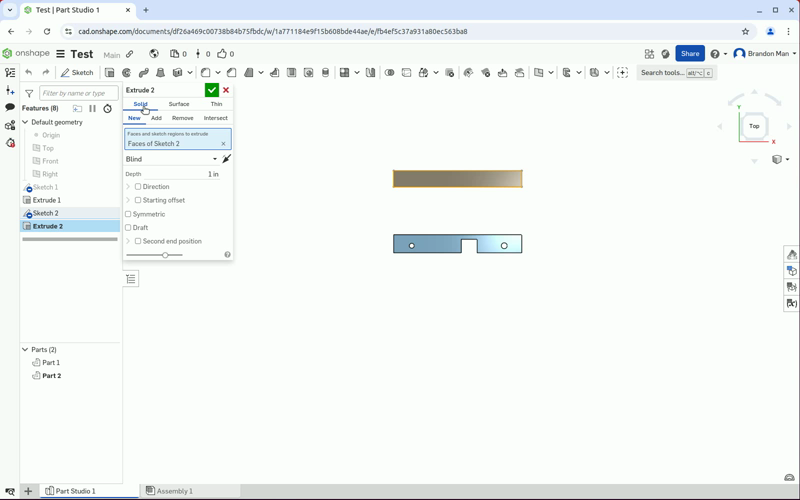
click(143, 106)
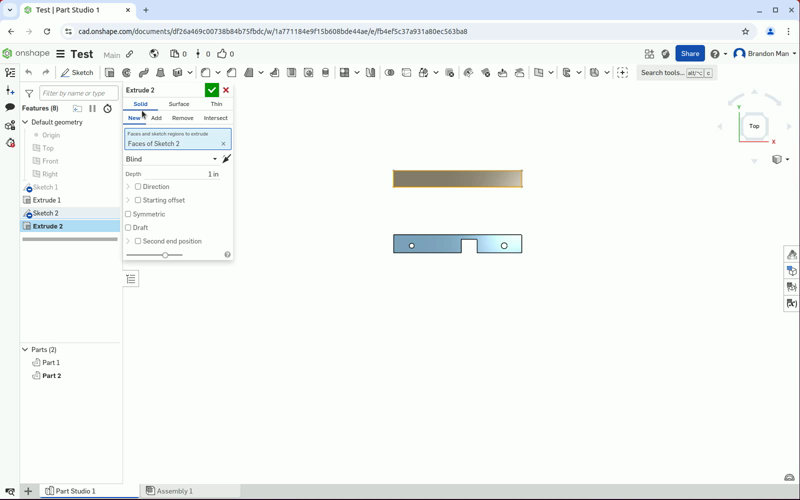
mouse_move(137, 120)
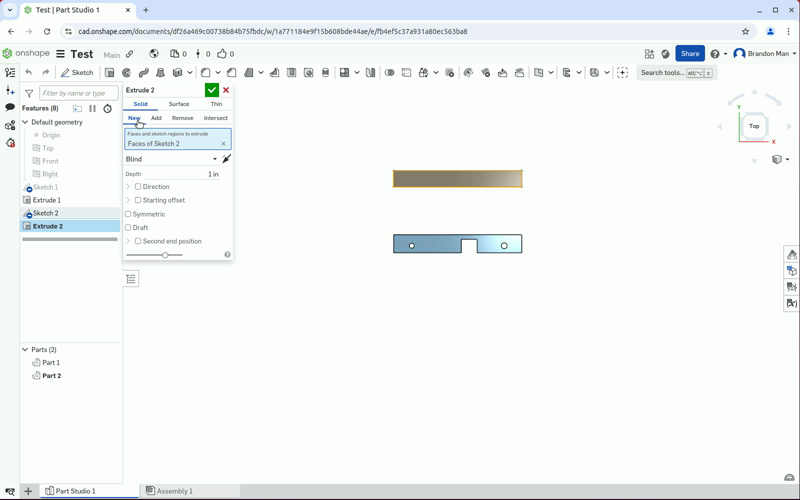
click(137, 120)
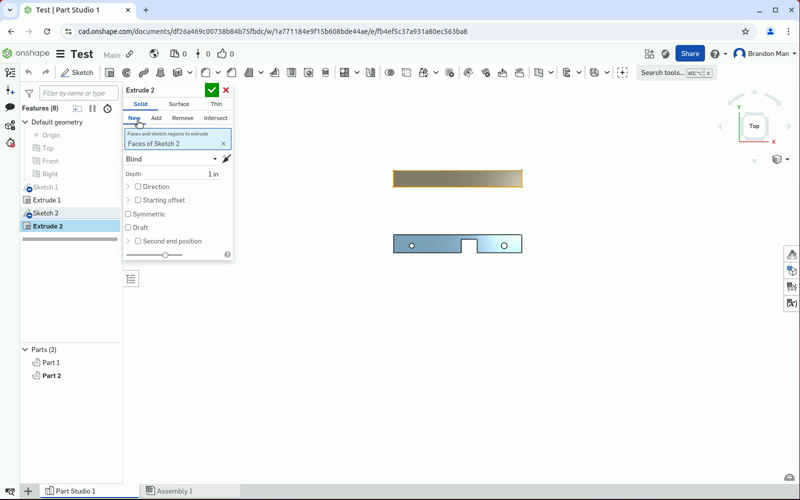
key(tab, 4)
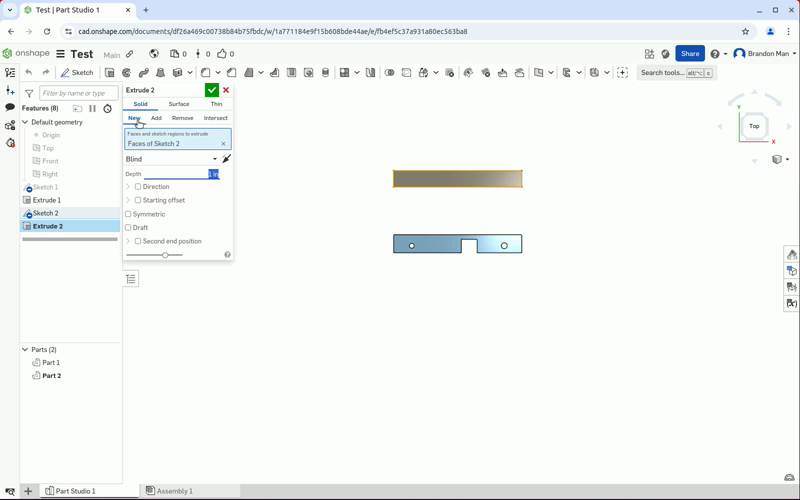
text(4.092)
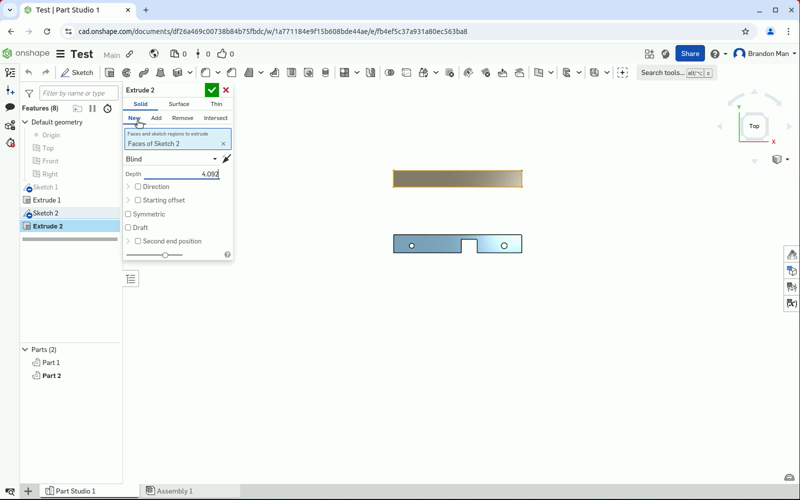
key(enter)
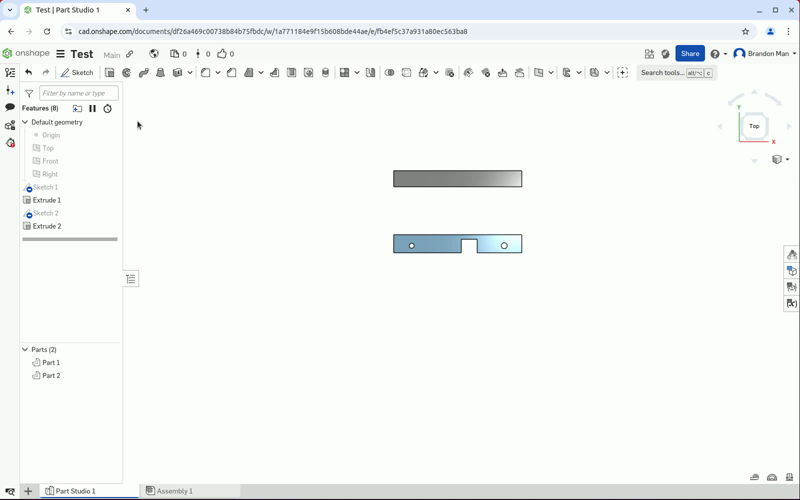
key(shift+h)
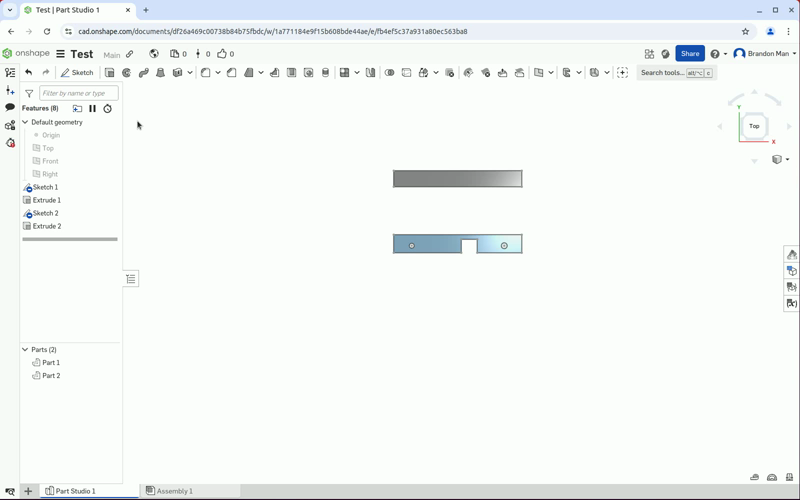
key(shift+h)
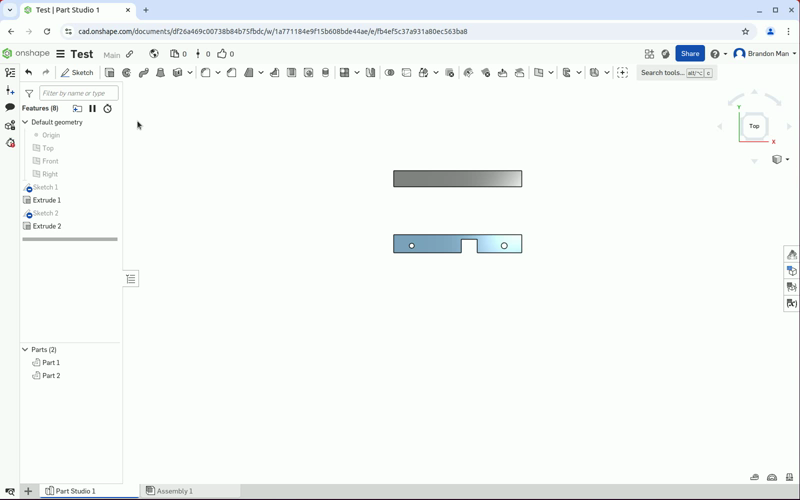
mouse_move(73, 189)
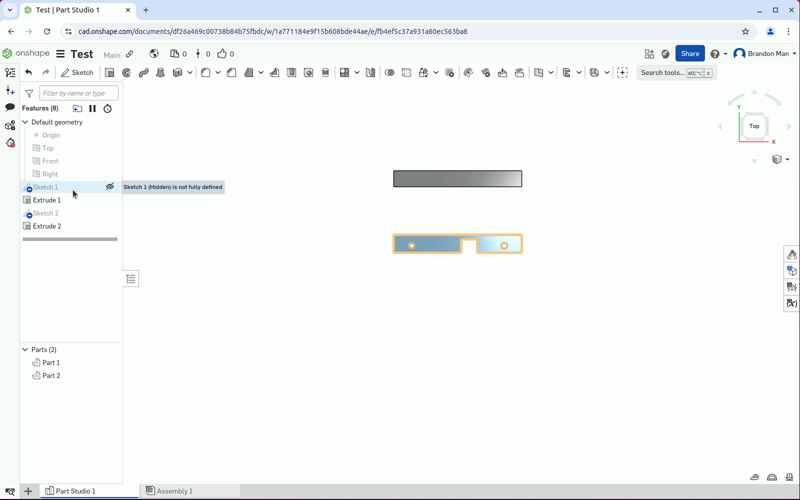
click(73, 189)
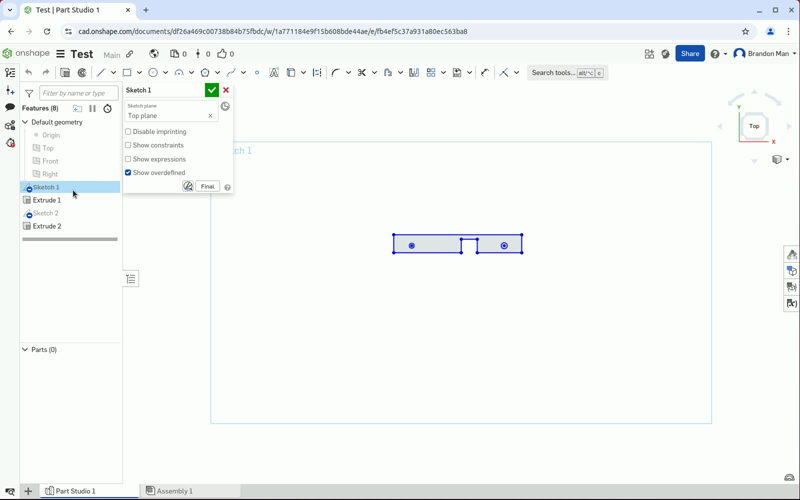
mouse_move(229, 92)
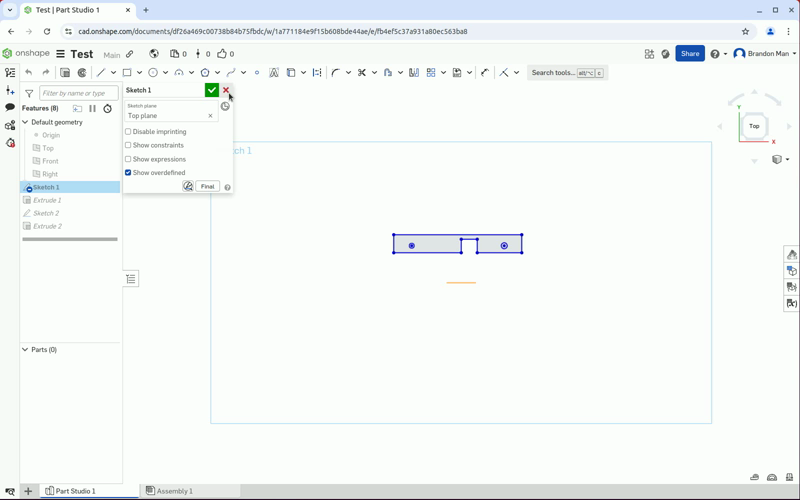
click(229, 92)
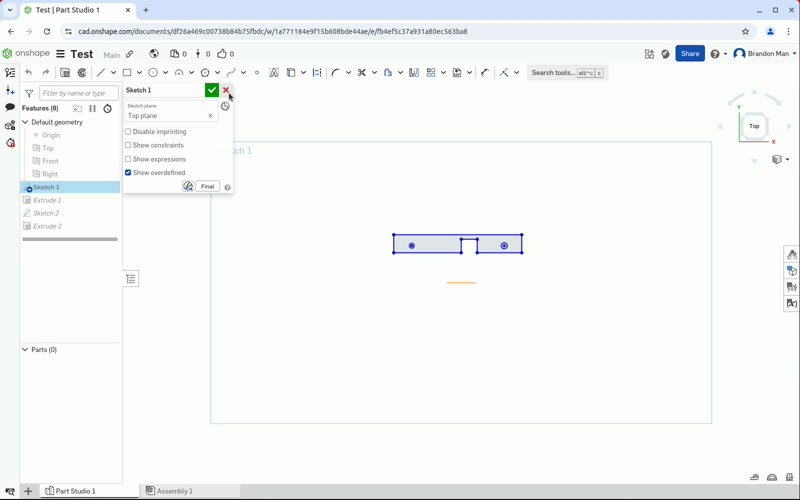
key(shift+s)
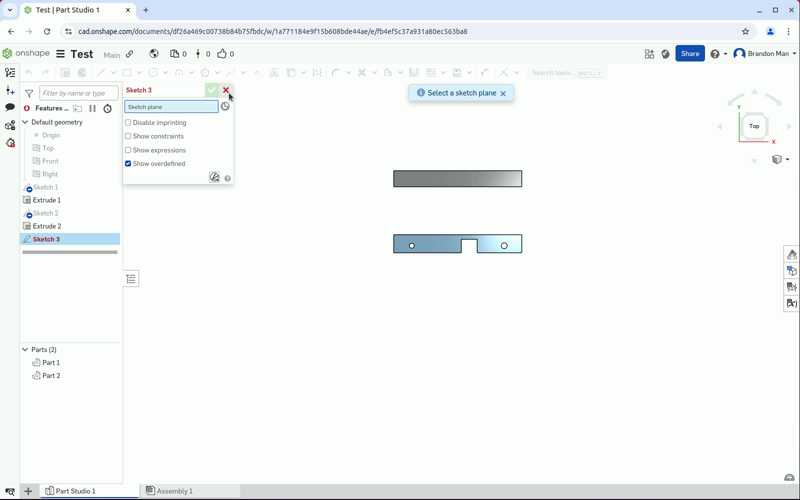
mouse_move(73, 150)
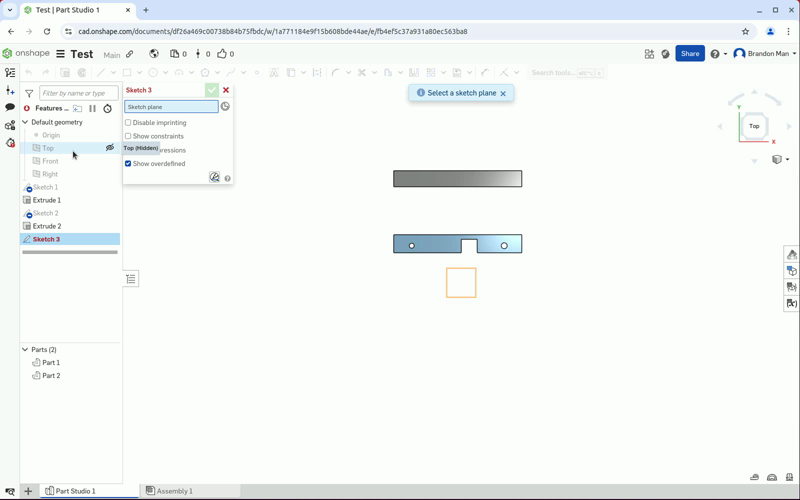
click(73, 150)
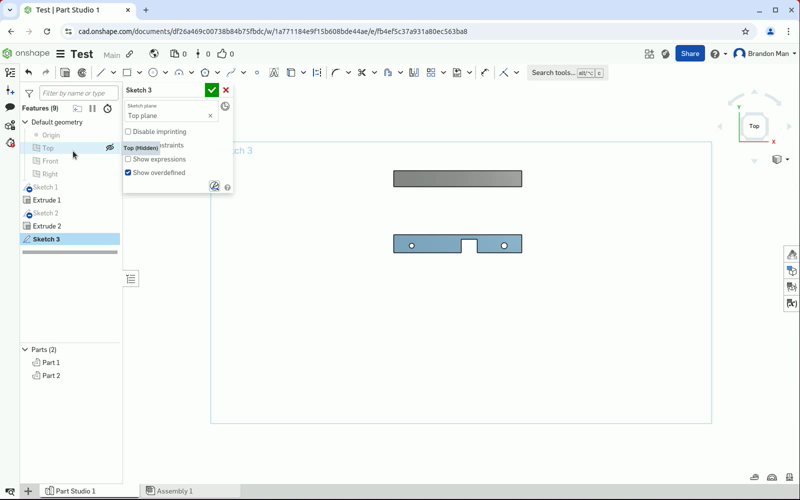
mouse_move(73, 352)
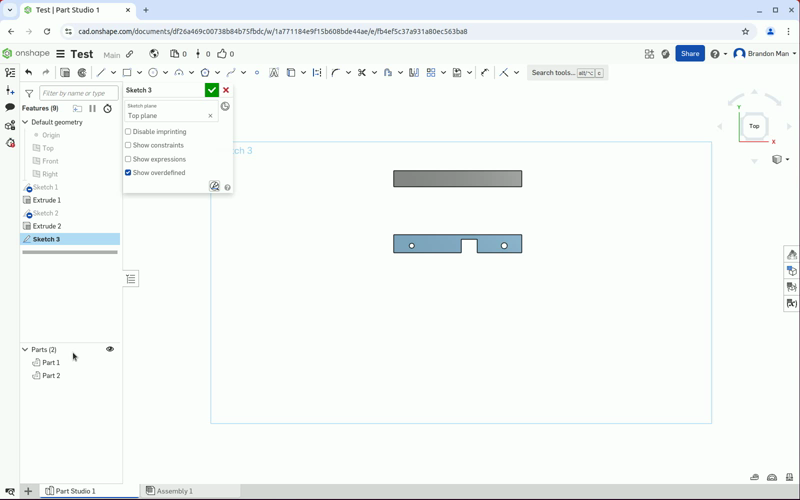
key(y)
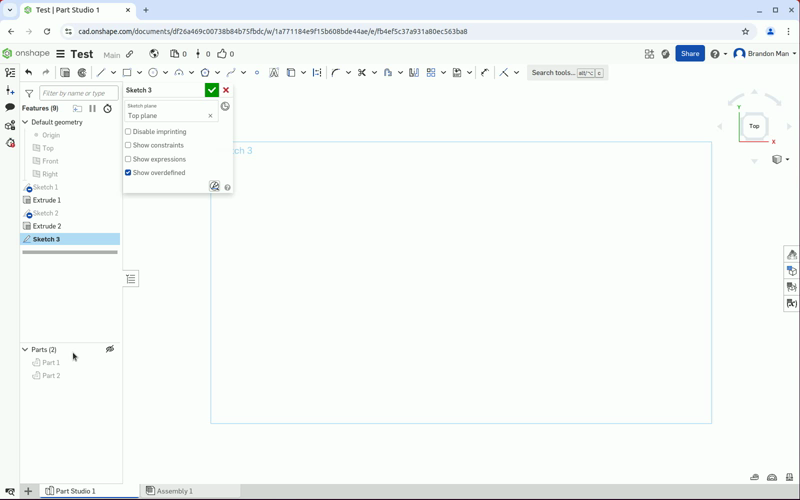
key(l)
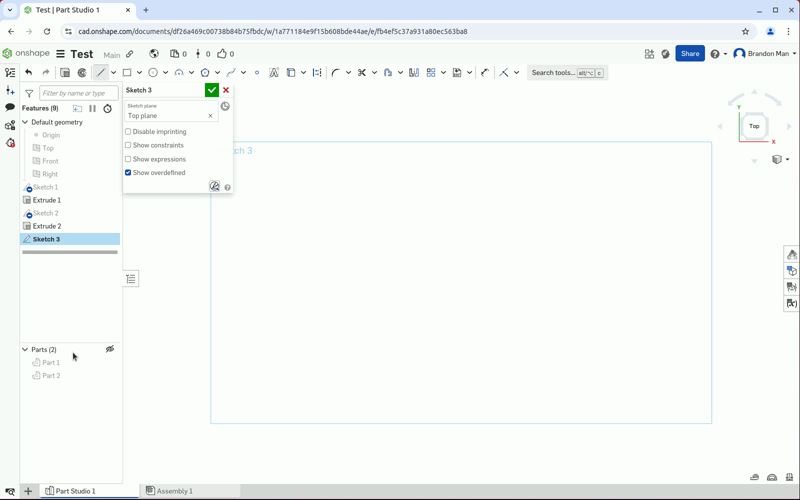
key_down(shift)
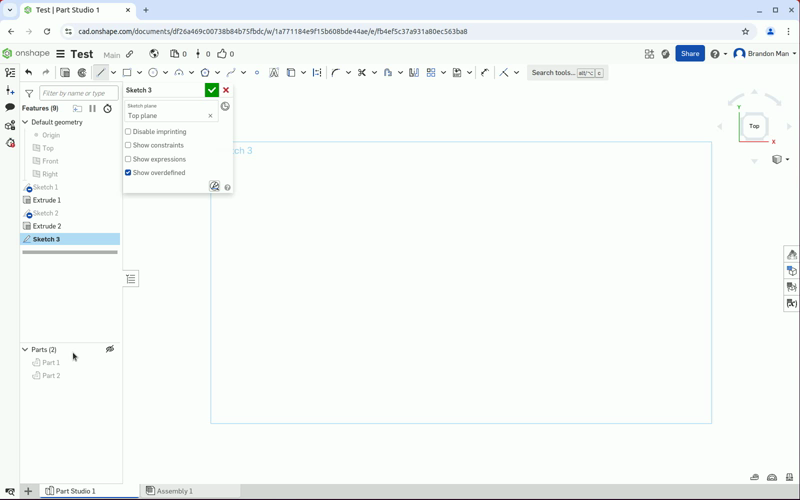
mouse_move(393, 234)
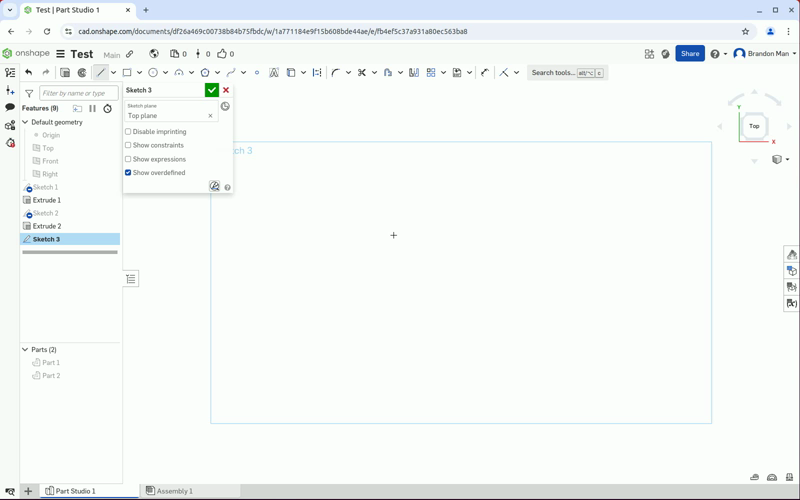
click(393, 234)
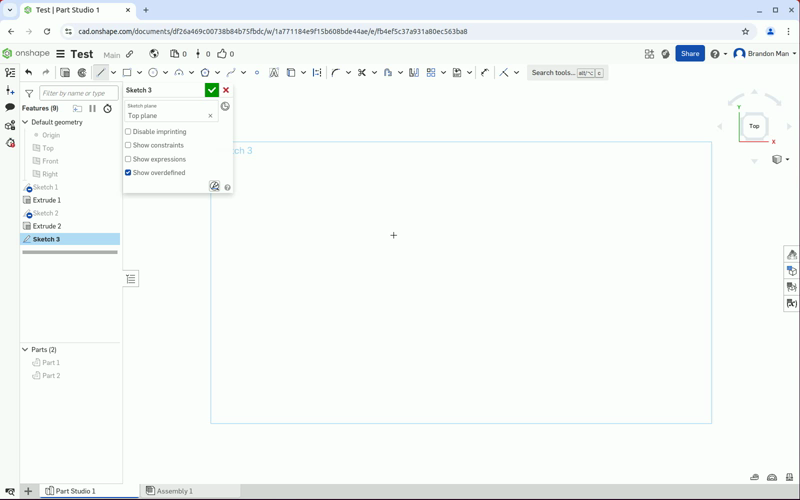
key_up(shift)
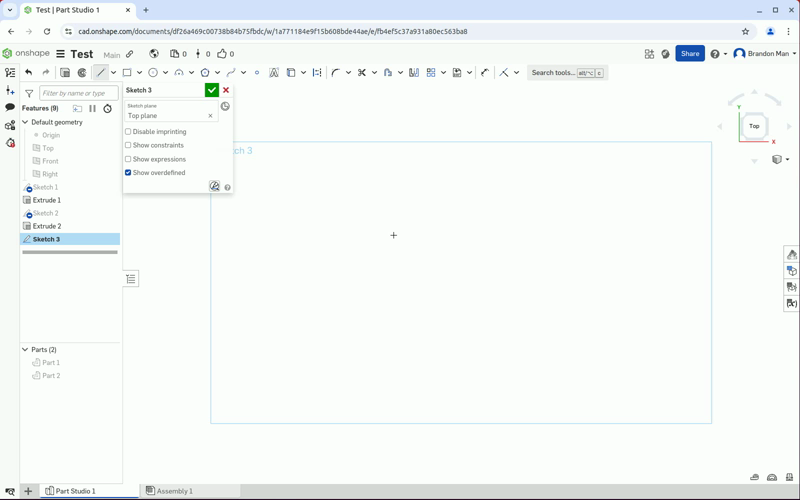
key_down(shift)
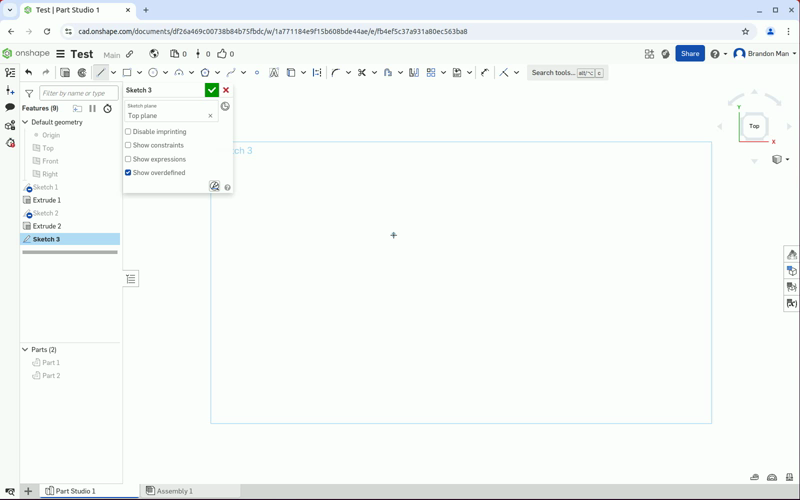
mouse_move(521, 234)
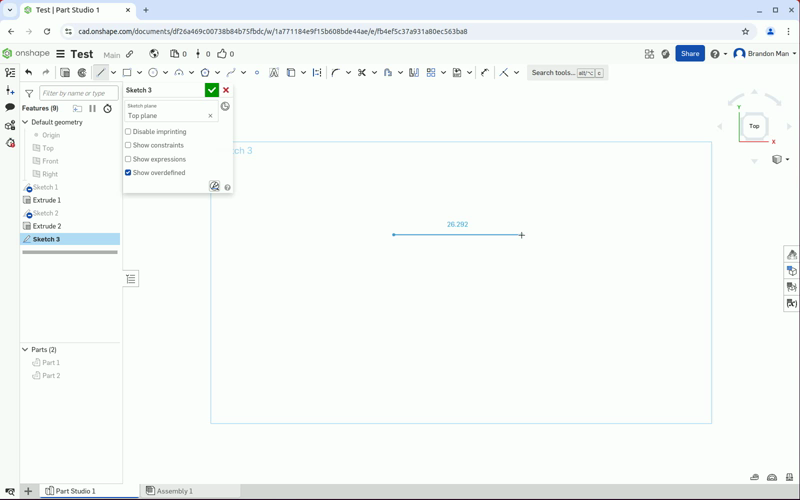
click(521, 234)
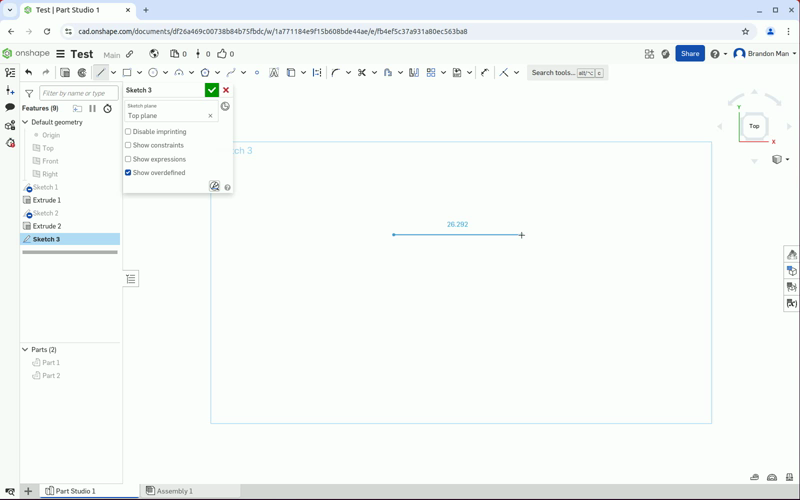
key_up(shift)
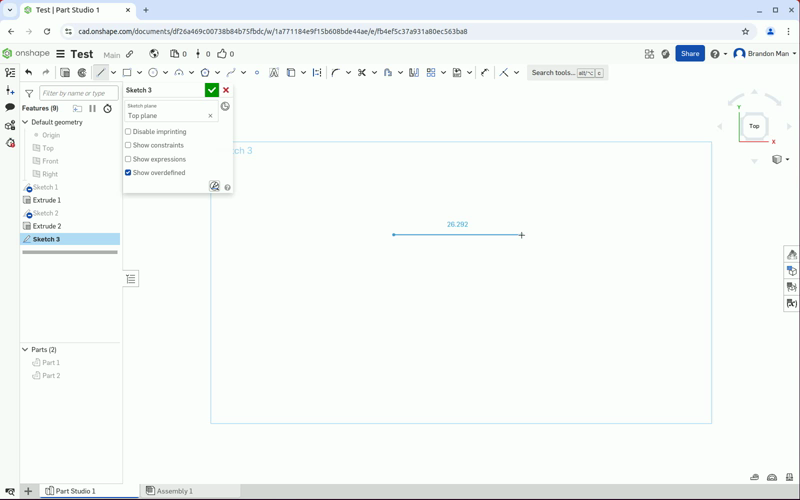
key_down(shift)
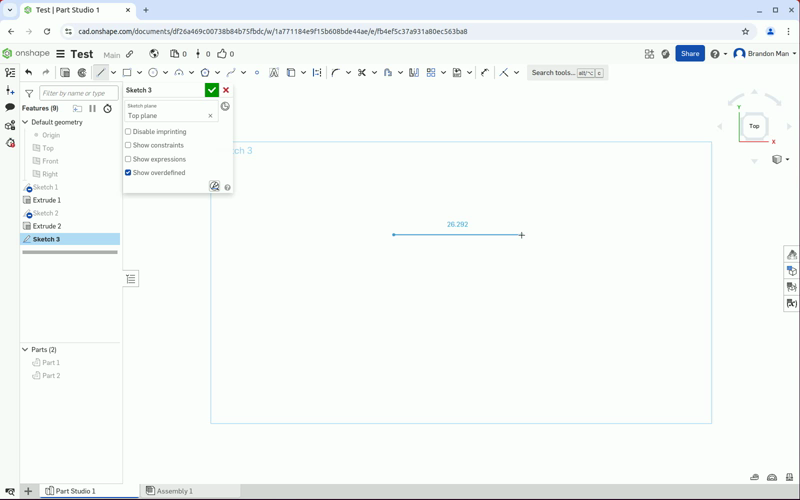
mouse_move(551, 234)
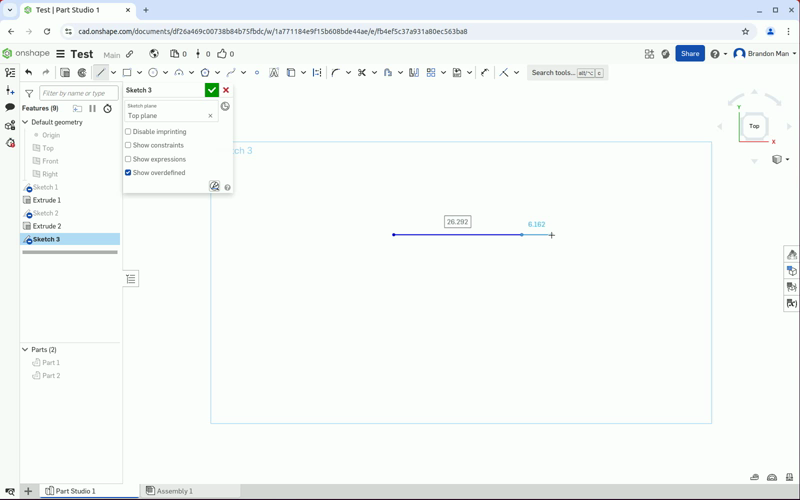
mouse_move(521, 186)
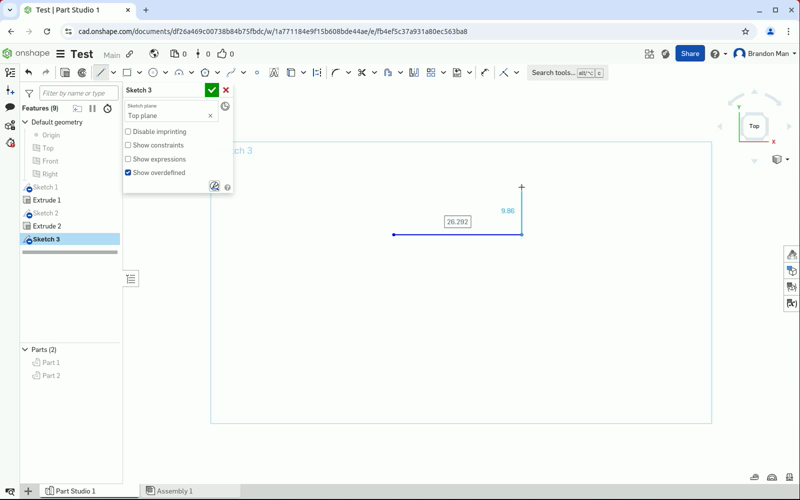
click(521, 186)
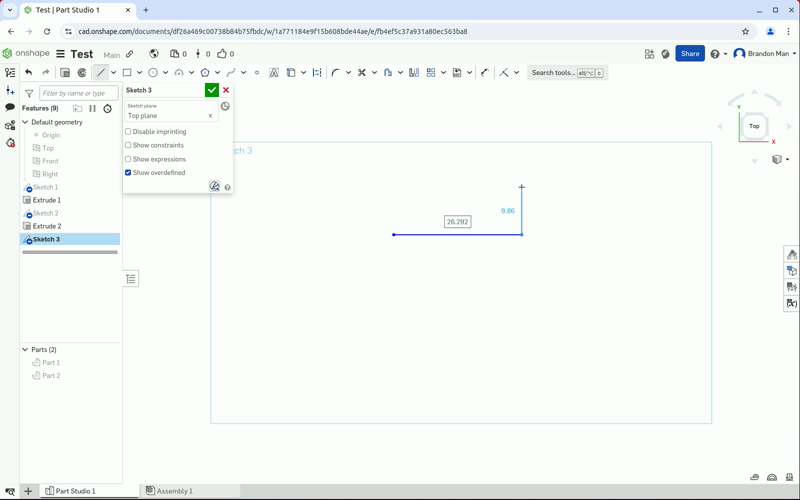
key_up(shift)
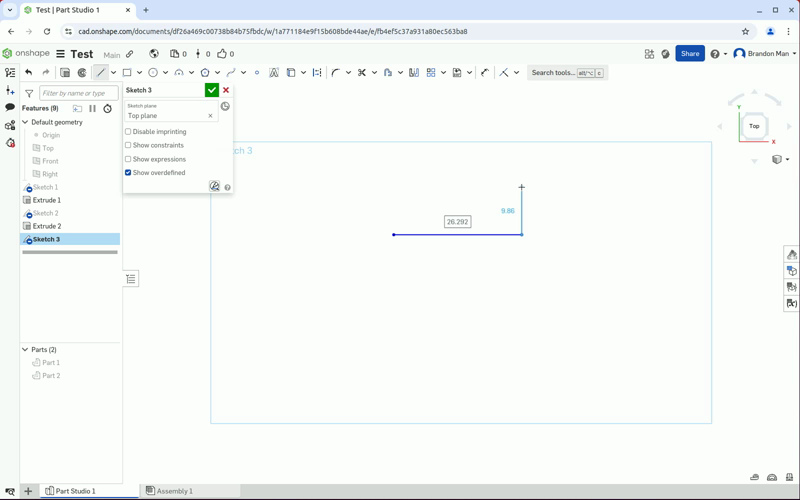
key_down(shift)
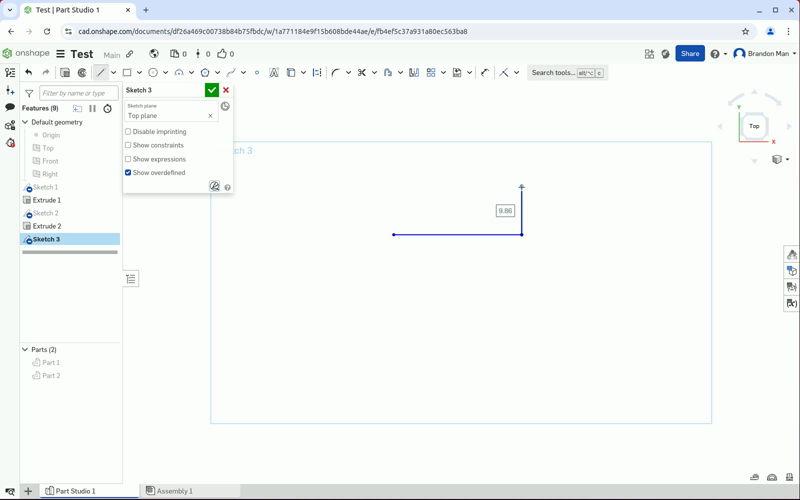
mouse_move(393, 186)
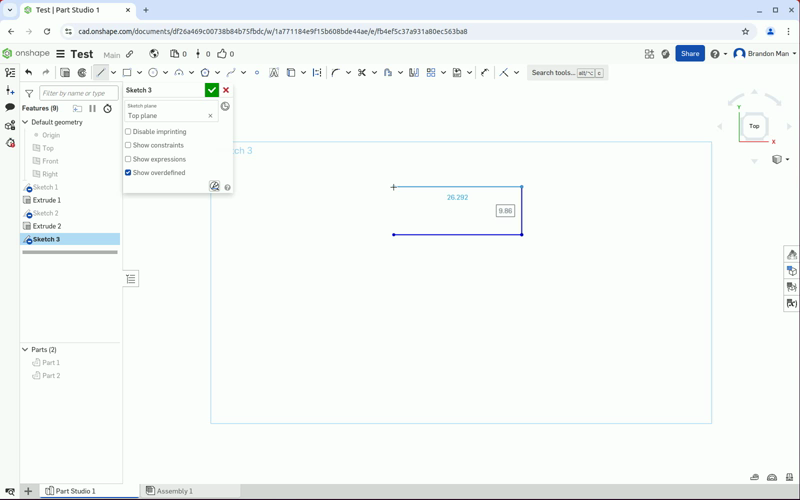
click(393, 186)
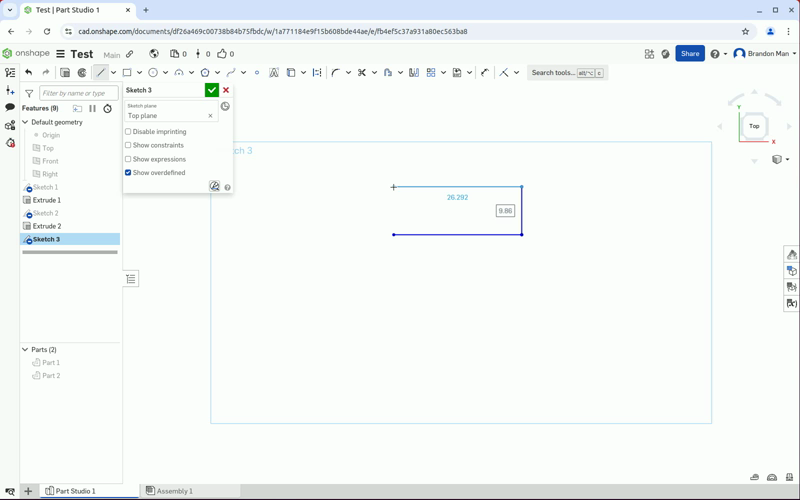
key_up(shift)
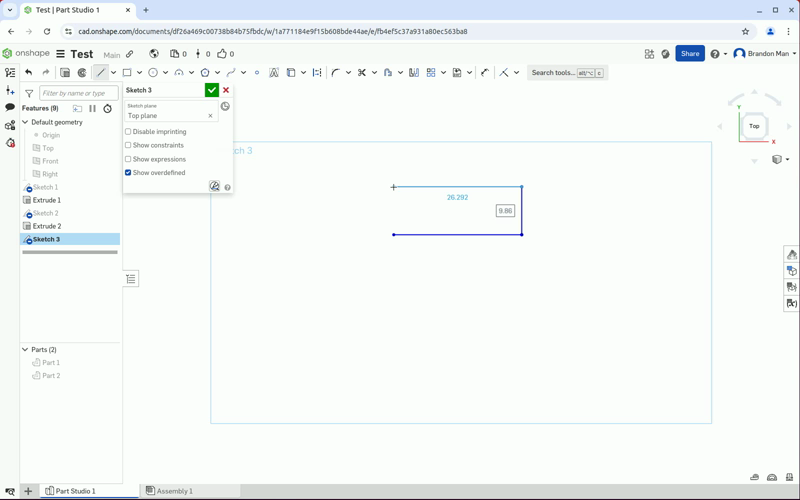
mouse_move(423, 186)
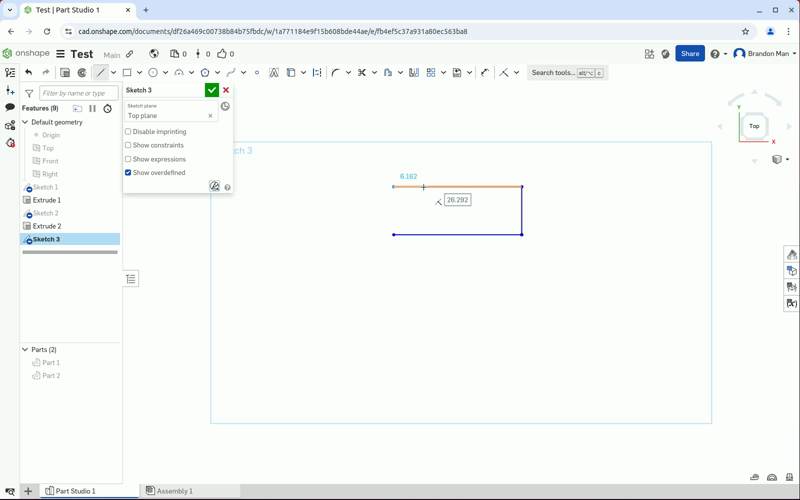
key_down(shift)
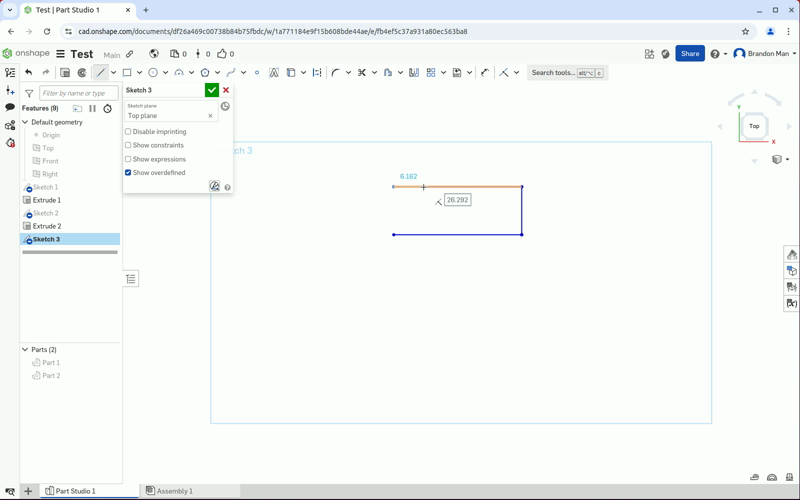
mouse_move(393, 234)
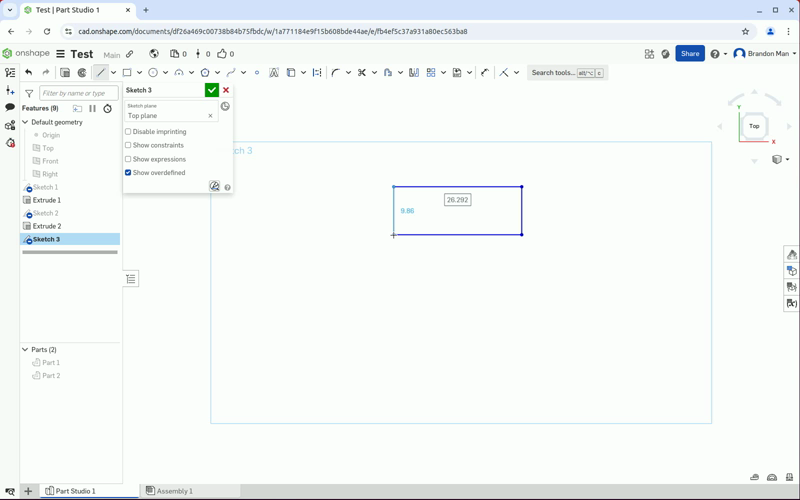
key_up(shift)
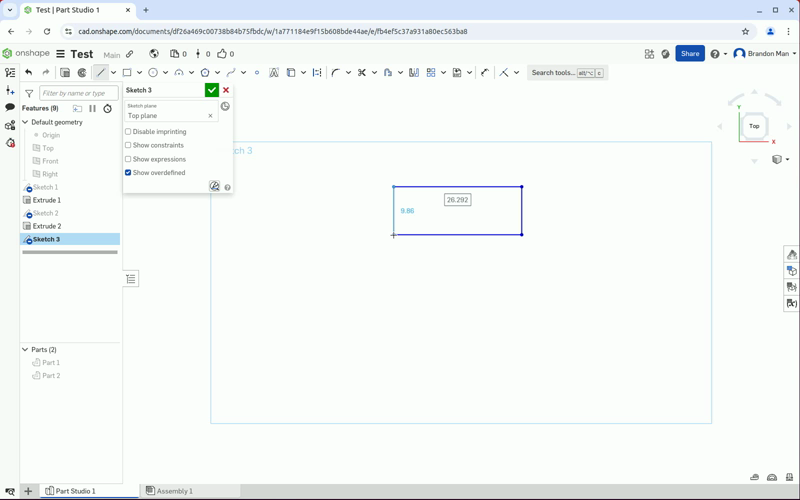
click(393, 234)
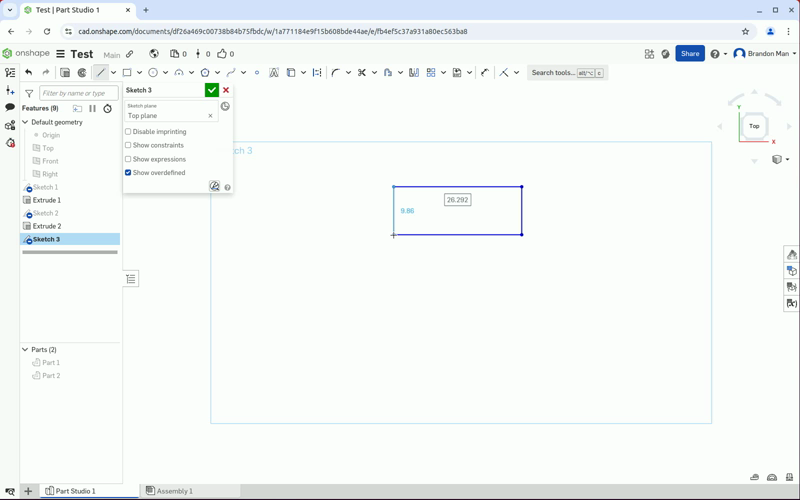
key(esc)
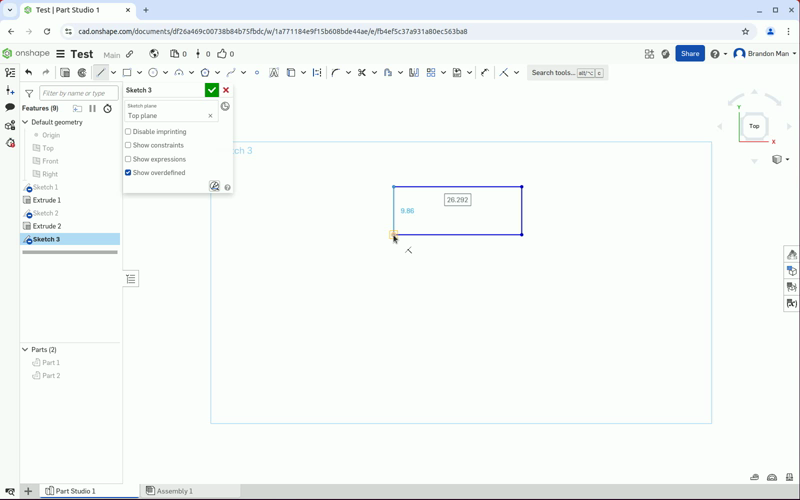
mouse_move(431, 205)
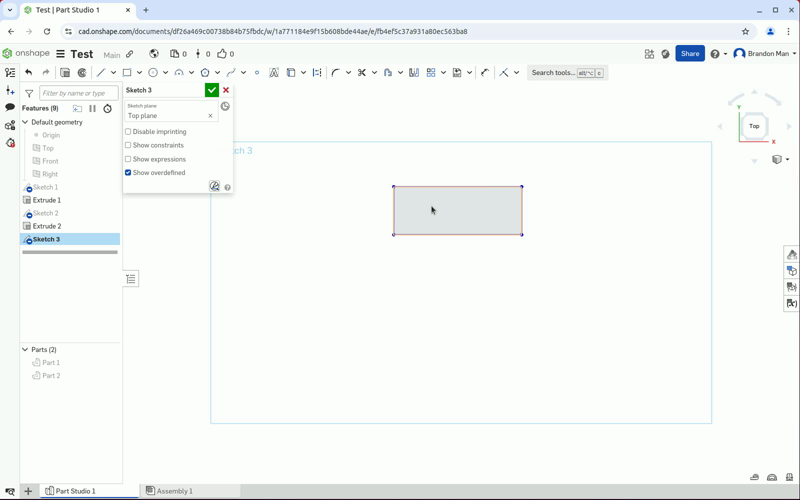
click(431, 205)
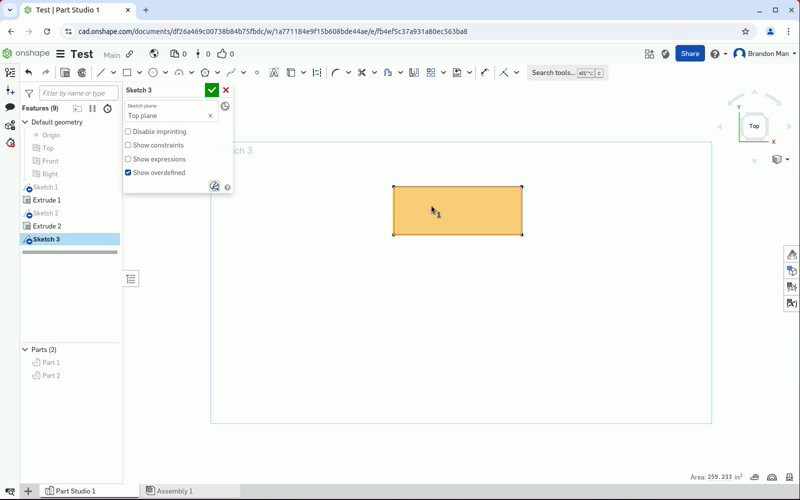
mouse_move(73, 352)
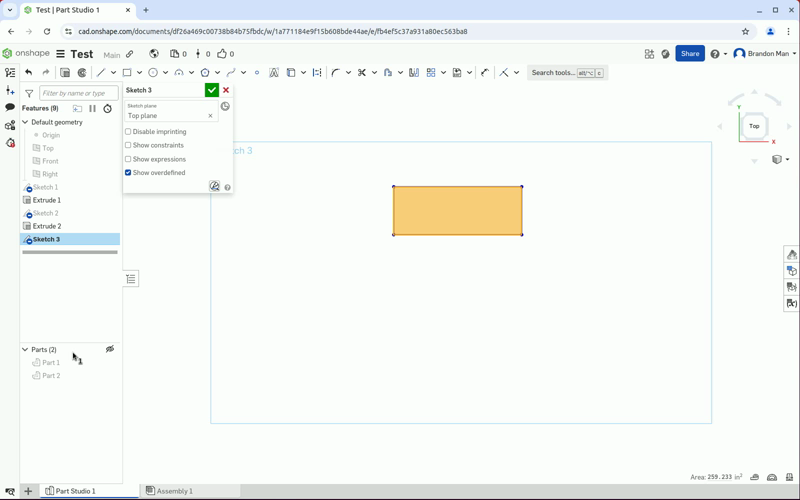
key(shift+y)
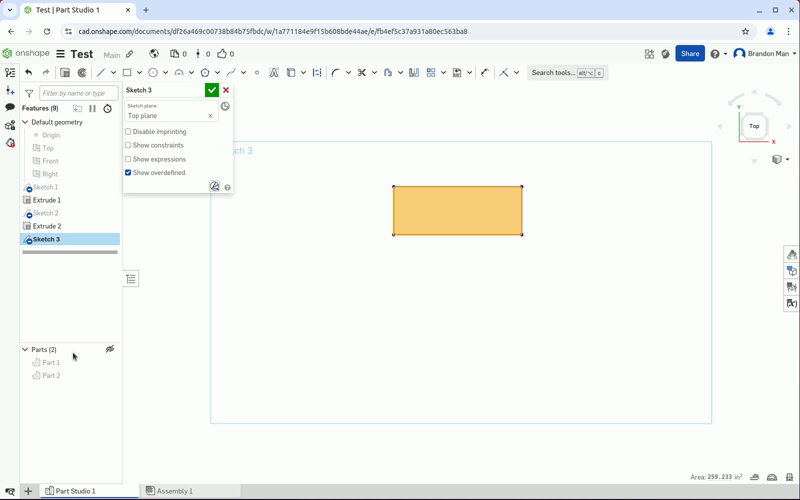
key(shift+e)
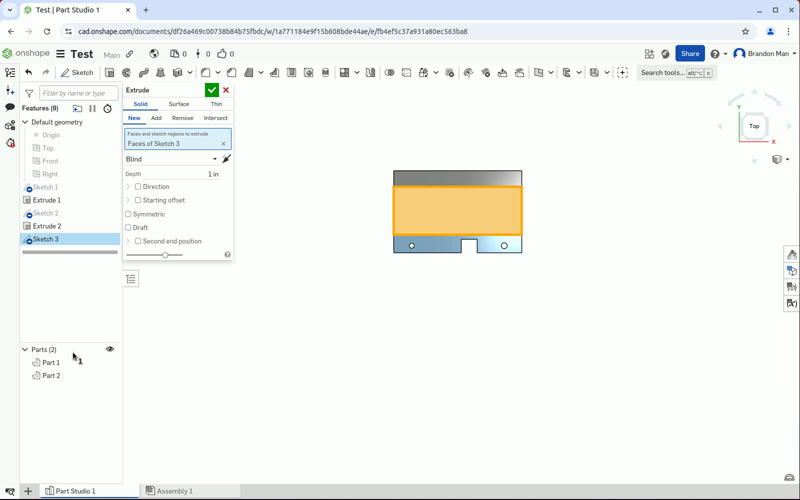
mouse_move(143, 106)
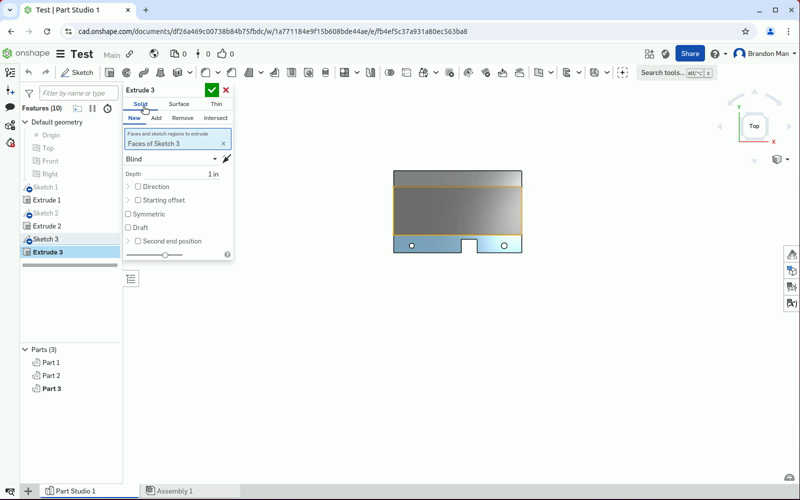
click(143, 106)
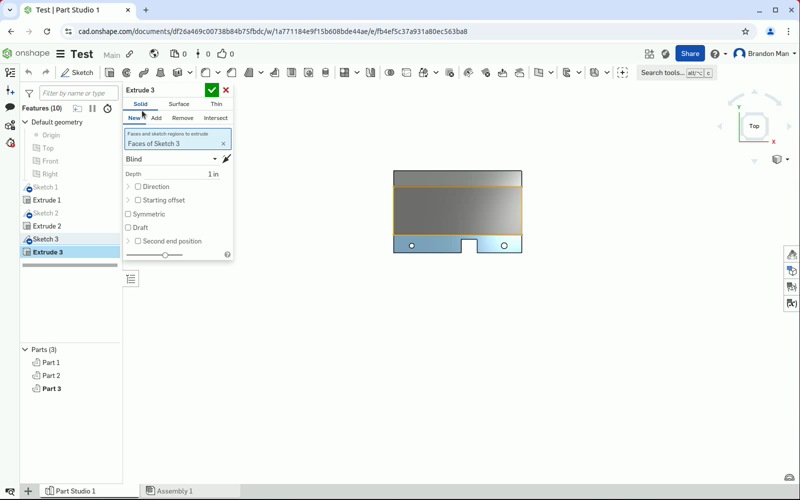
mouse_move(137, 120)
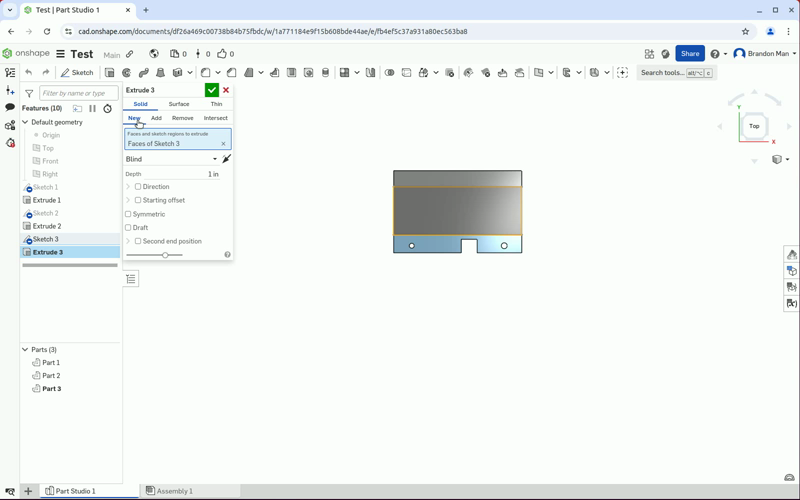
click(137, 120)
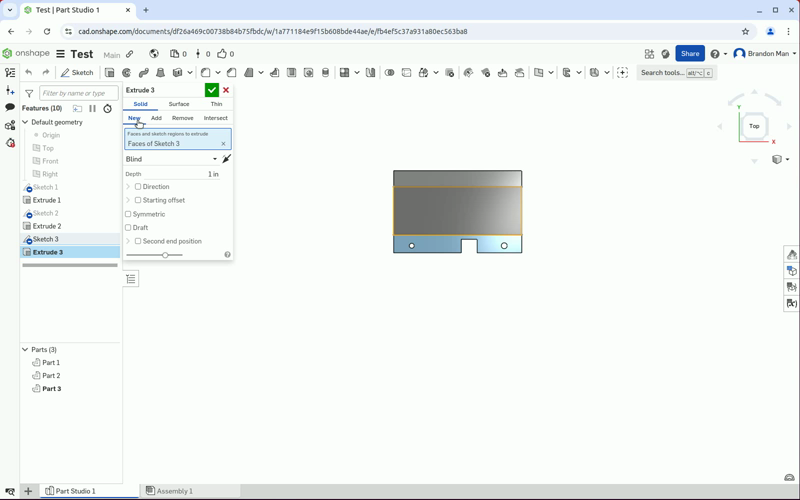
key(tab, 4)
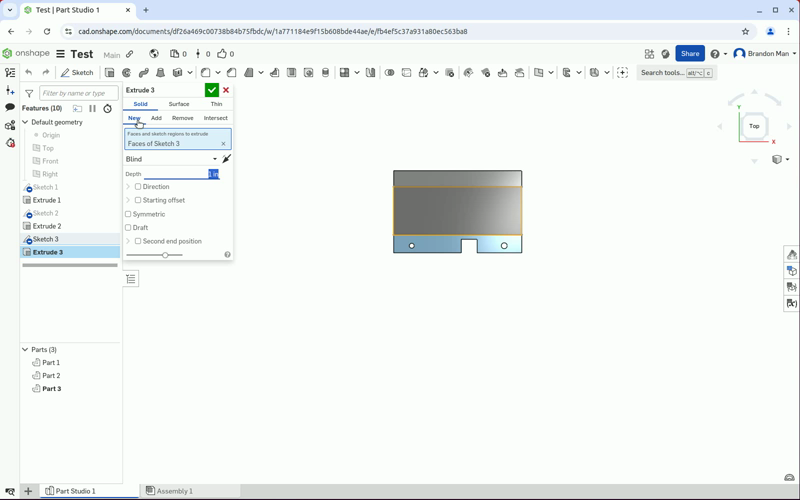
text(4.092)
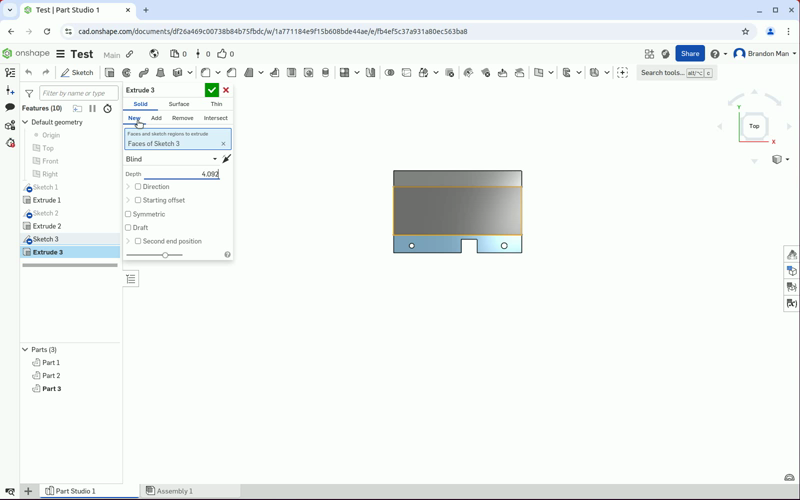
key(enter)
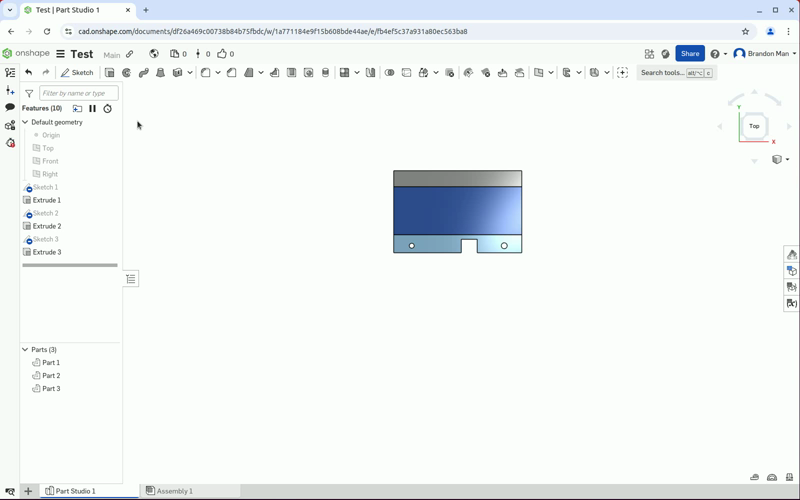
key(shift+h)
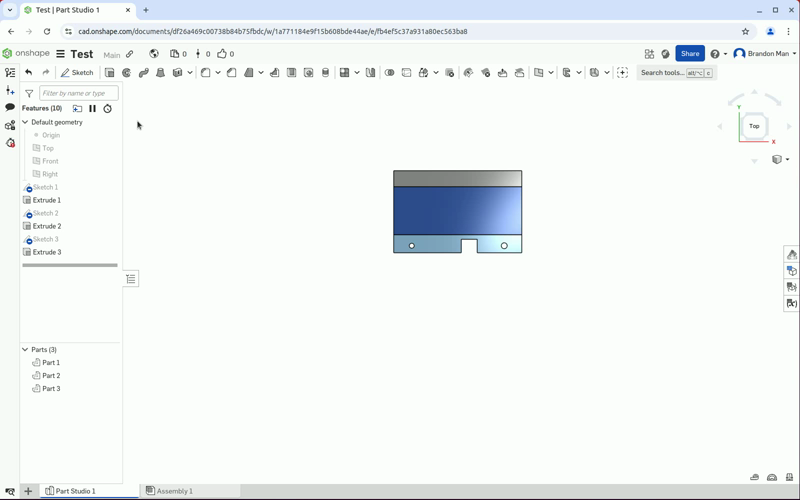
key(shift+h)
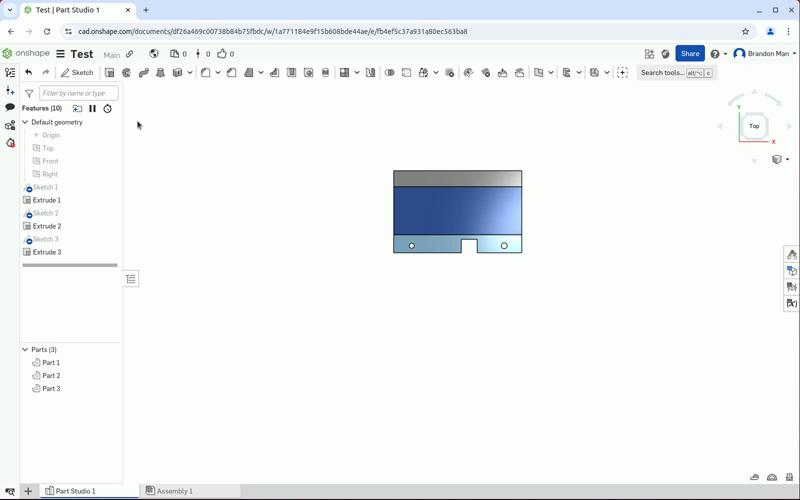
mouse_move(73, 189)
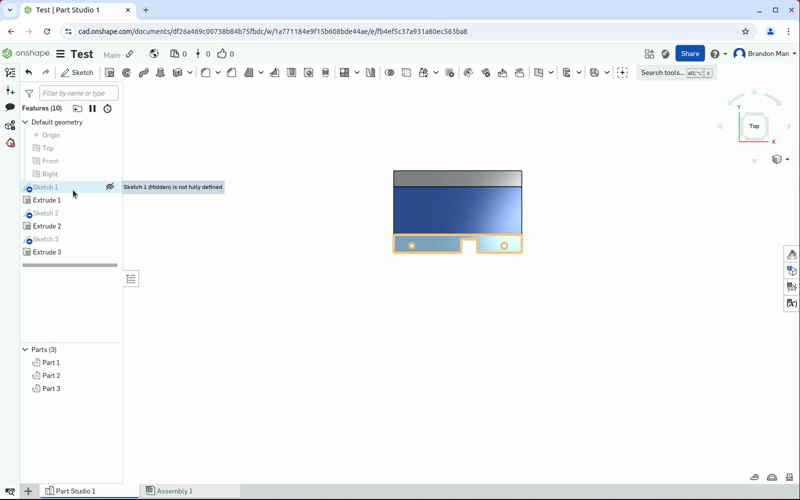
click(73, 189)
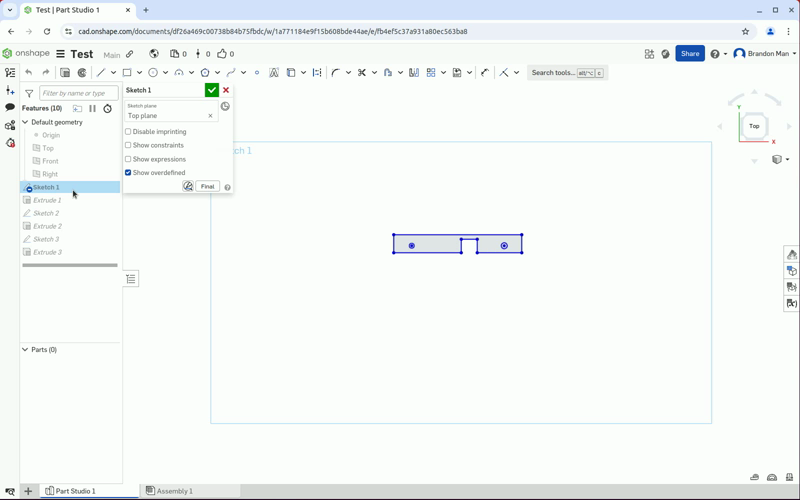
mouse_move(229, 92)
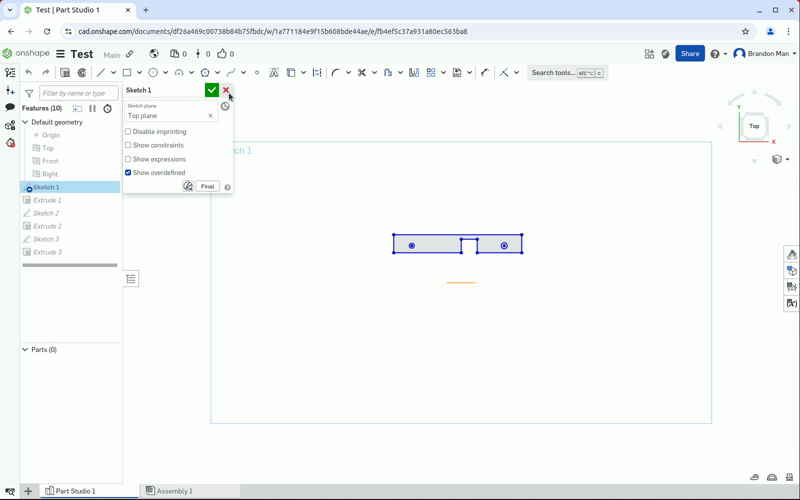
click(229, 92)
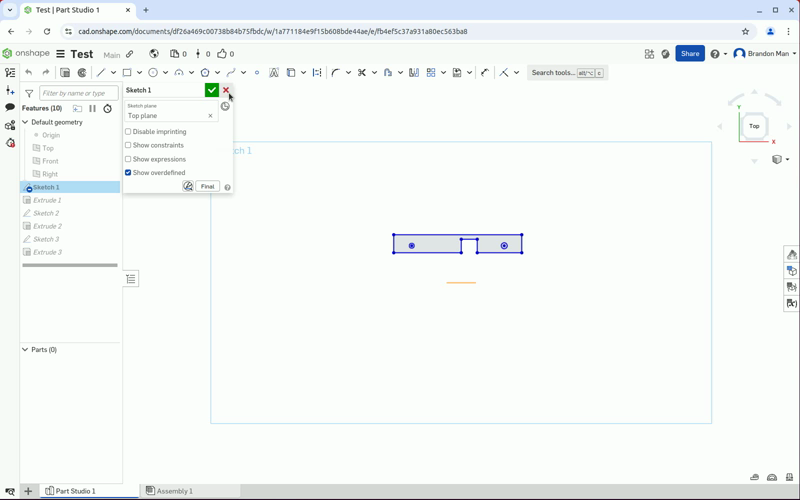
key(shift+s)
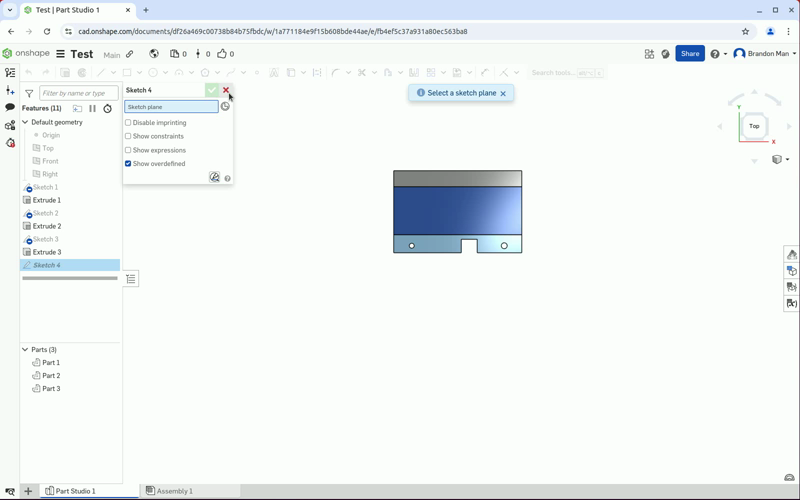
mouse_move(73, 150)
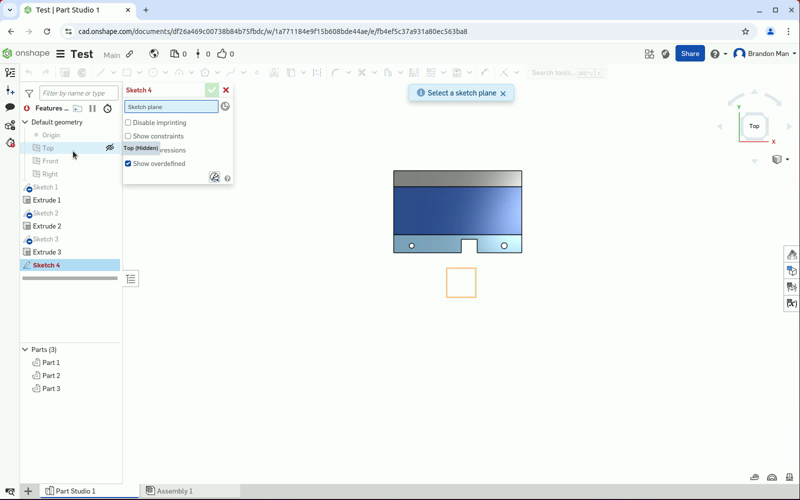
click(73, 150)
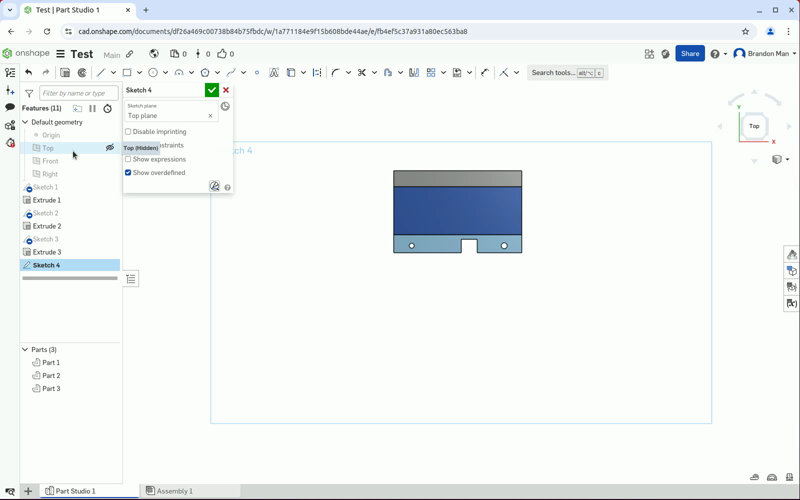
mouse_move(73, 352)
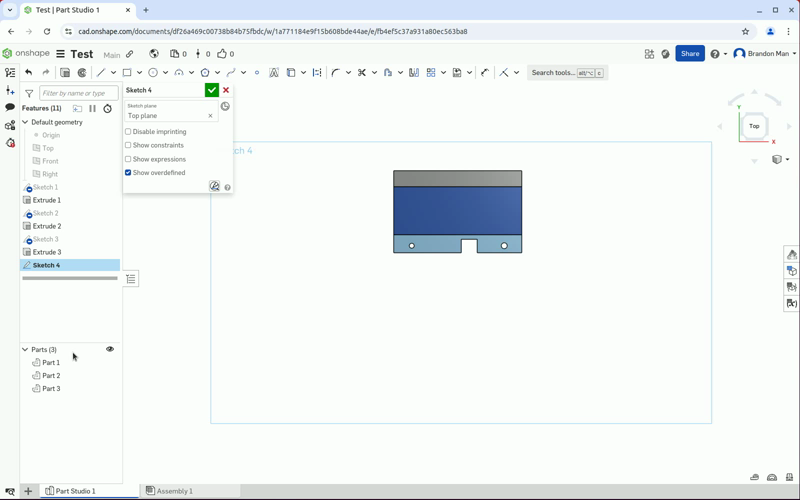
key(y)
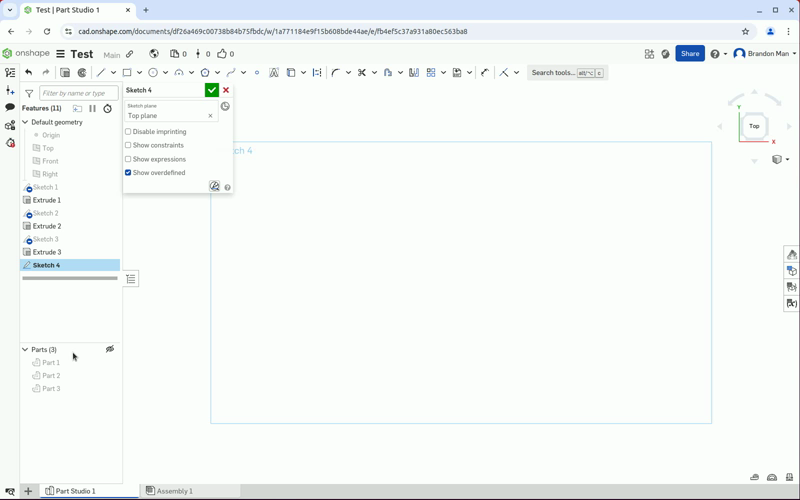
key(l)
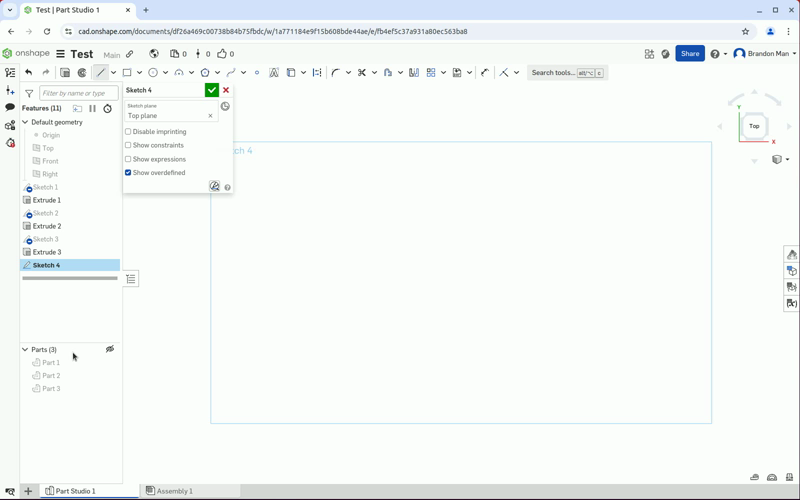
key_down(shift)
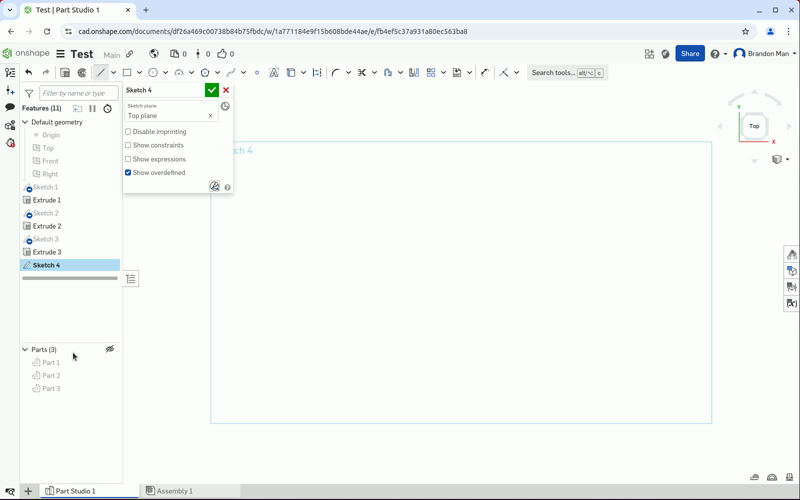
mouse_move(393, 234)
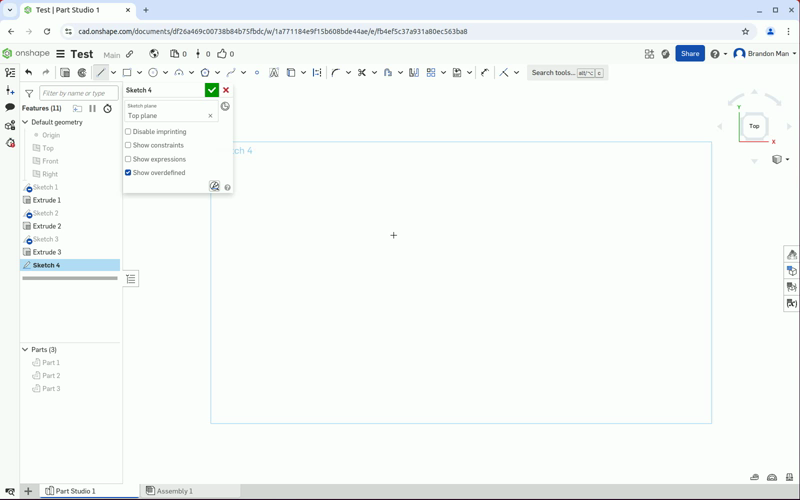
click(393, 234)
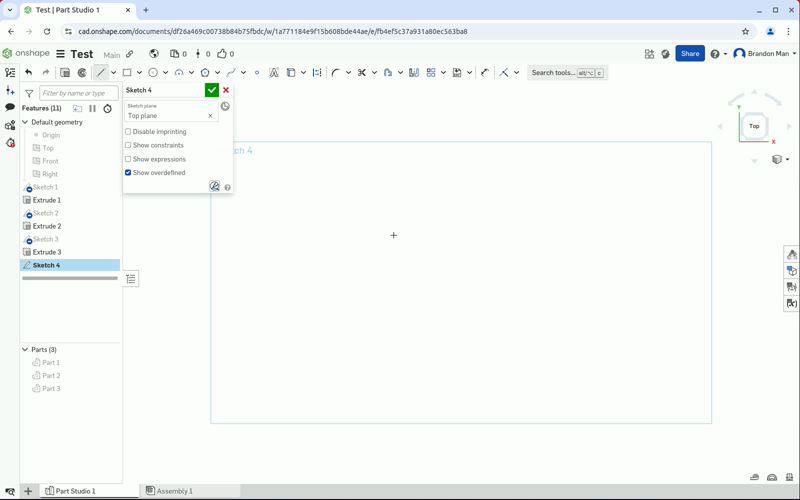
key_up(shift)
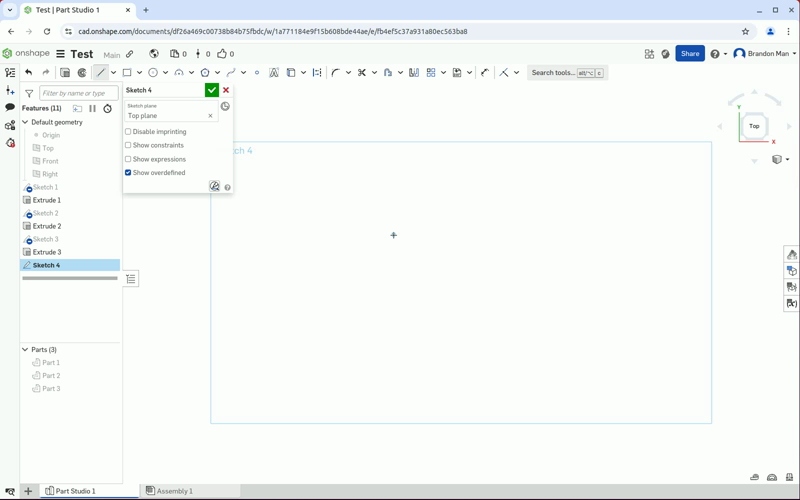
key_down(shift)
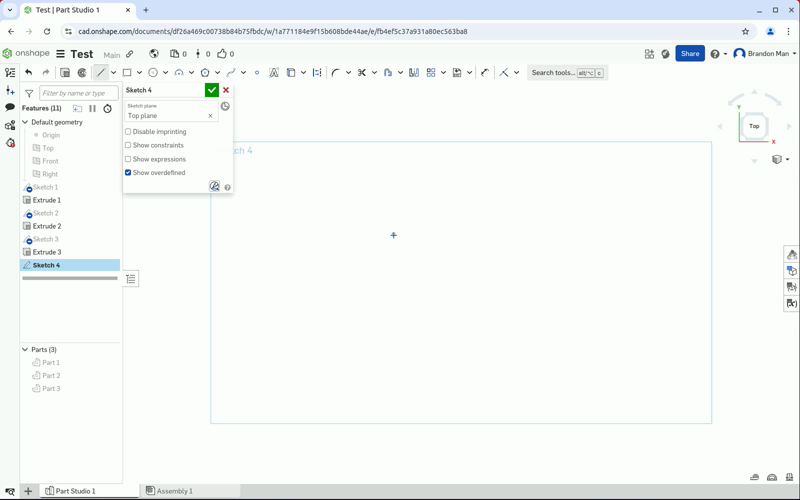
mouse_move(521, 234)
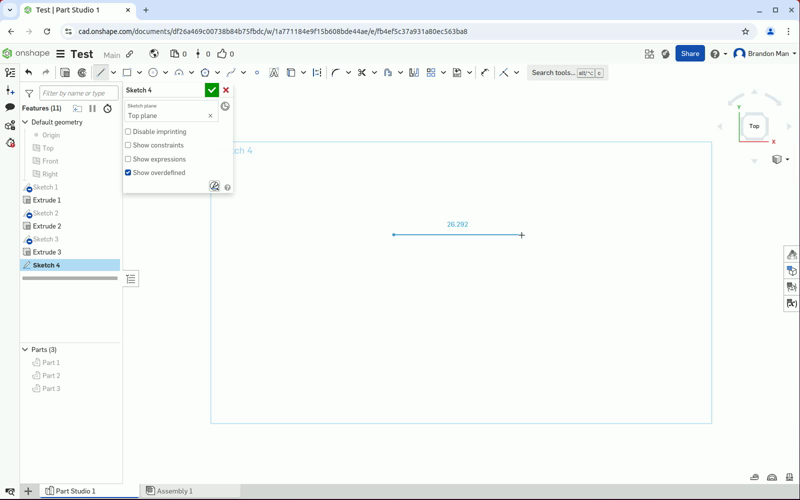
click(521, 234)
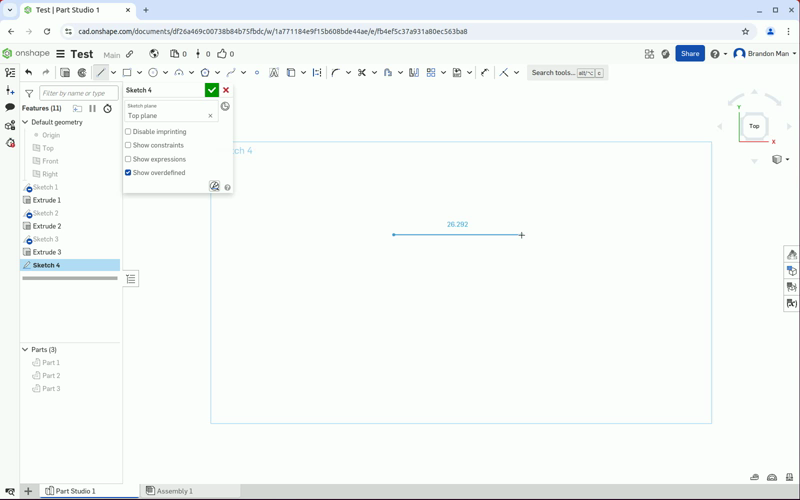
key_up(shift)
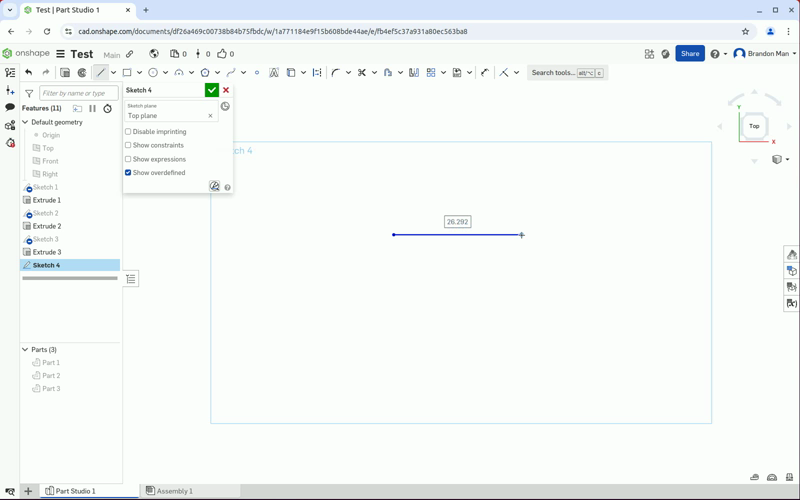
key_down(shift)
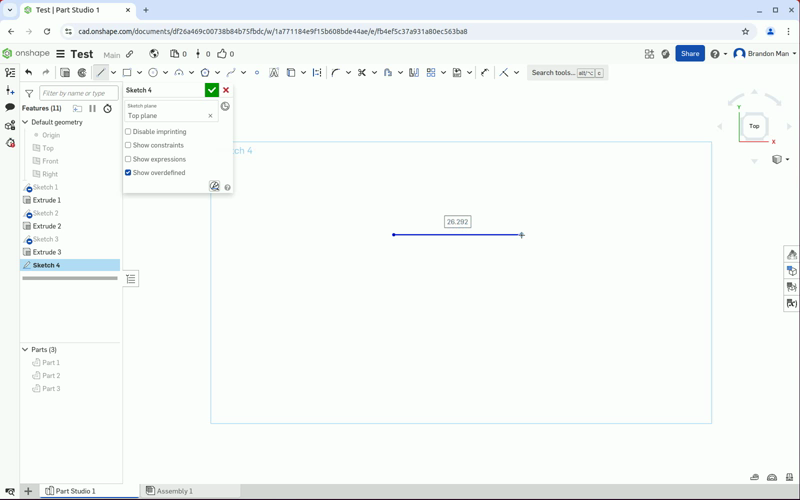
mouse_move(551, 234)
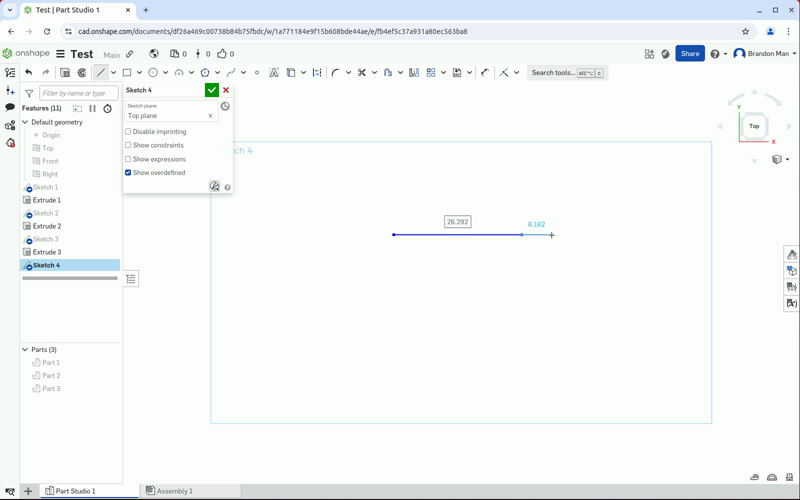
mouse_move(521, 186)
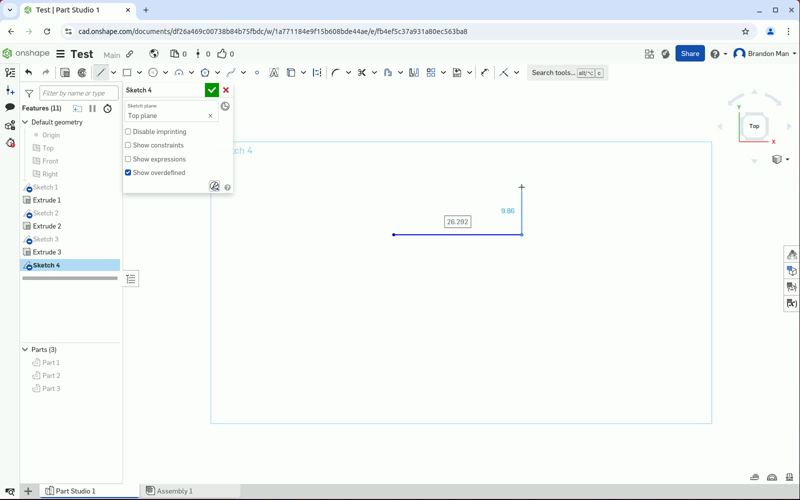
click(521, 186)
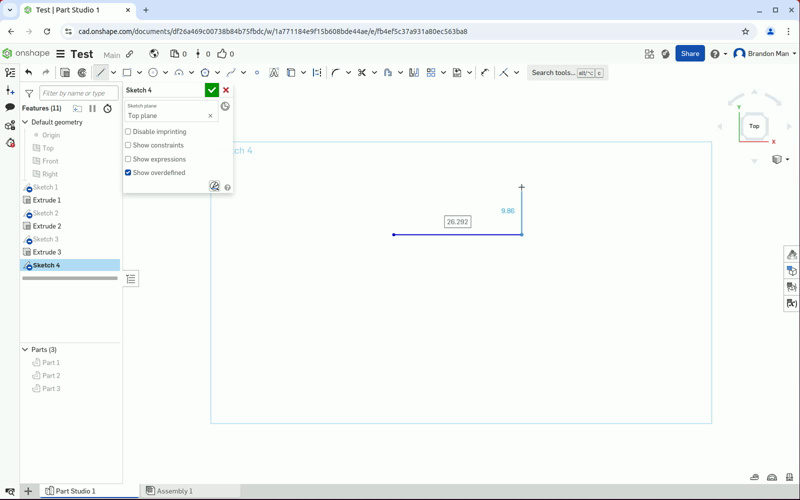
key_up(shift)
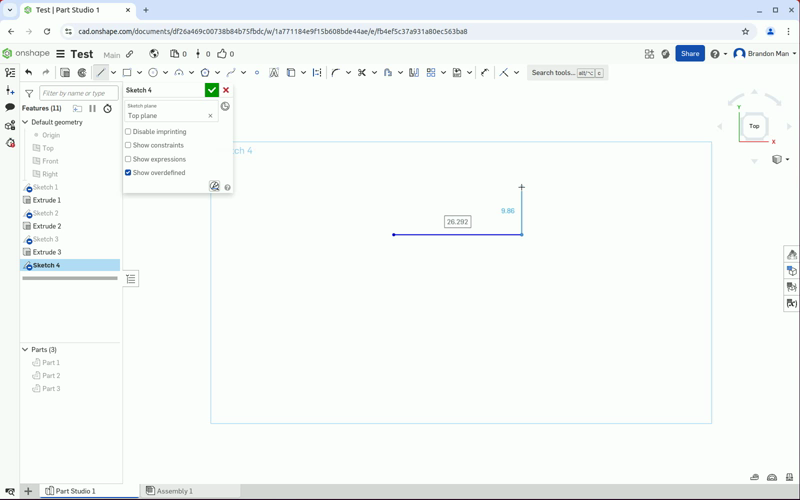
key_down(shift)
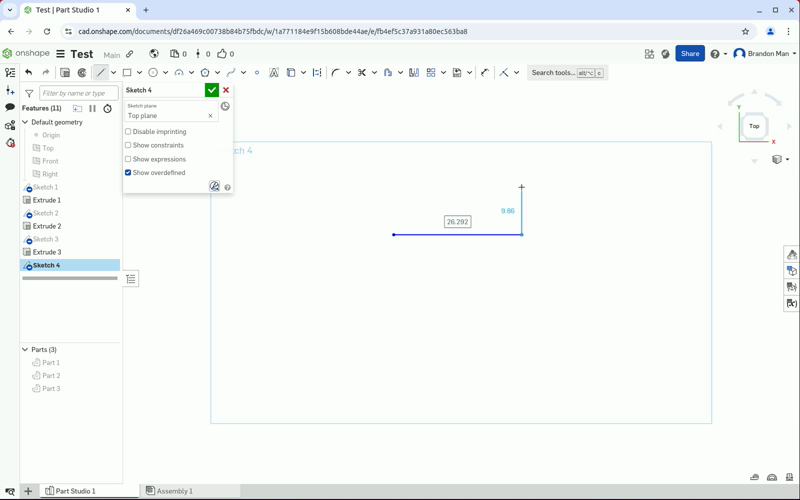
mouse_move(393, 186)
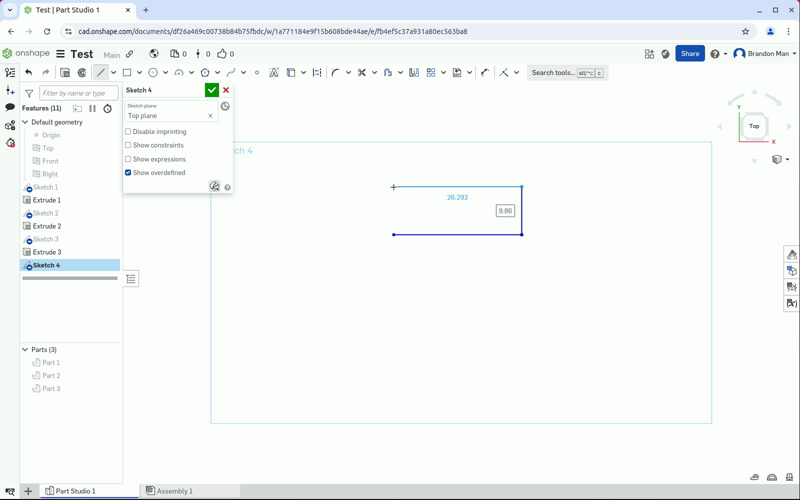
click(393, 186)
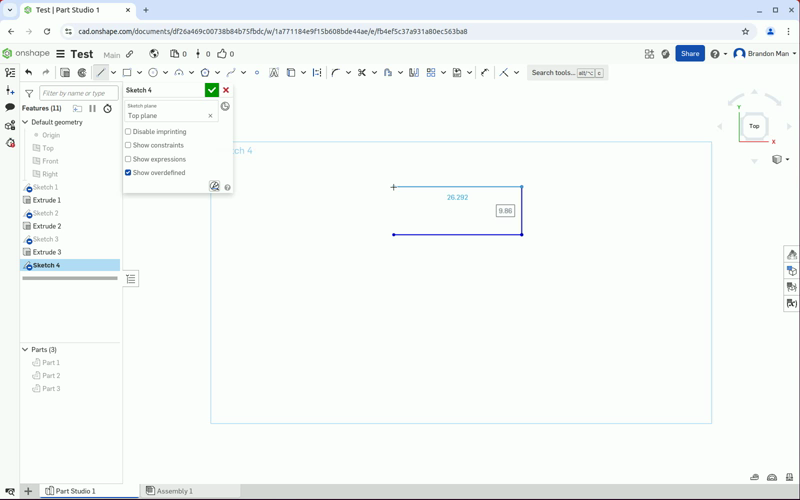
key_up(shift)
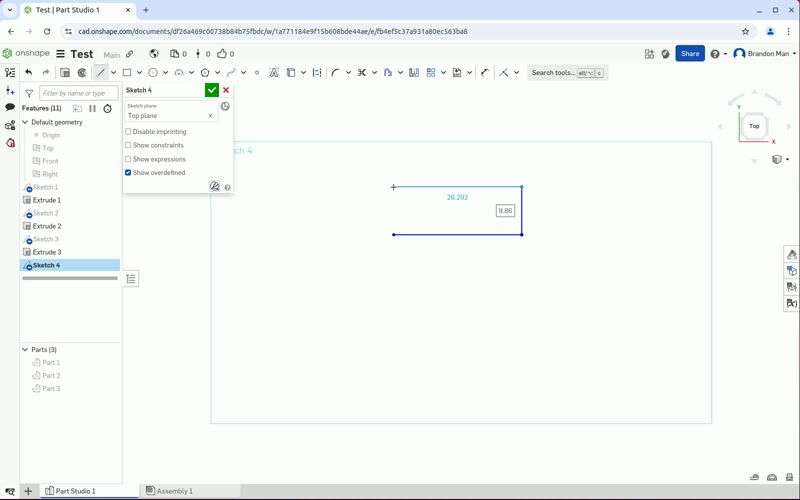
mouse_move(423, 186)
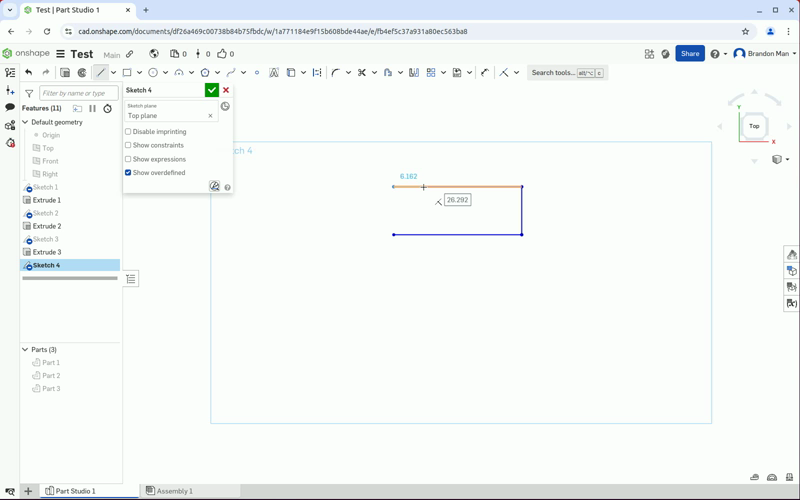
key_down(shift)
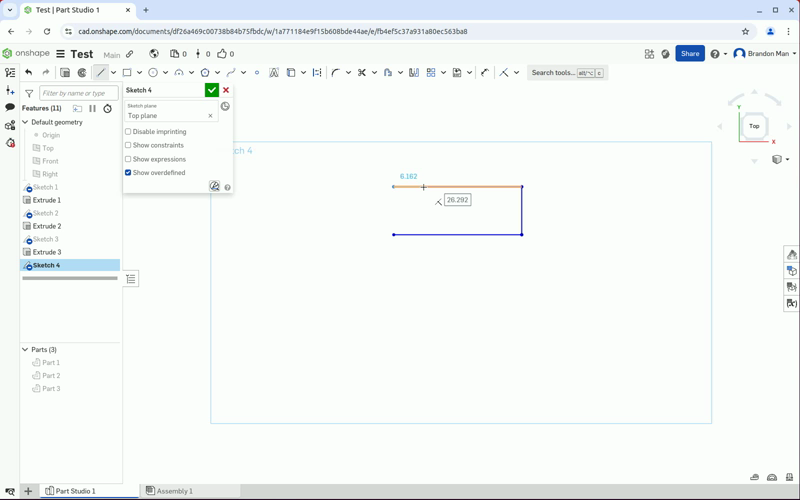
mouse_move(393, 234)
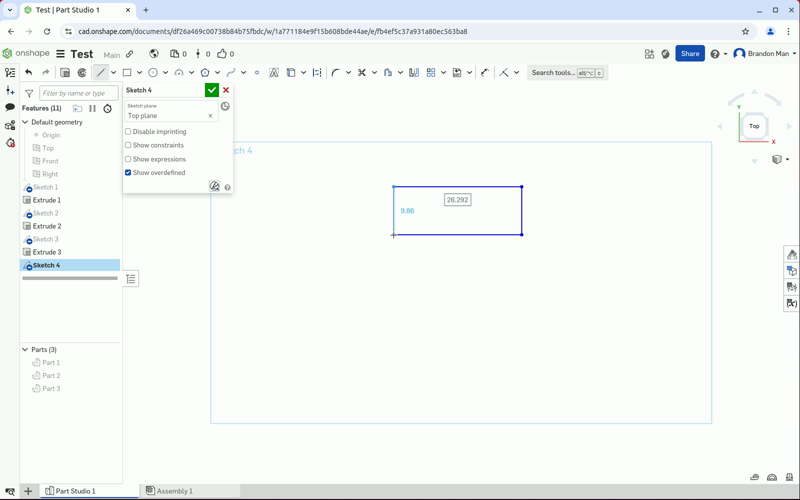
key_up(shift)
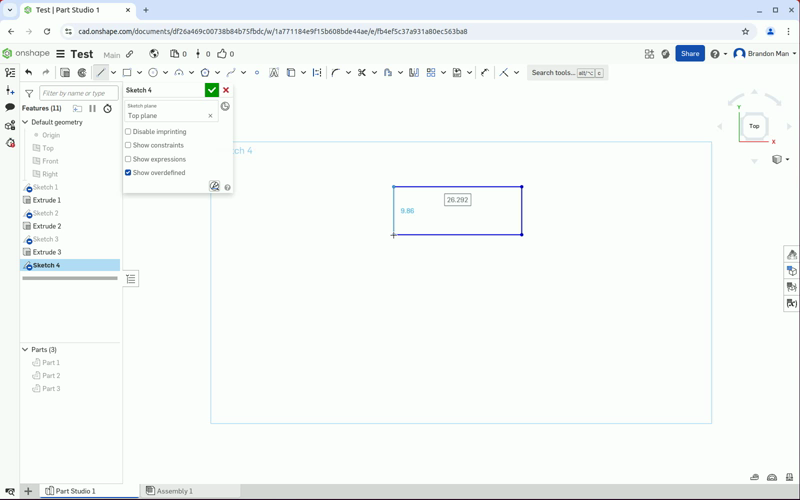
click(393, 234)
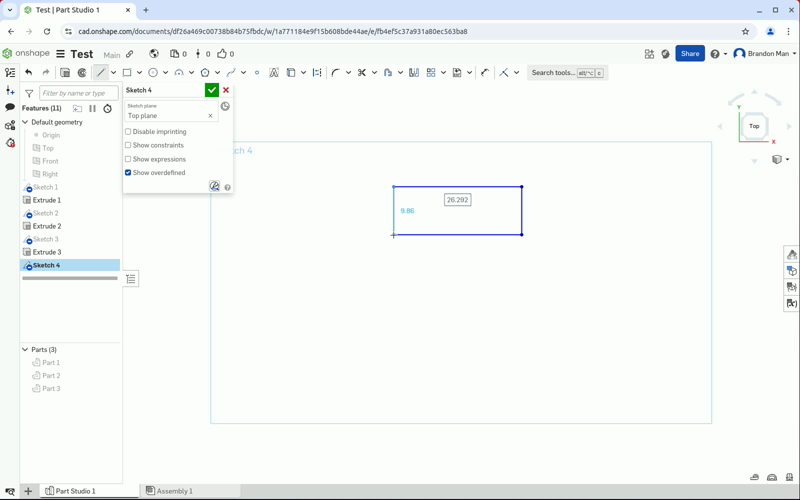
key(esc)
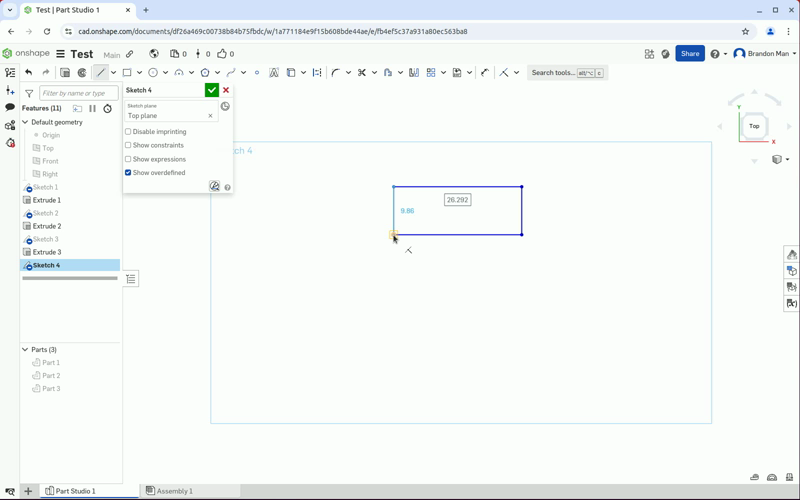
mouse_move(429, 202)
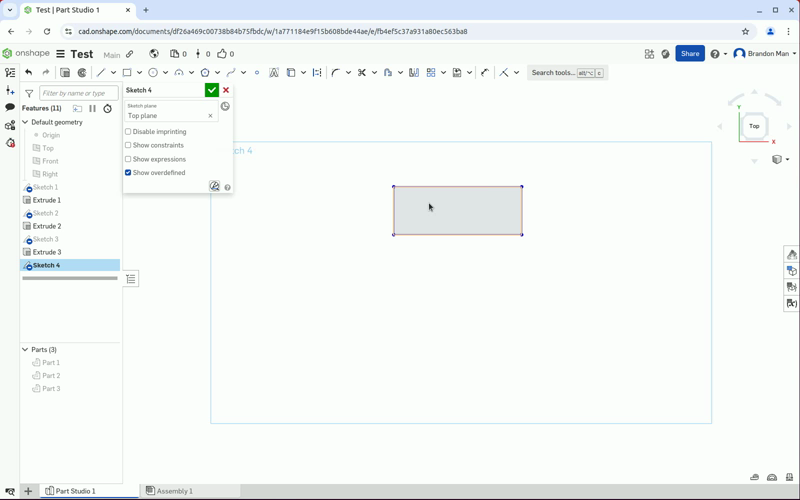
click(429, 202)
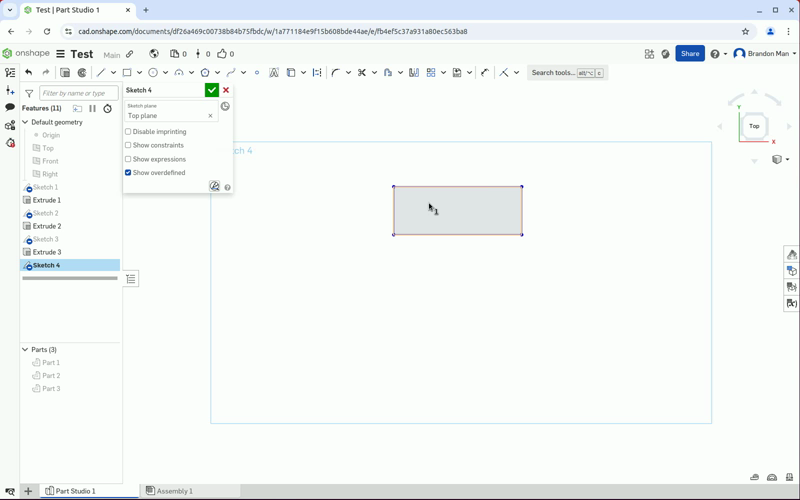
mouse_move(73, 352)
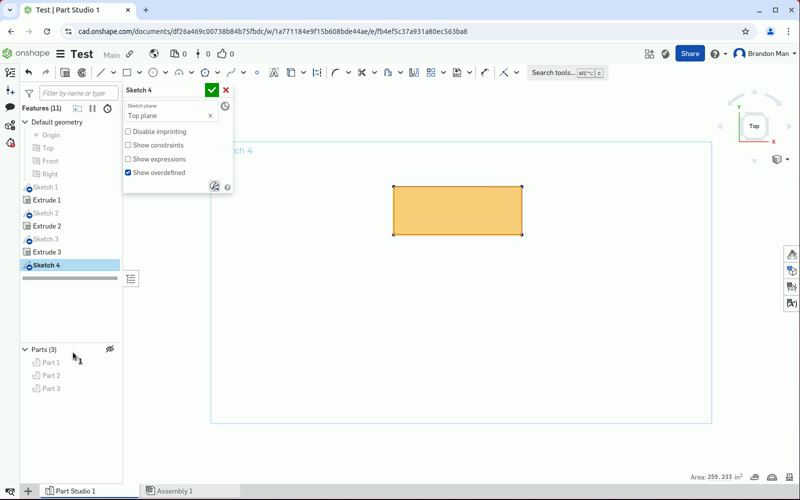
key(shift+y)
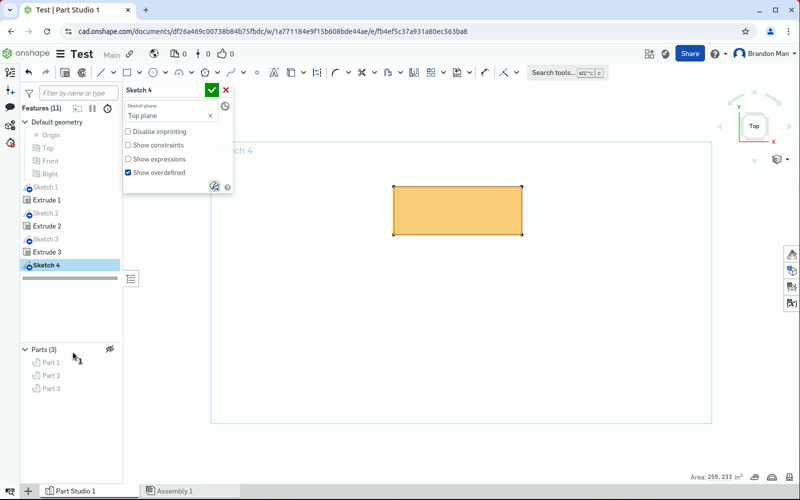
key(shift+e)
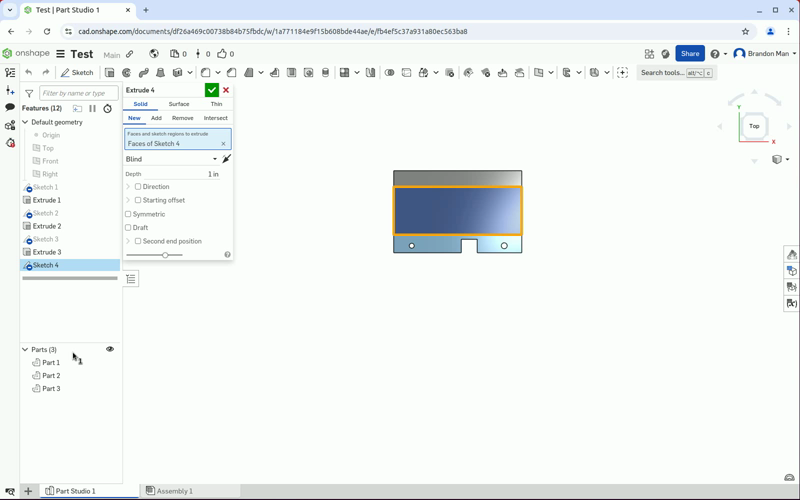
mouse_move(143, 106)
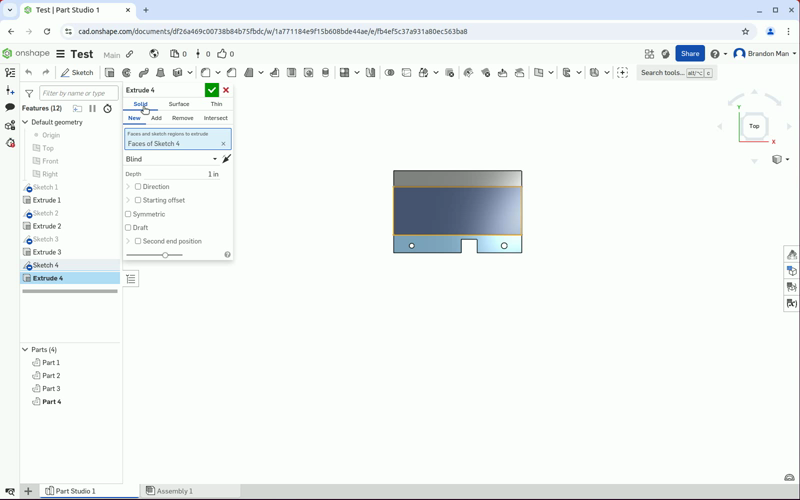
click(143, 106)
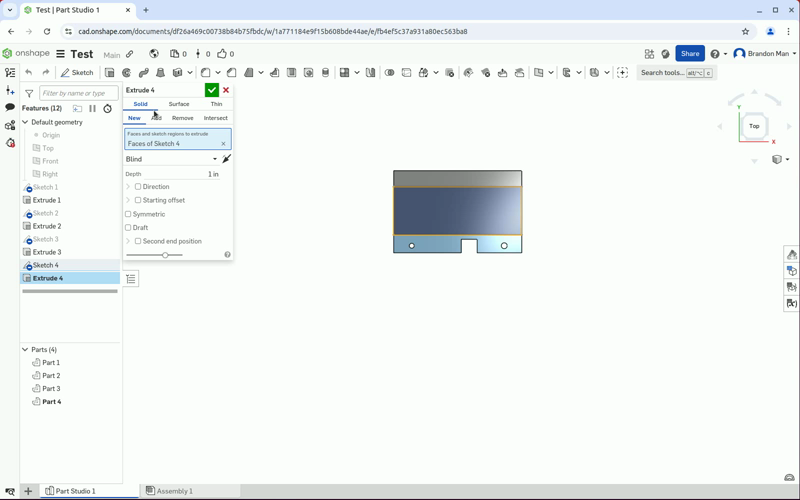
mouse_move(186, 120)
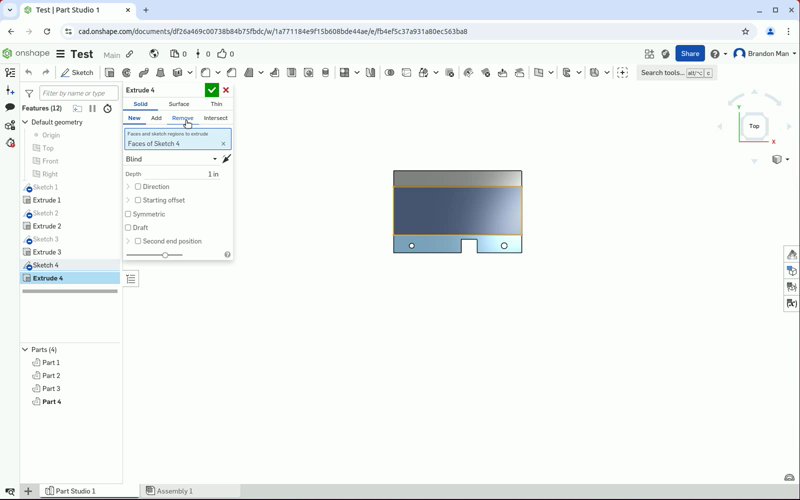
click(186, 120)
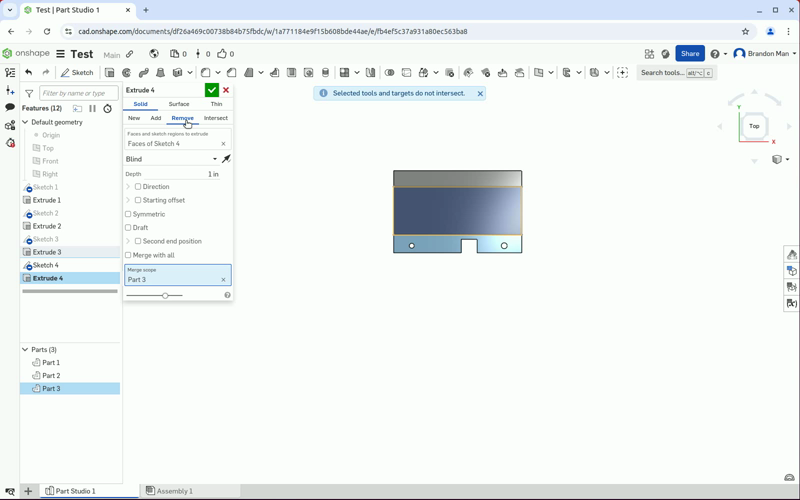
key(tab, 4)
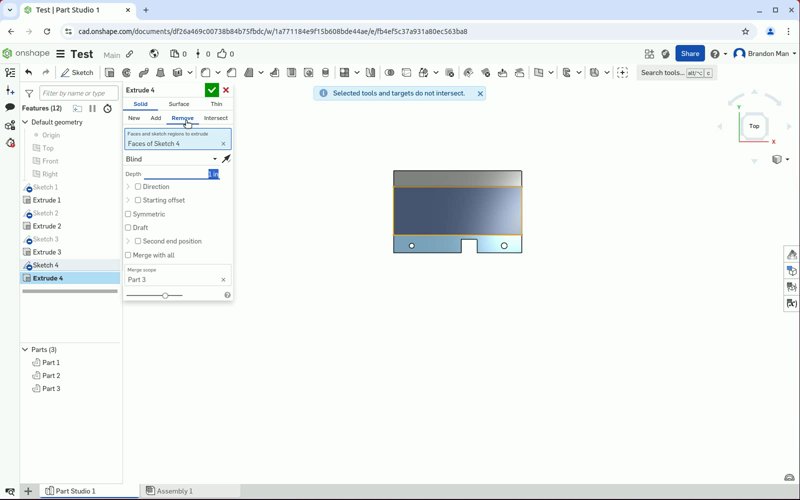
text(-4.092)
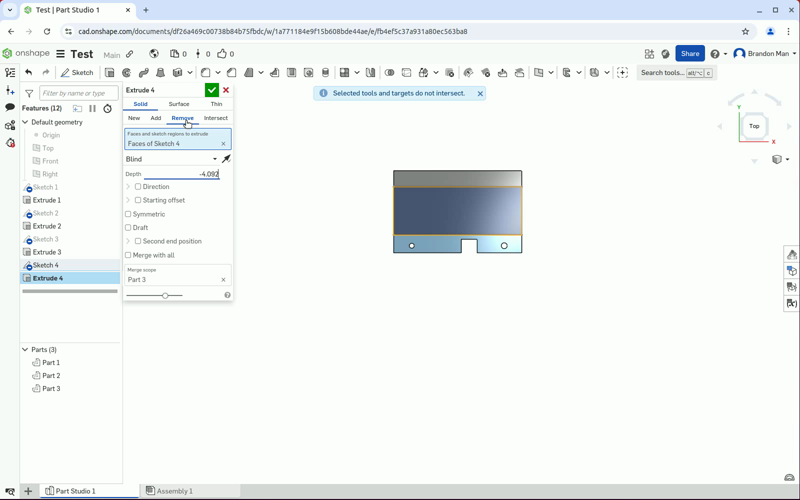
key(tab, 3)
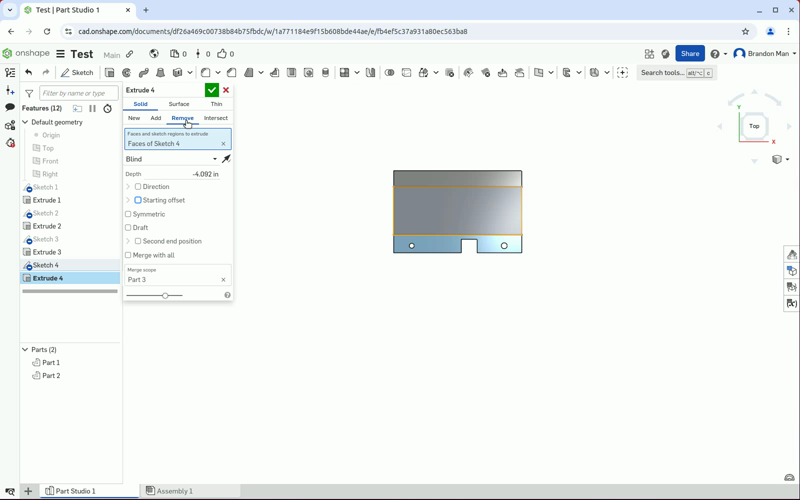
key(tab, 2)
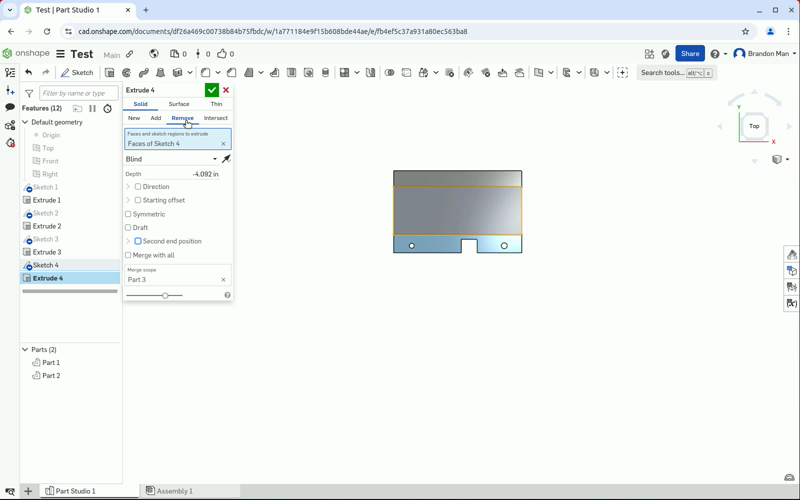
key(space)
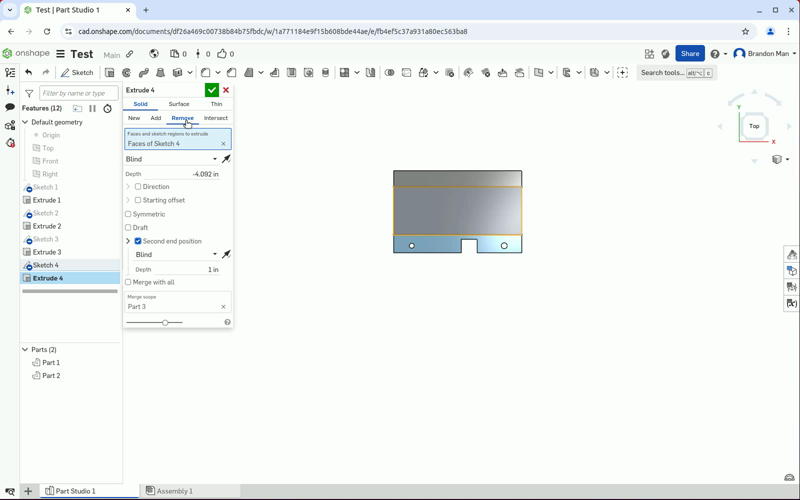
key(tab, 3)
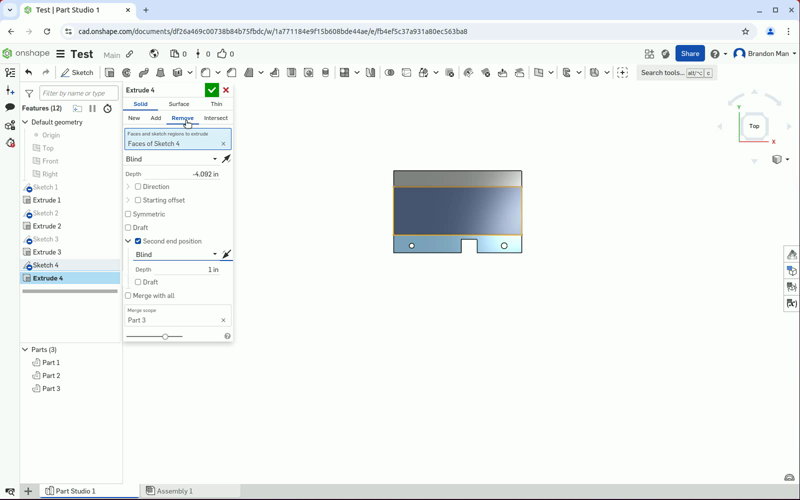
text(1.926)
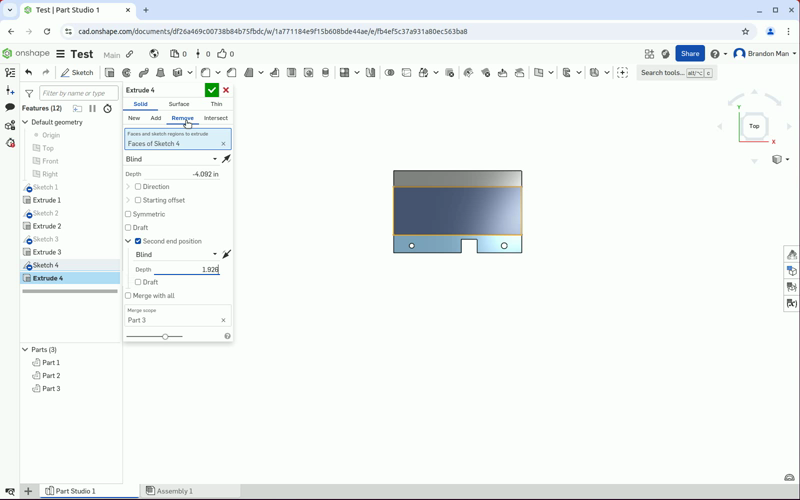
key(tab, 2)
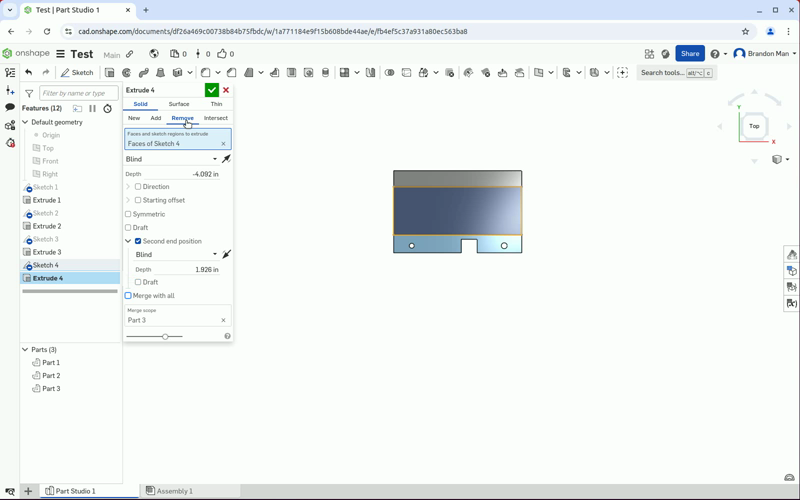
key(space)
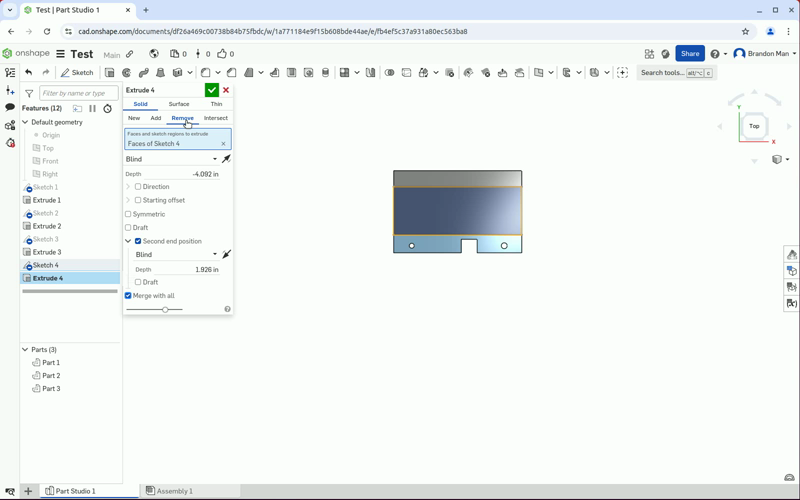
key(enter)
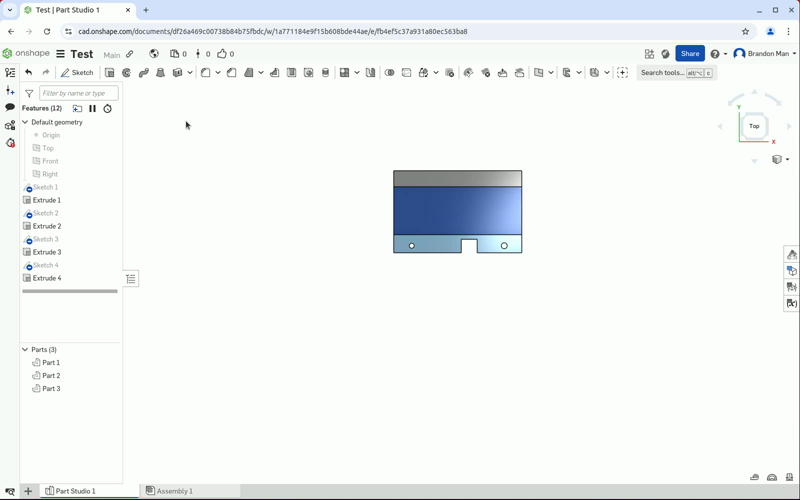
key(shift+h)
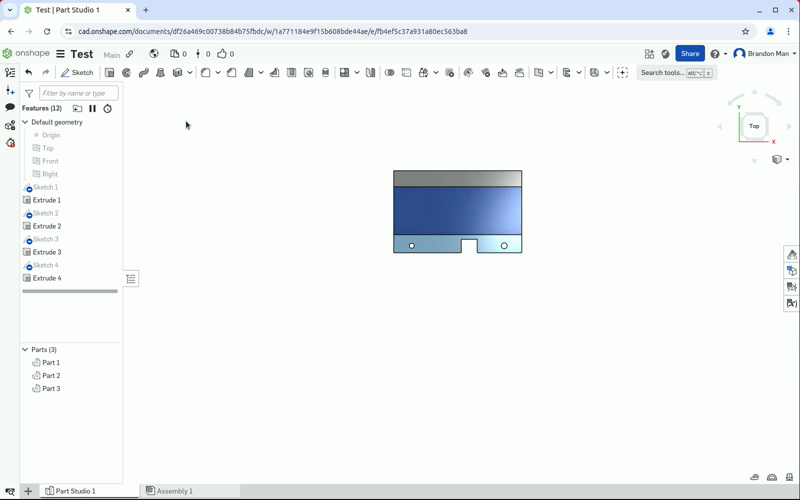
key(shift+h)
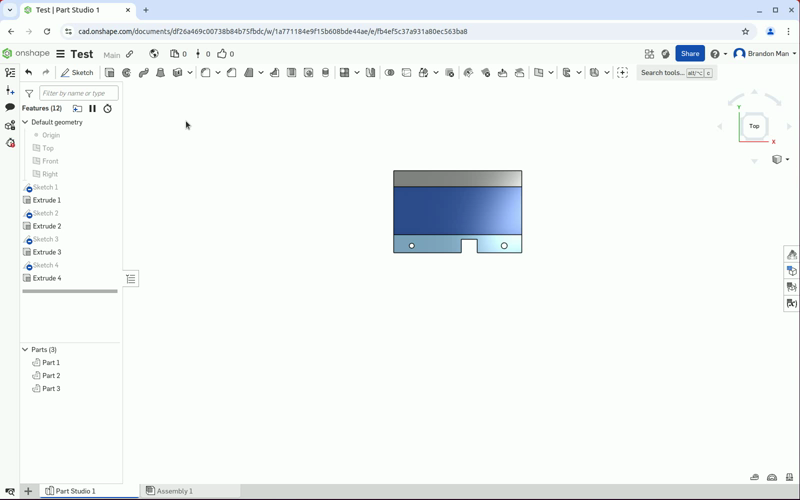
mouse_move(73, 189)
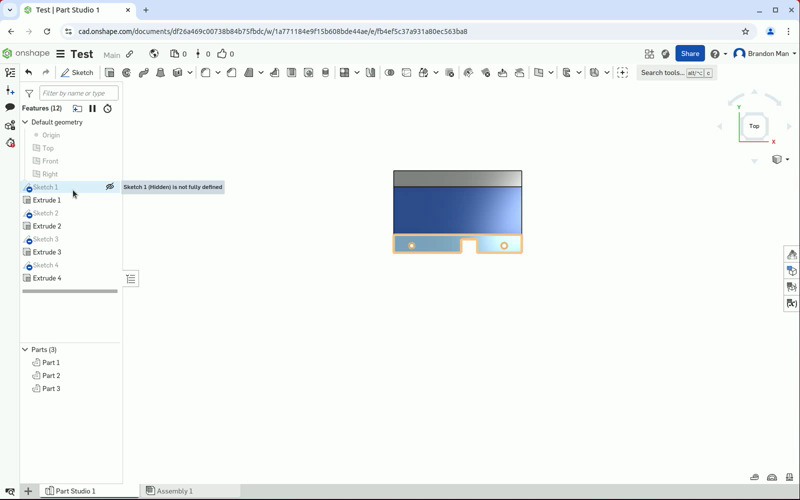
click(73, 189)
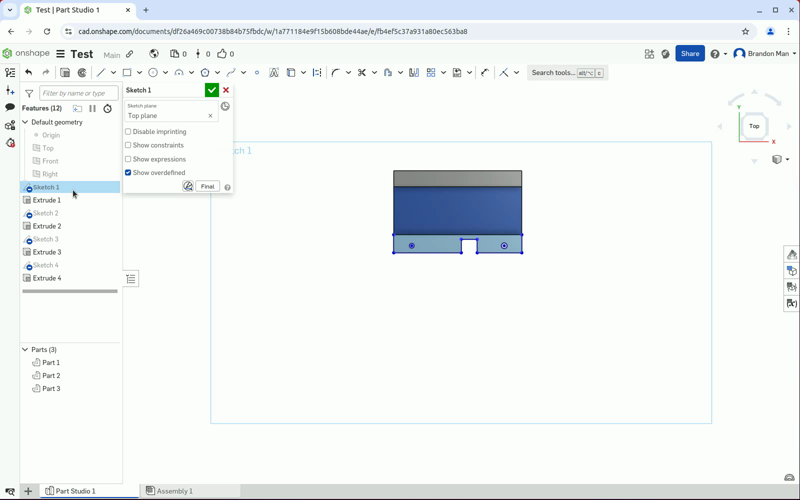
mouse_move(229, 92)
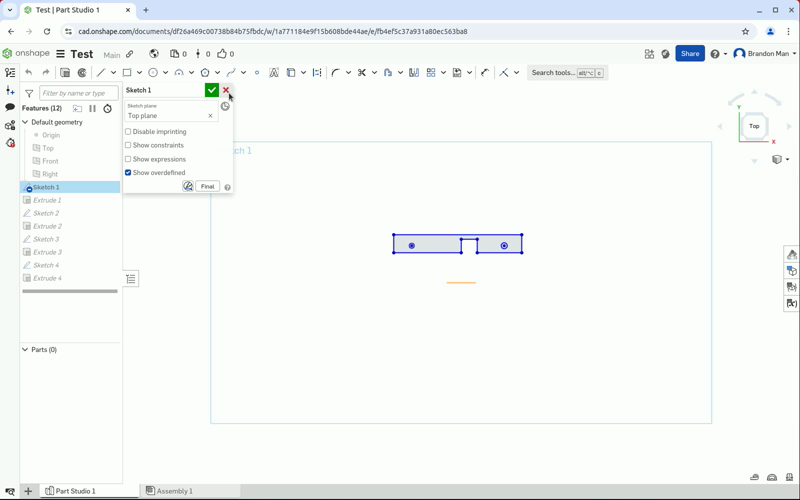
click(229, 92)
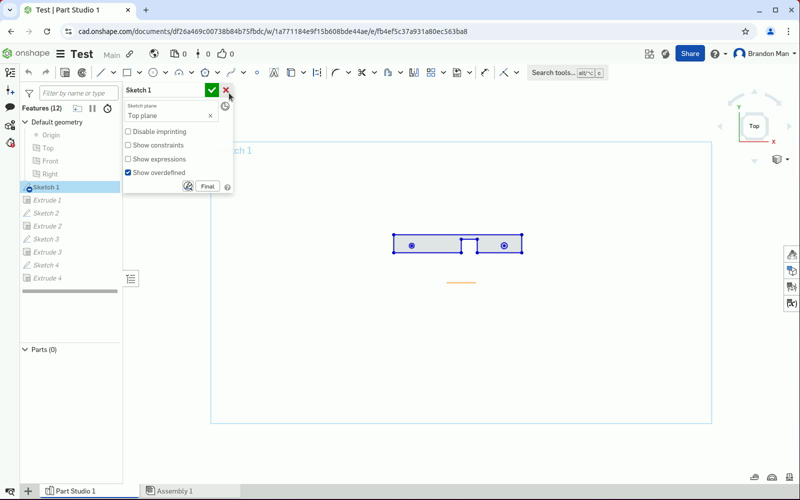
key(shift+s)
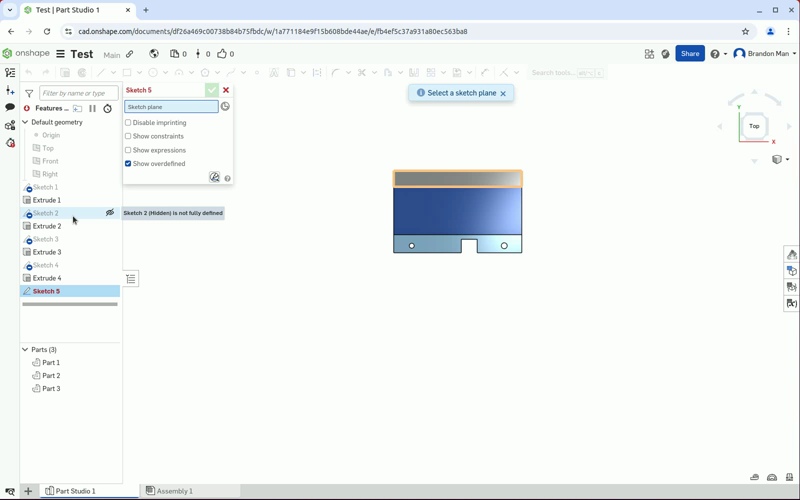
scroll(3)
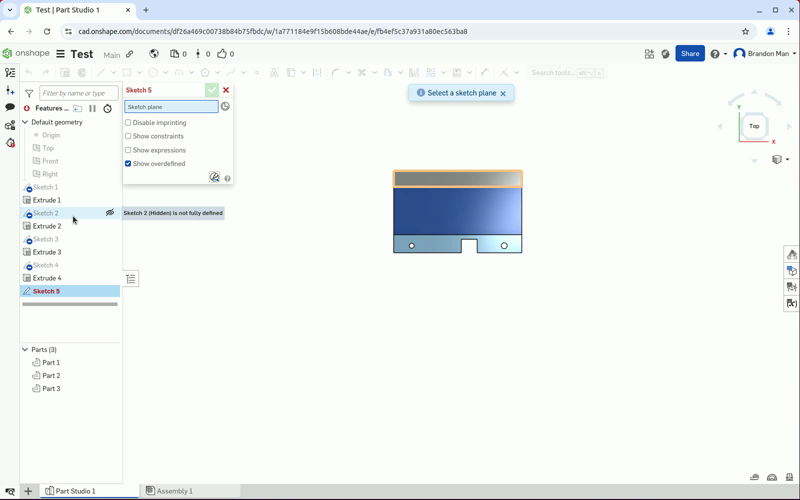
mouse_move(73, 150)
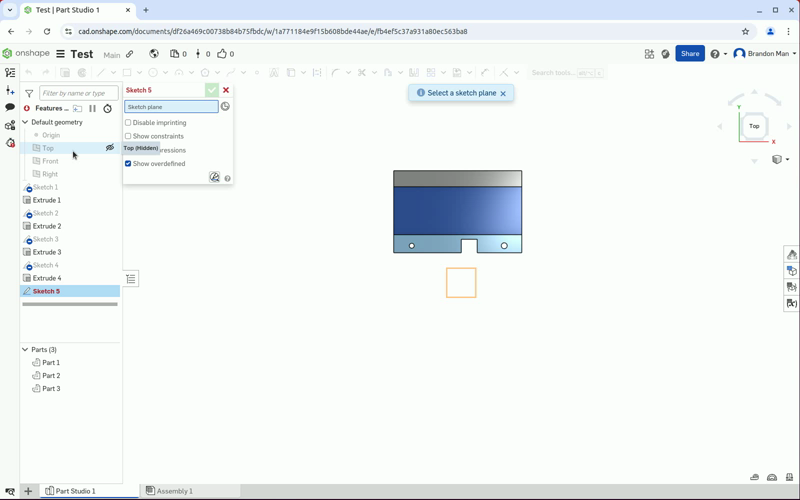
click(73, 150)
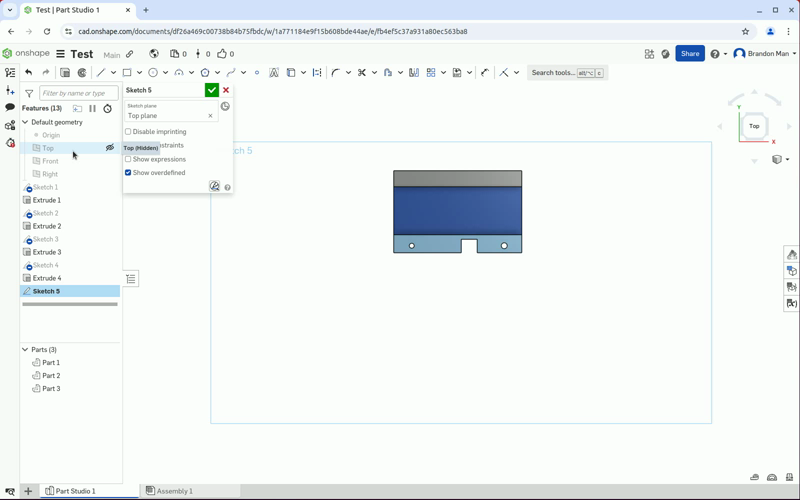
mouse_move(73, 352)
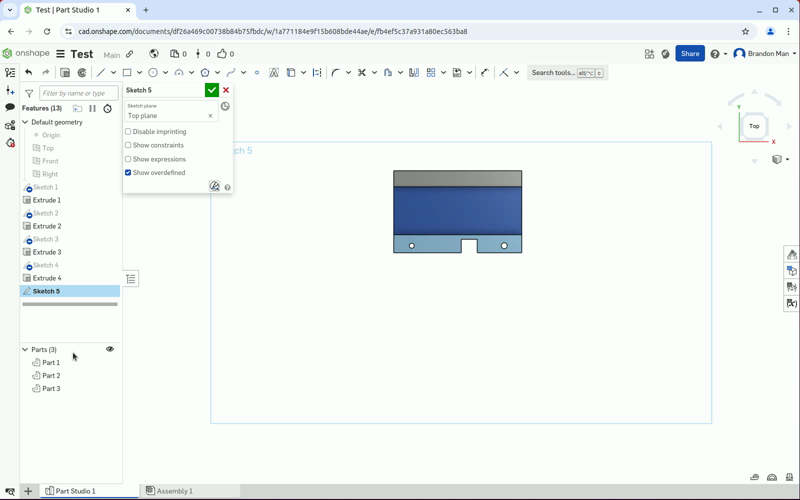
key(y)
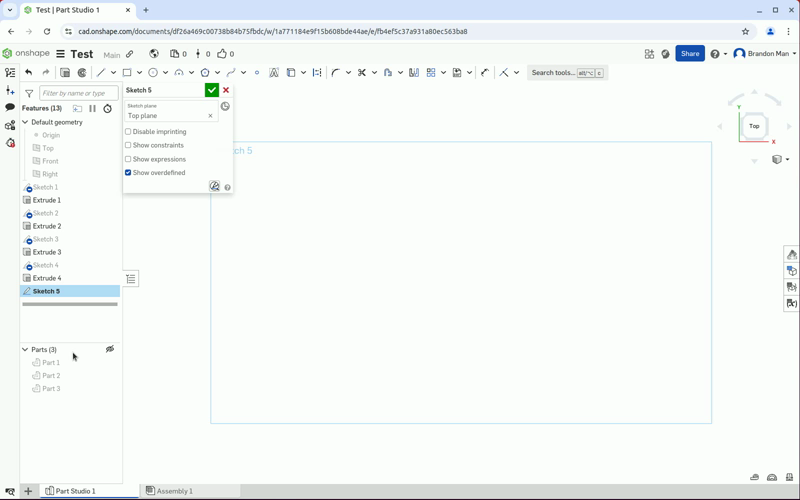
key(l)
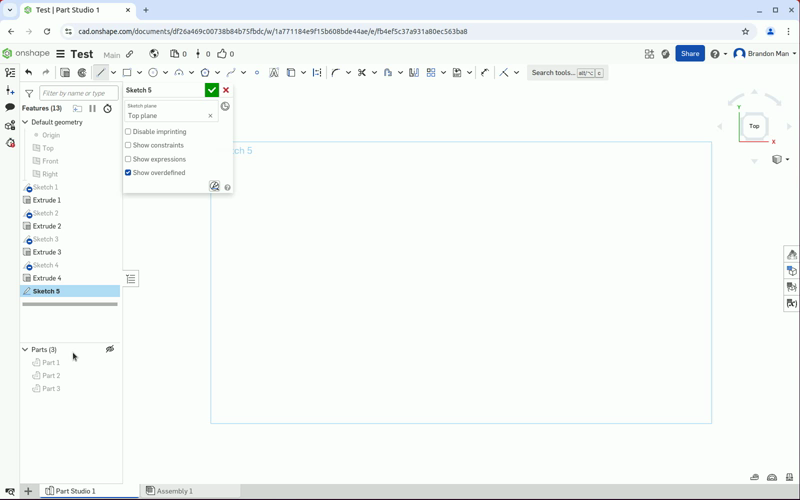
key_down(shift)
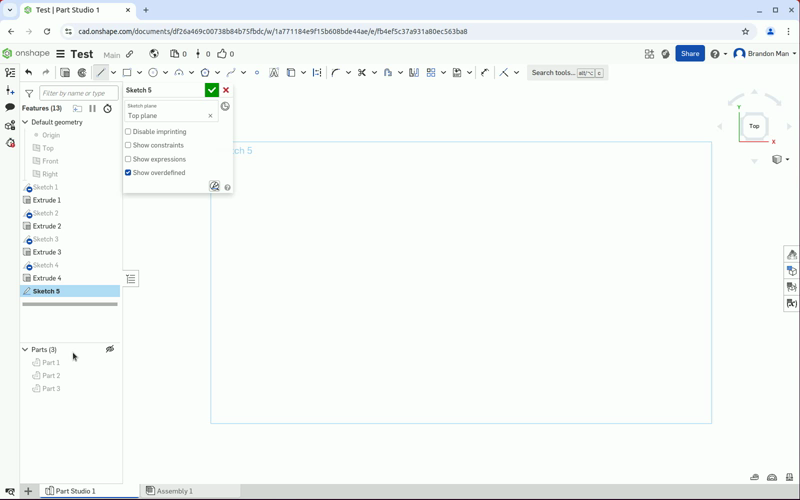
mouse_move(393, 186)
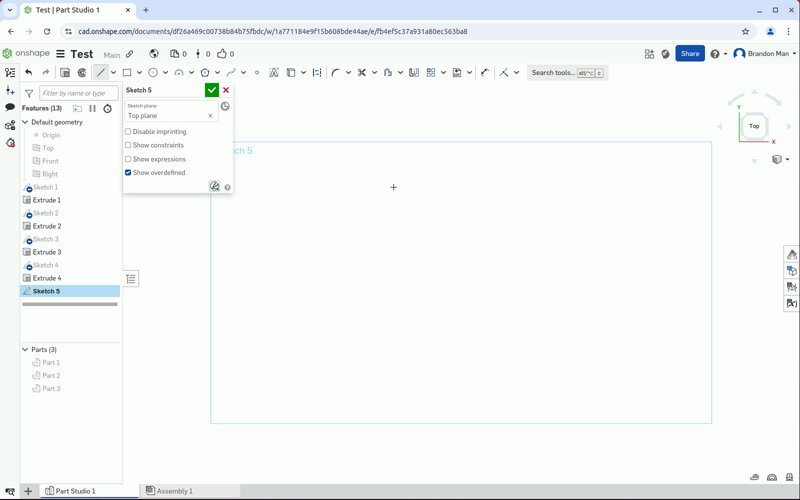
click(393, 186)
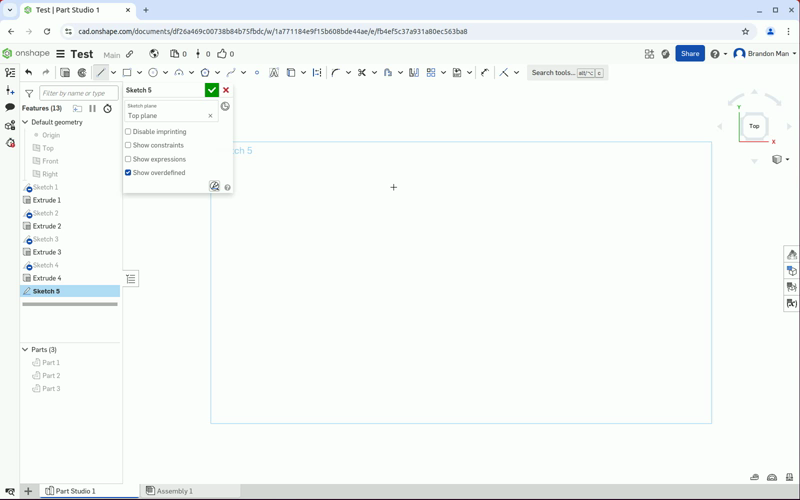
key_up(shift)
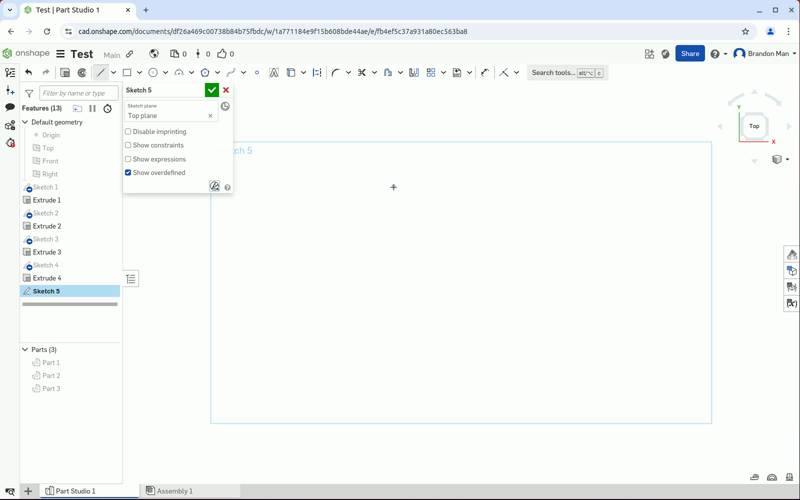
key_down(shift)
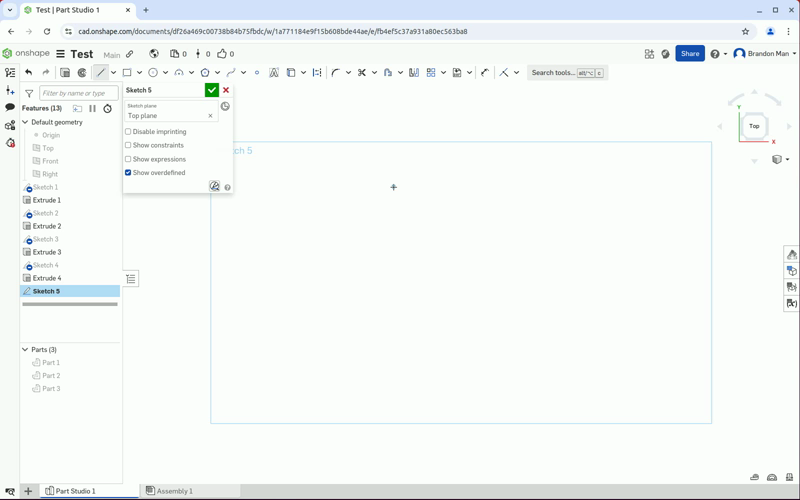
mouse_move(521, 186)
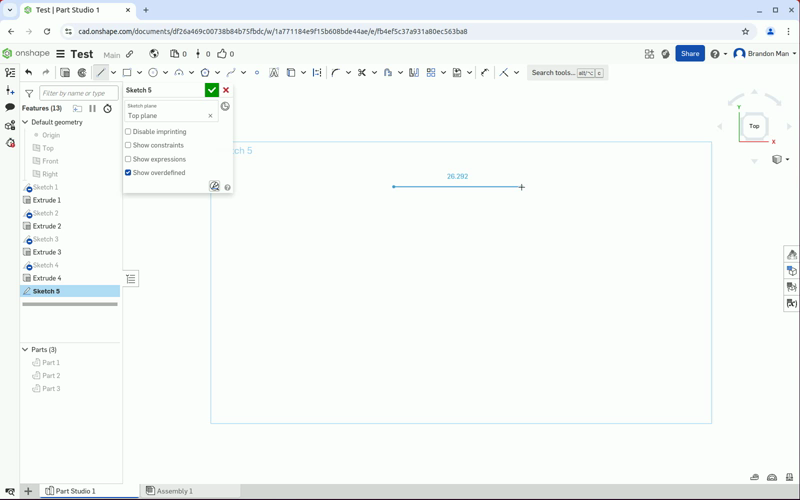
click(521, 186)
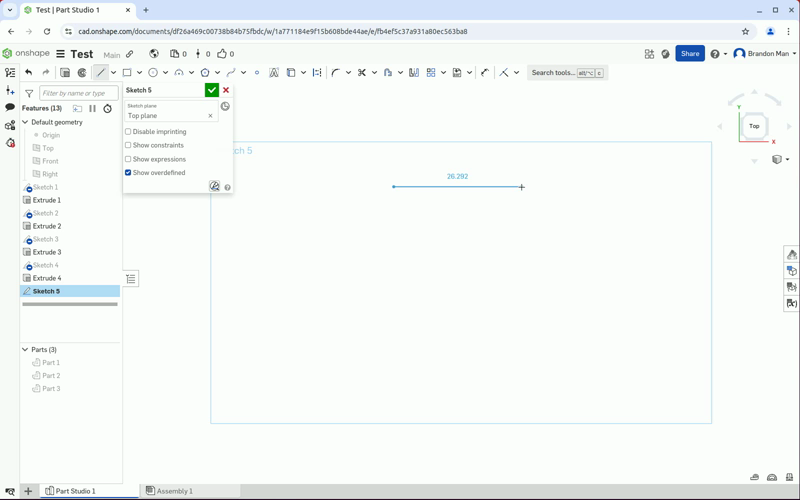
key_up(shift)
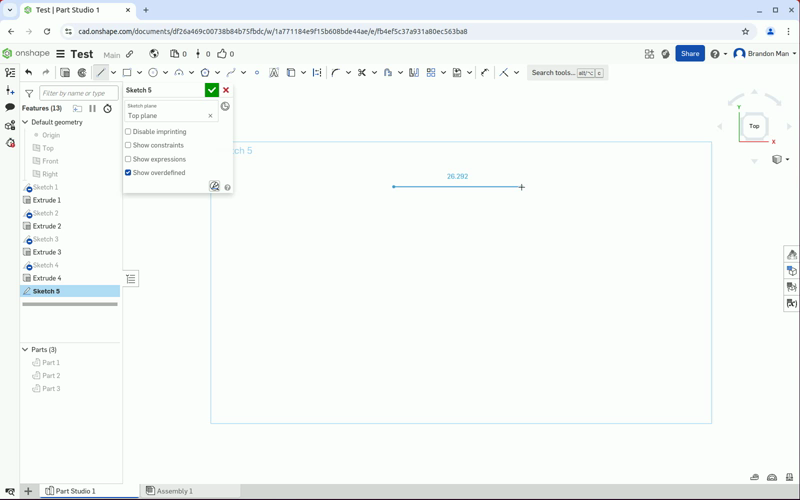
key_down(shift)
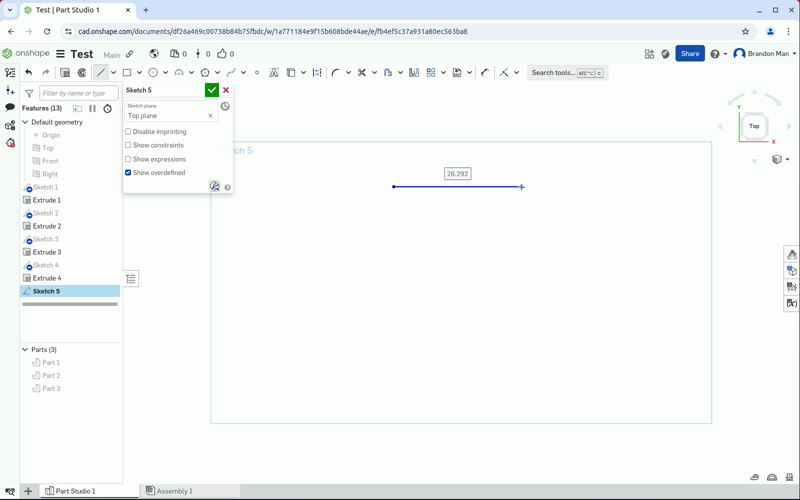
mouse_move(551, 186)
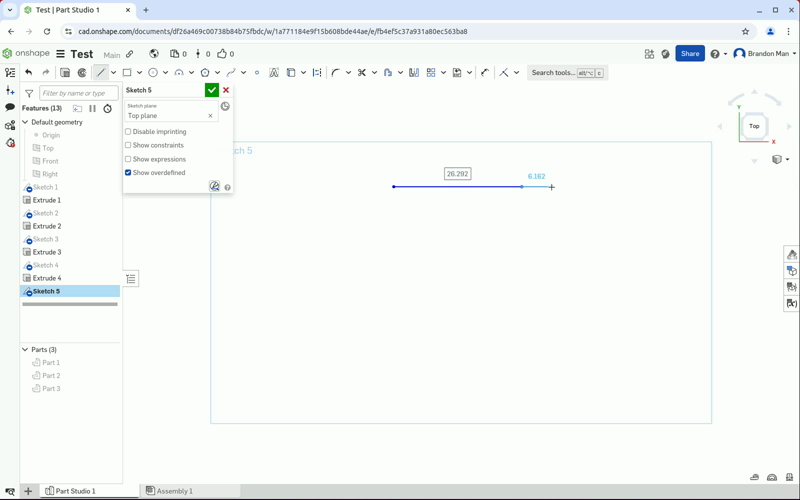
mouse_move(521, 170)
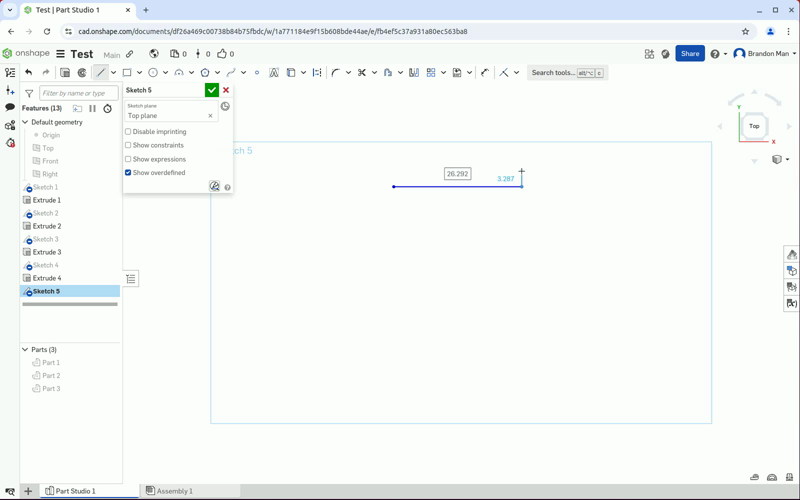
click(521, 170)
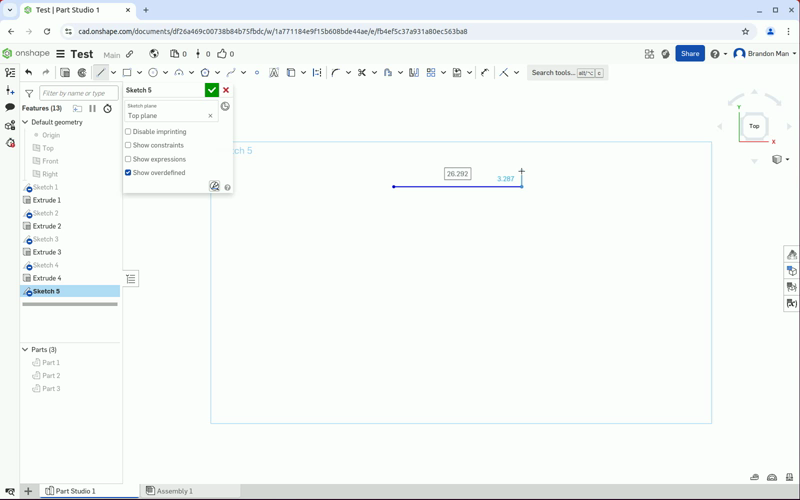
key_up(shift)
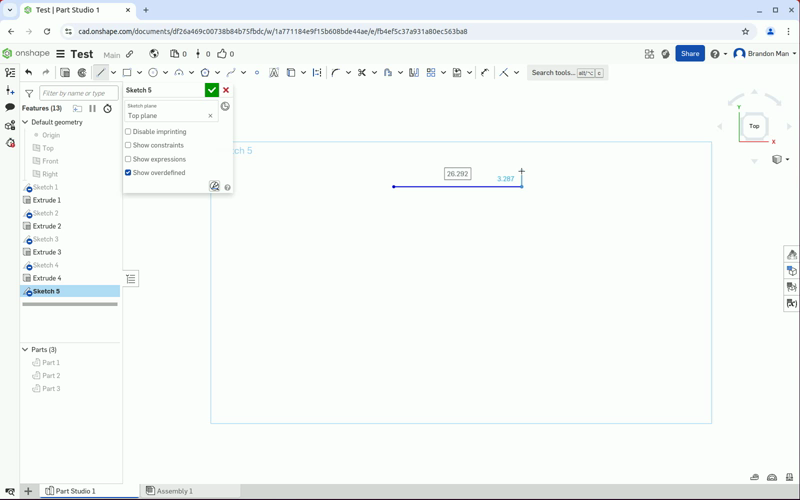
key_down(shift)
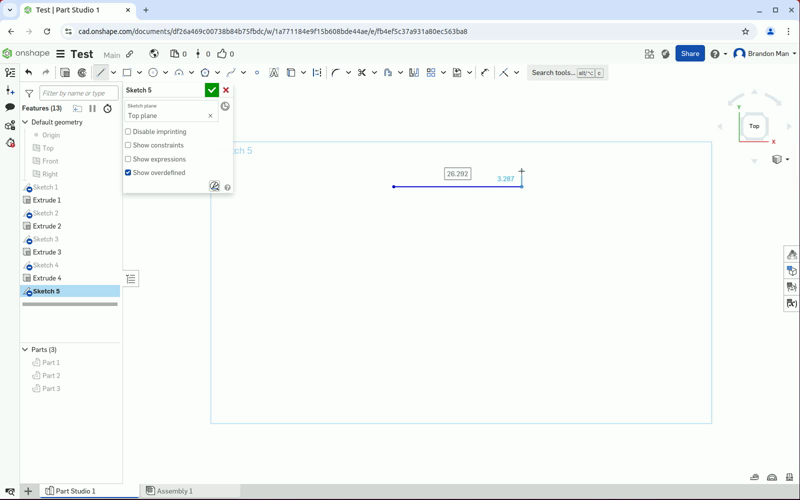
mouse_move(393, 170)
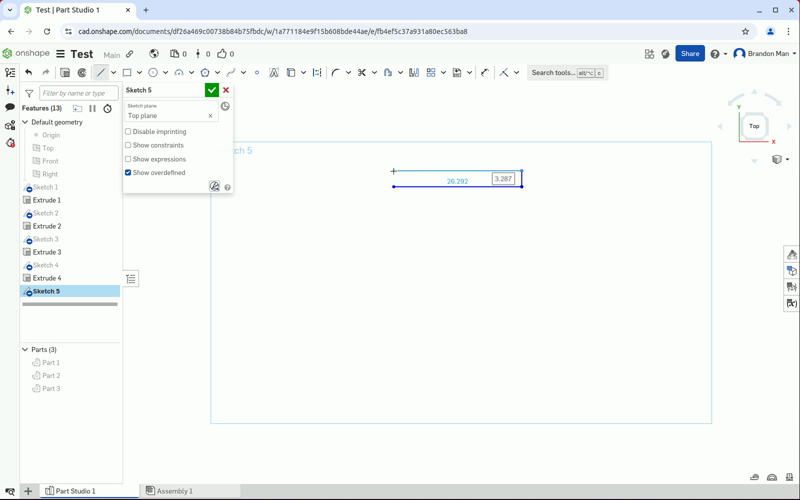
click(393, 170)
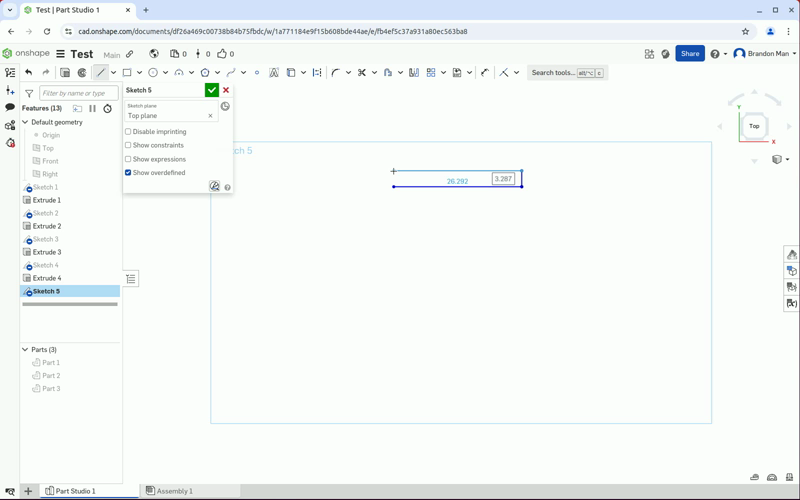
key_up(shift)
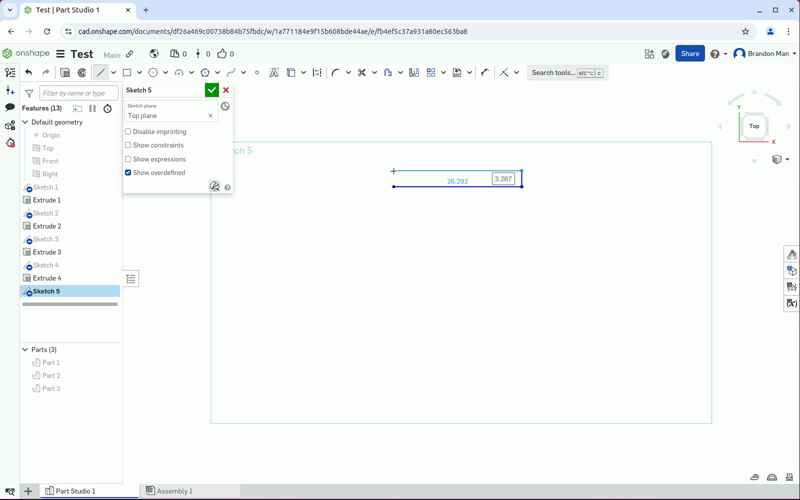
mouse_move(423, 170)
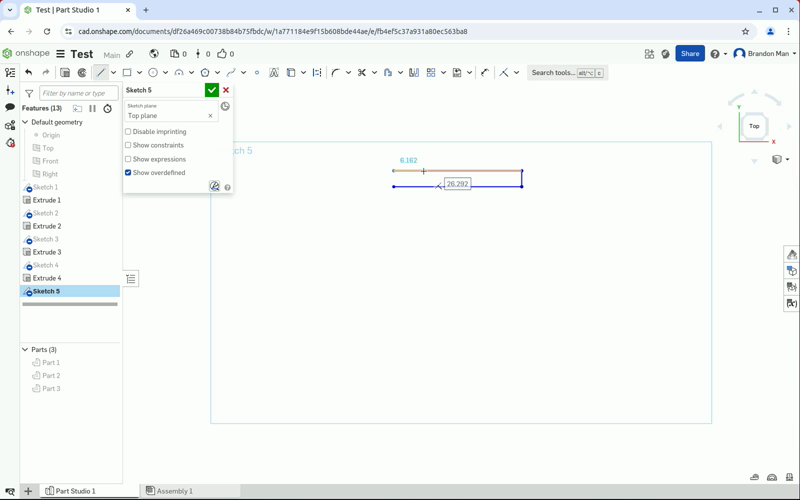
key_down(shift)
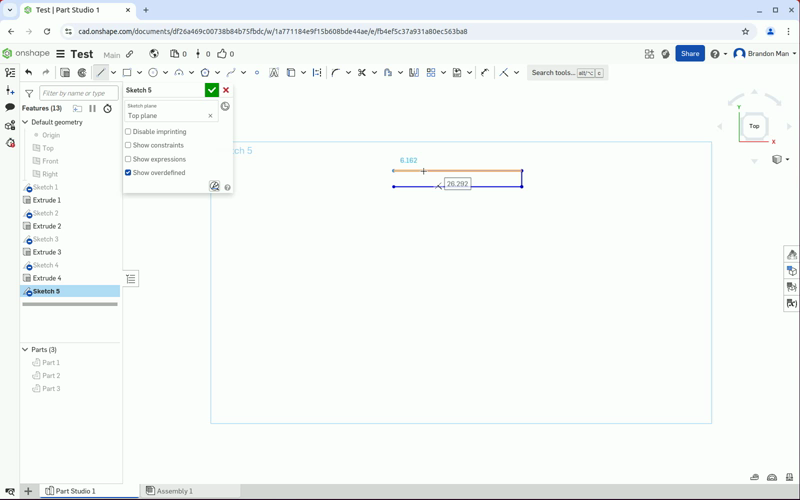
mouse_move(393, 186)
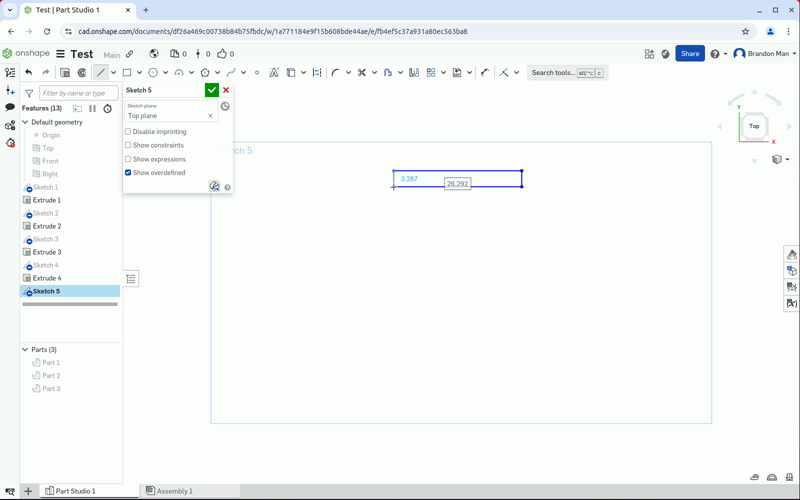
key_up(shift)
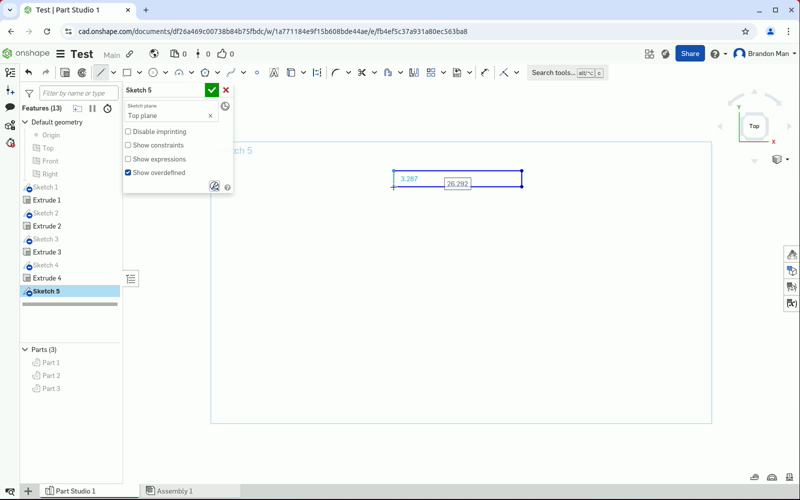
click(393, 186)
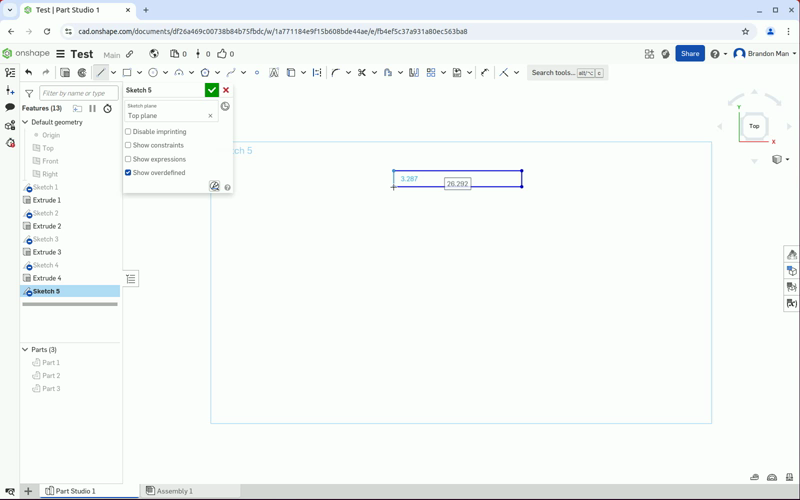
key(esc)
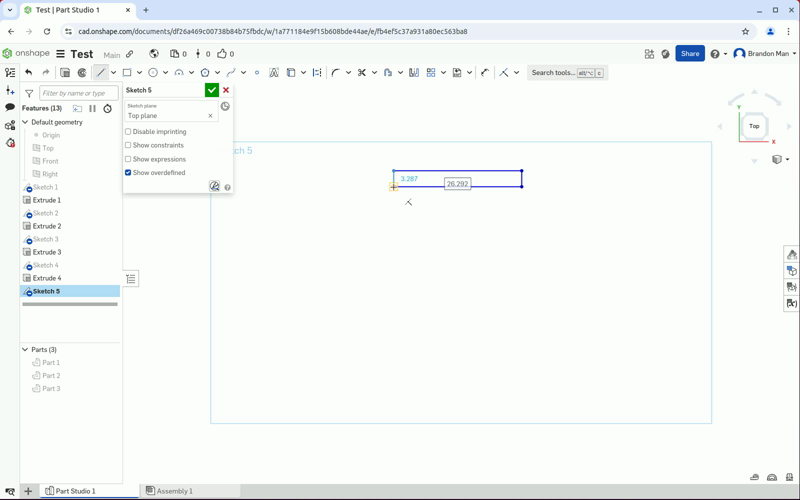
mouse_move(452, 180)
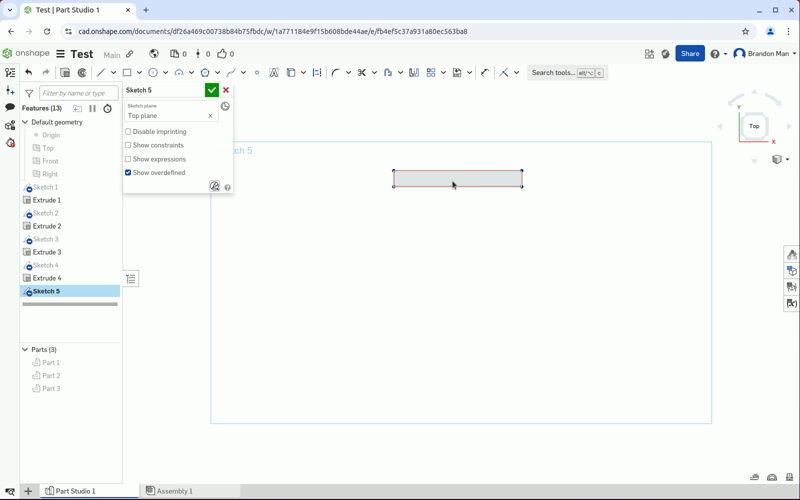
click(452, 180)
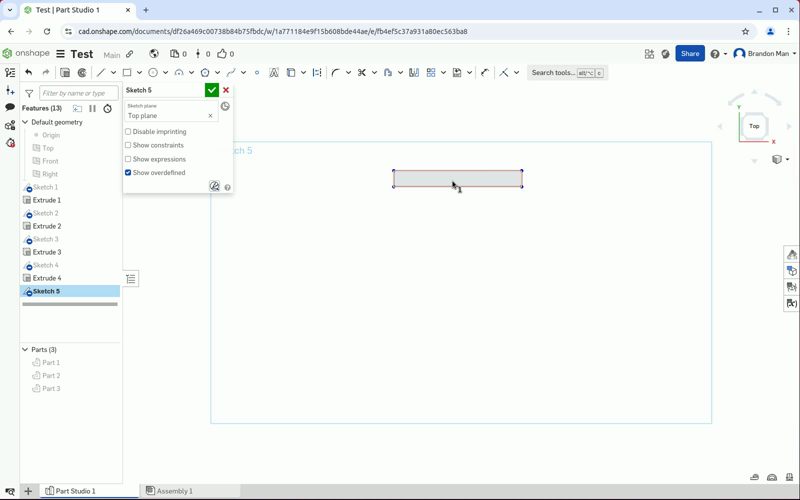
mouse_move(73, 352)
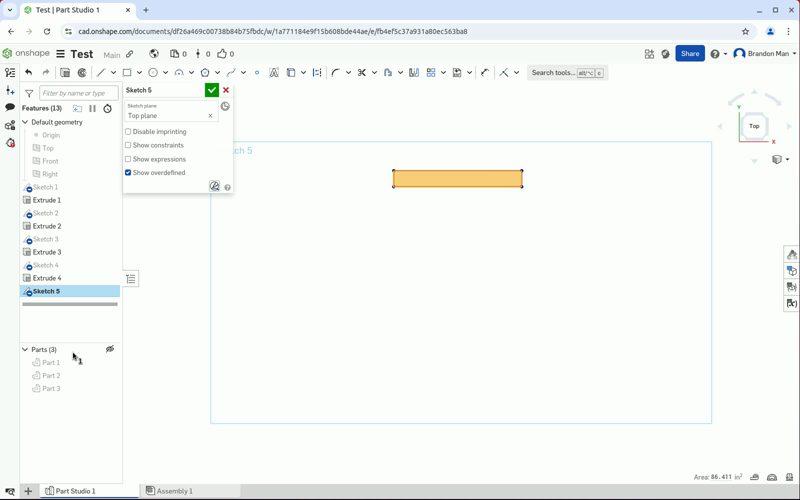
key(shift+y)
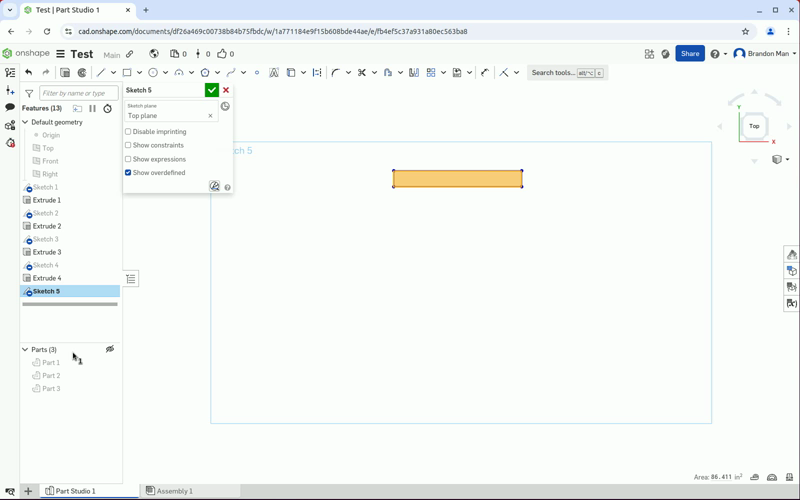
key(shift+e)
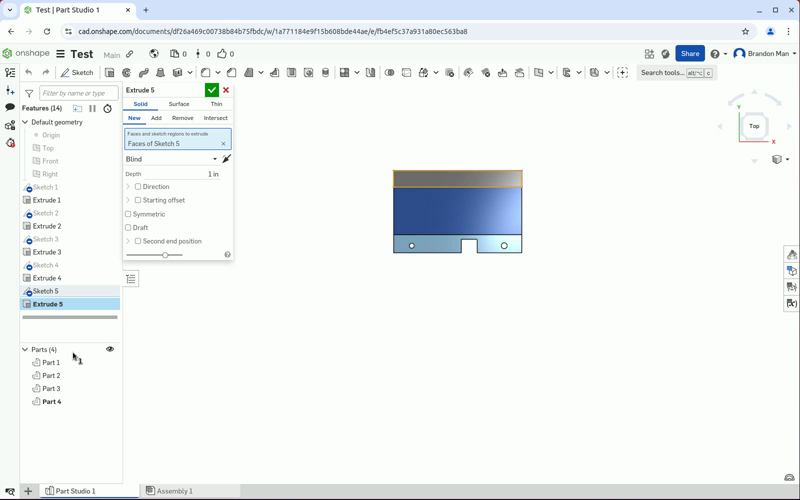
mouse_move(143, 106)
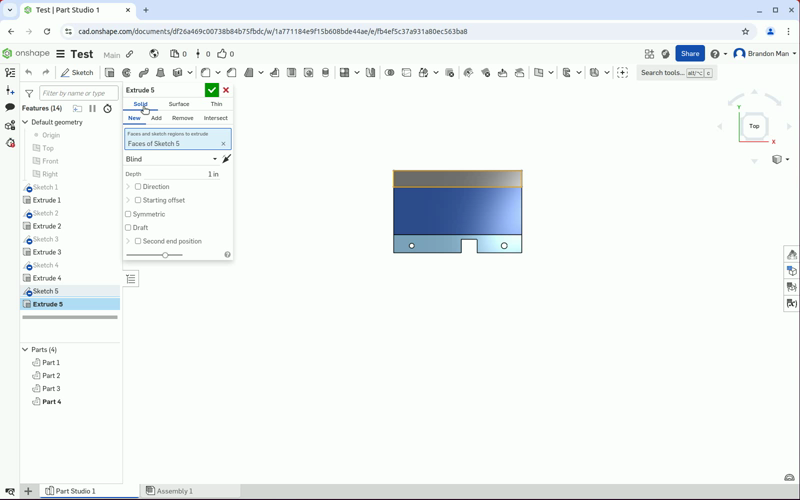
click(143, 106)
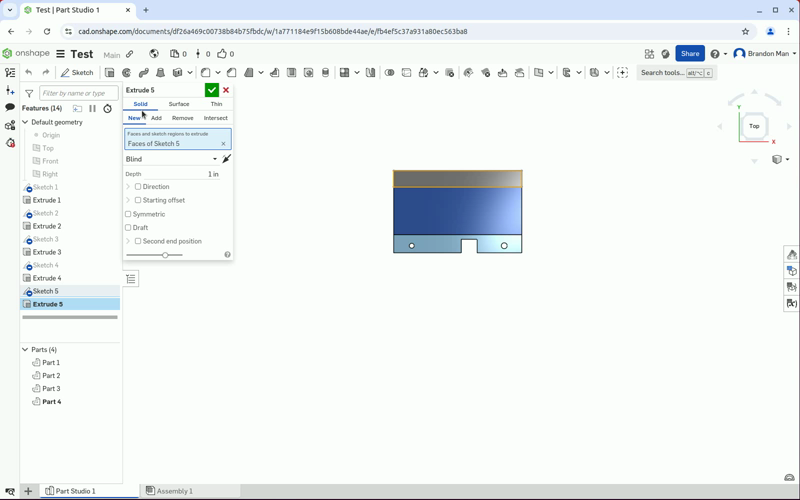
mouse_move(137, 120)
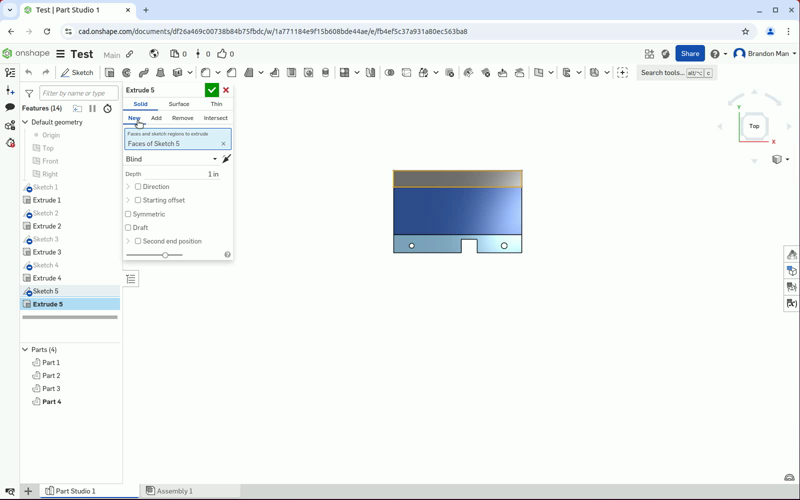
click(137, 120)
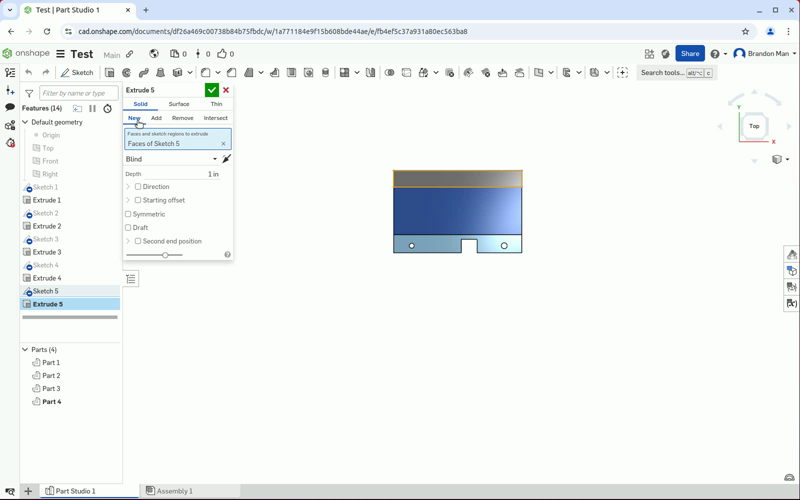
key(tab, 4)
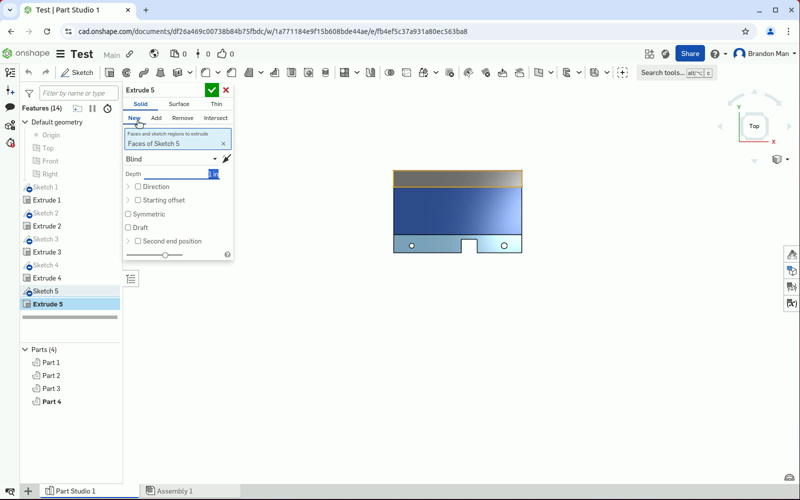
text(4.092)
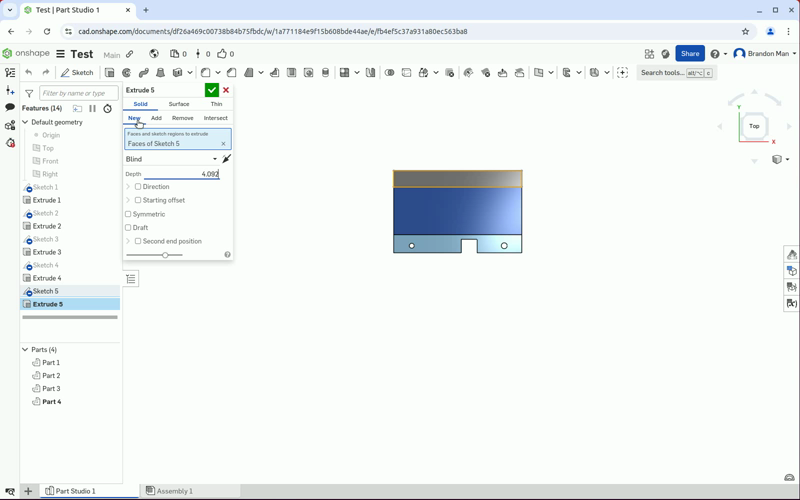
key(enter)
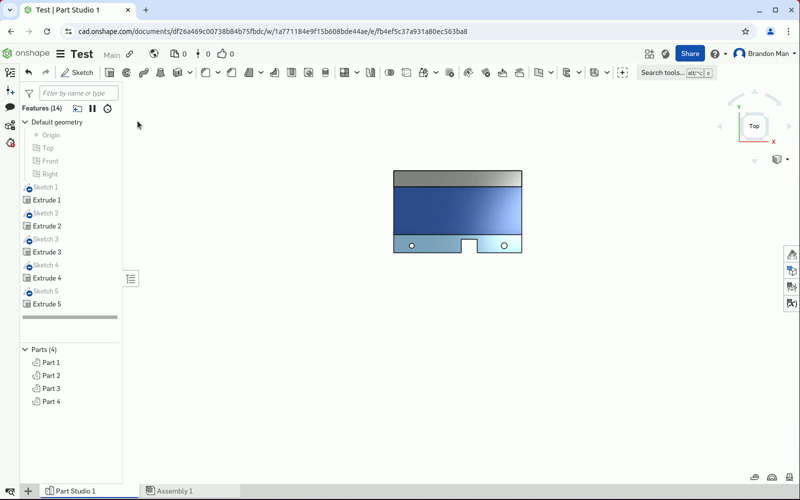
key(shift+h)
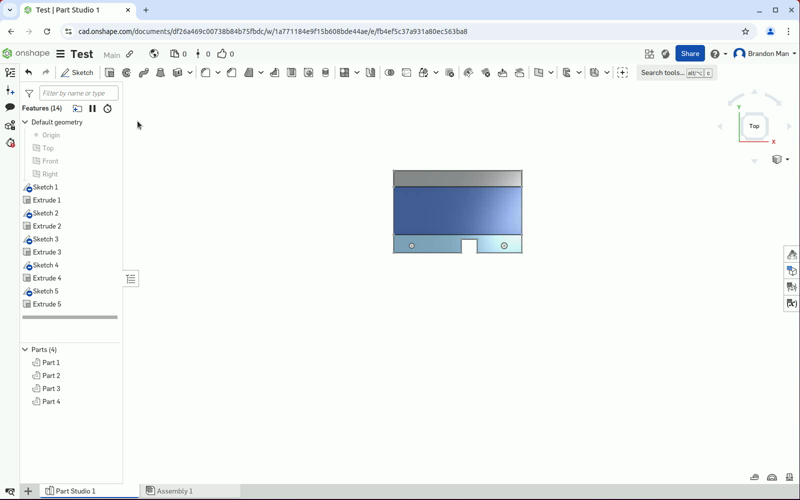
key(shift+h)
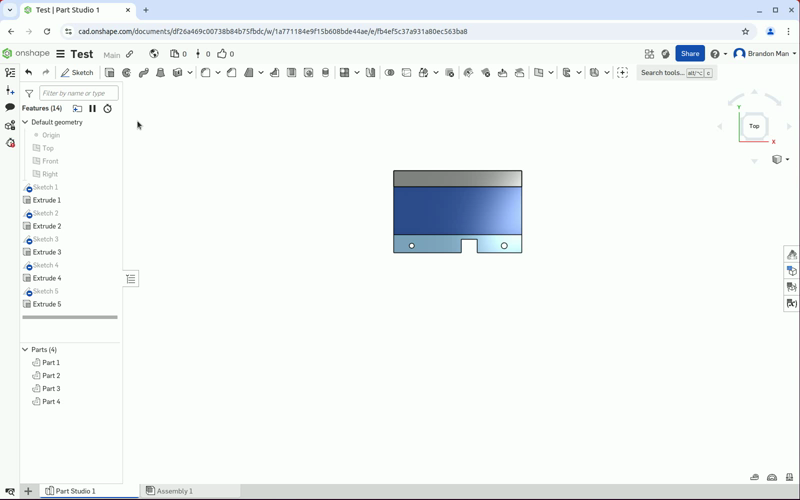
mouse_move(73, 189)
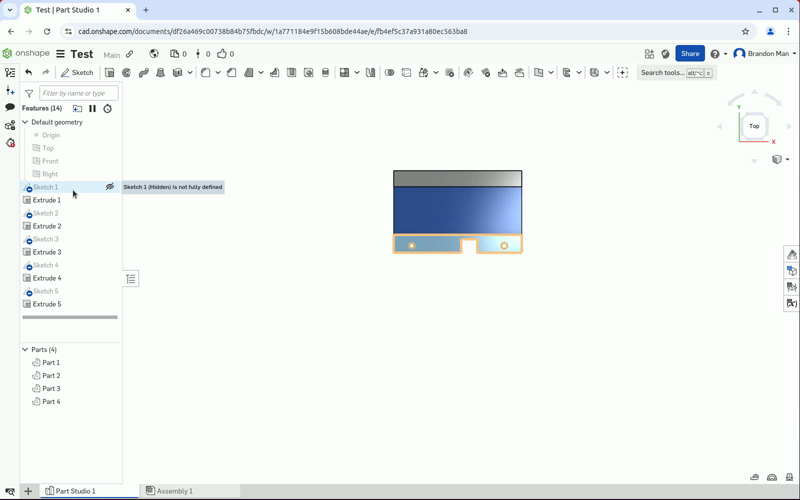
click(73, 189)
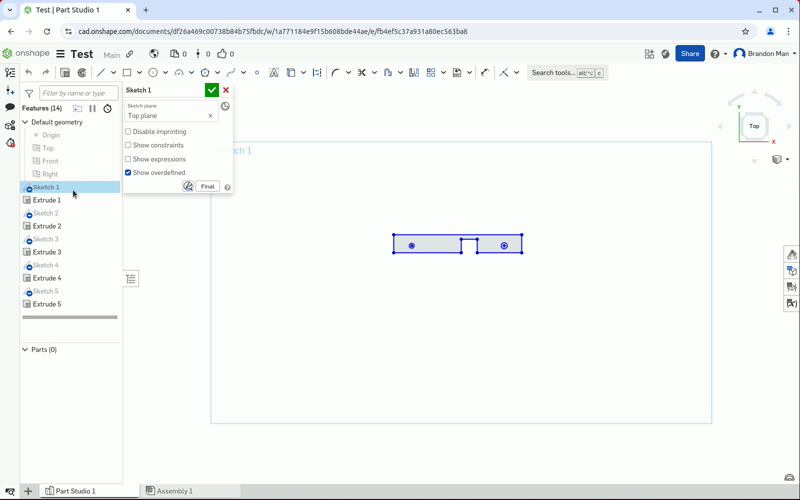
mouse_move(229, 92)
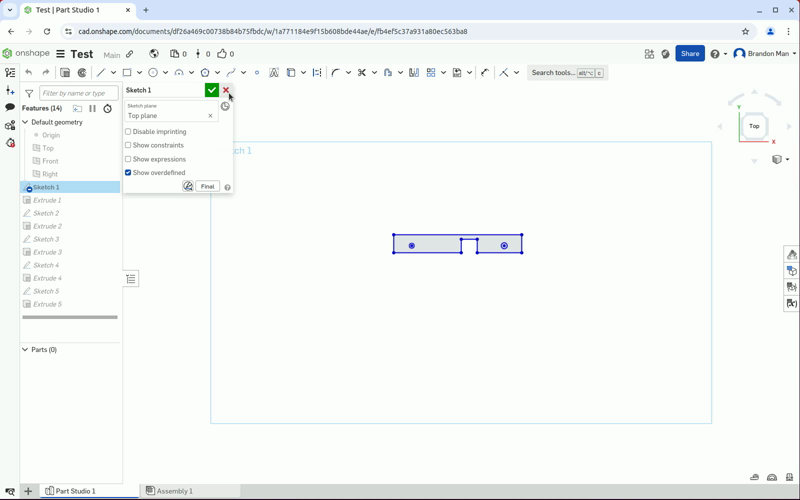
click(229, 92)
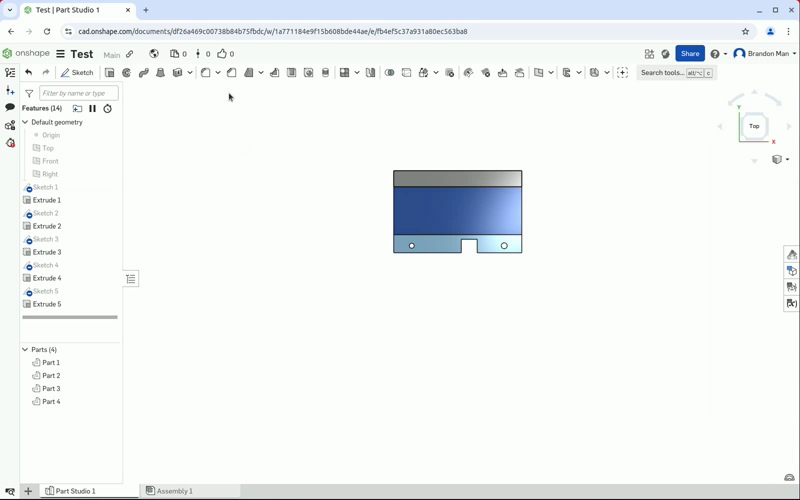
mouse_move(73, 352)
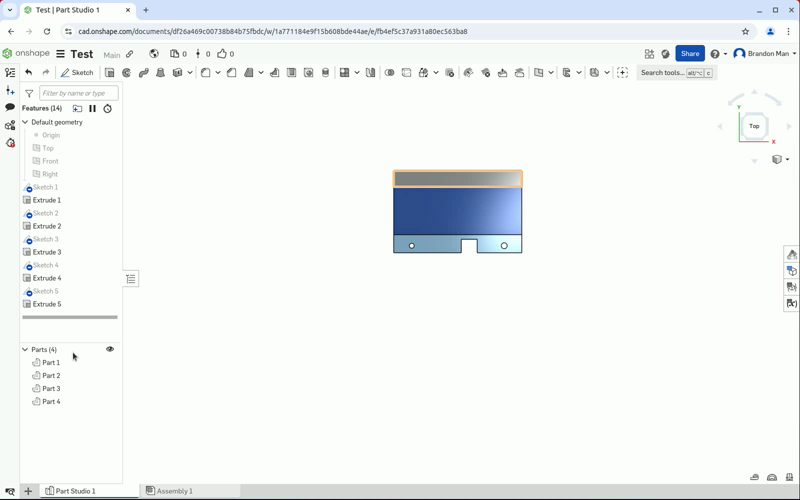
key(y)
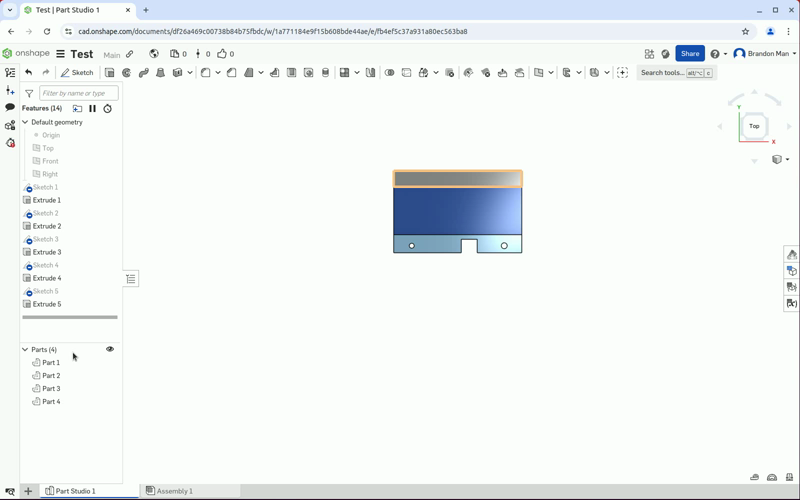
key(shift+p)
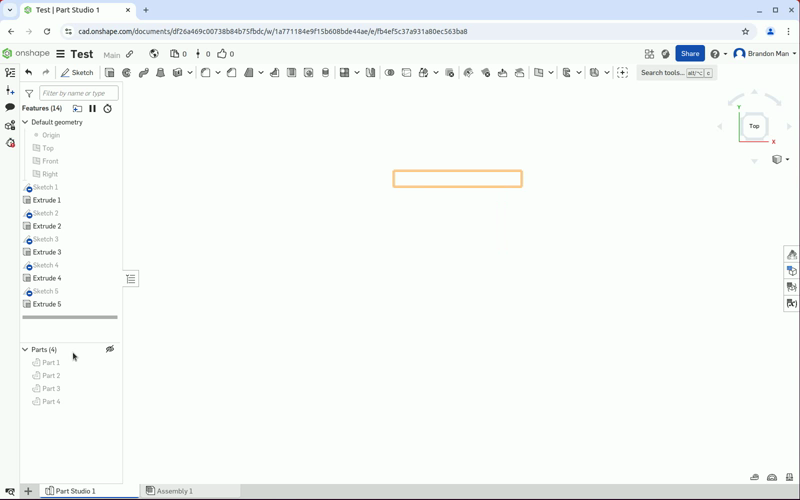
key(space)
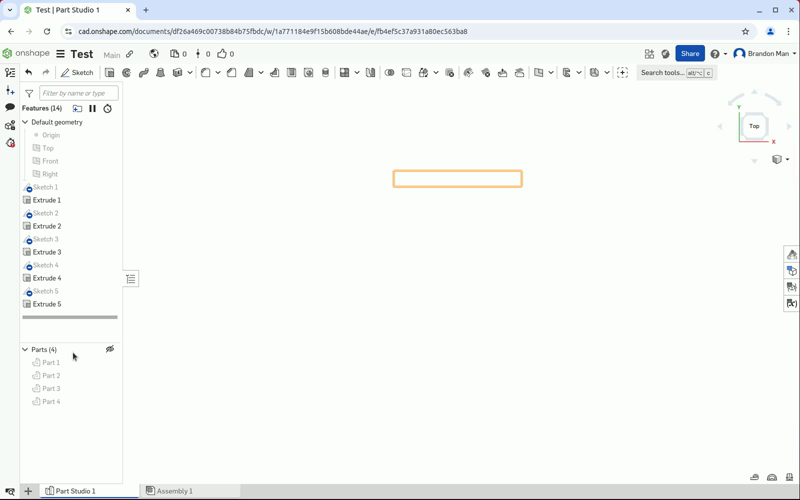
key_down(shift)
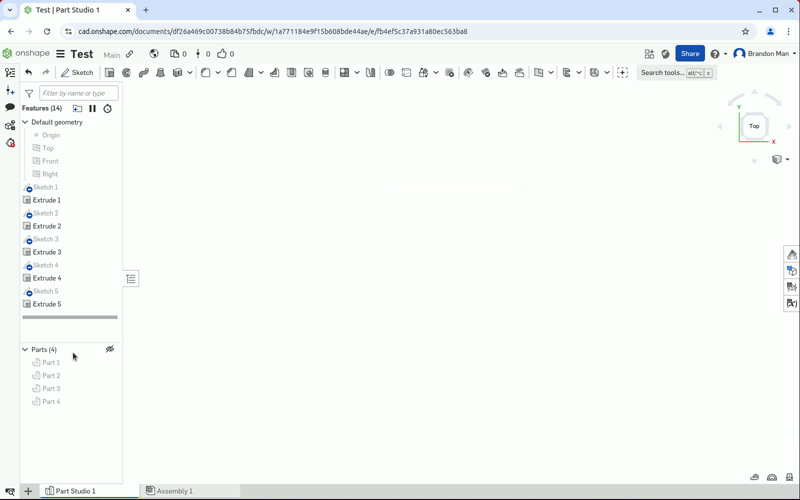
key(up)
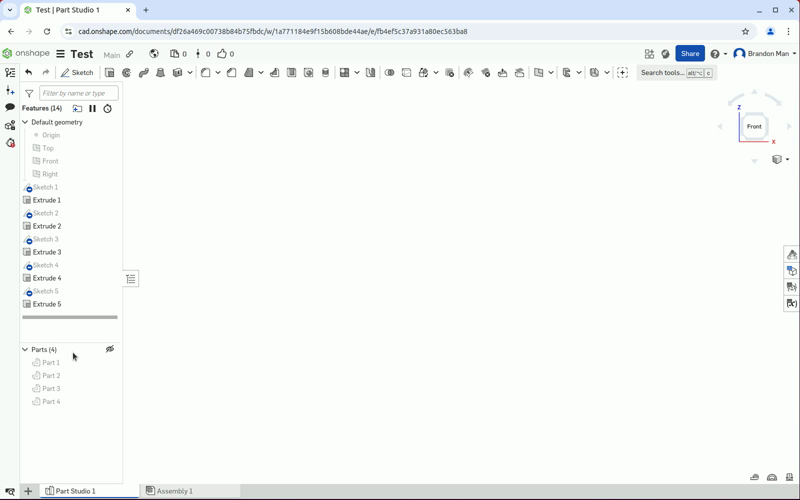
key_up(shift)
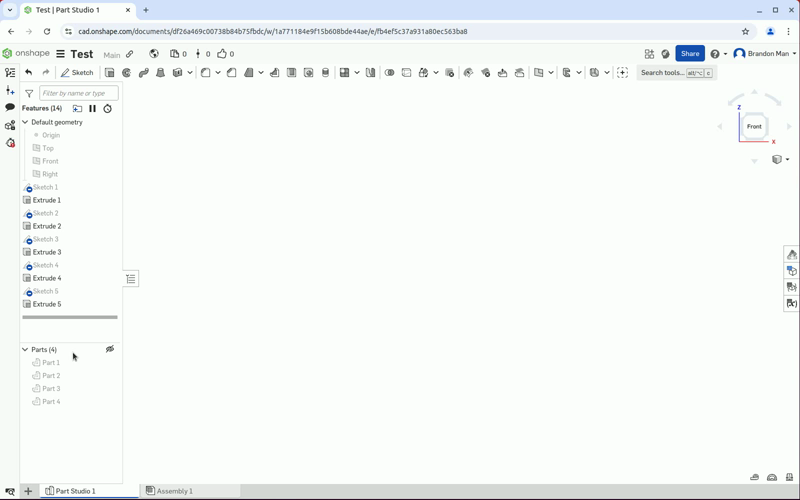
key(space)
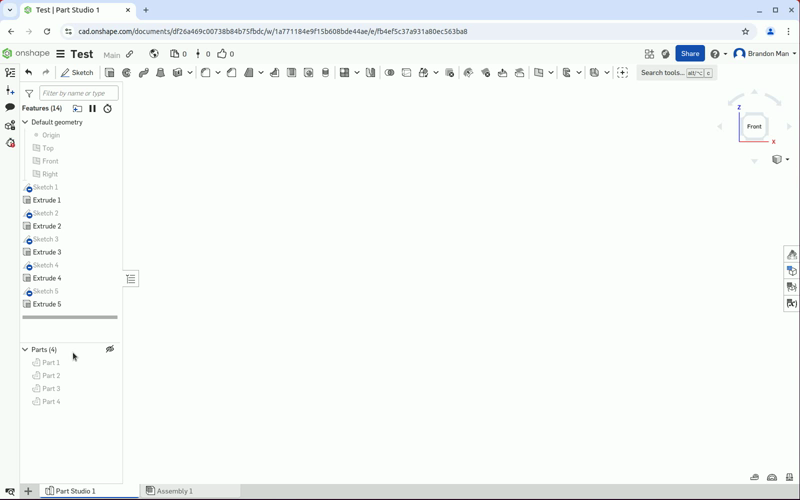
key_down(shift)
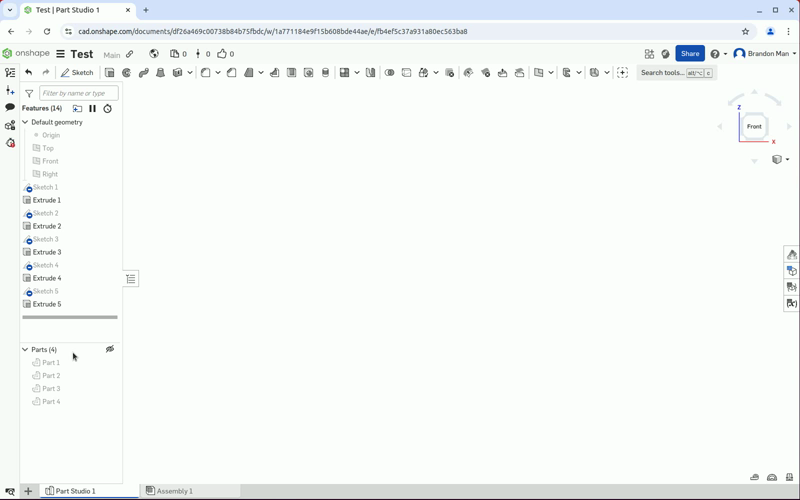
key(left)
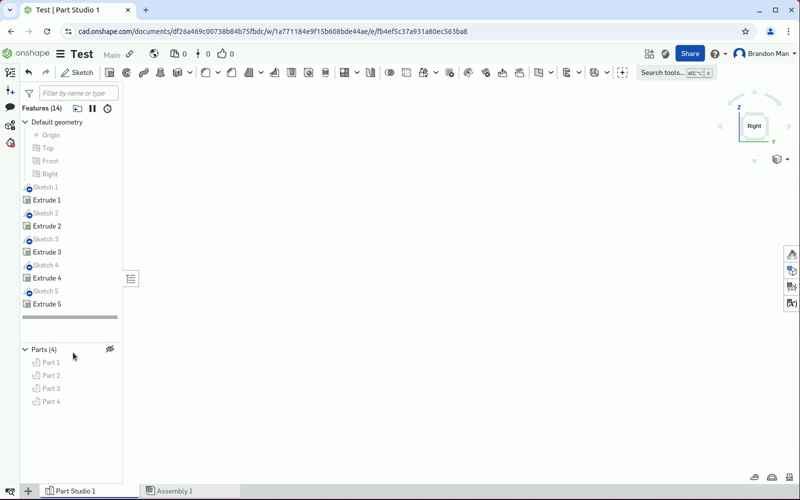
key_up(shift)
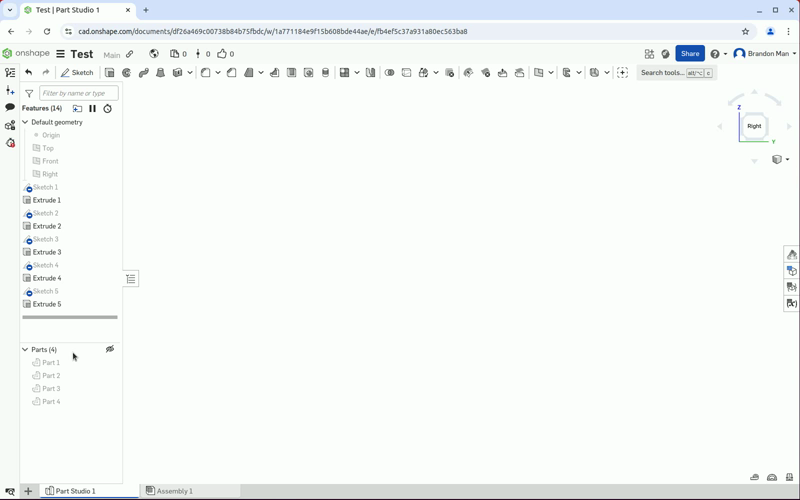
mouse_move(73, 352)
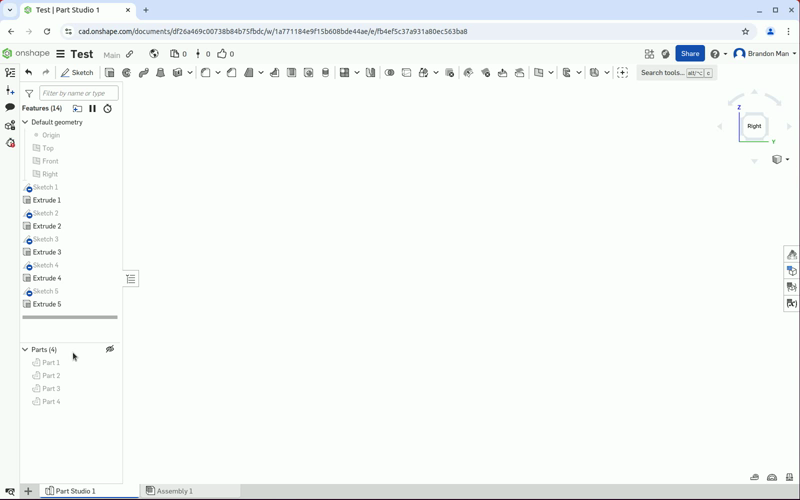
key(shift+y)
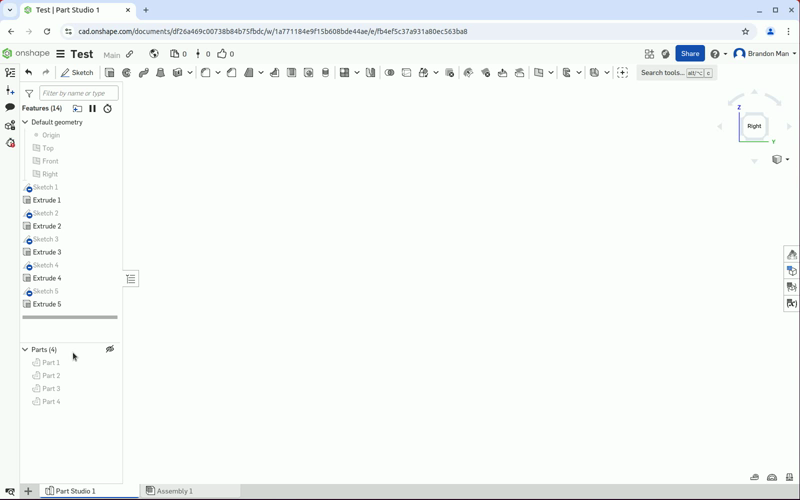
key(shift+s)
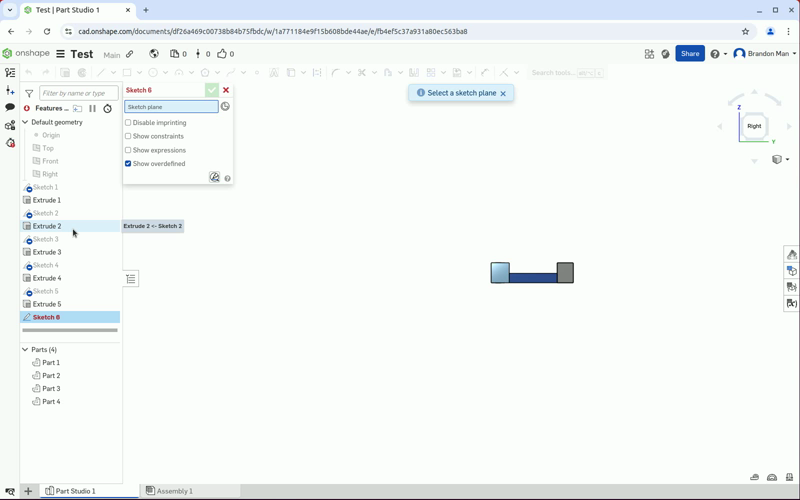
scroll(3)
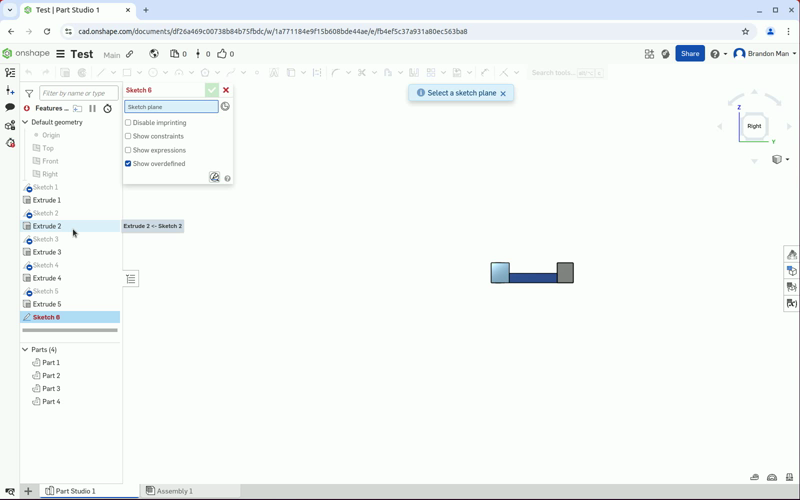
mouse_move(73, 176)
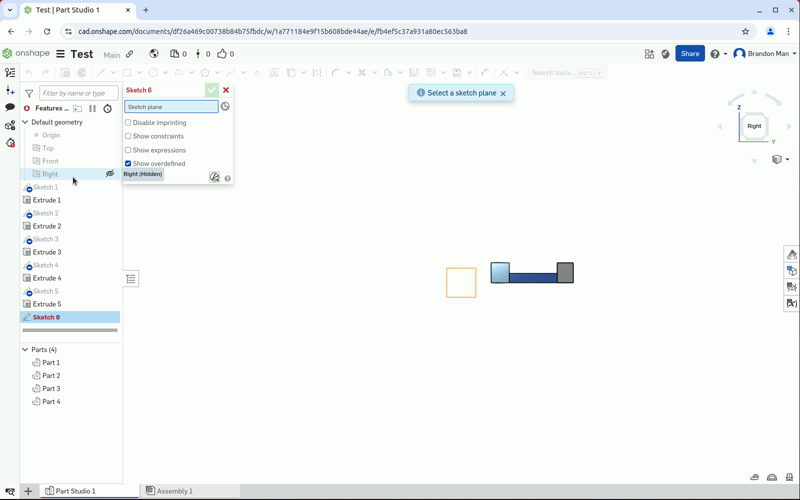
click(73, 176)
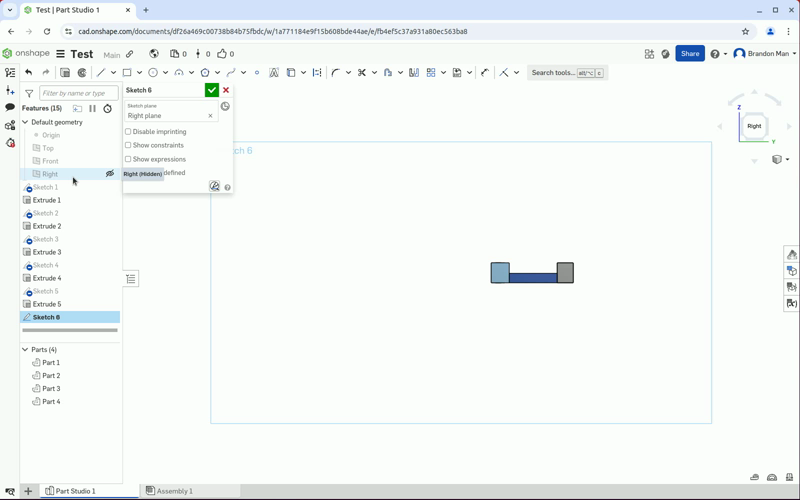
mouse_move(73, 352)
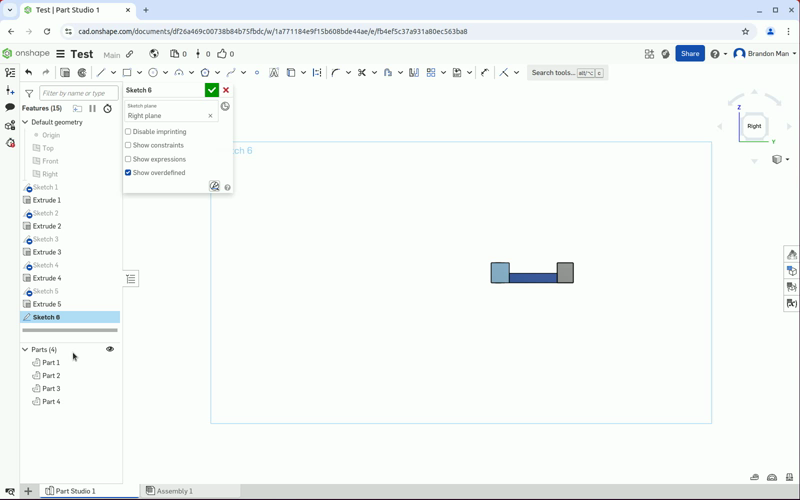
key(y)
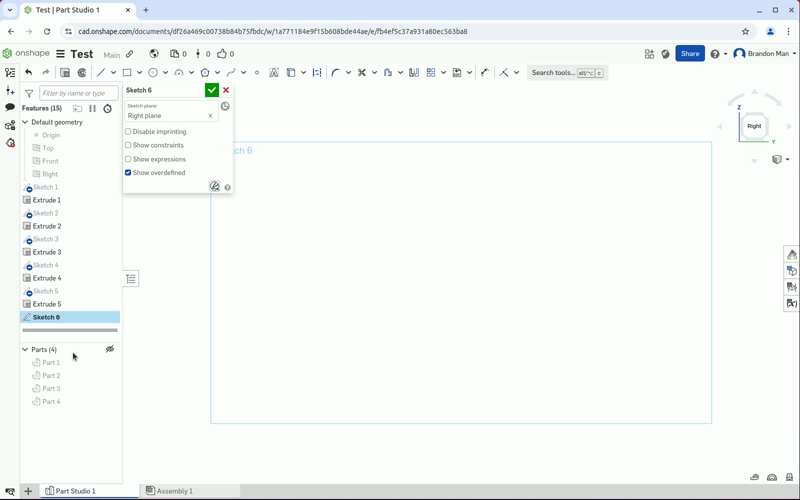
key(l)
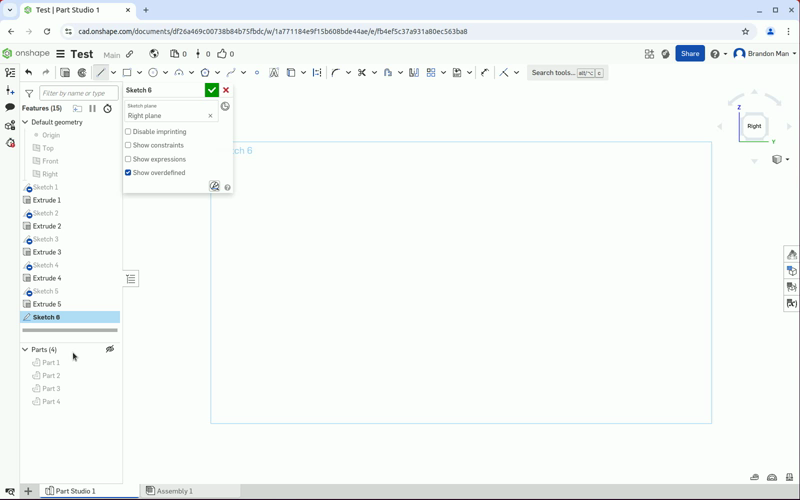
key_down(shift)
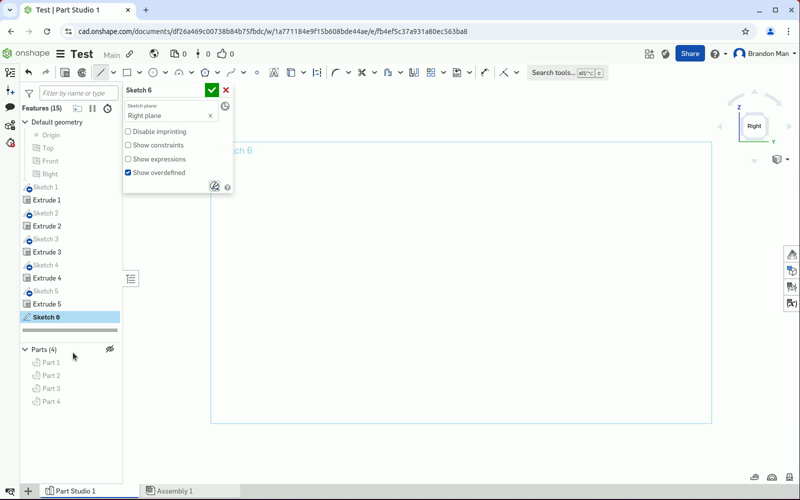
mouse_move(556, 270)
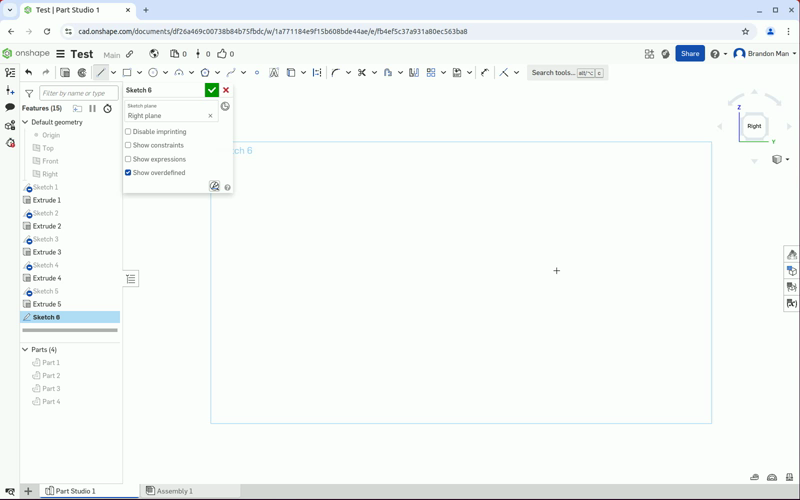
click(556, 270)
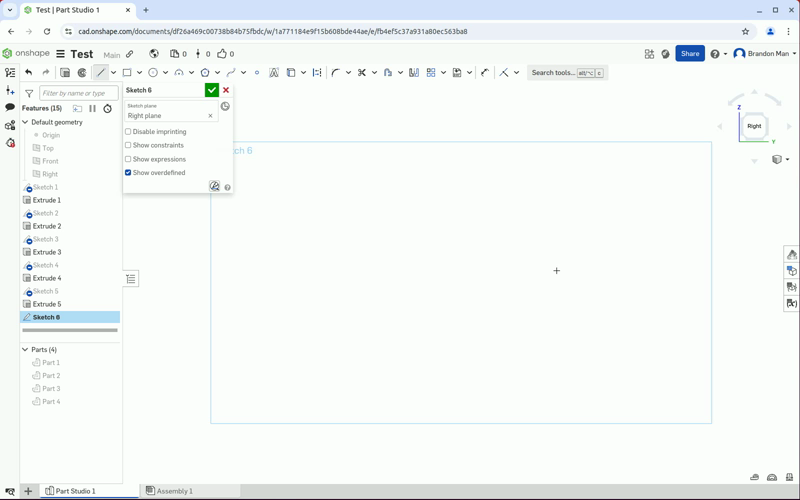
key_up(shift)
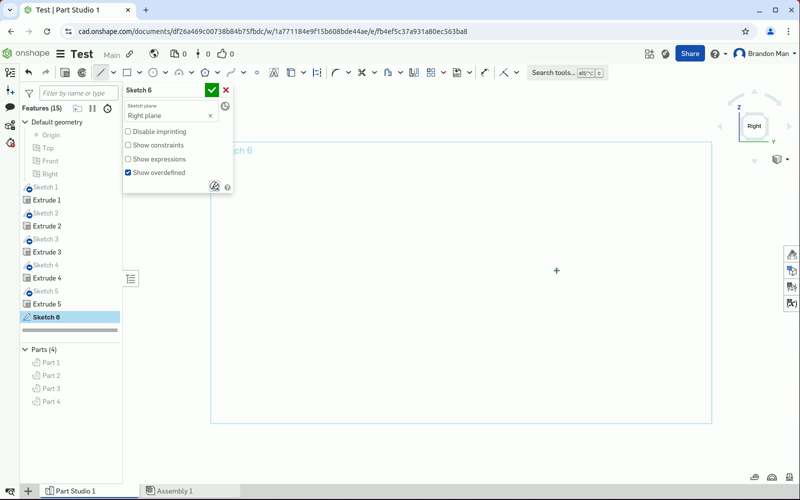
key_down(shift)
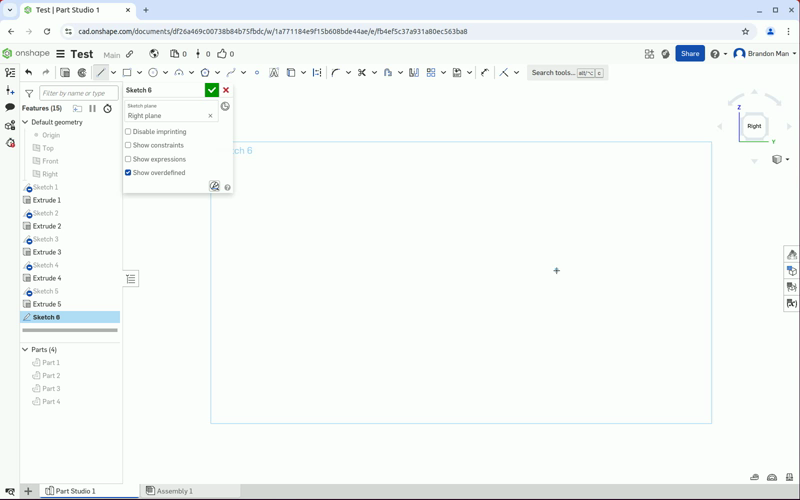
mouse_move(586, 270)
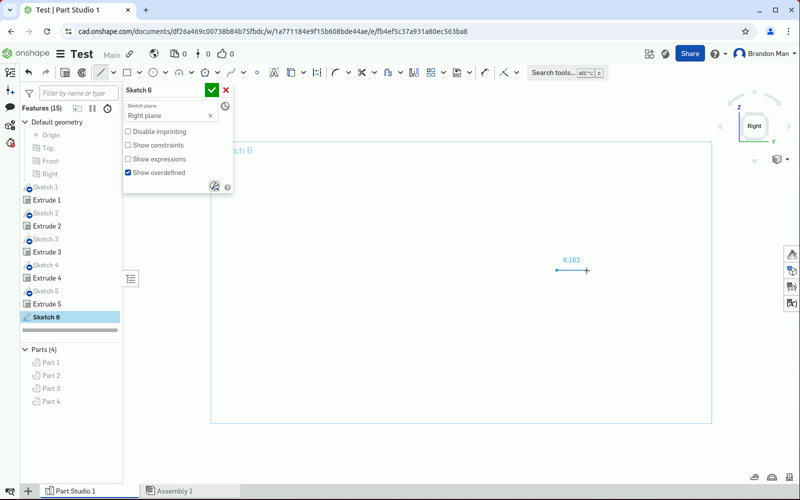
mouse_move(562, 270)
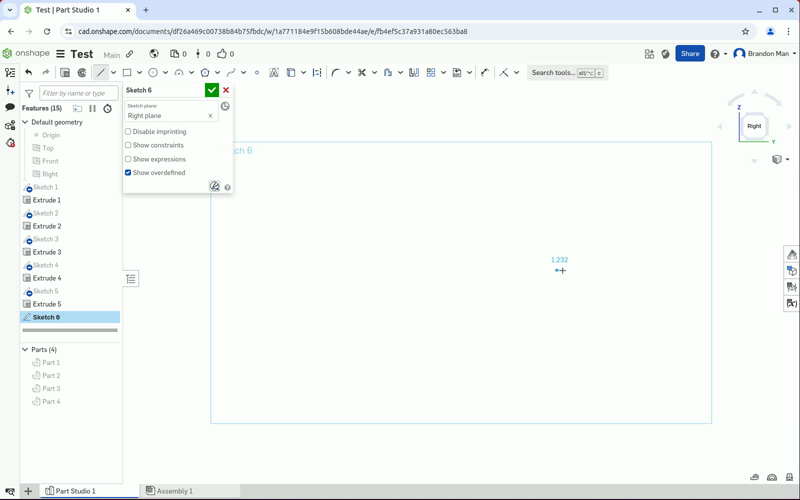
scroll(6)
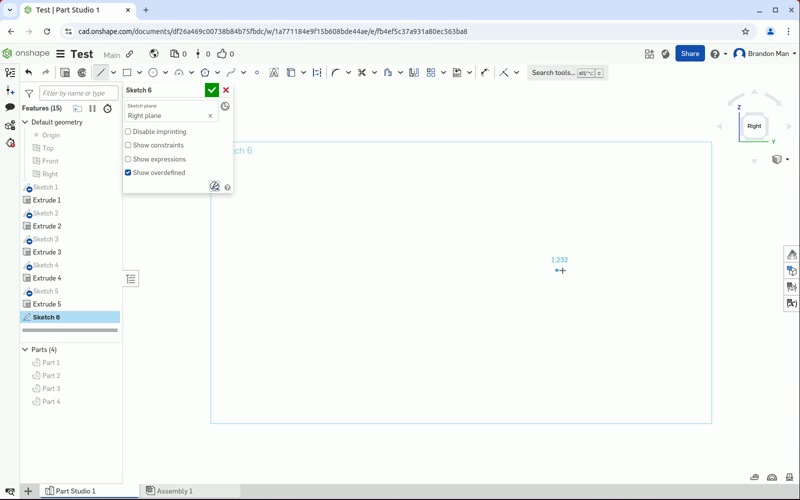
scroll(6)
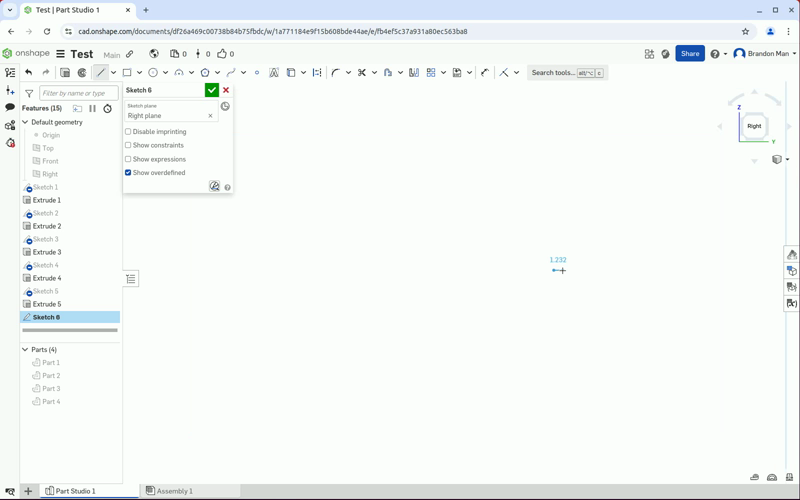
scroll(6)
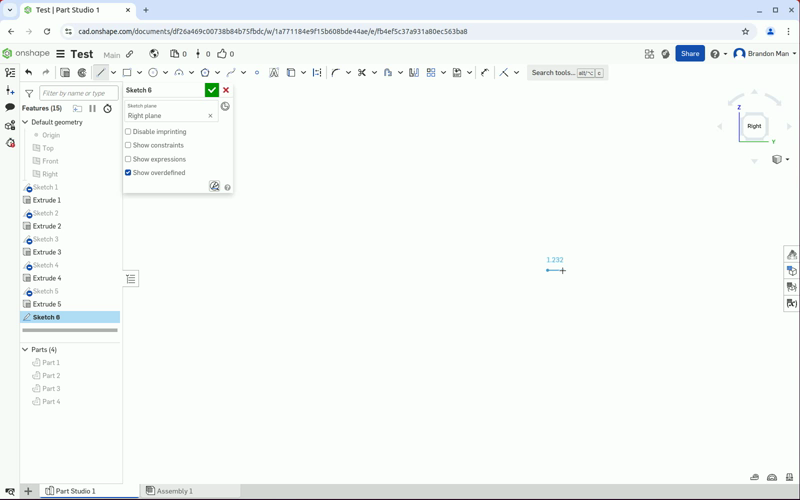
scroll(6)
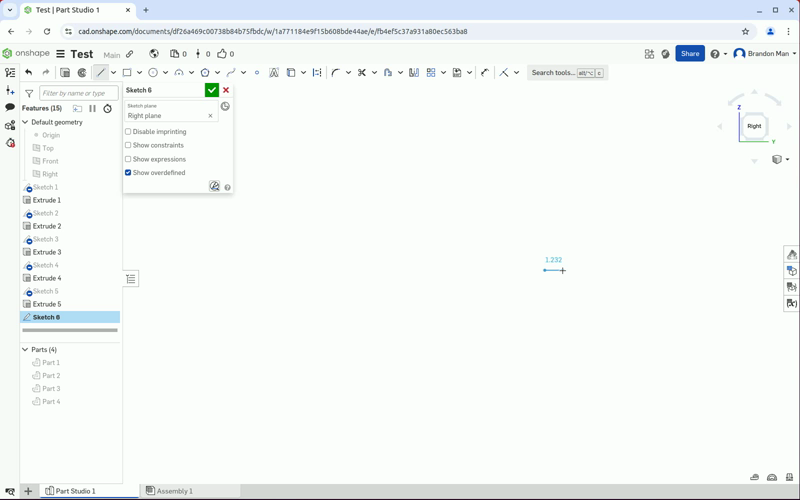
scroll(6)
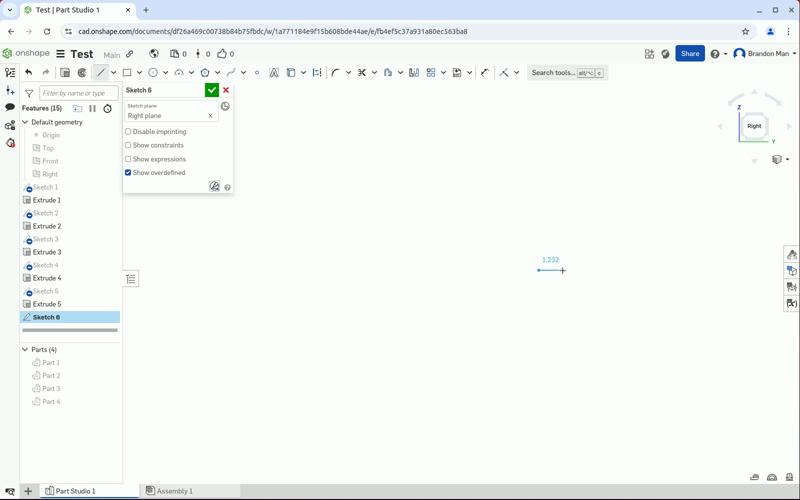
scroll(6)
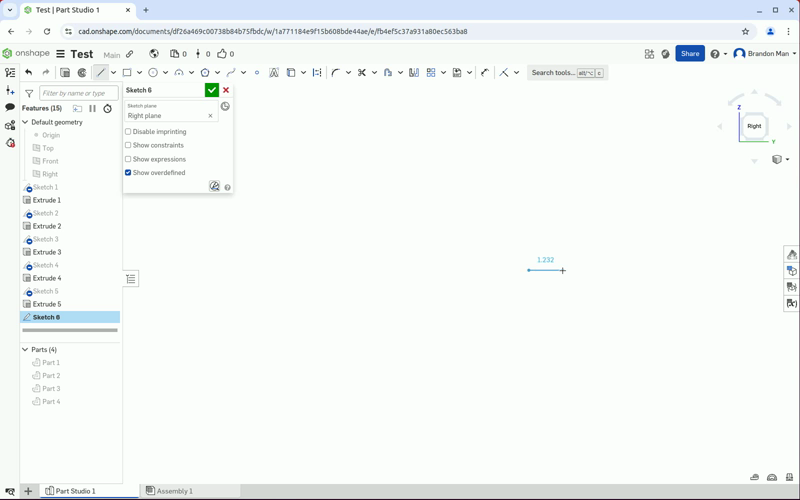
scroll(6)
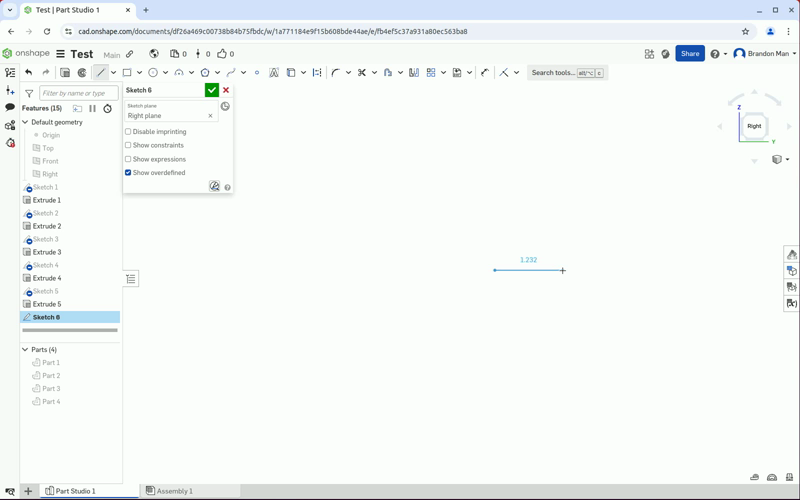
click(562, 270)
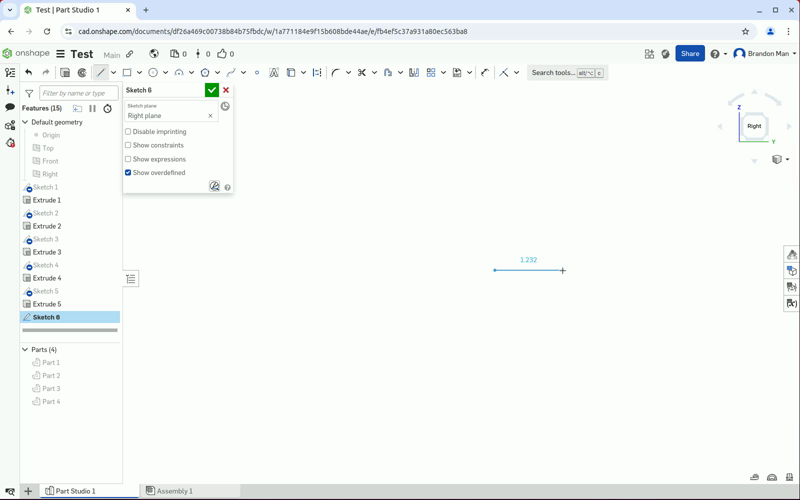
scroll(-6)
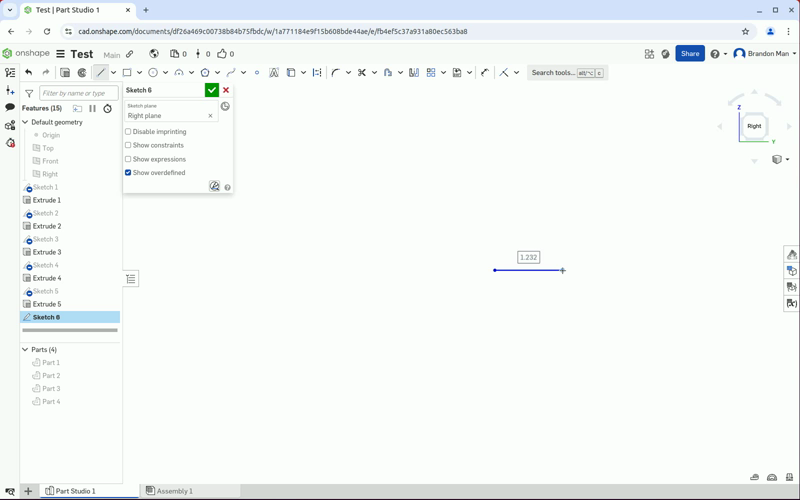
scroll(-6)
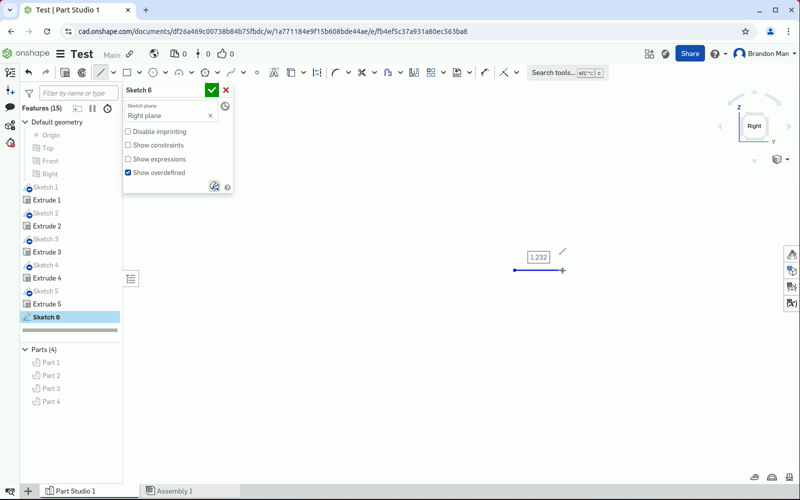
scroll(-6)
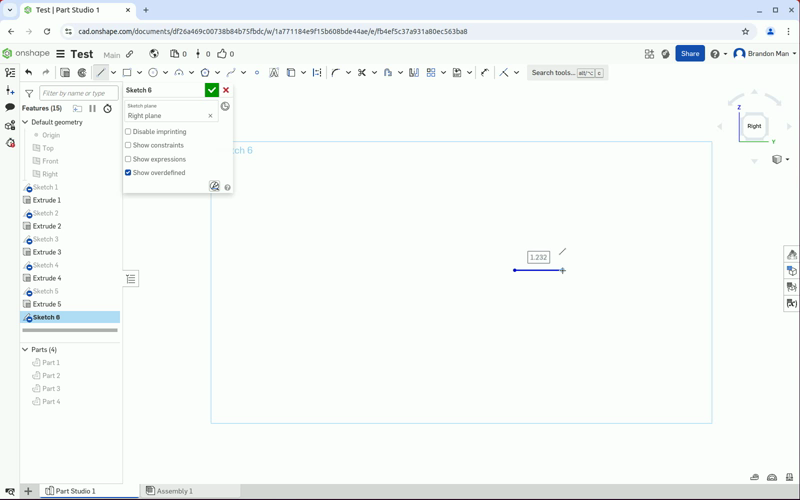
scroll(-6)
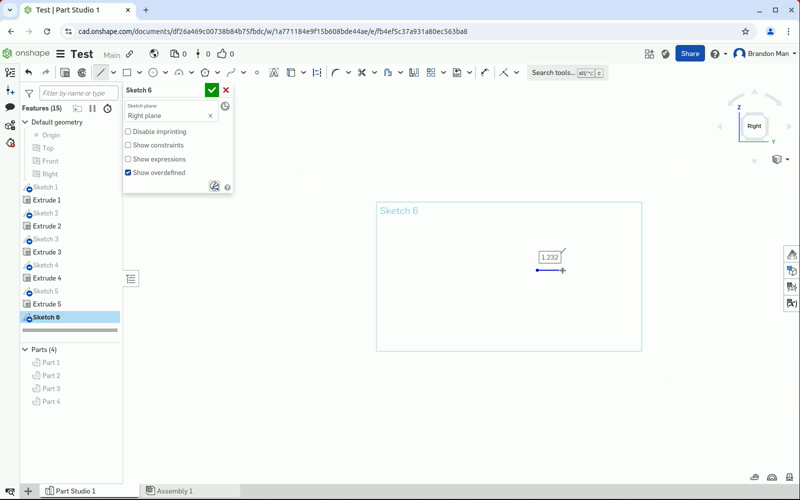
scroll(-6)
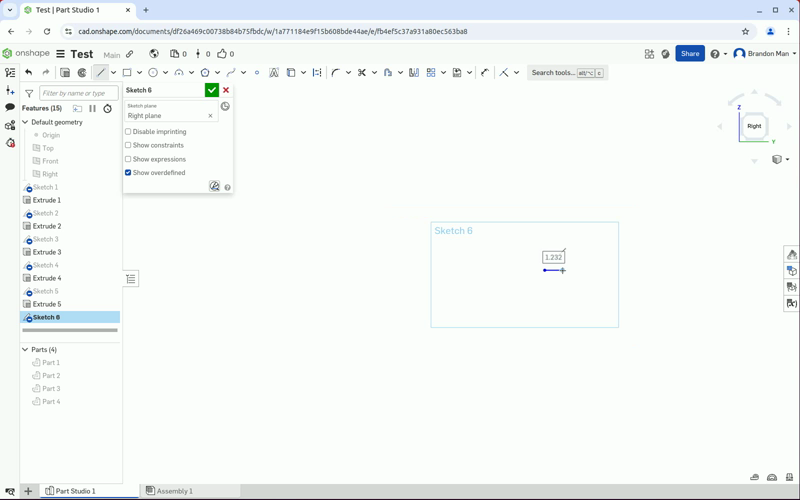
scroll(-6)
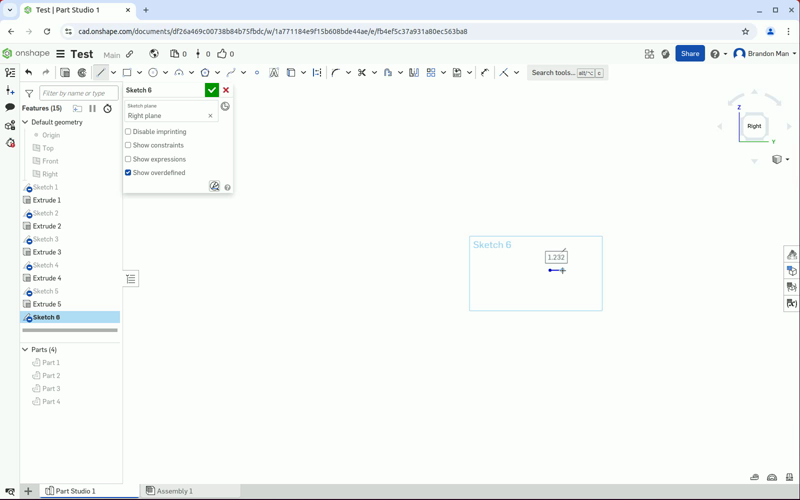
scroll(-6)
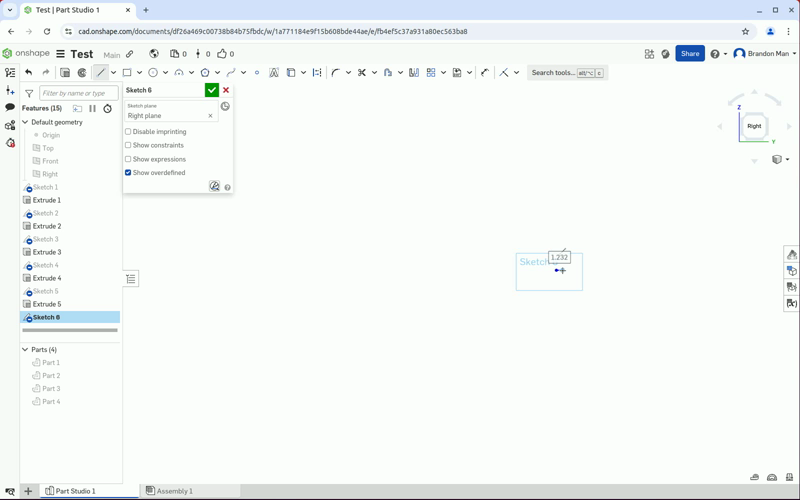
key_up(shift)
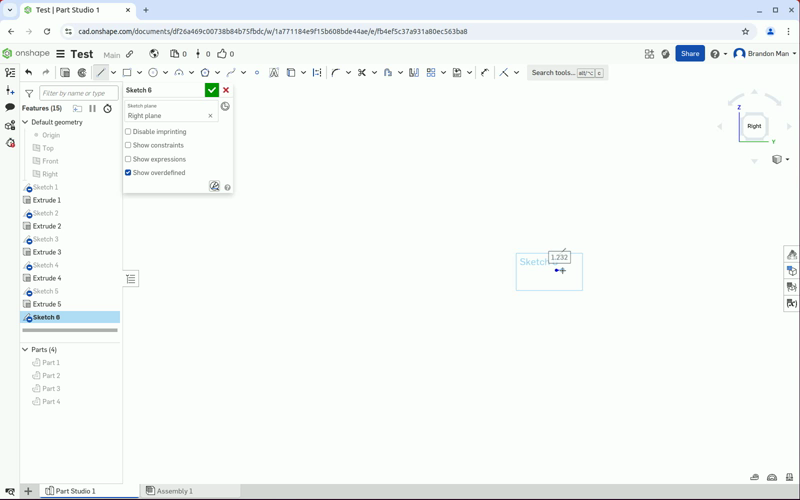
key_down(shift)
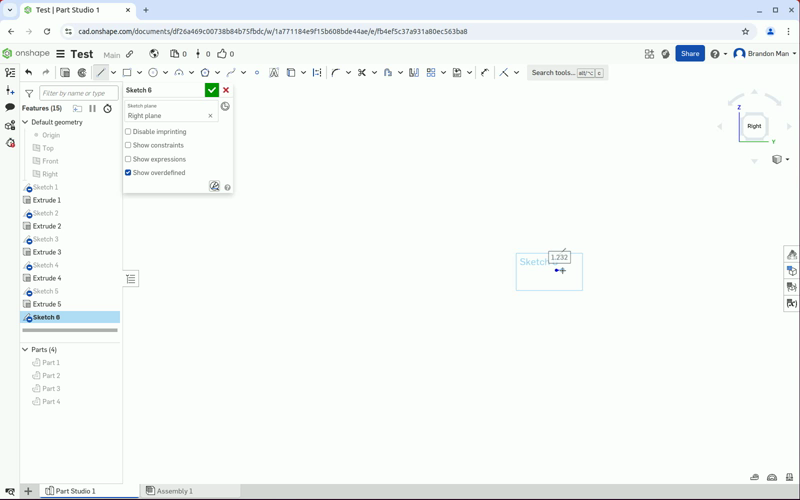
mouse_move(589, 270)
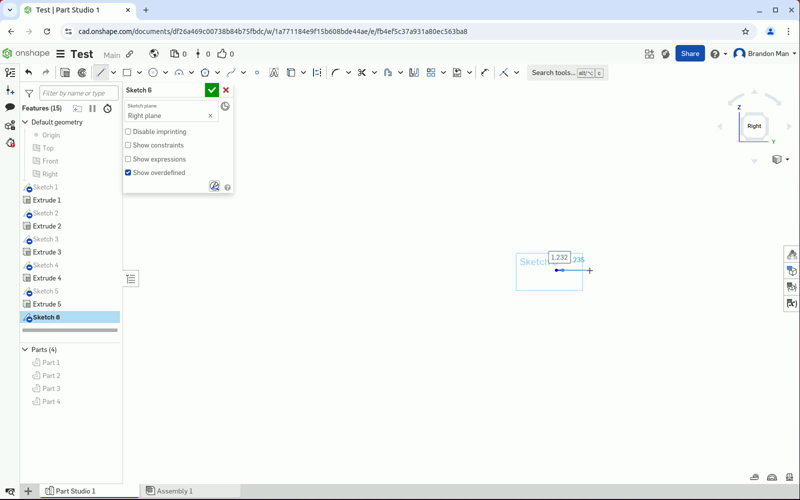
mouse_move(562, 264)
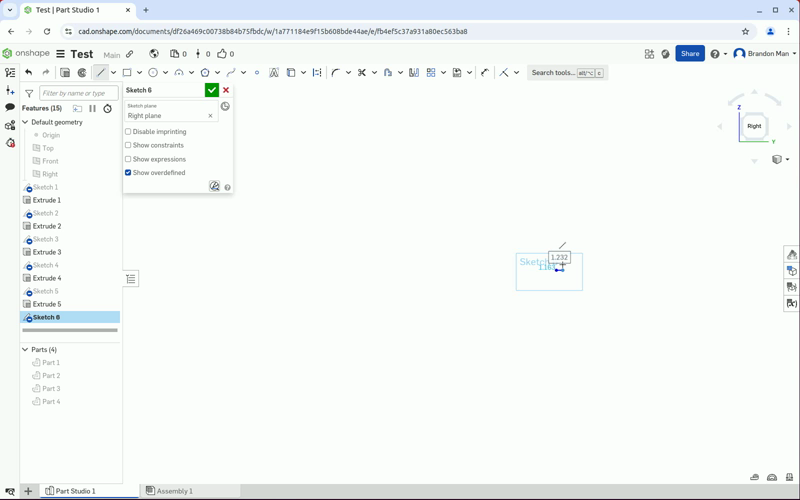
scroll(6)
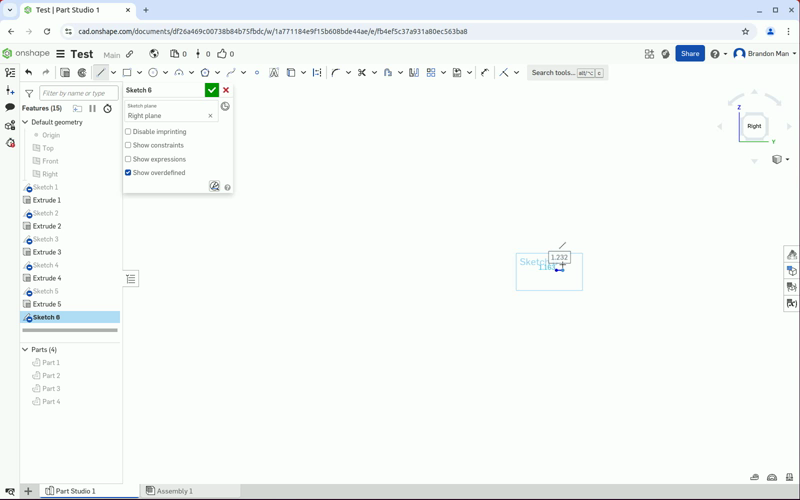
scroll(6)
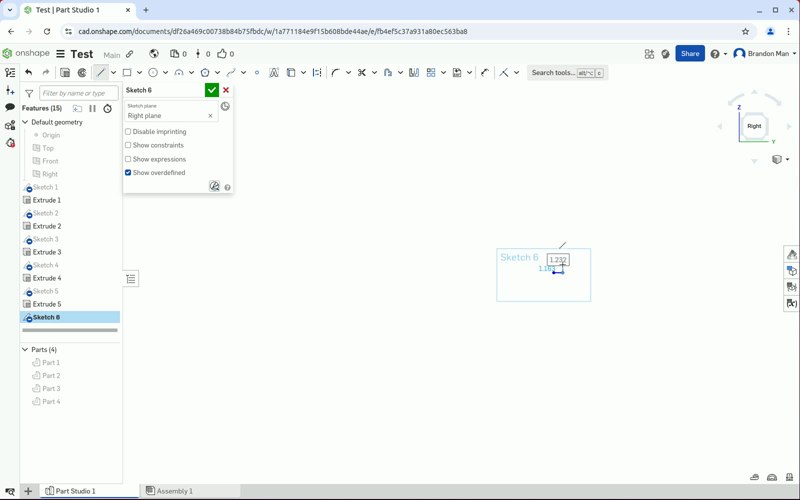
scroll(6)
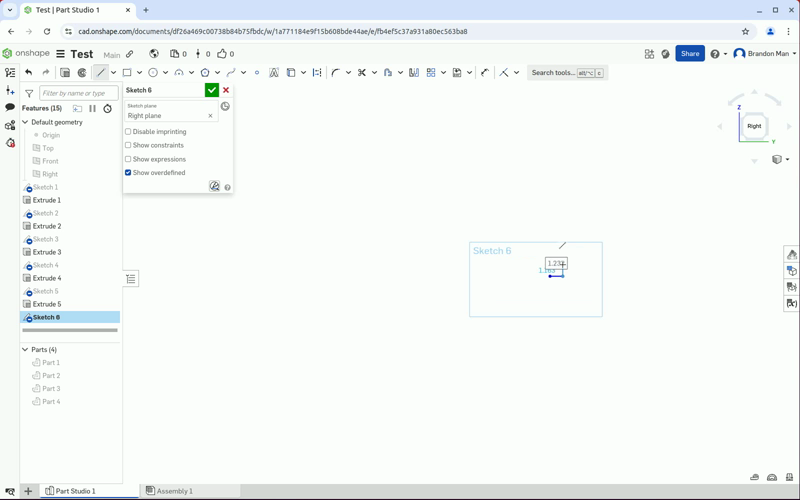
scroll(6)
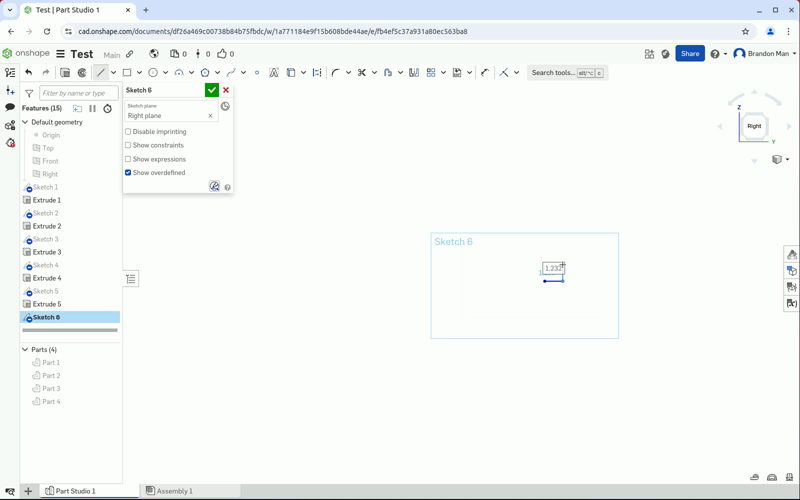
scroll(6)
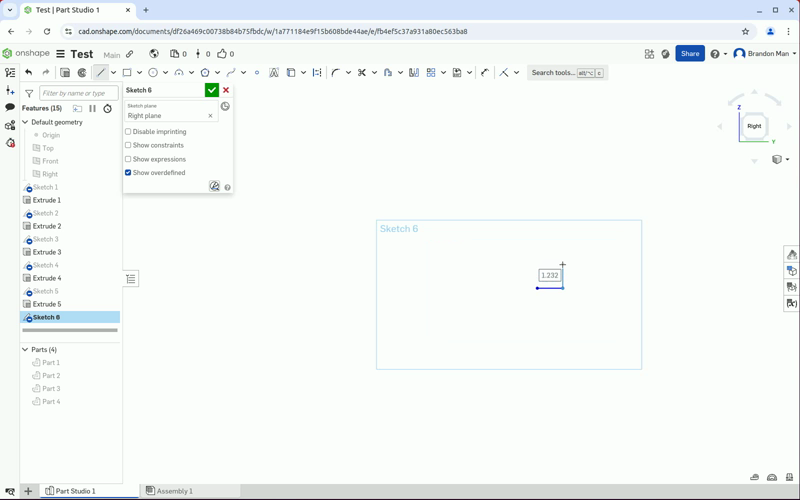
scroll(6)
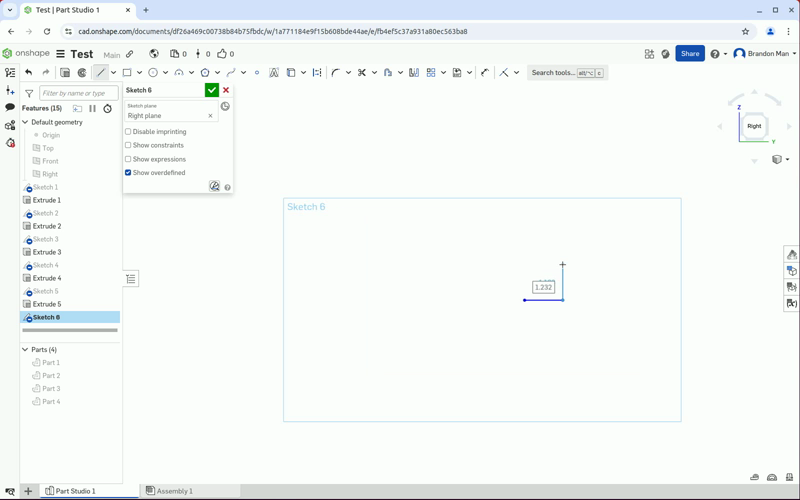
scroll(6)
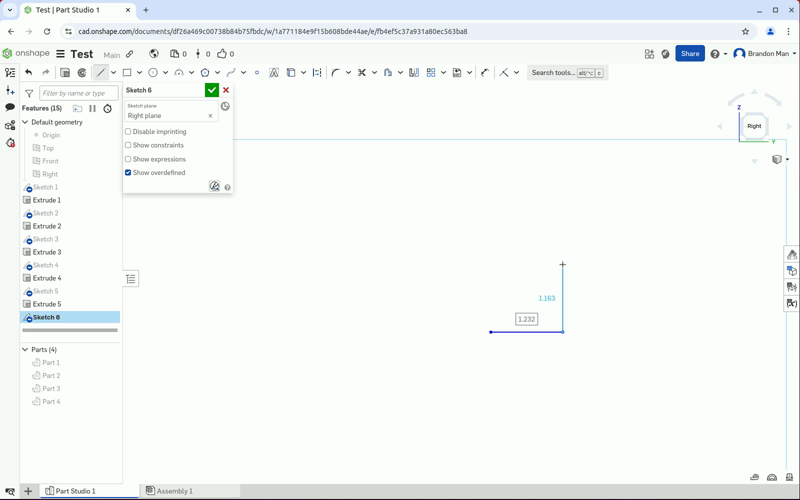
click(562, 264)
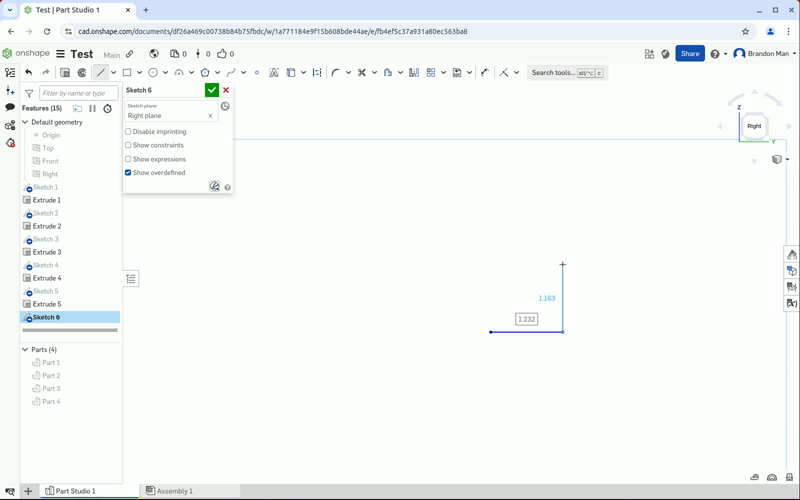
scroll(-6)
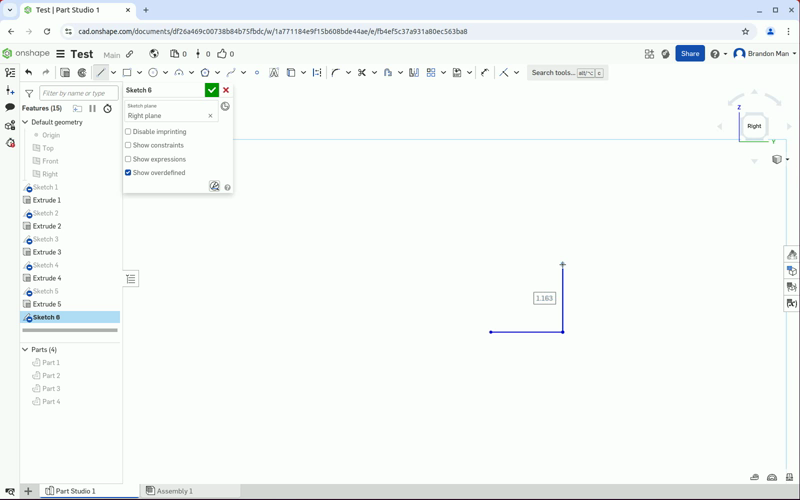
scroll(-6)
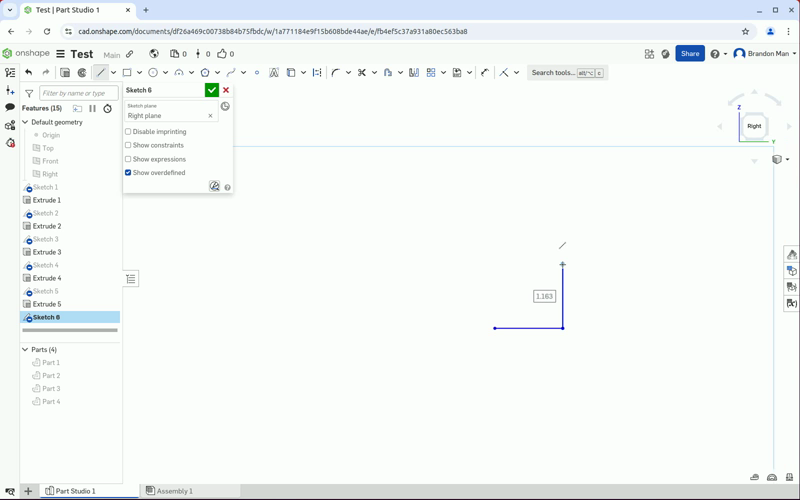
scroll(-6)
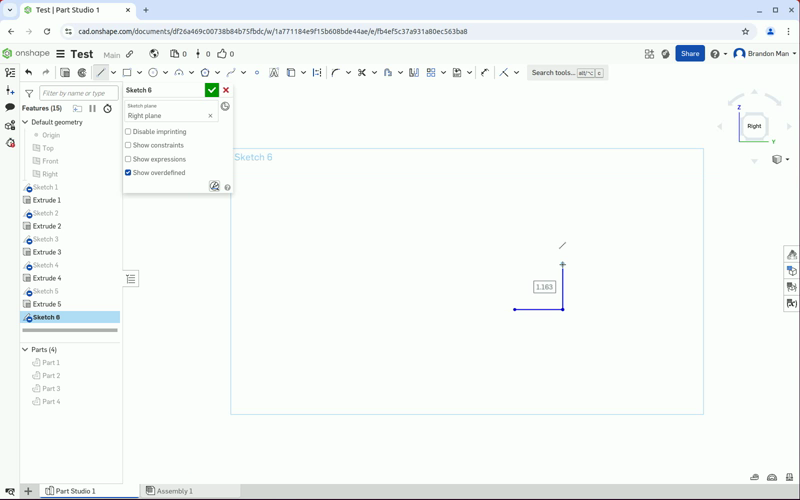
scroll(-6)
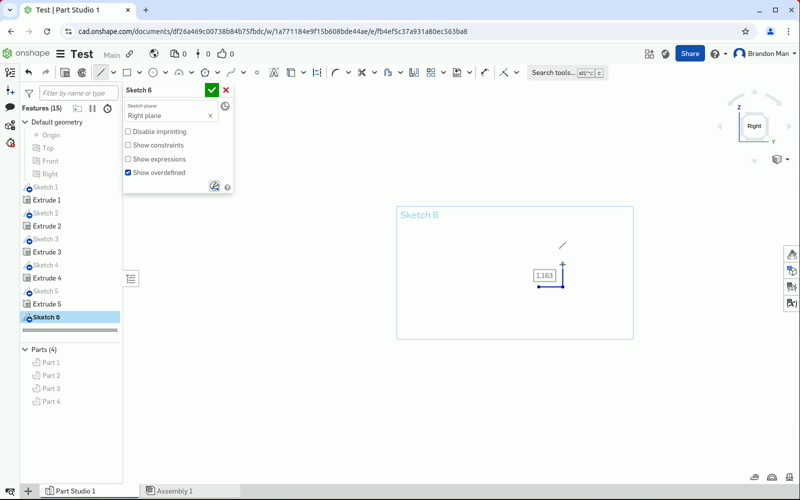
scroll(-6)
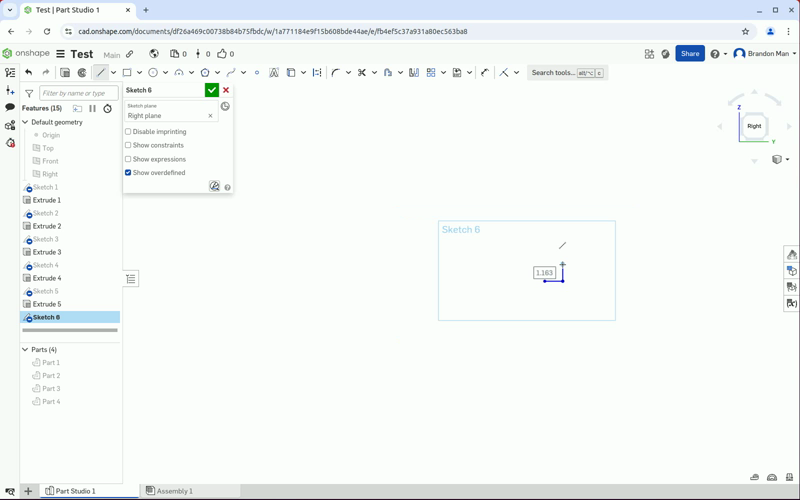
scroll(-6)
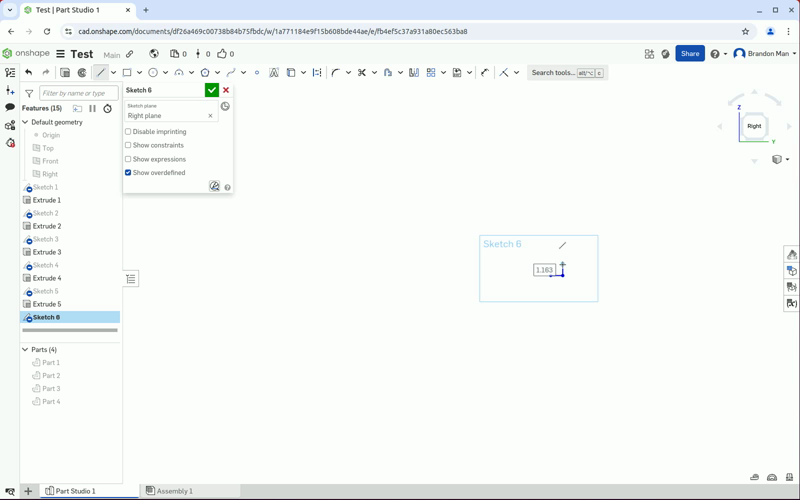
scroll(-6)
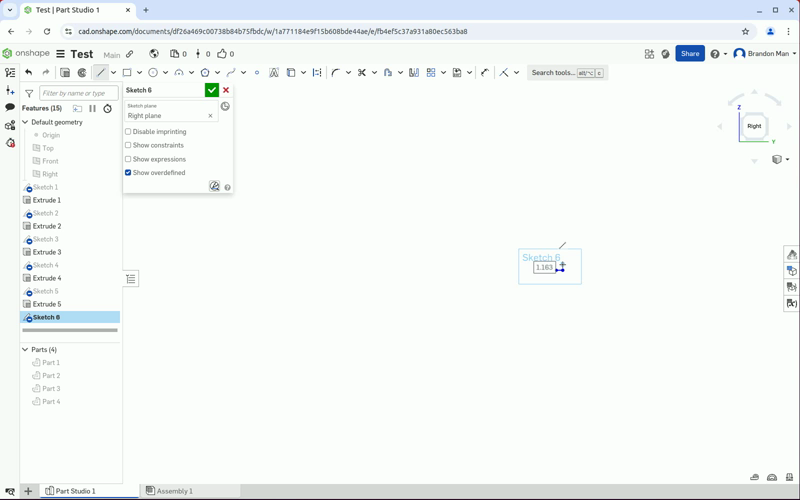
key_up(shift)
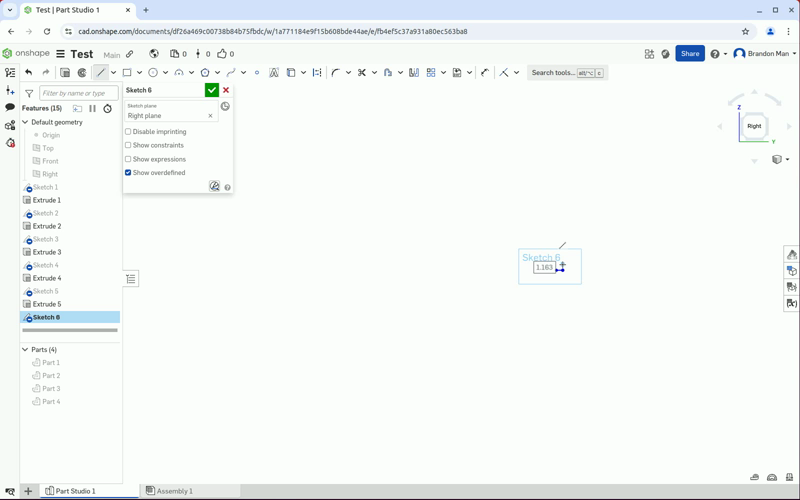
key_down(shift)
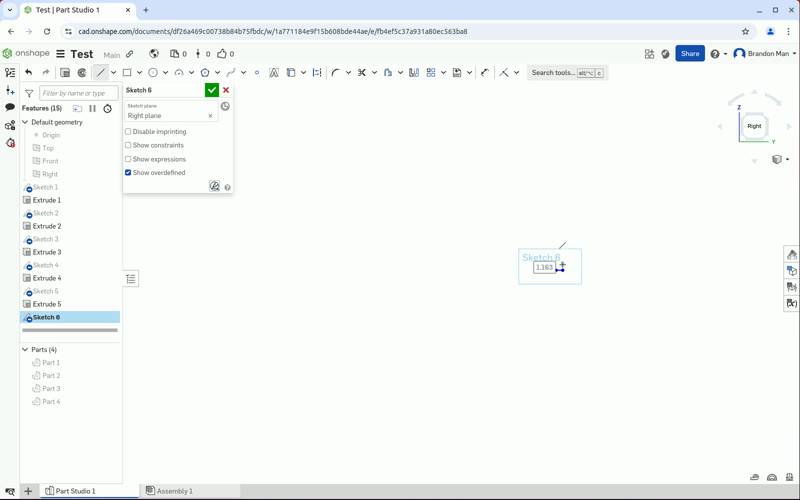
mouse_move(589, 264)
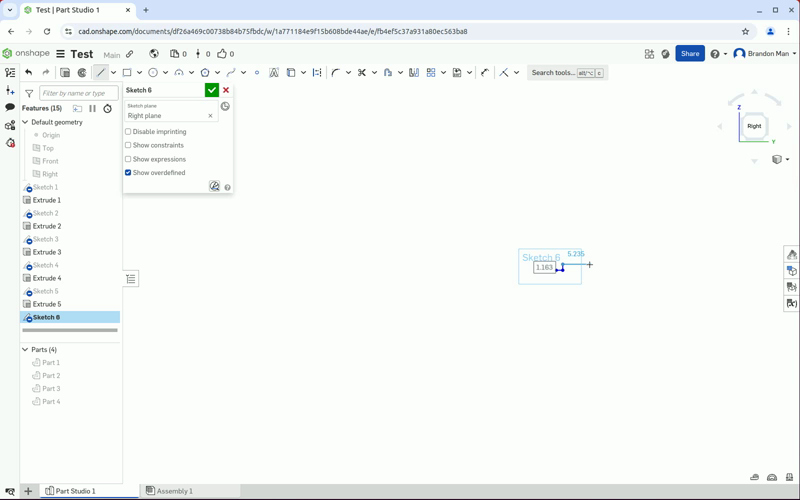
mouse_move(556, 264)
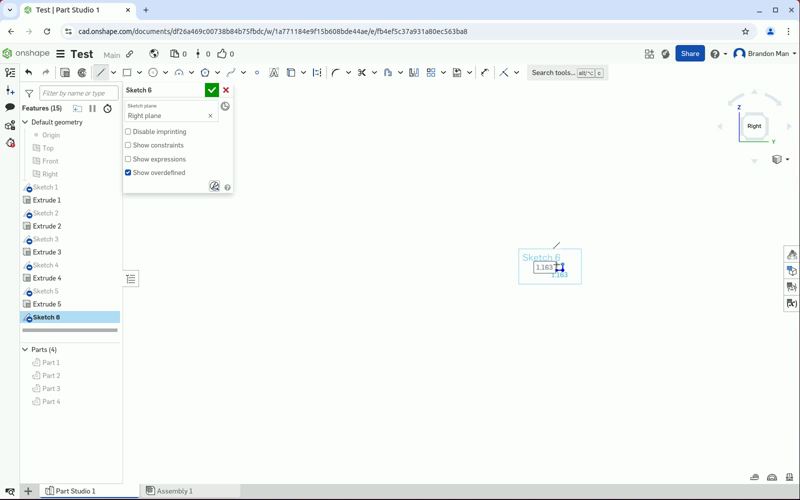
scroll(6)
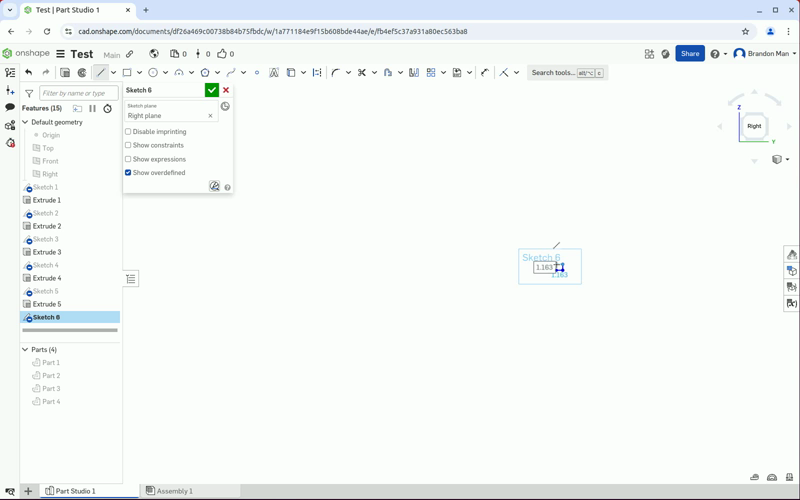
scroll(6)
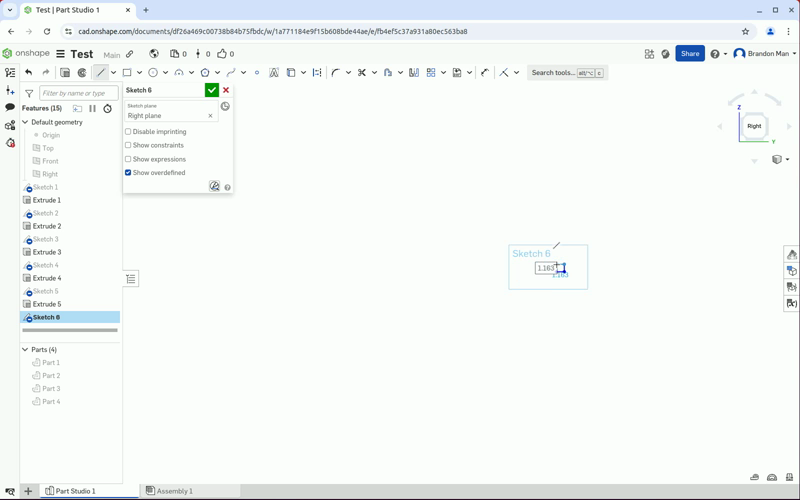
scroll(6)
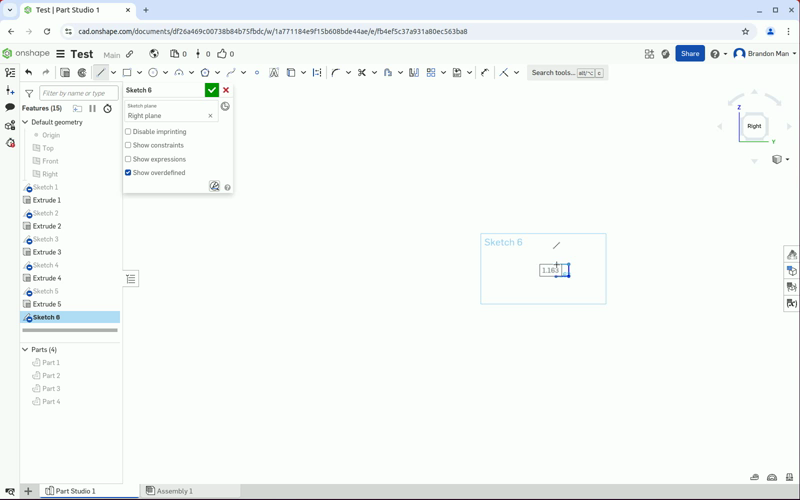
scroll(6)
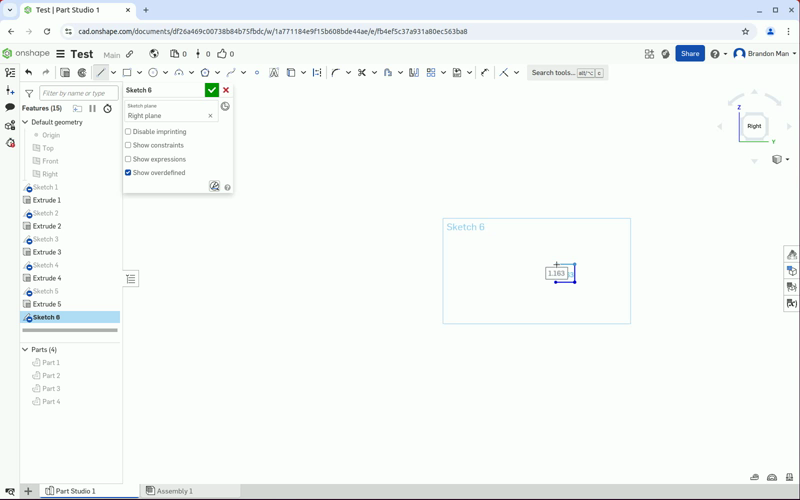
scroll(6)
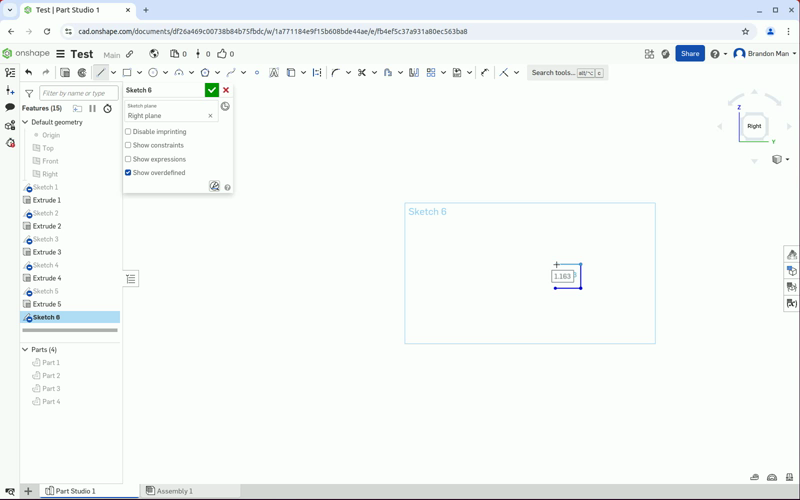
scroll(6)
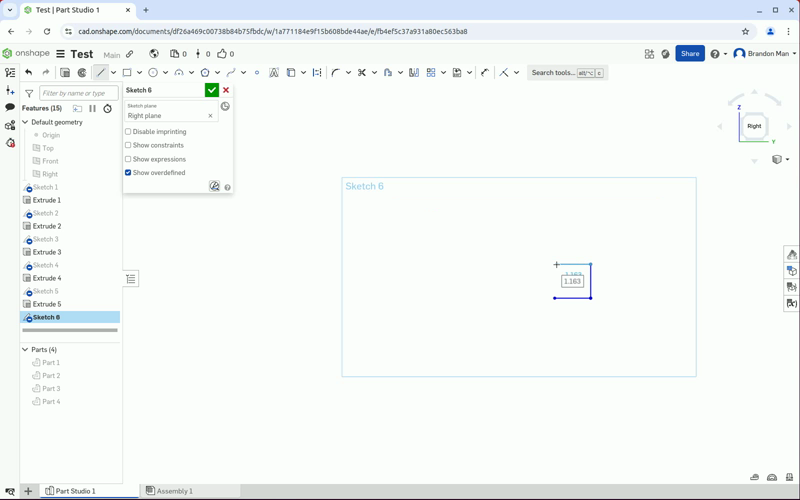
scroll(6)
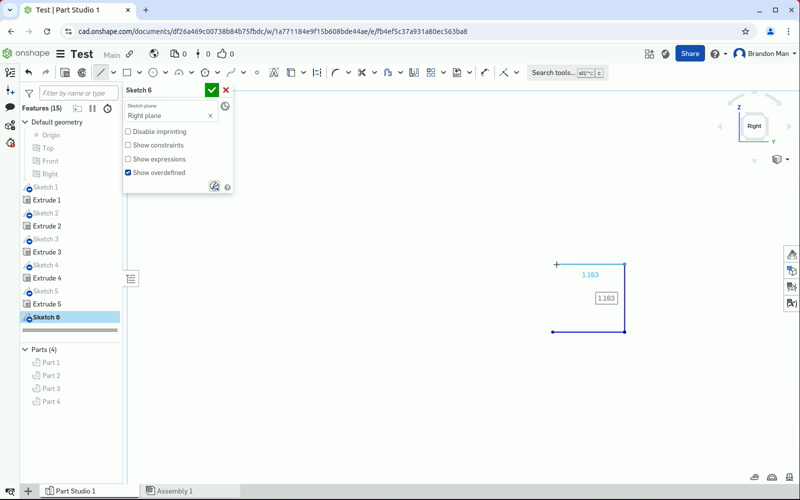
click(556, 264)
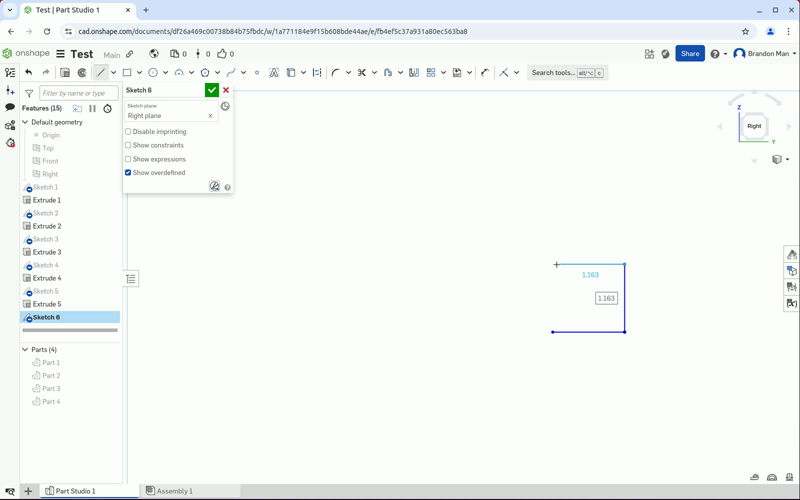
scroll(-6)
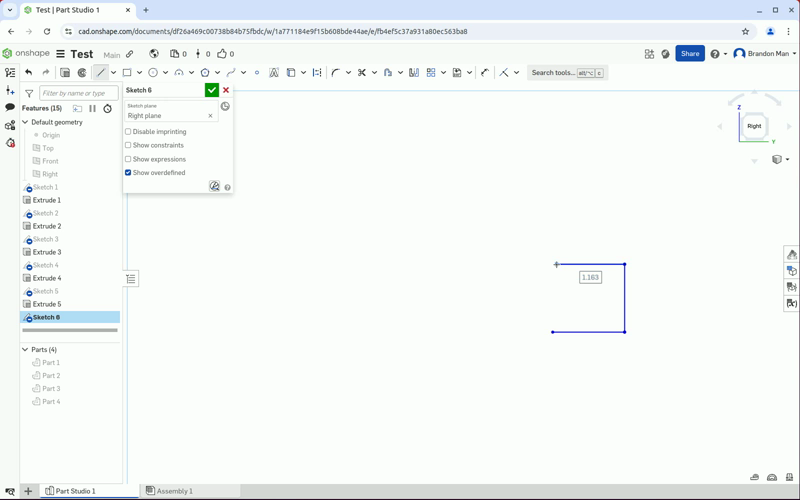
scroll(-6)
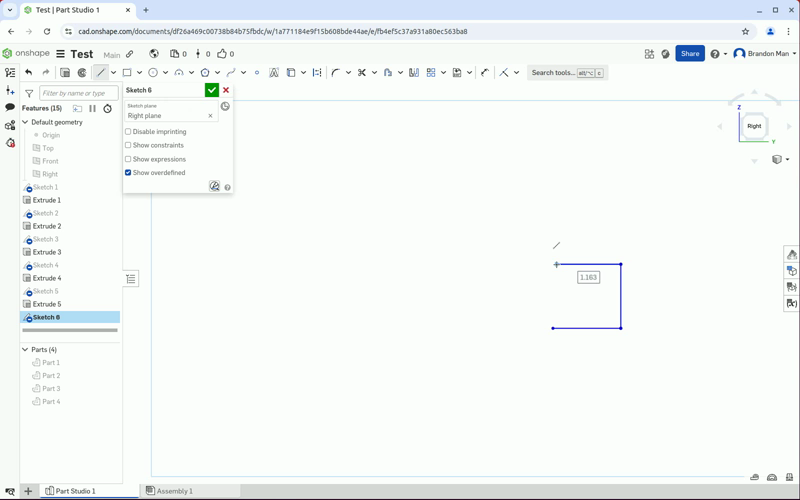
scroll(-6)
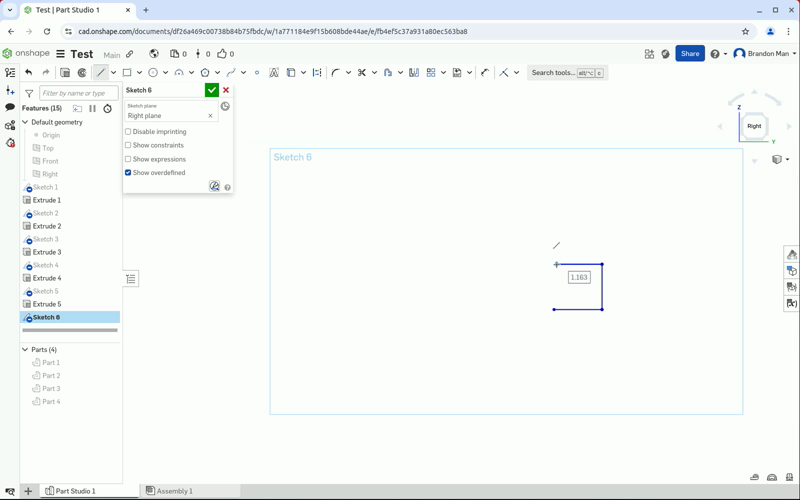
scroll(-6)
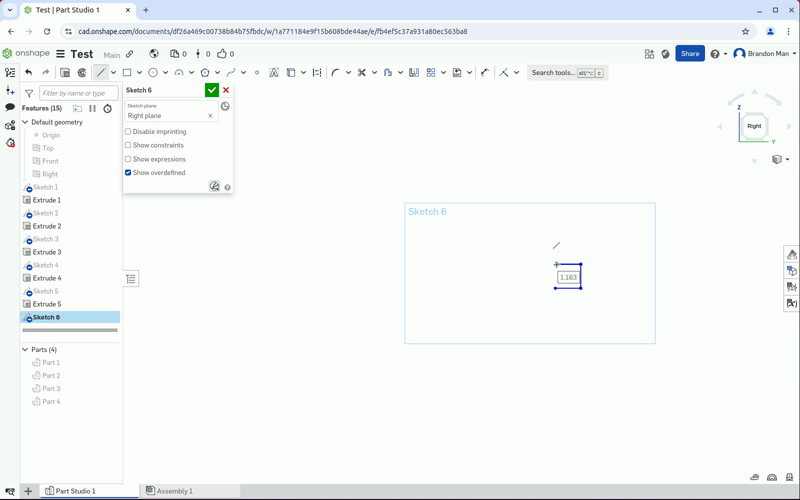
scroll(-6)
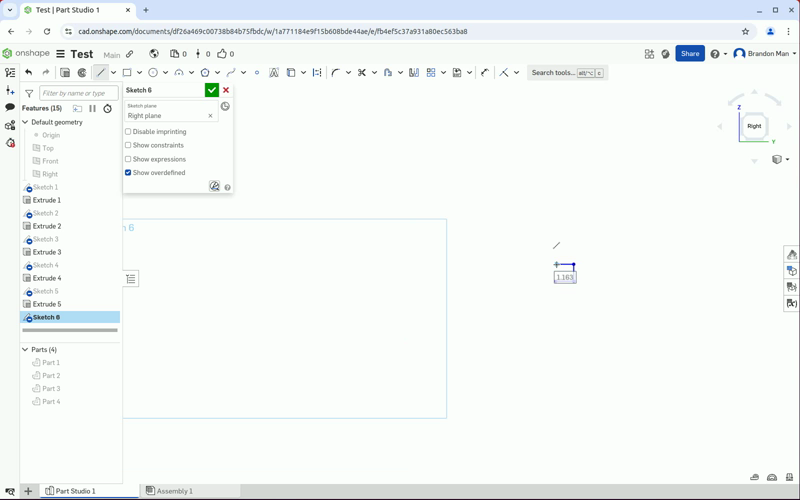
scroll(-6)
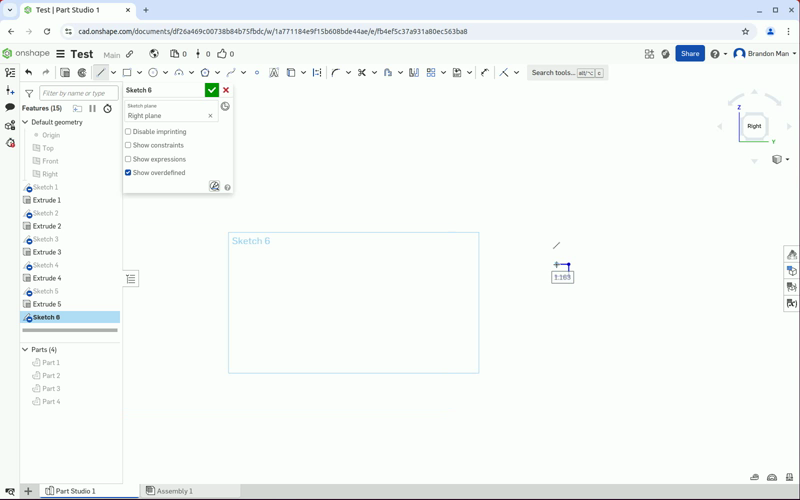
scroll(-6)
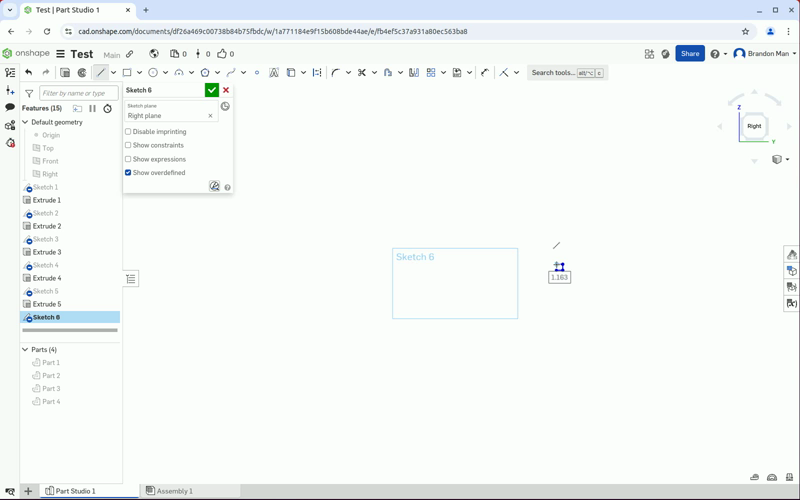
key_up(shift)
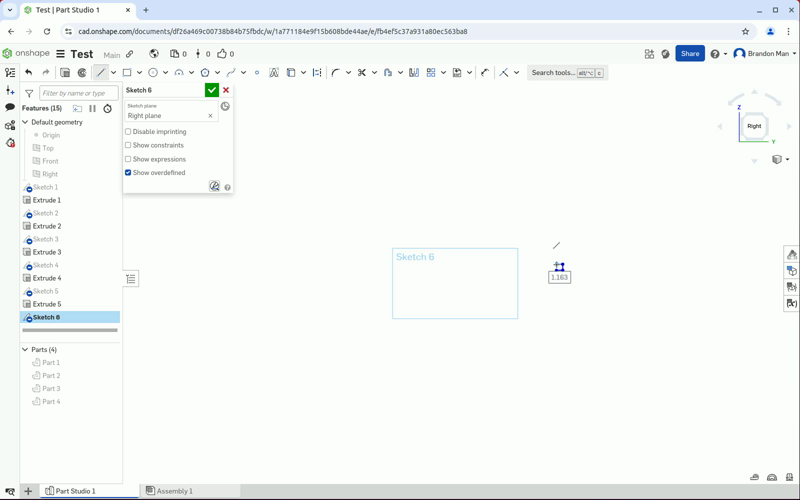
mouse_move(586, 264)
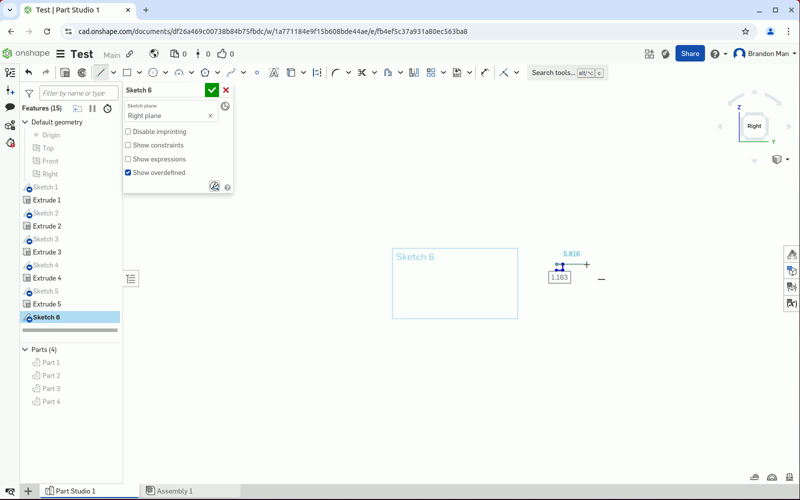
key_down(shift)
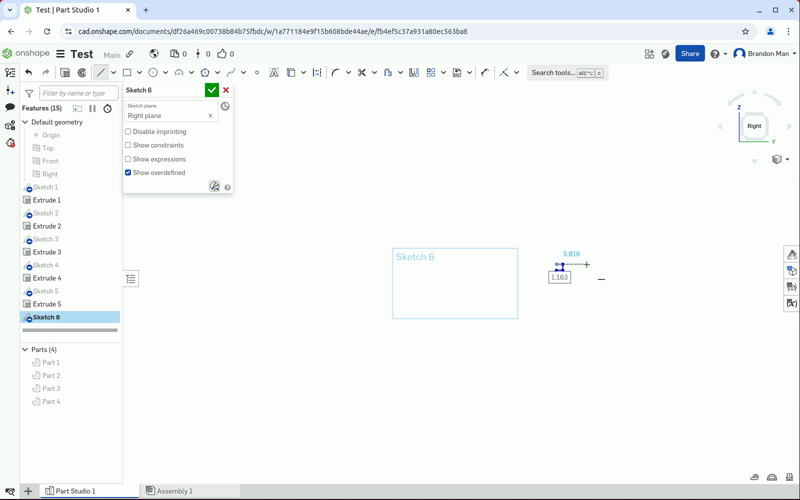
mouse_move(556, 270)
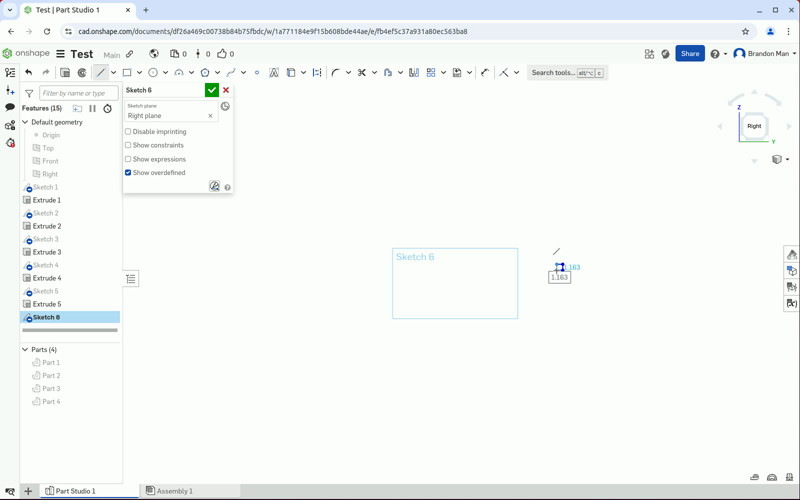
scroll(6)
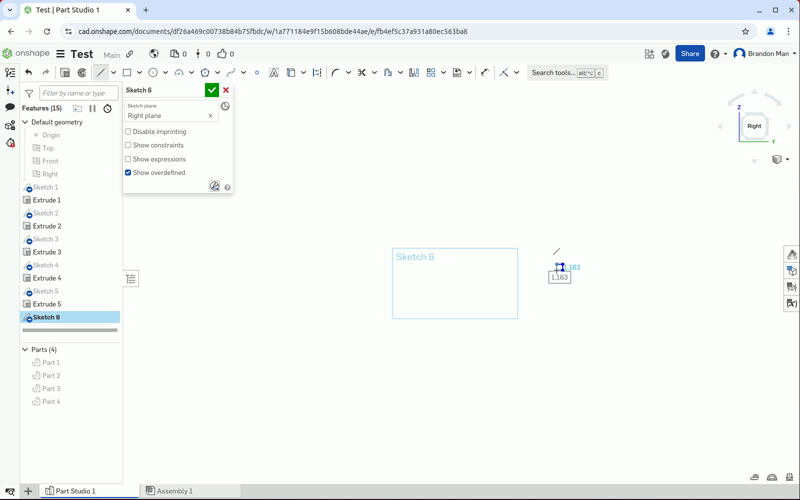
scroll(6)
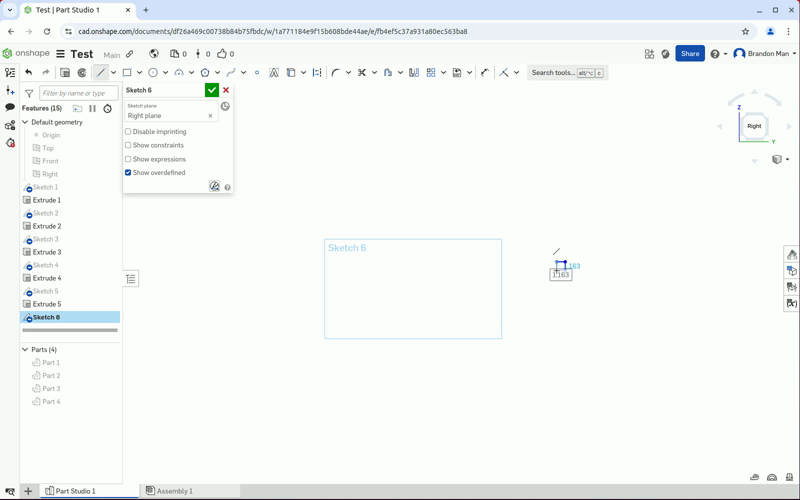
scroll(6)
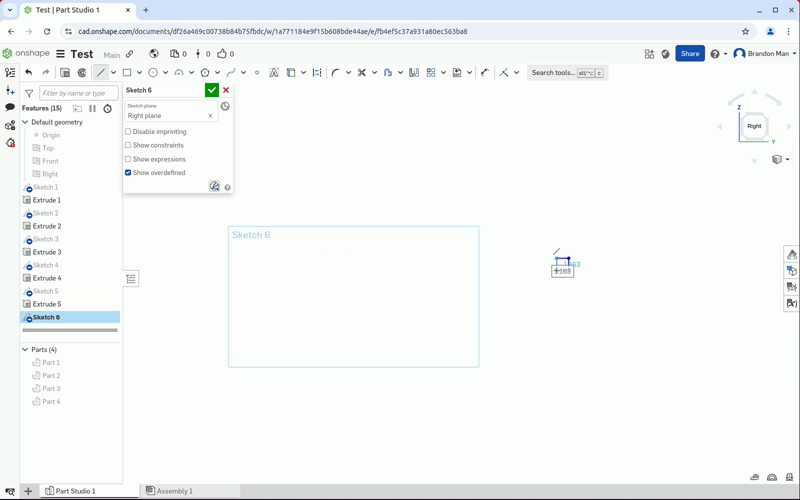
scroll(6)
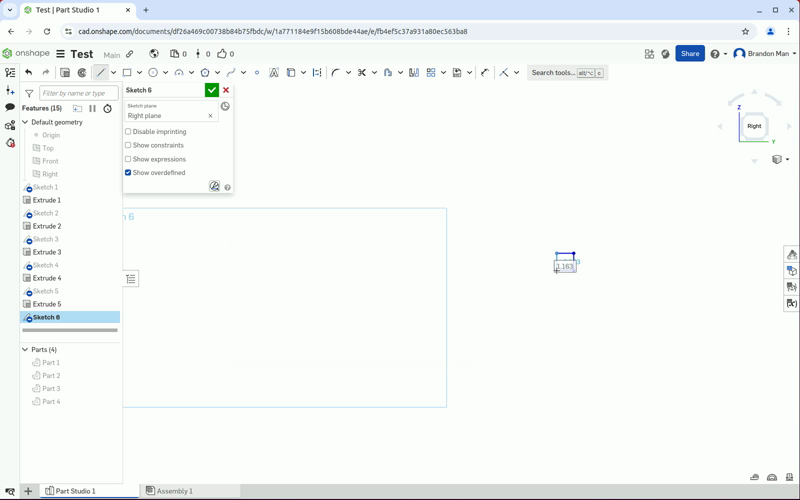
scroll(6)
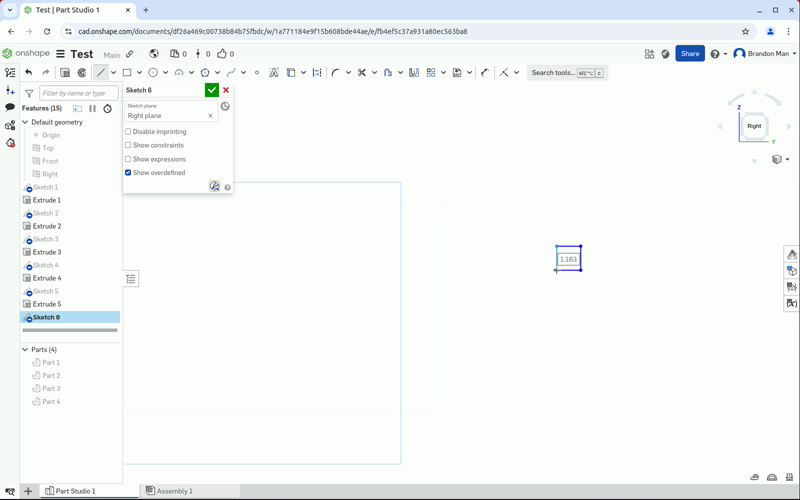
scroll(6)
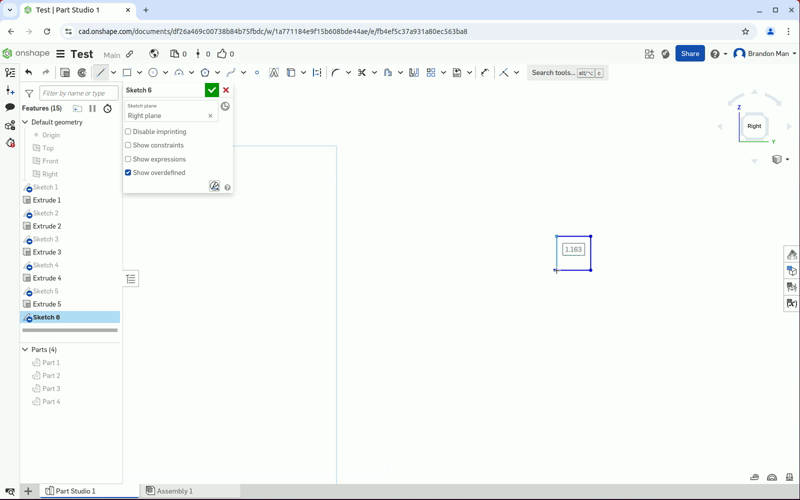
scroll(6)
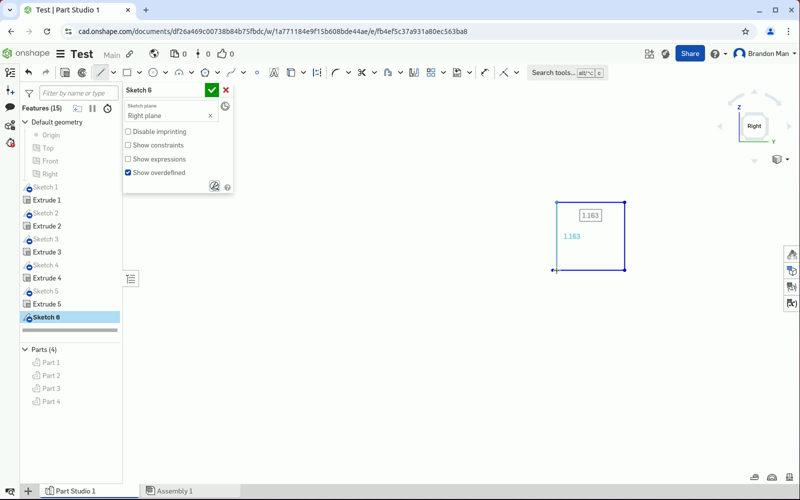
key_up(shift)
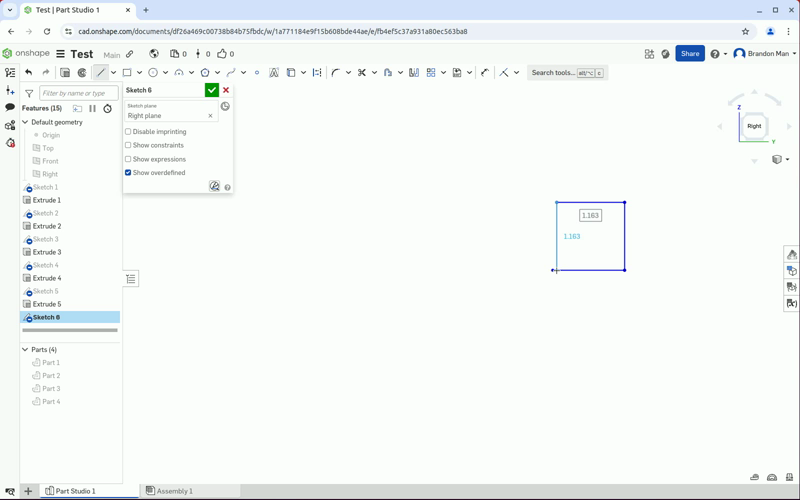
click(556, 270)
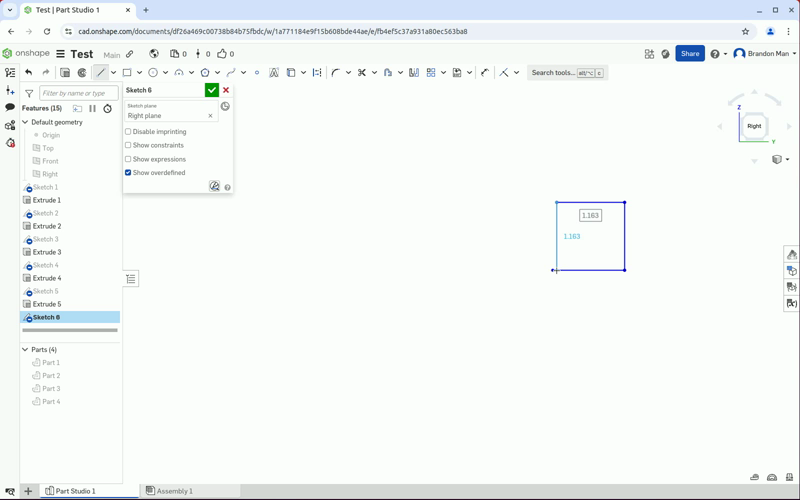
scroll(-6)
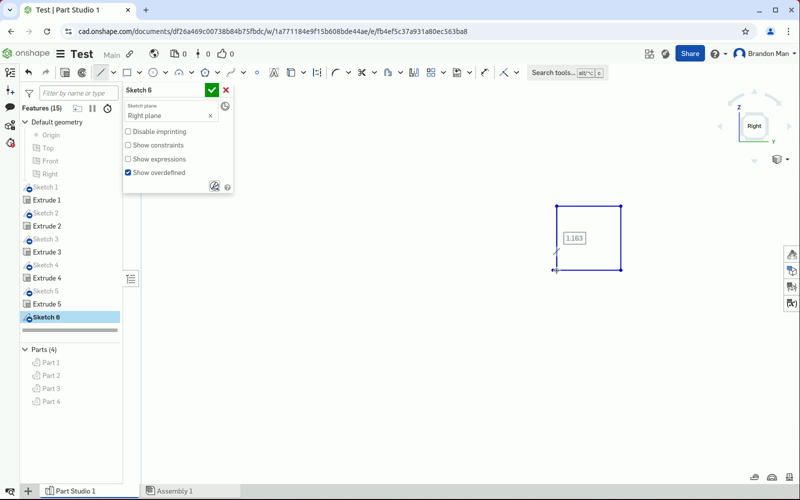
scroll(-6)
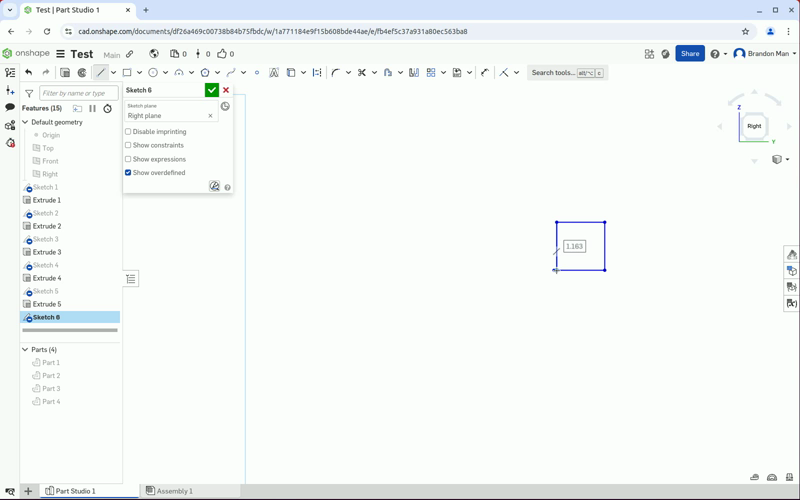
scroll(-6)
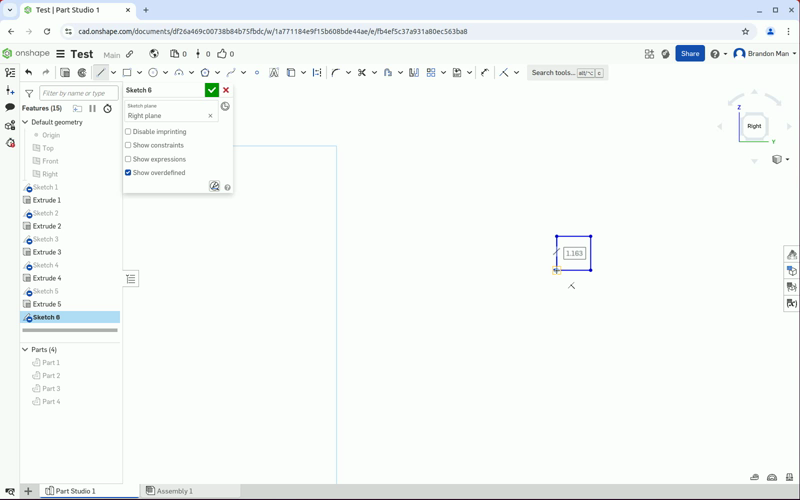
scroll(-6)
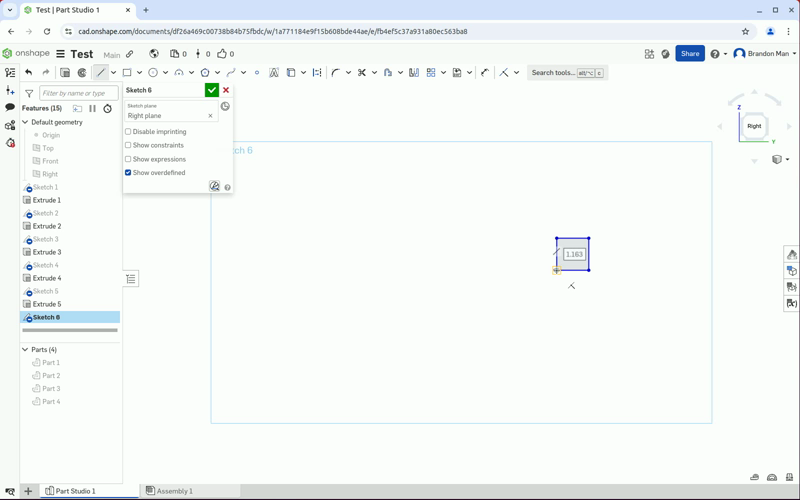
scroll(-6)
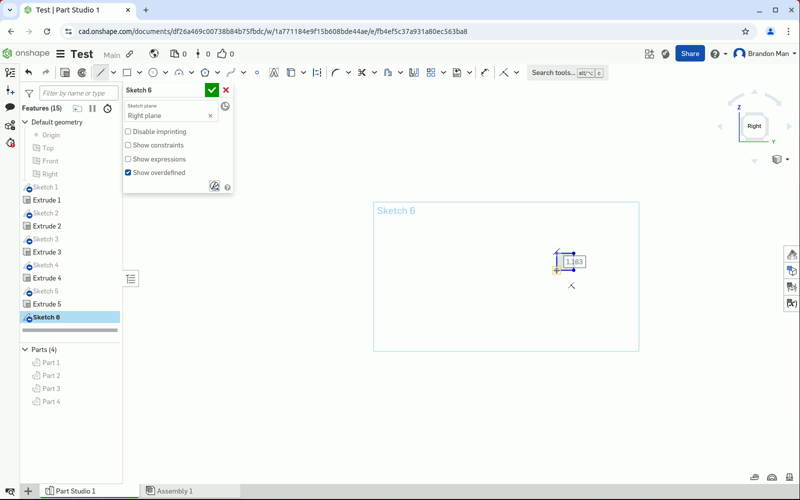
scroll(-6)
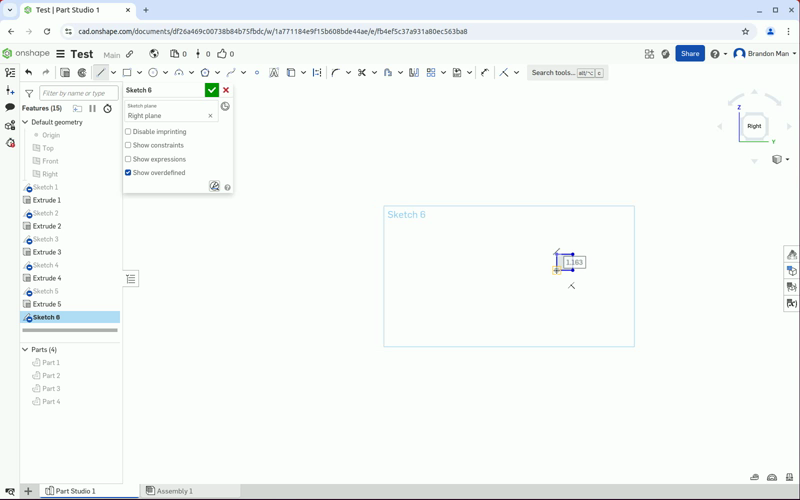
scroll(-6)
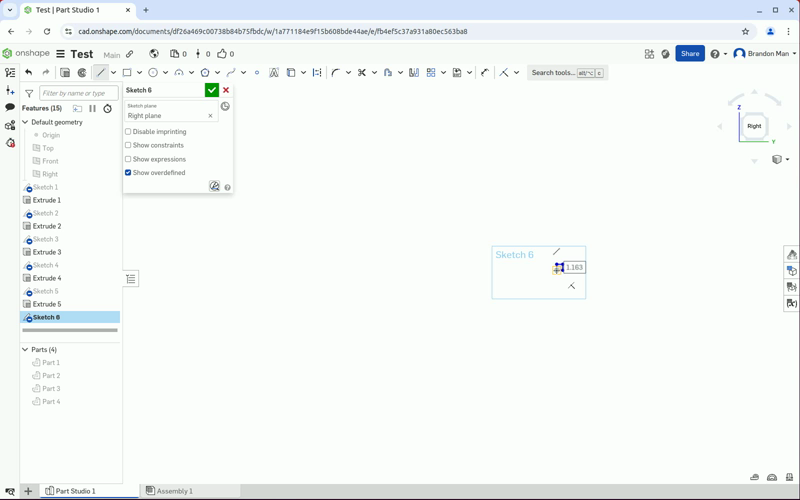
key(esc)
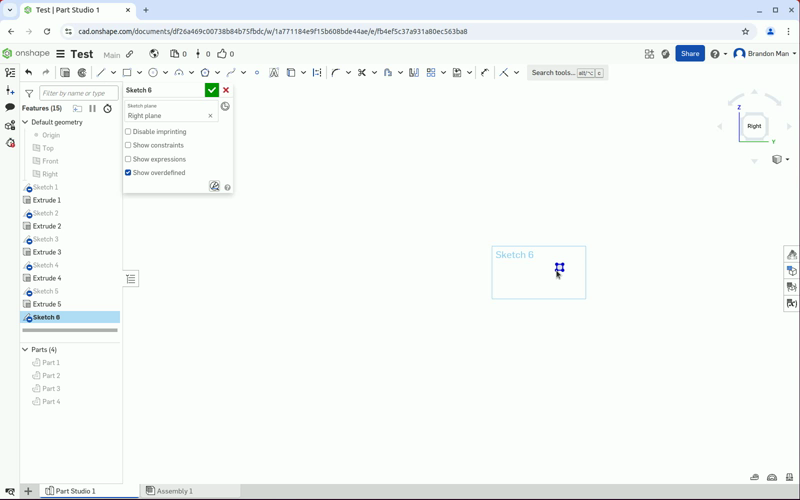
mouse_move(558, 265)
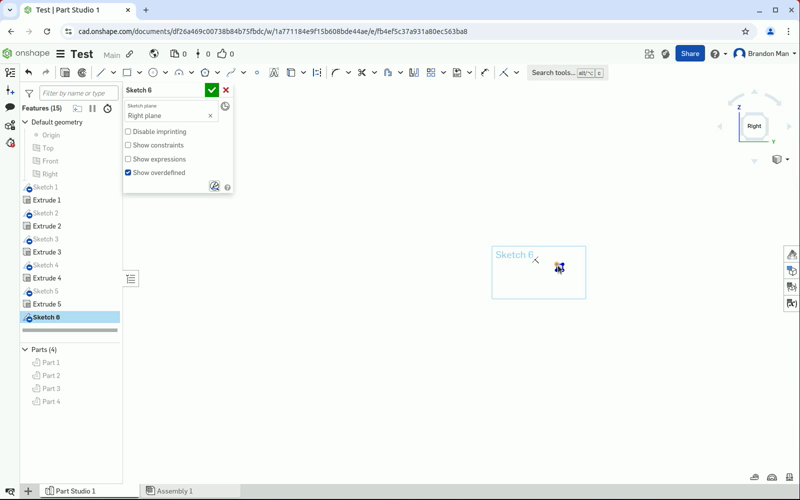
scroll(6)
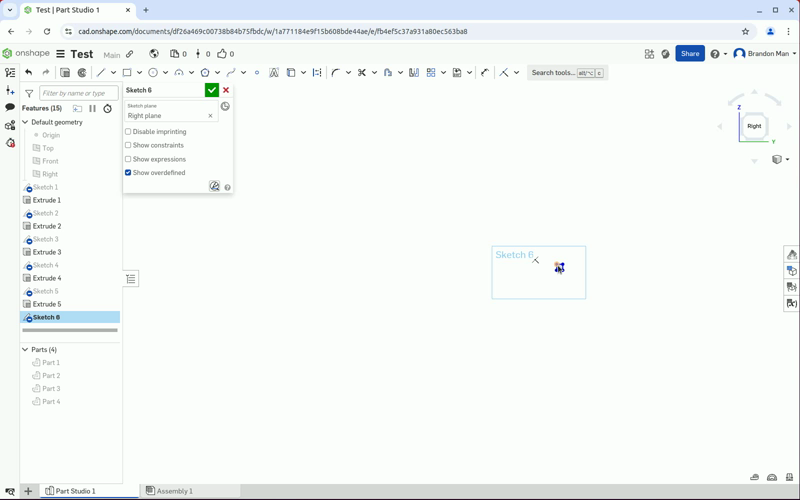
scroll(6)
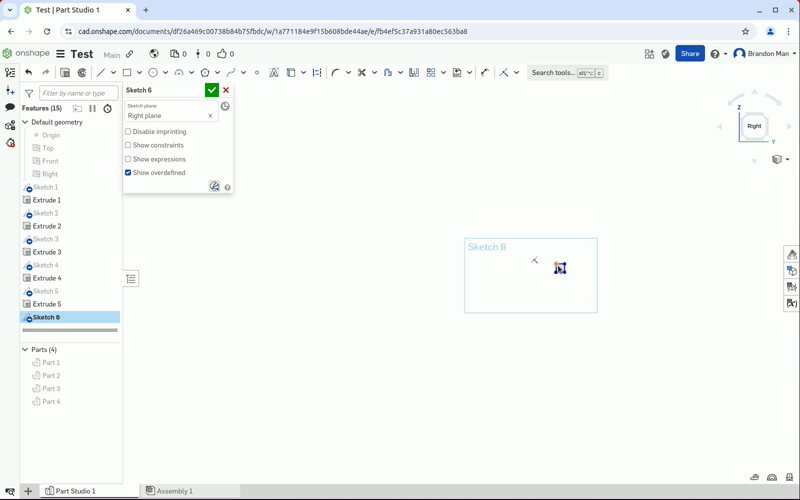
scroll(6)
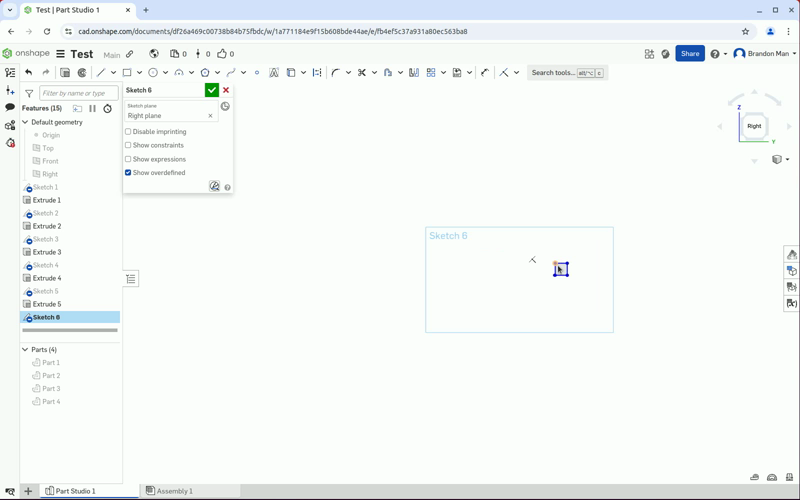
scroll(6)
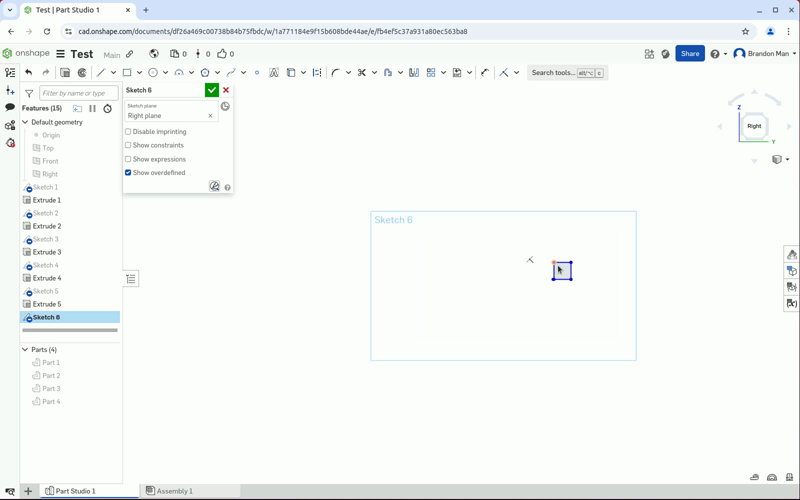
scroll(6)
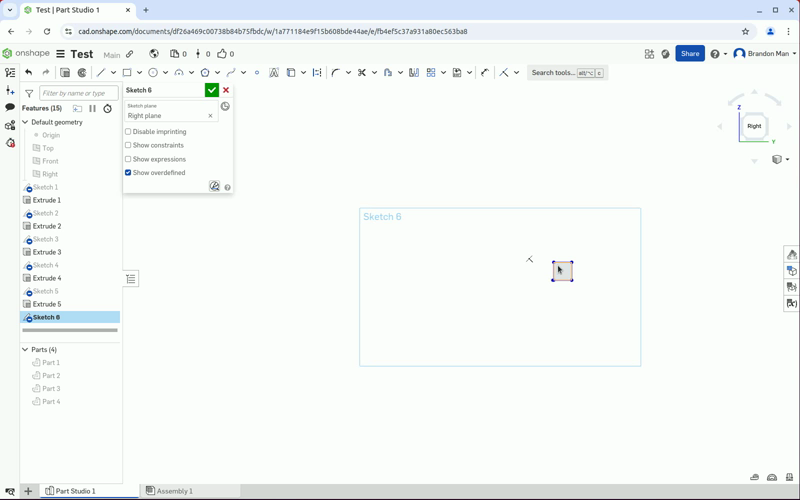
scroll(6)
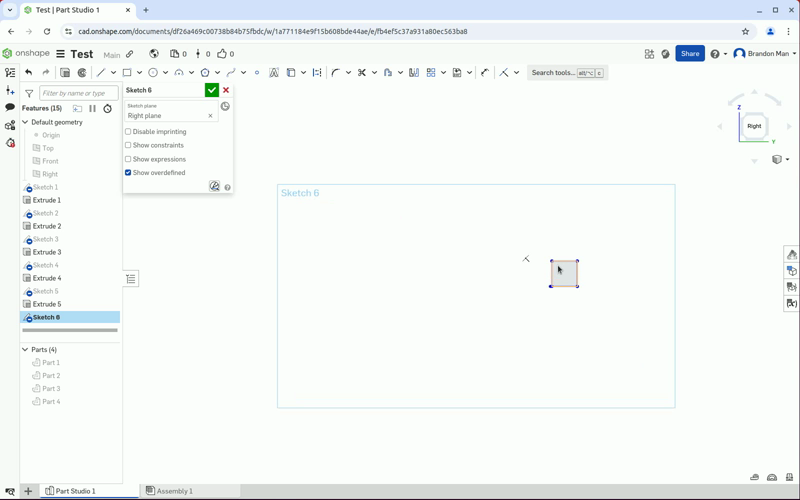
scroll(6)
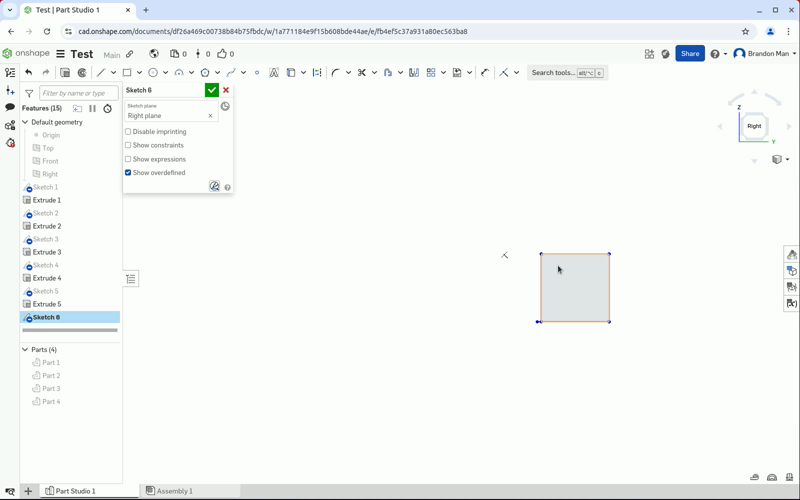
click(558, 265)
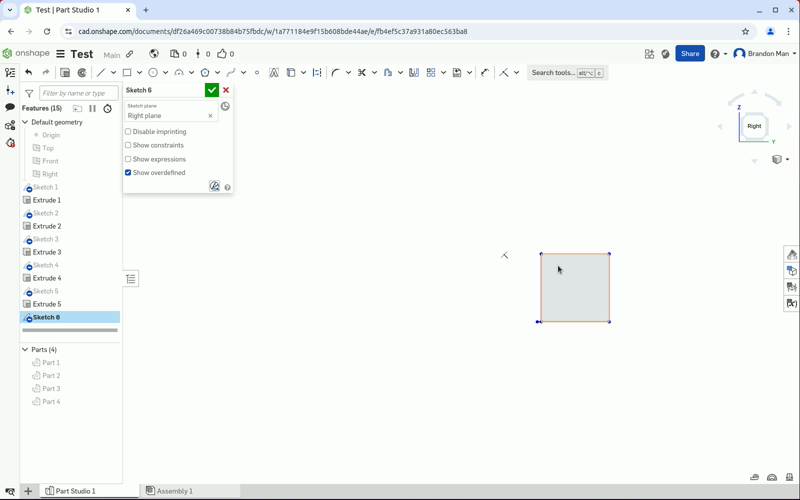
scroll(-6)
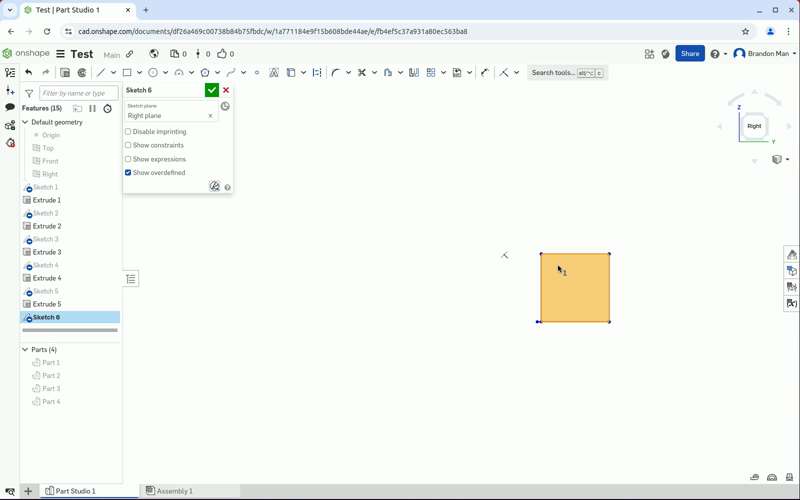
scroll(-6)
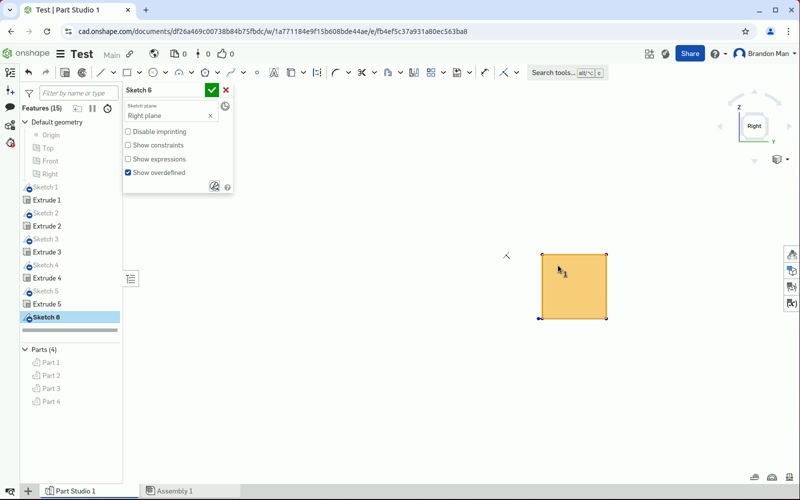
scroll(-6)
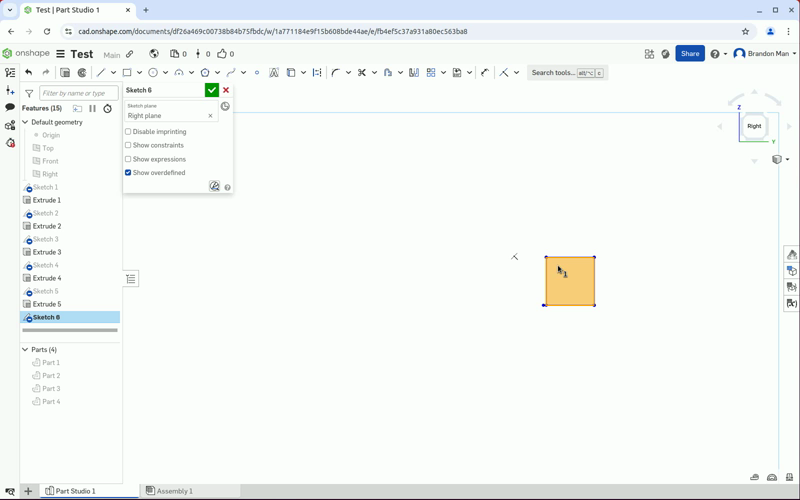
scroll(-6)
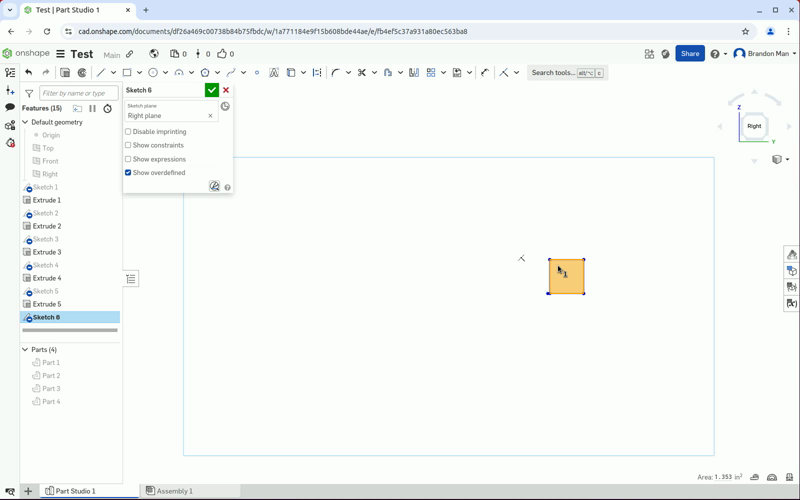
scroll(-6)
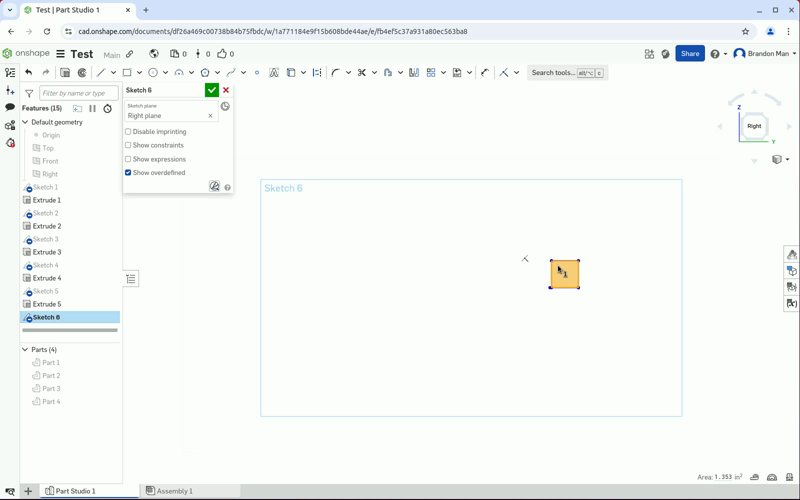
scroll(-6)
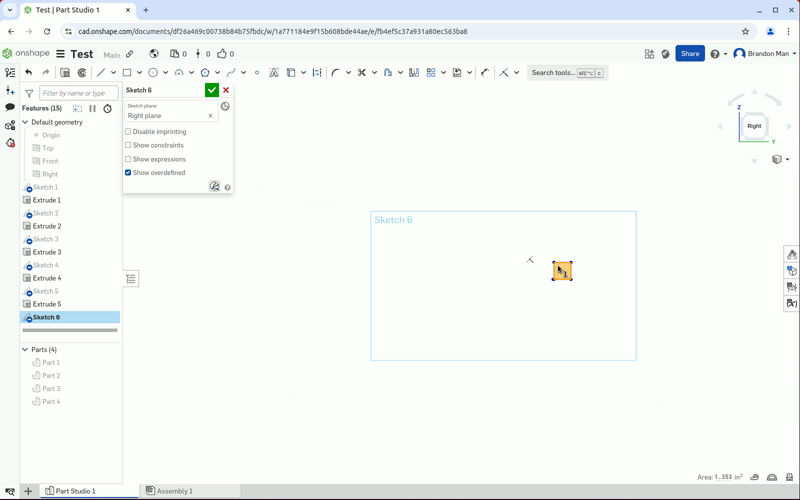
scroll(-6)
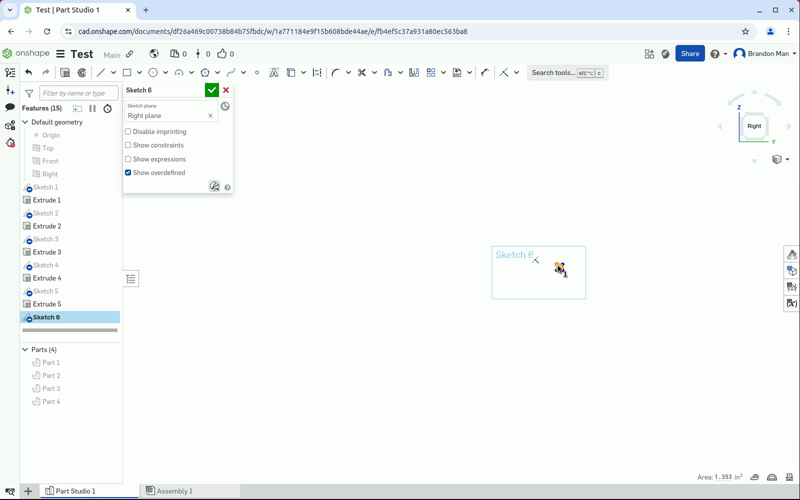
mouse_move(73, 352)
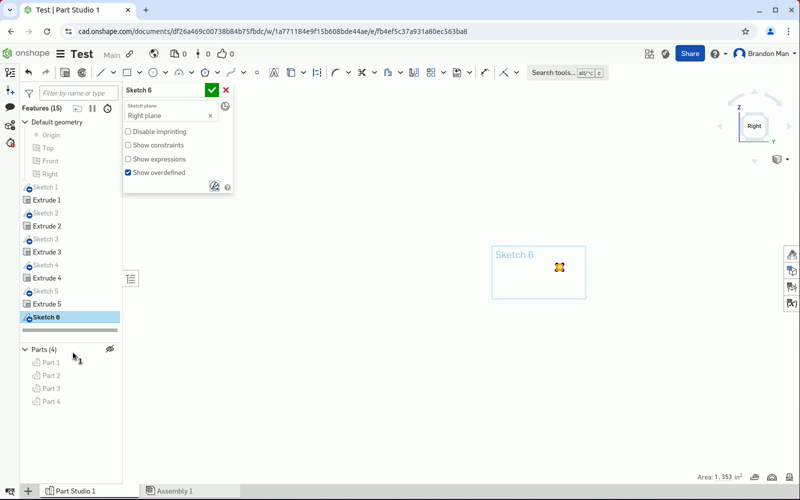
key(shift+y)
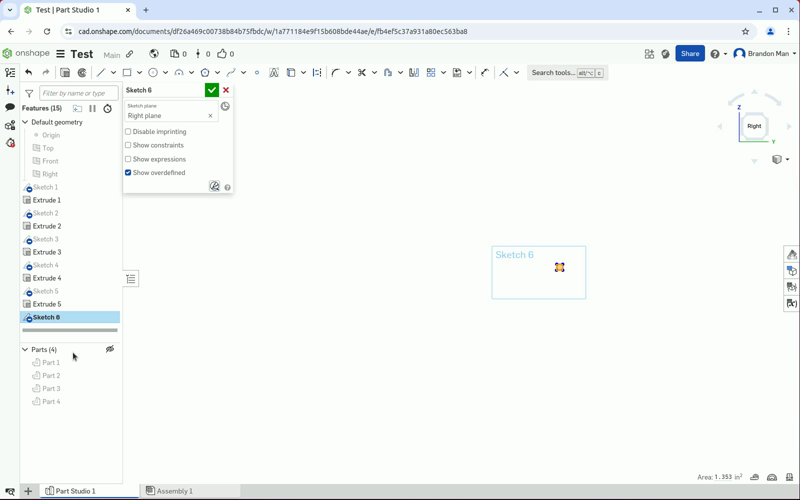
key(shift+e)
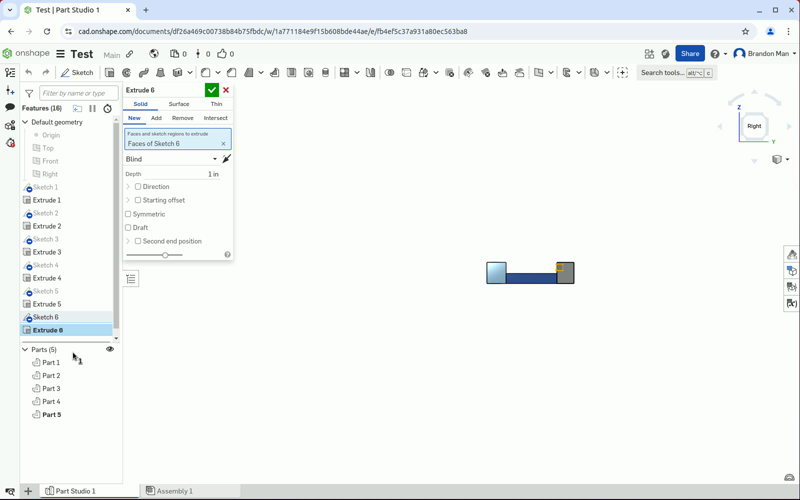
mouse_move(143, 106)
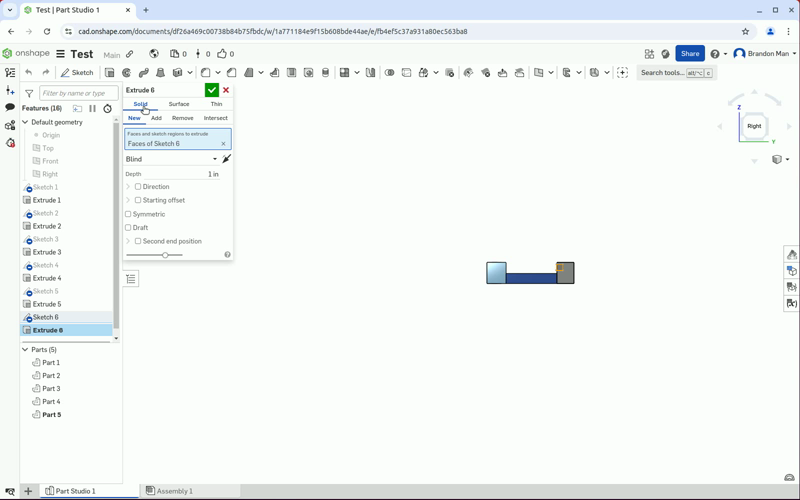
click(143, 106)
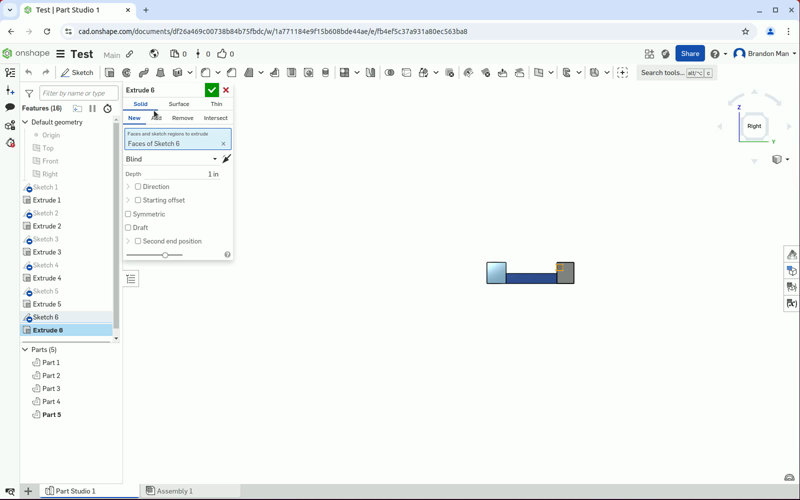
mouse_move(186, 120)
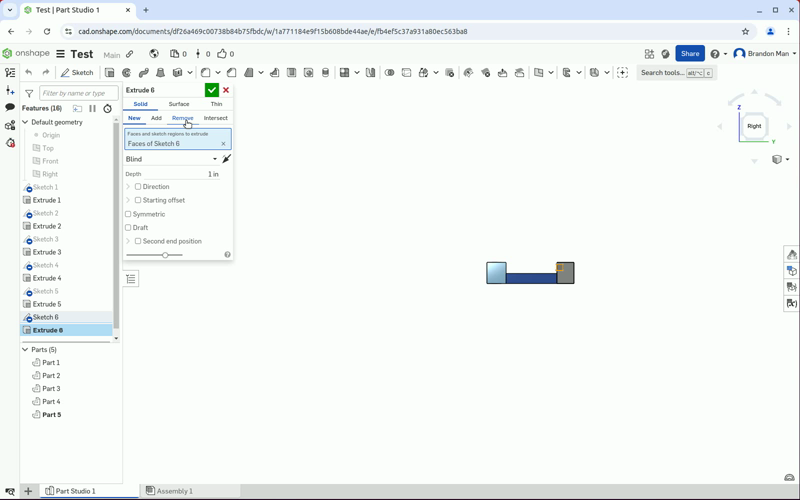
click(186, 120)
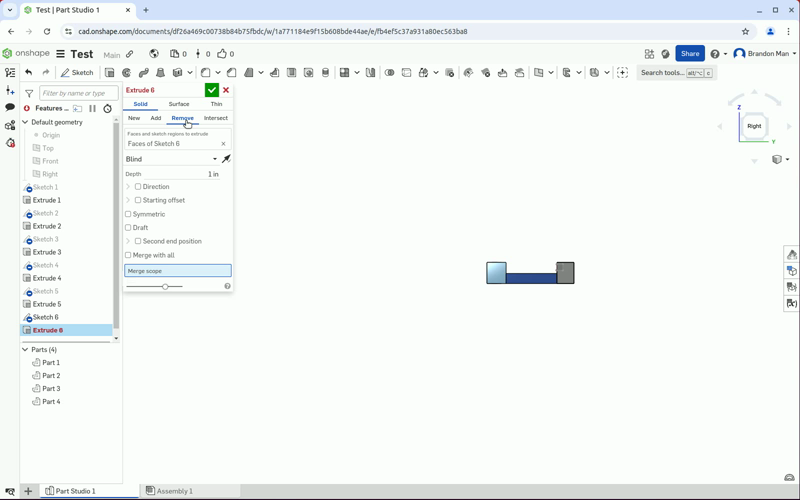
key(tab, 4)
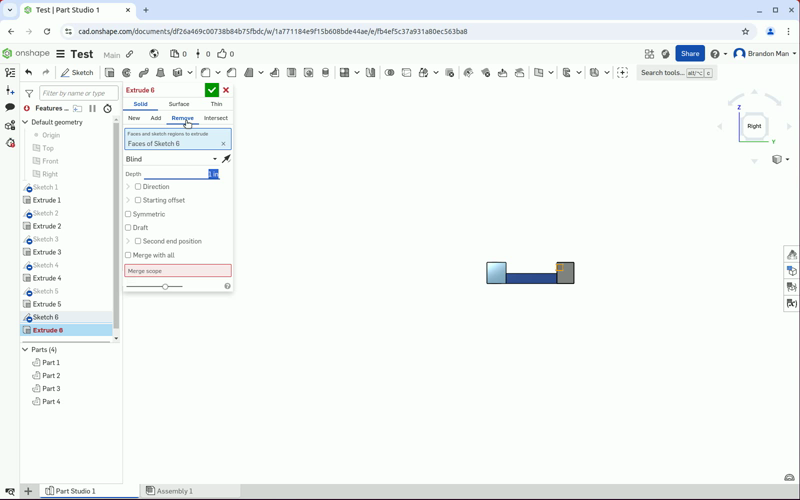
text(22.386)
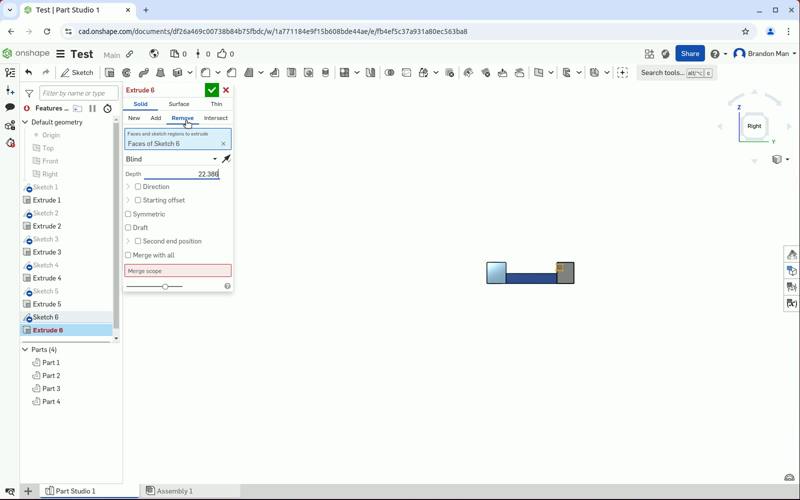
key(tab, 3)
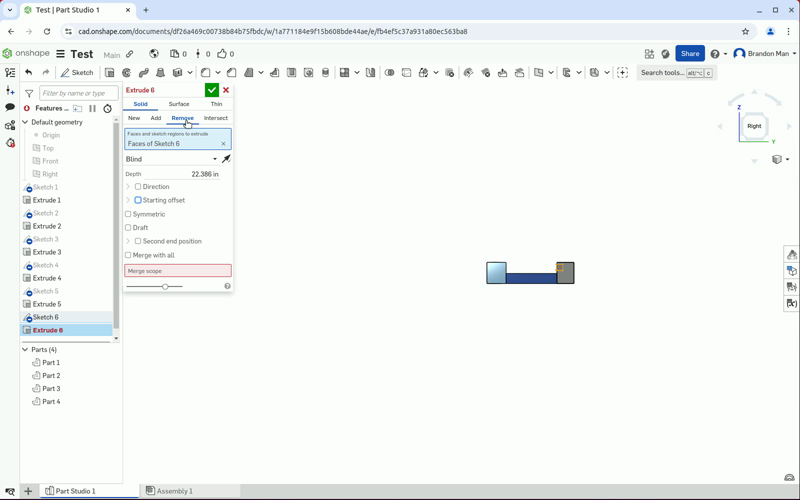
key(tab, 2)
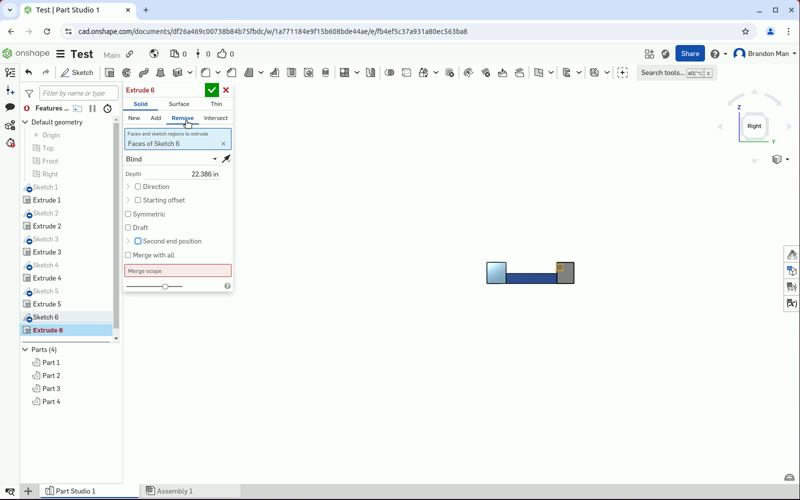
key(space)
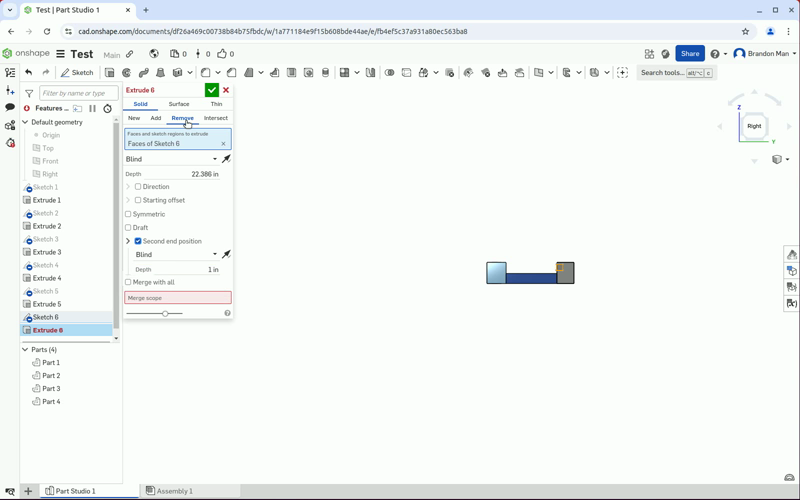
key(tab, 3)
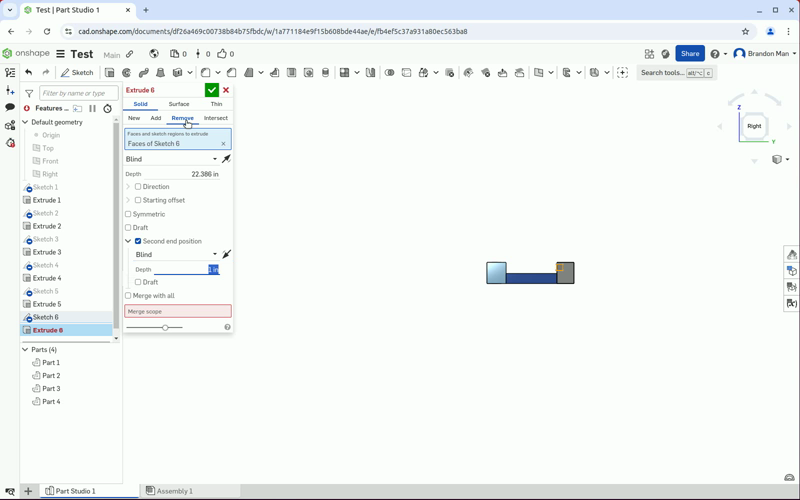
text(10.591)
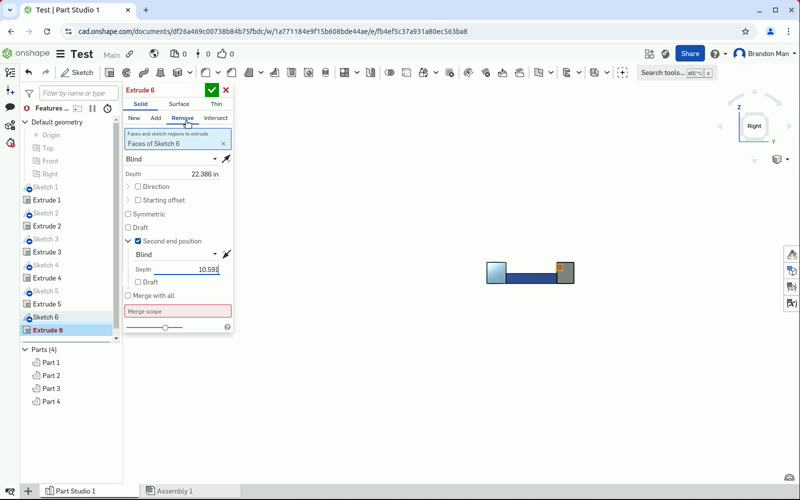
key(tab, 2)
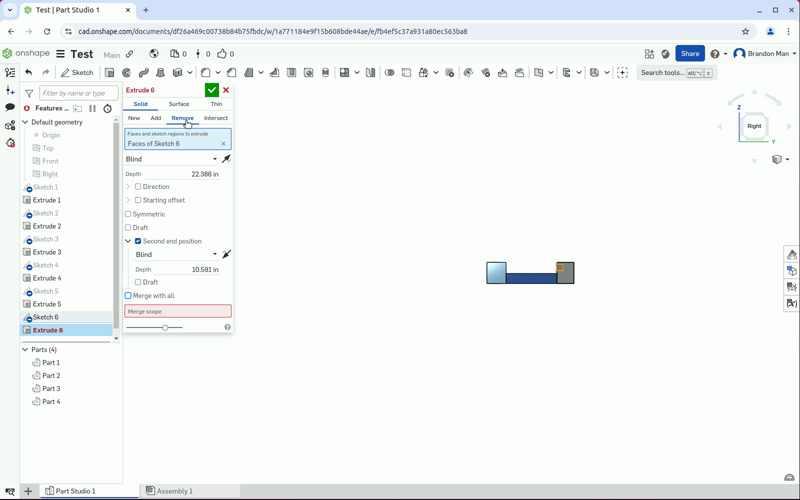
key(space)
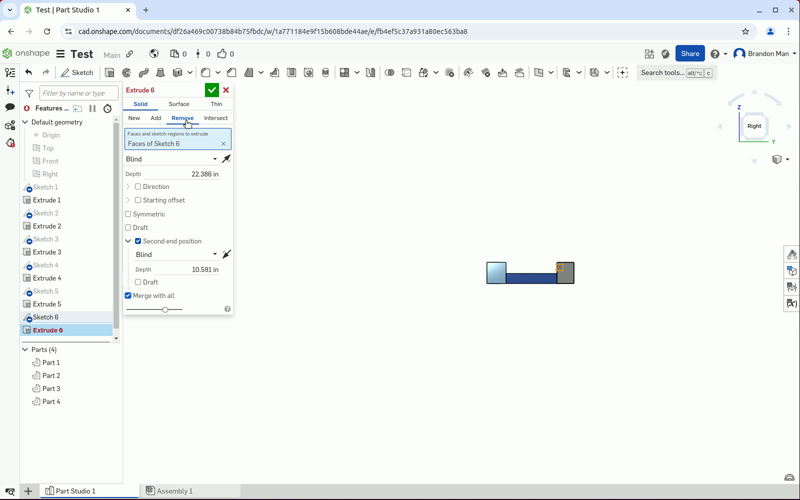
key(enter)
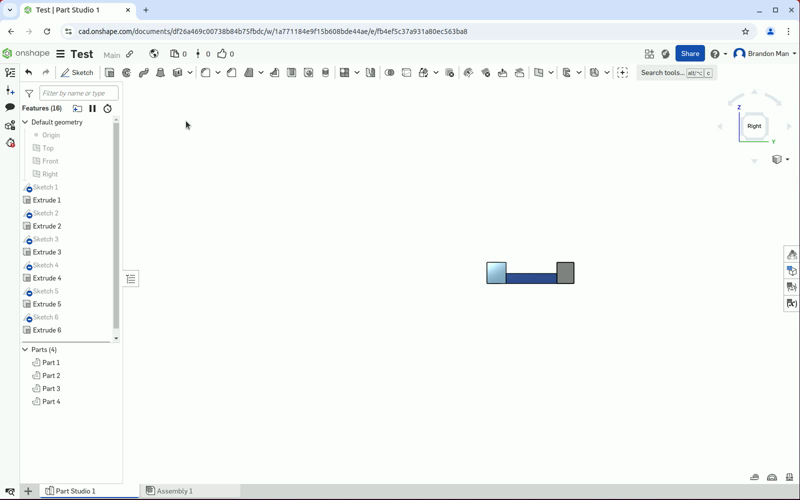
key(shift+h)
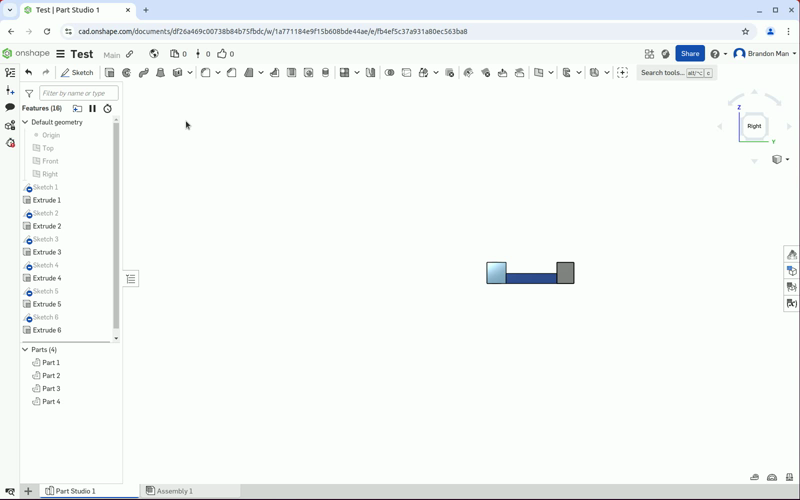
key(shift+h)
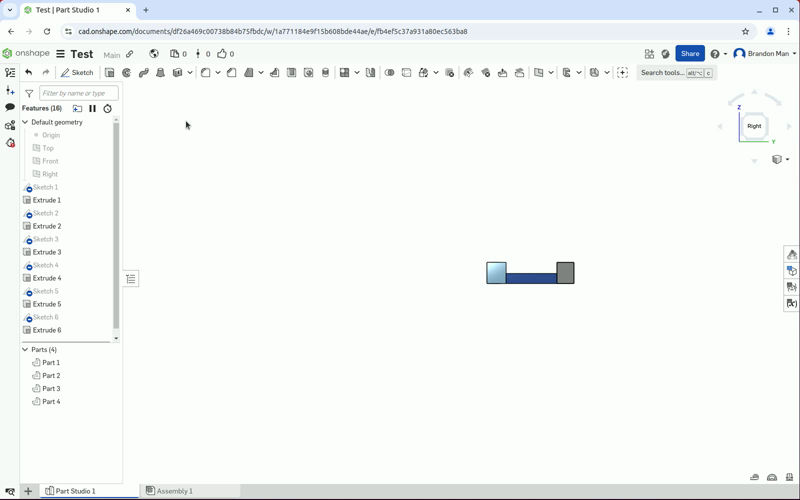
mouse_move(69, 189)
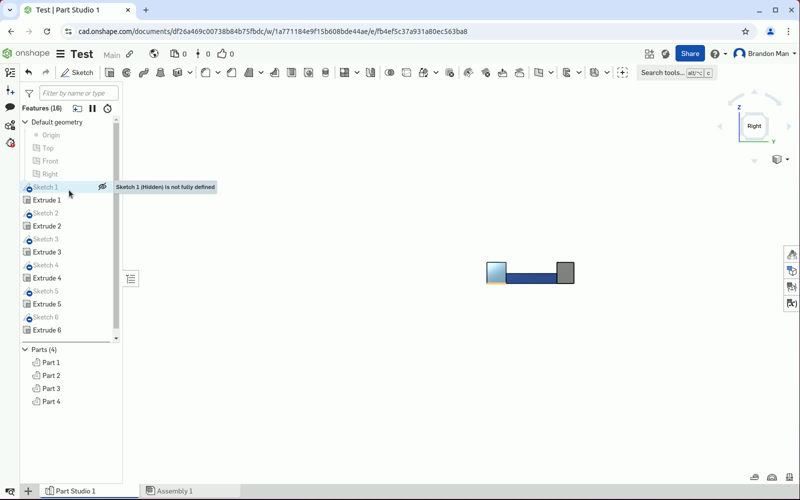
click(69, 189)
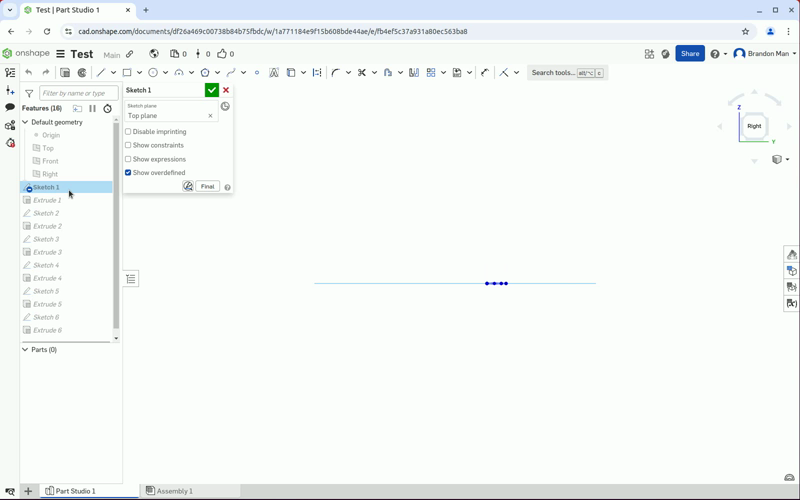
mouse_move(229, 92)
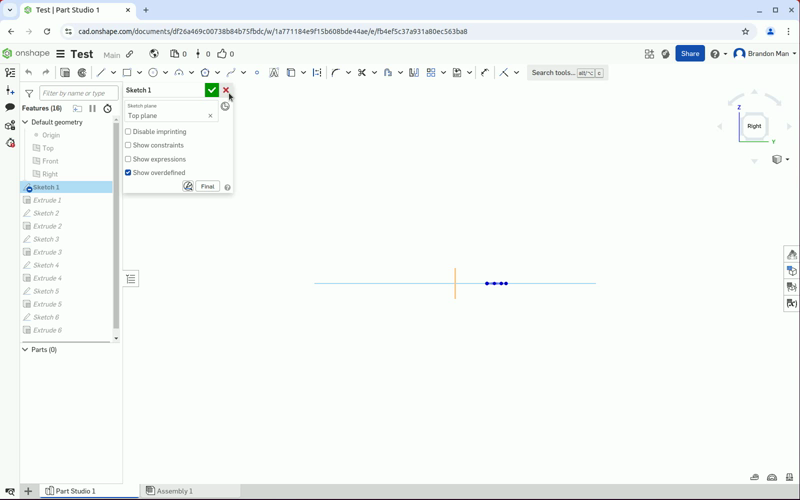
click(229, 92)
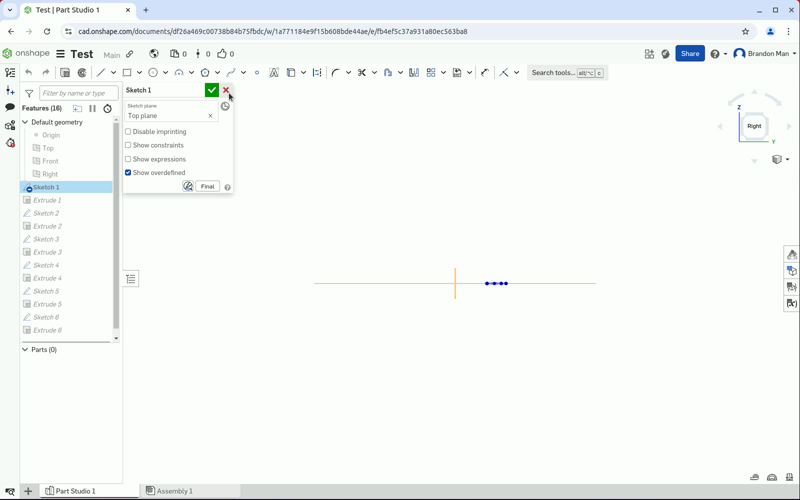
key(shift+s)
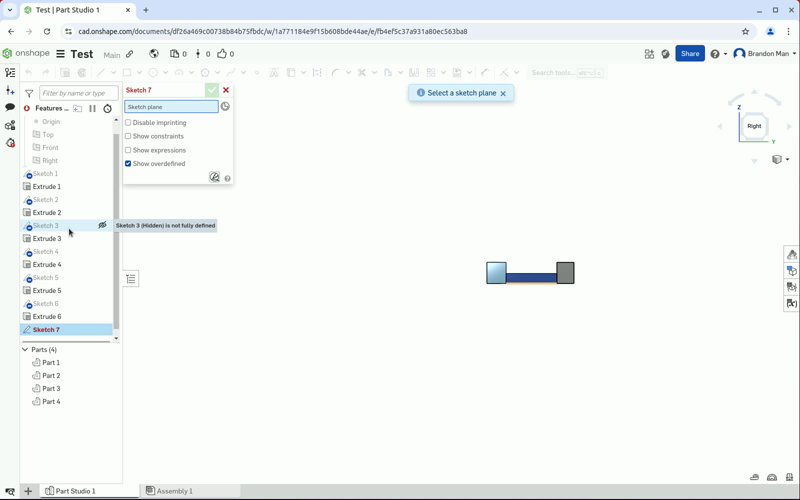
scroll(3)
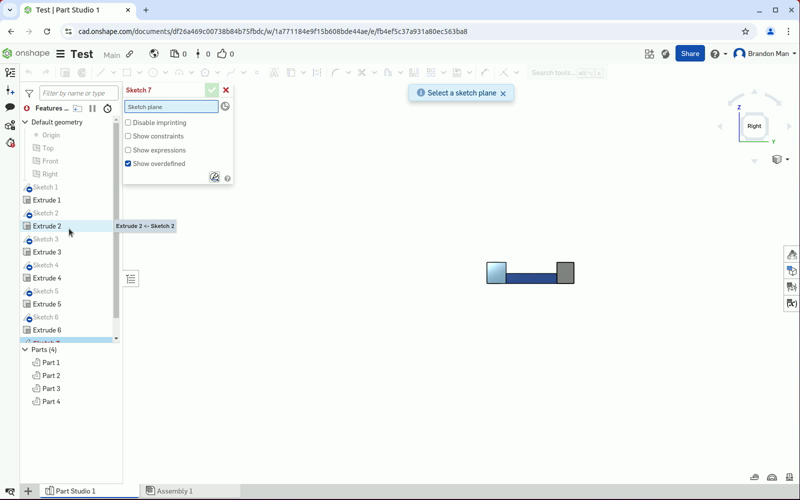
mouse_move(69, 176)
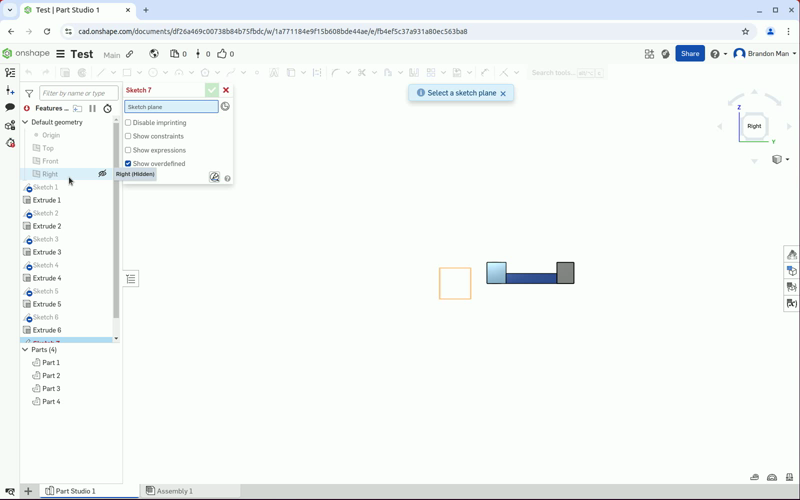
click(69, 176)
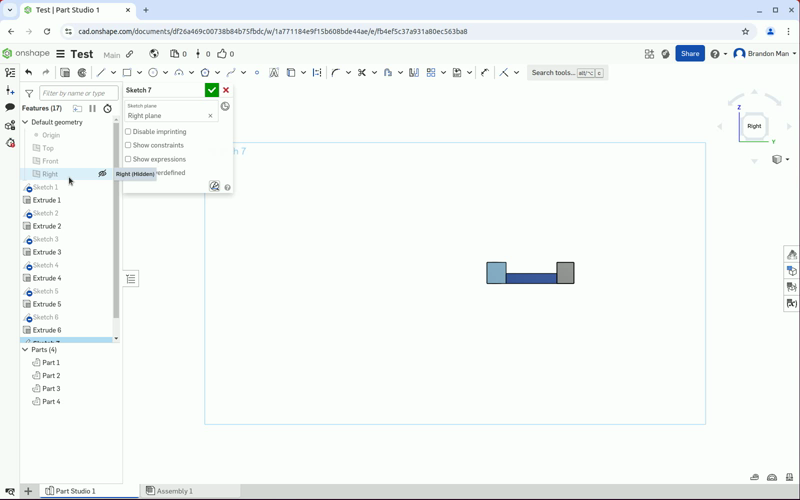
mouse_move(73, 352)
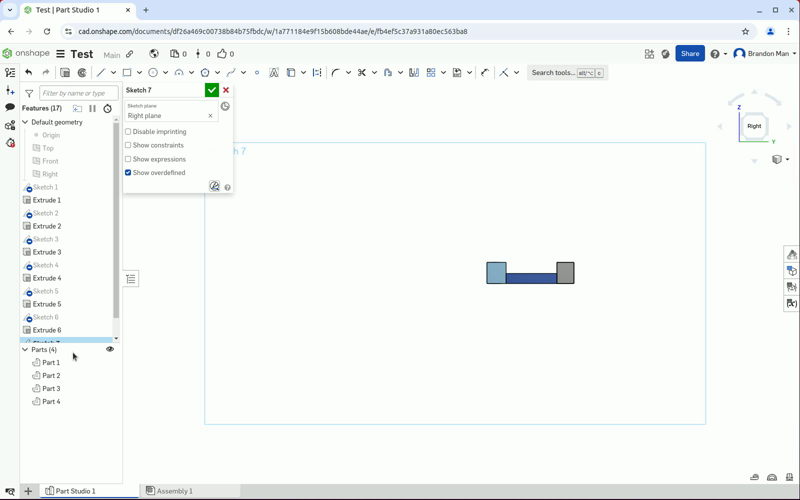
key(y)
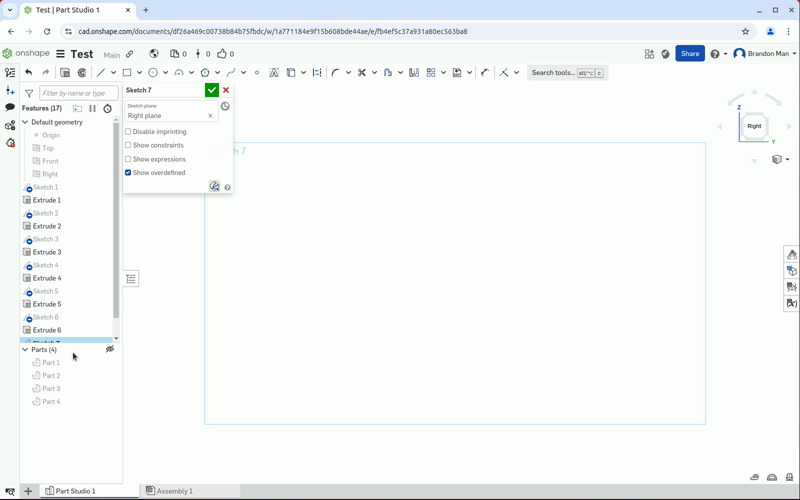
key(l)
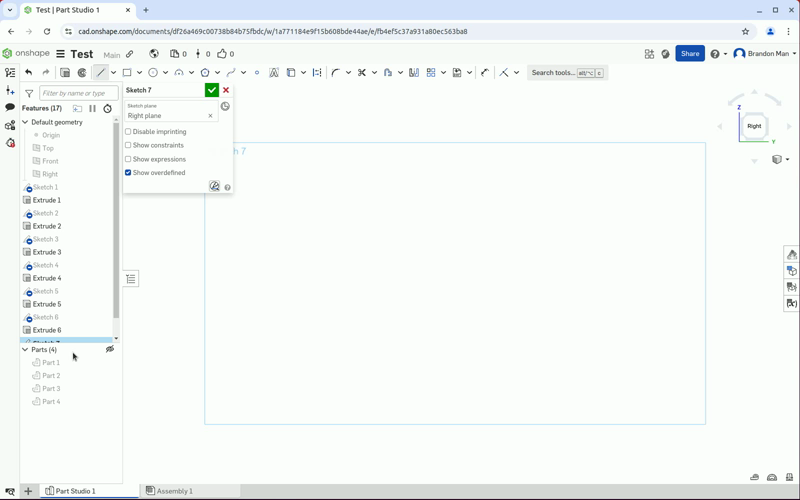
key_down(shift)
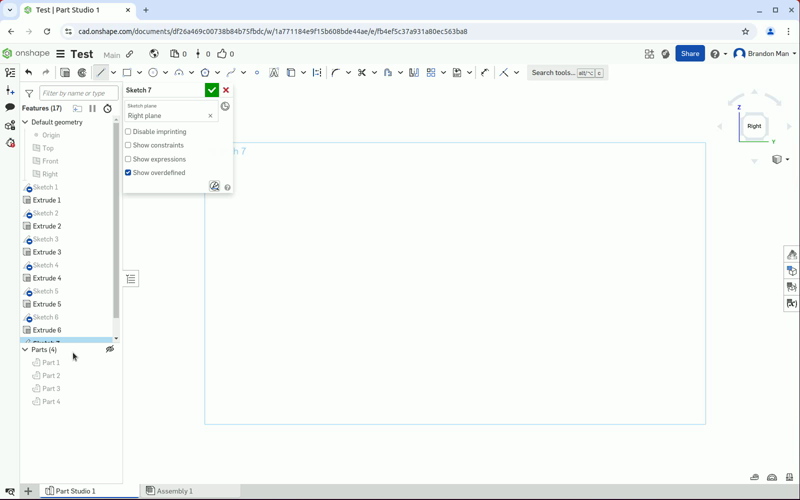
mouse_move(502, 270)
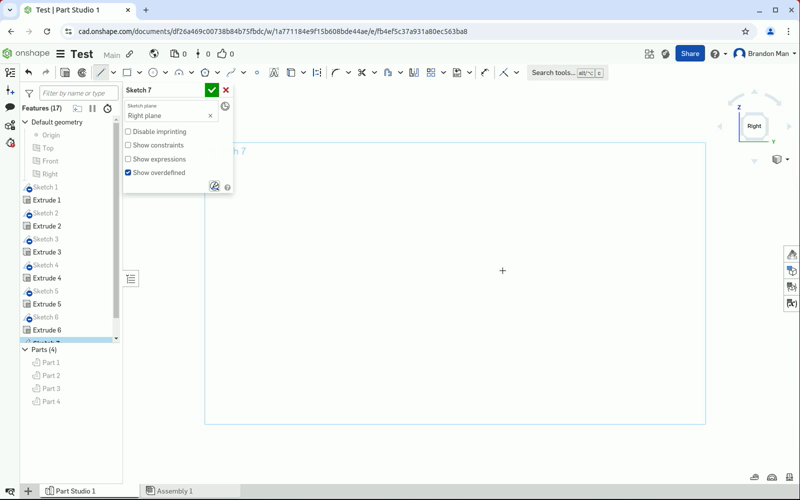
click(502, 270)
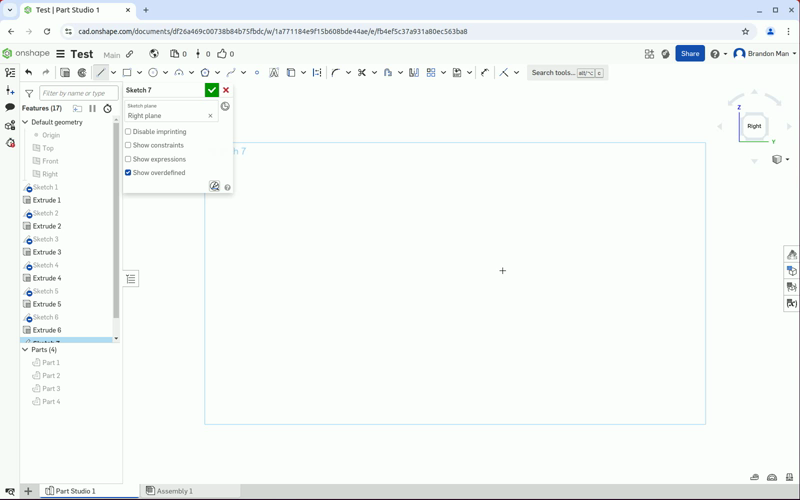
key_up(shift)
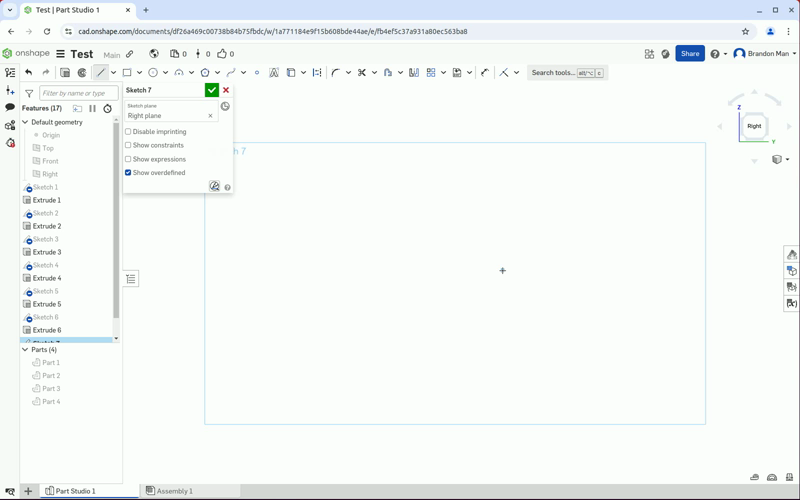
key_down(shift)
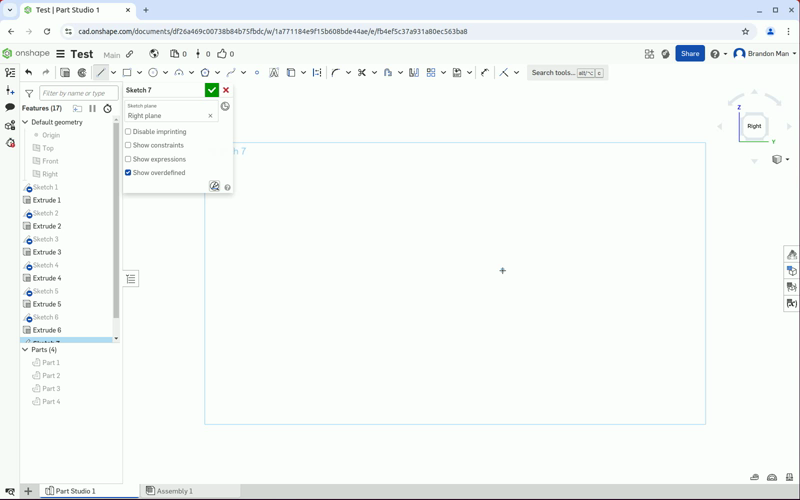
mouse_move(532, 270)
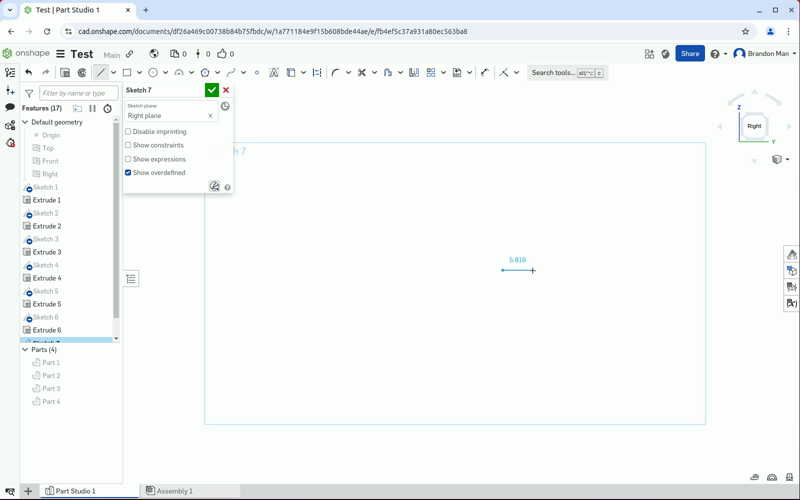
mouse_move(513, 270)
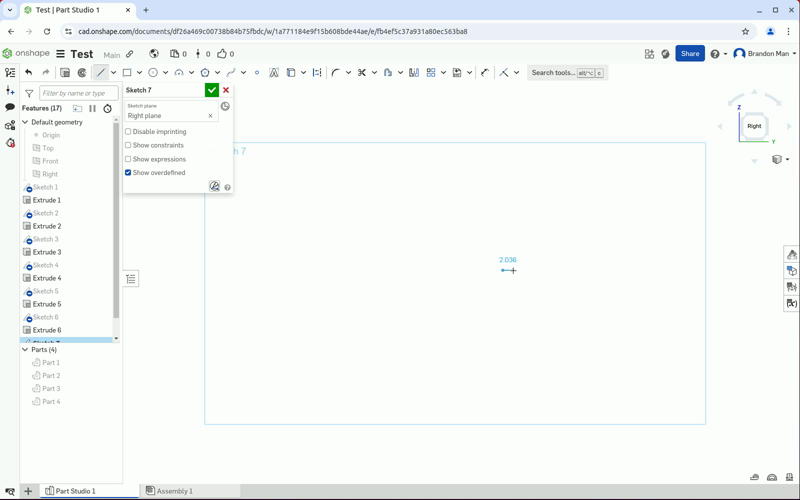
click(513, 270)
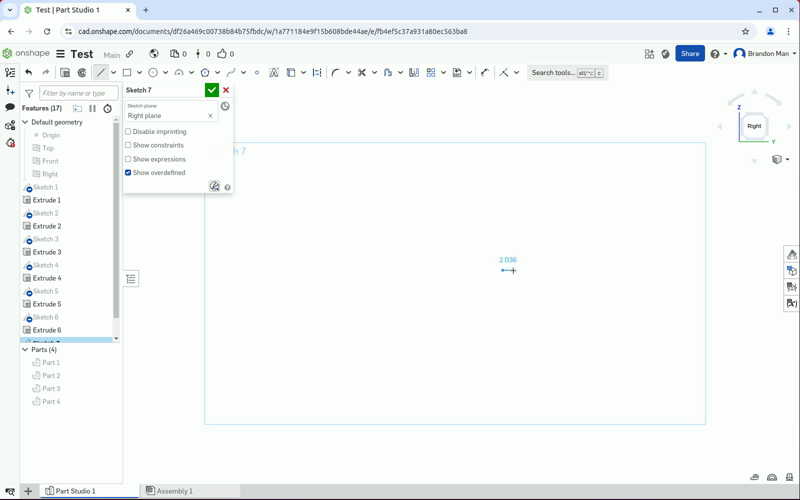
key_up(shift)
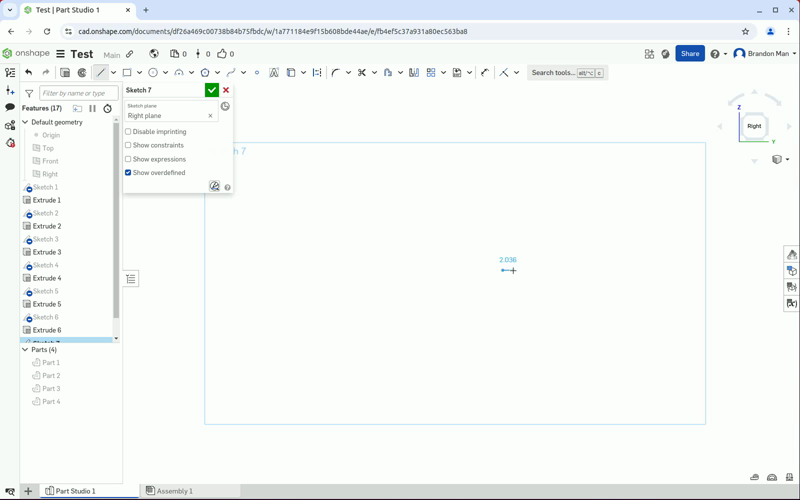
key_down(shift)
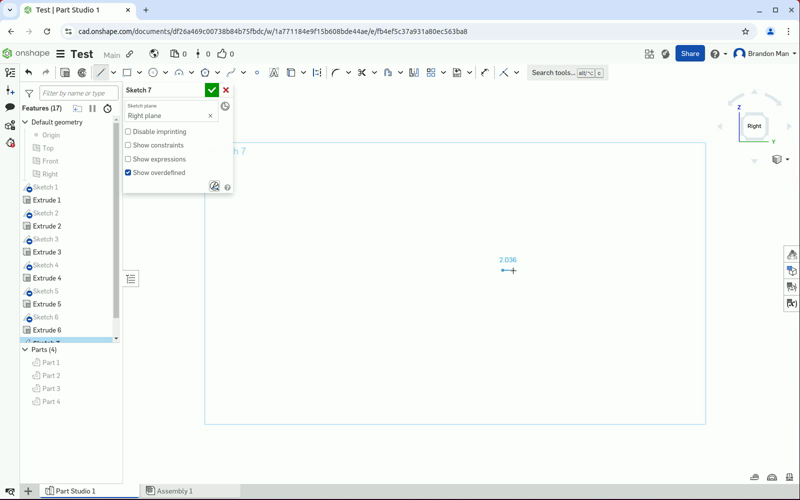
mouse_move(543, 270)
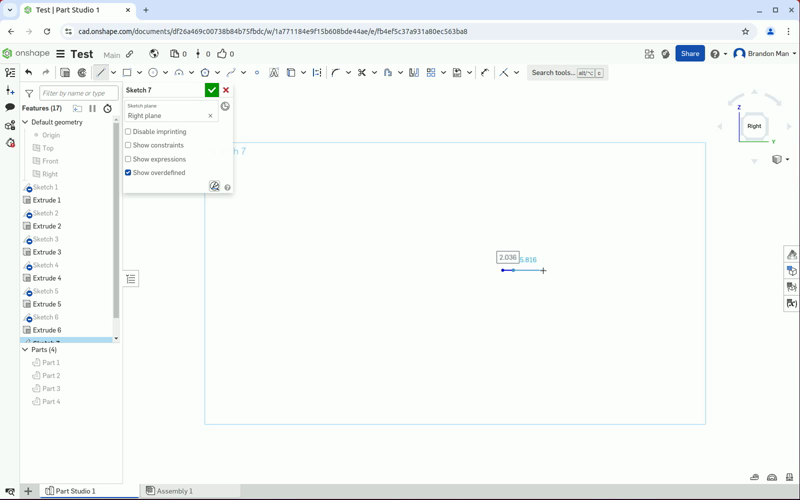
mouse_move(513, 264)
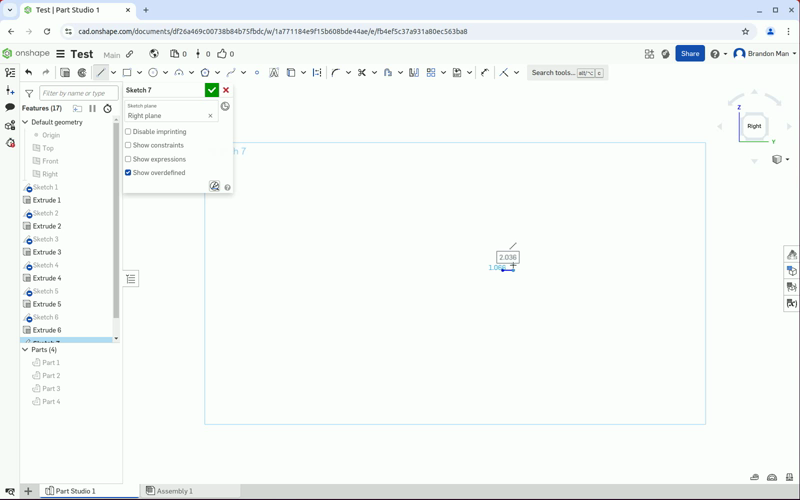
scroll(6)
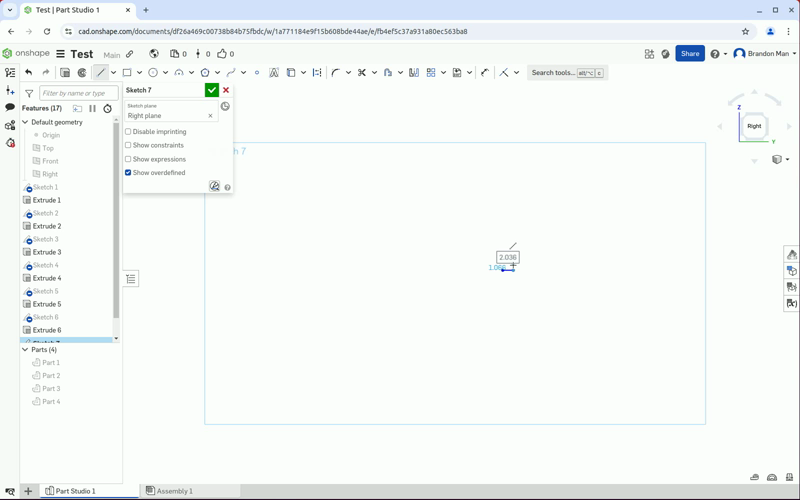
scroll(6)
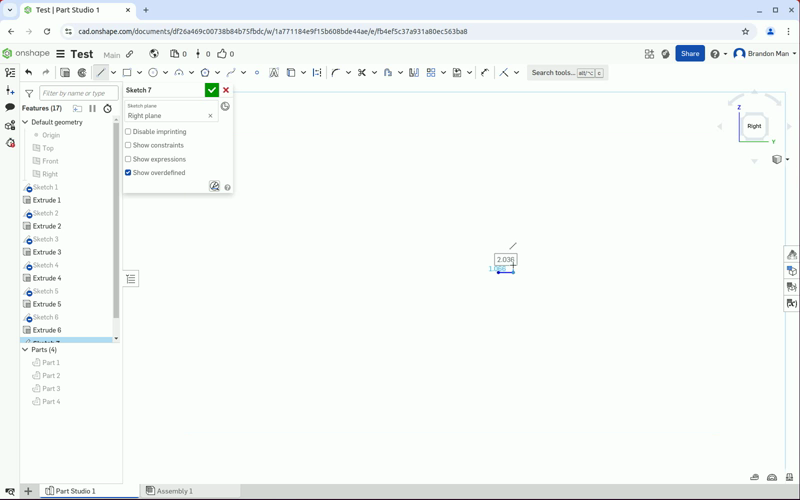
scroll(6)
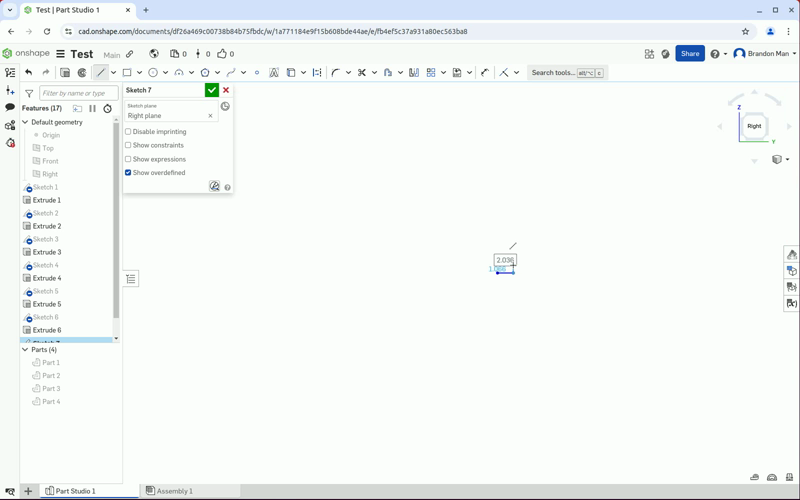
scroll(6)
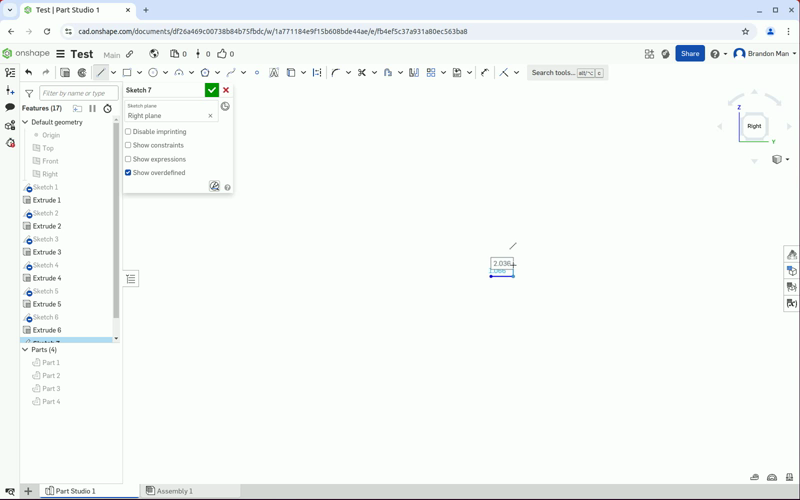
scroll(6)
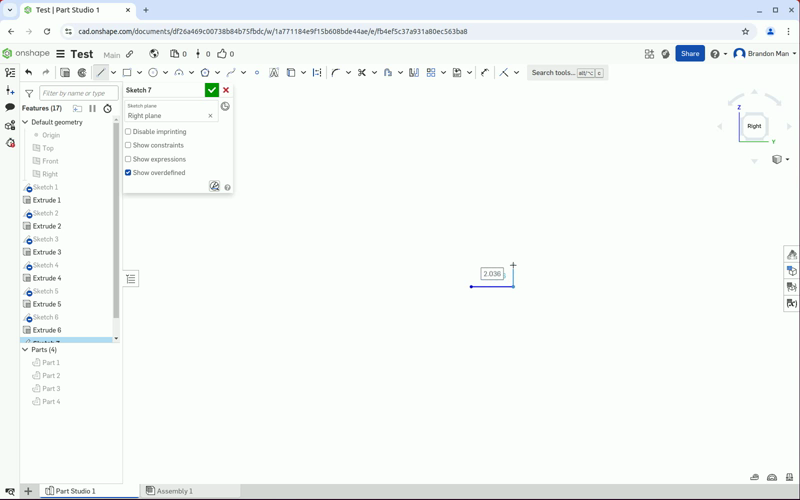
scroll(6)
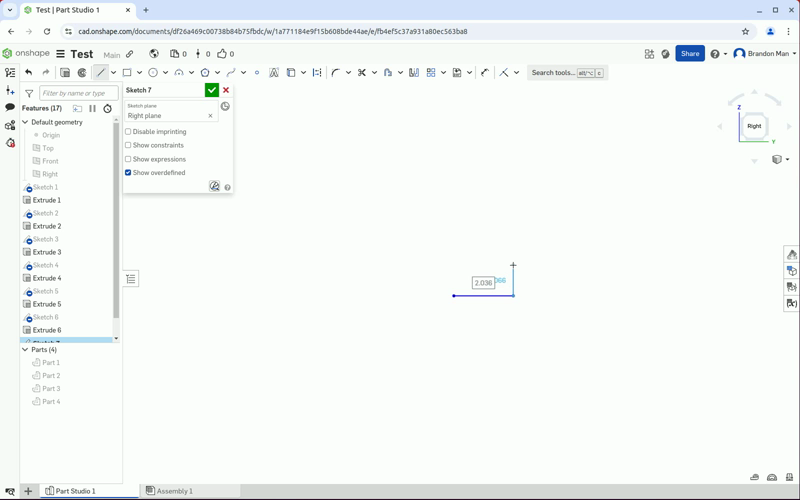
scroll(6)
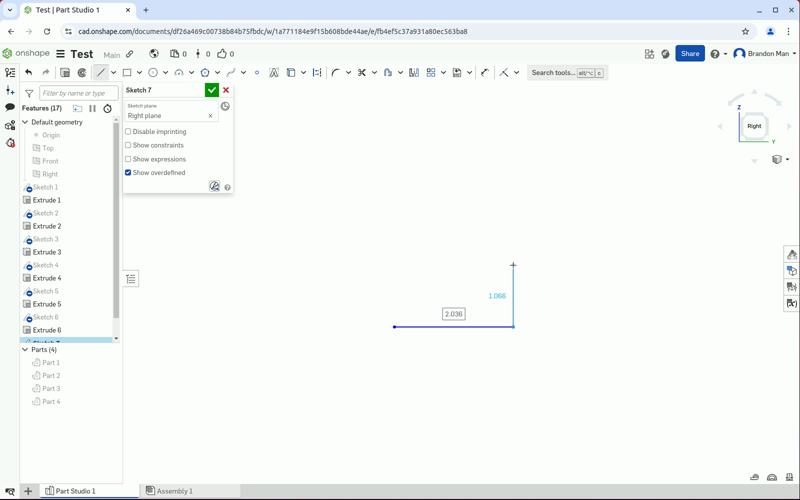
click(513, 264)
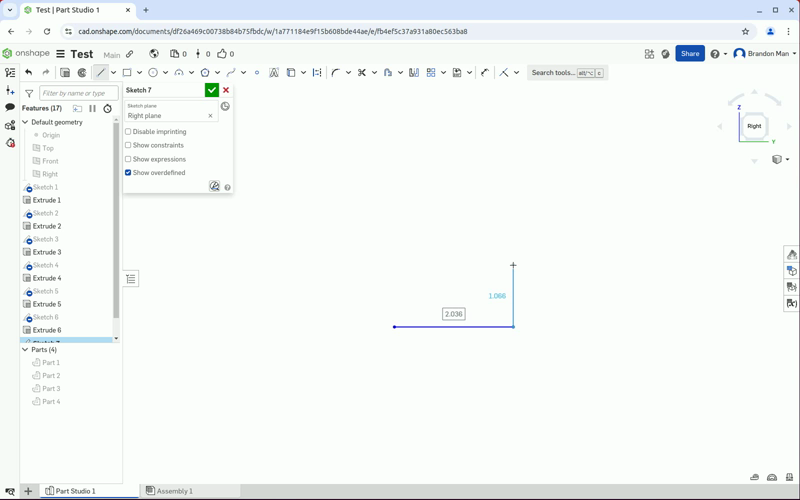
scroll(-6)
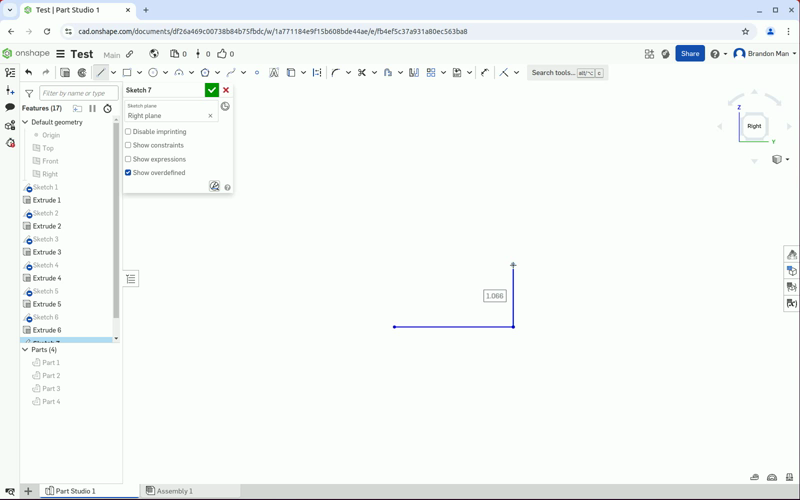
scroll(-6)
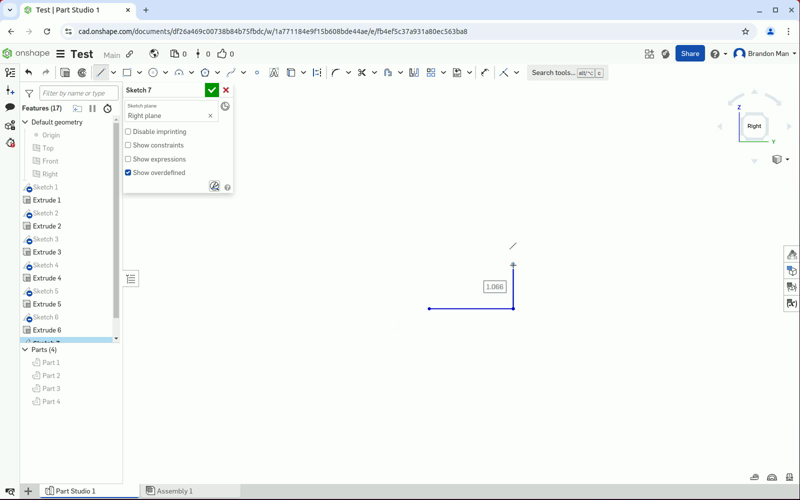
scroll(-6)
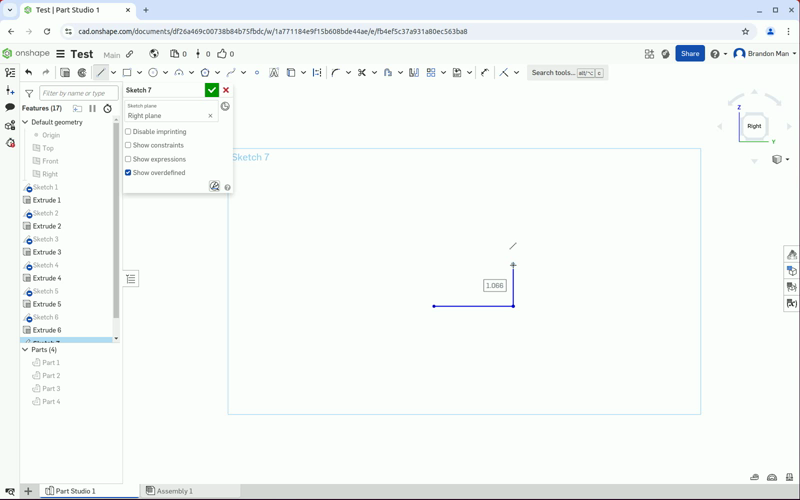
scroll(-6)
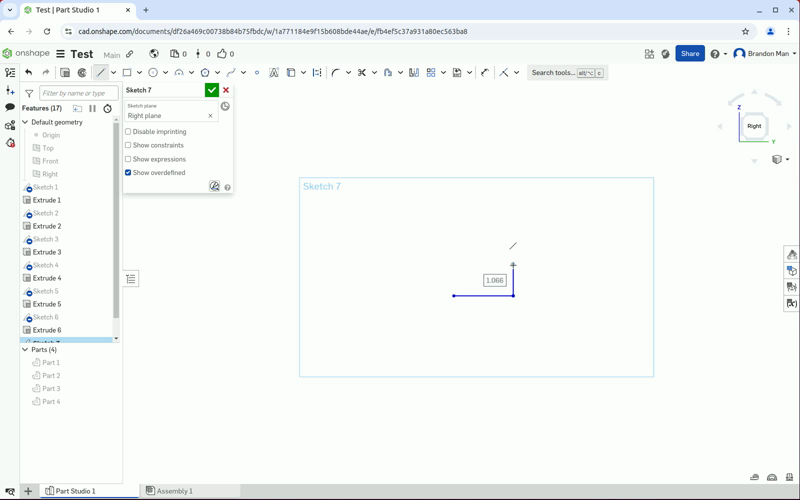
scroll(-6)
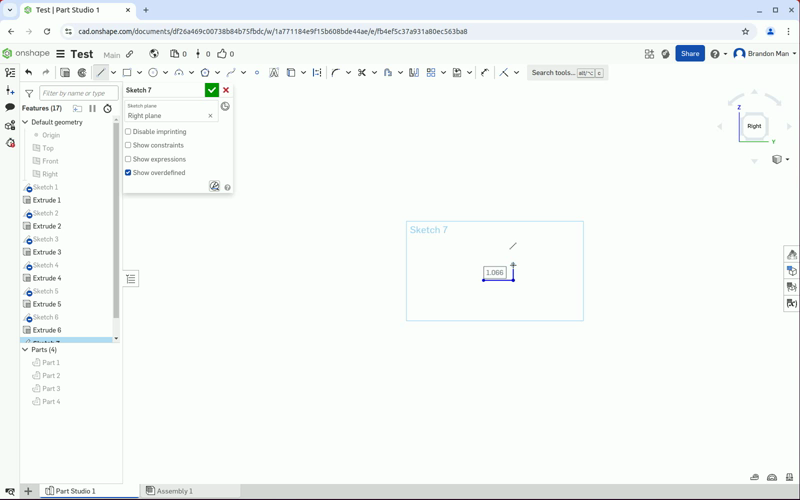
scroll(-6)
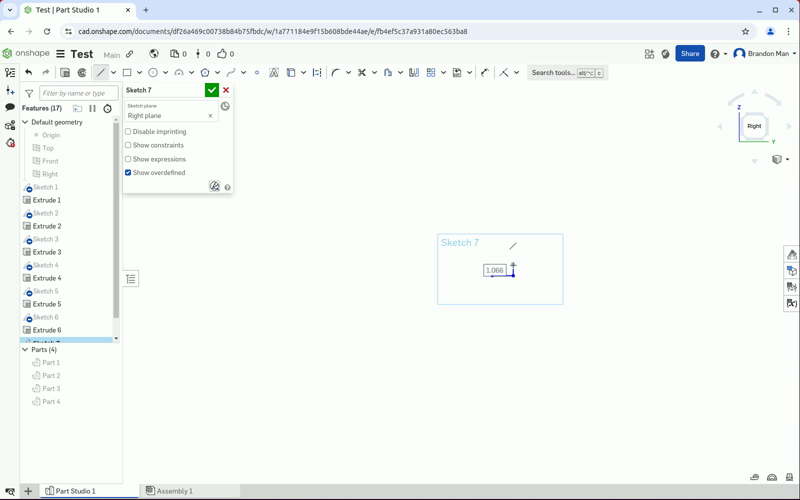
scroll(-6)
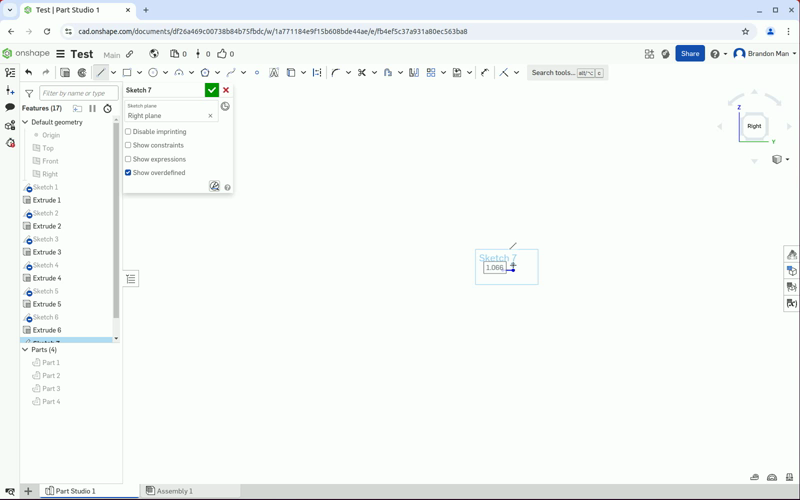
key_up(shift)
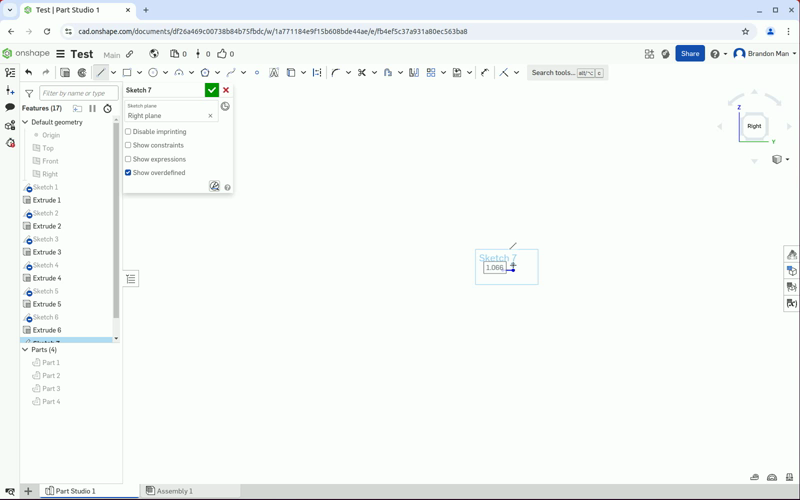
key_down(shift)
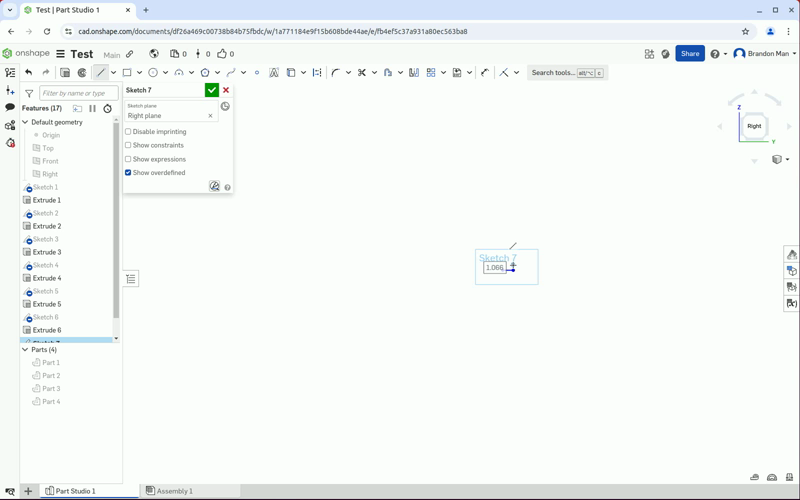
mouse_move(543, 264)
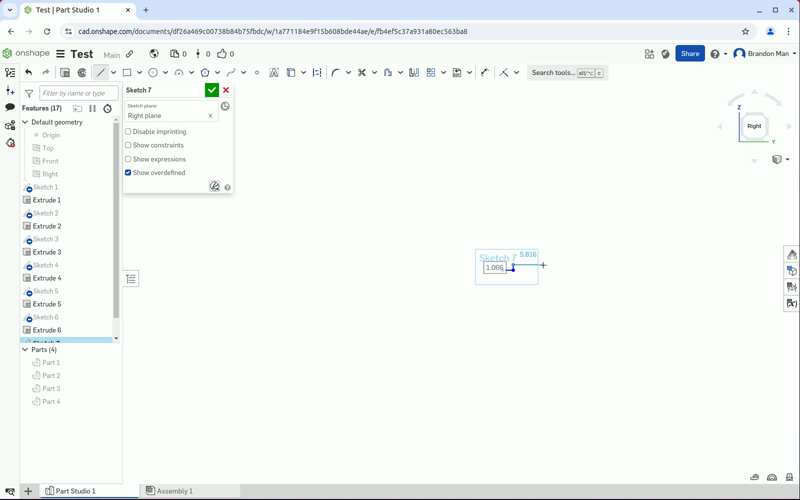
mouse_move(502, 264)
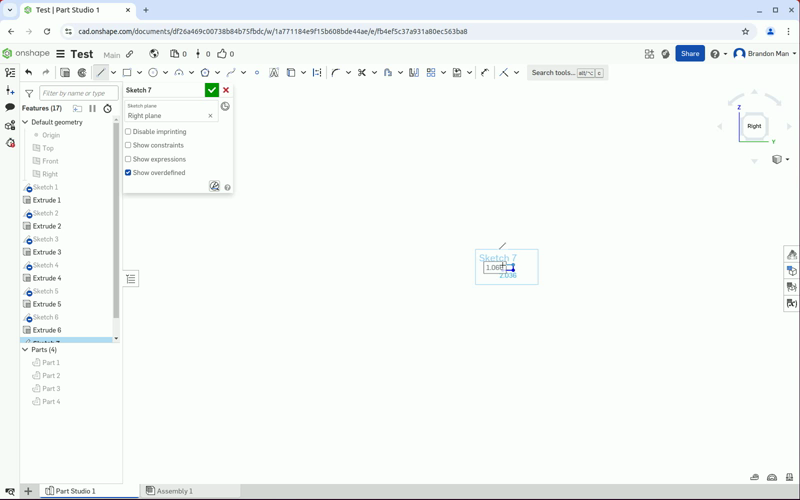
click(502, 264)
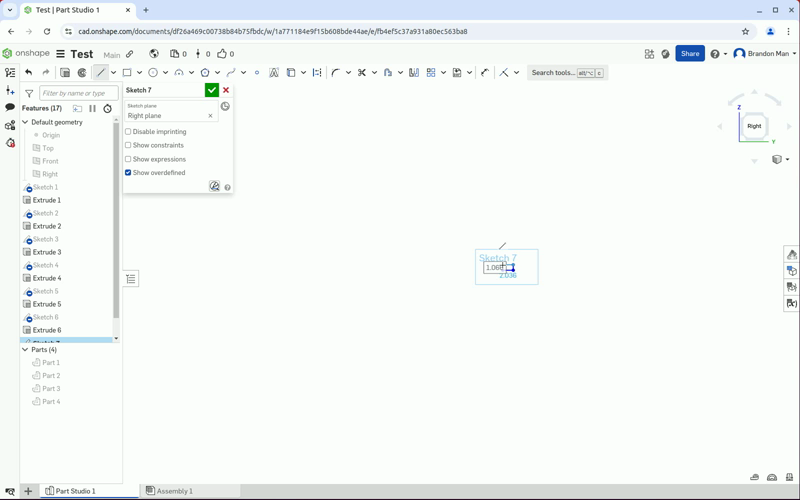
key_up(shift)
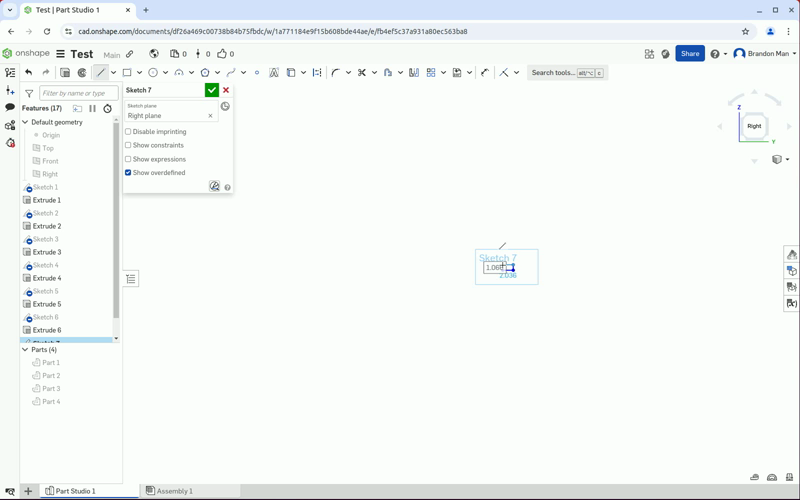
mouse_move(532, 264)
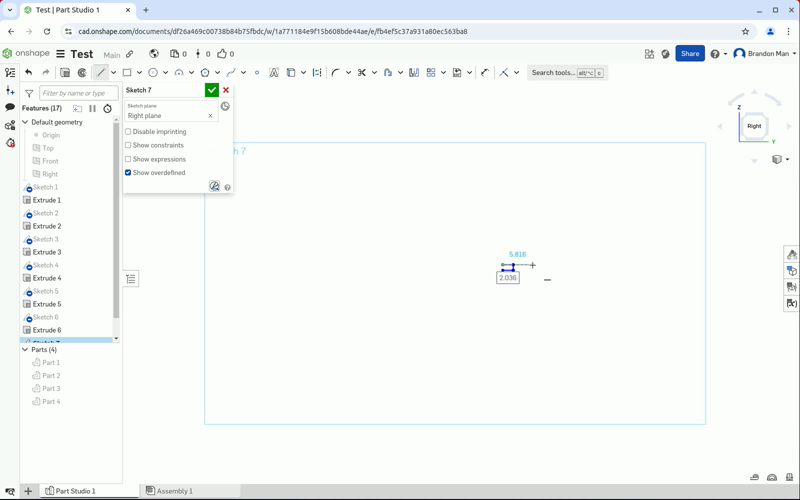
key_down(shift)
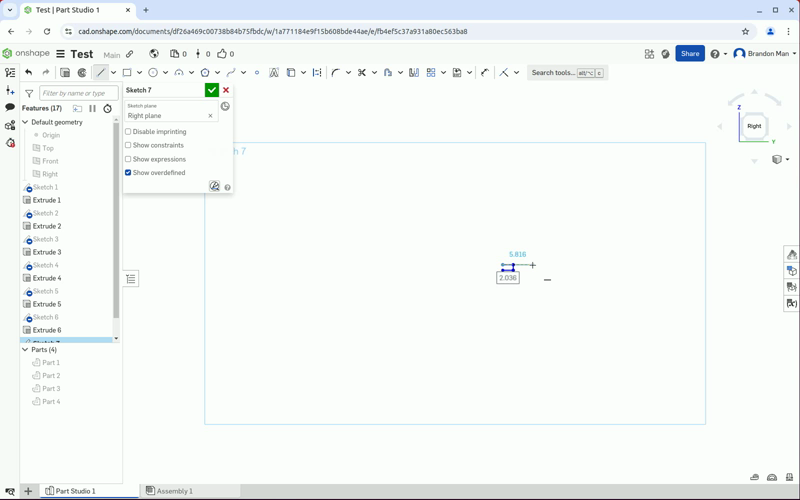
mouse_move(502, 270)
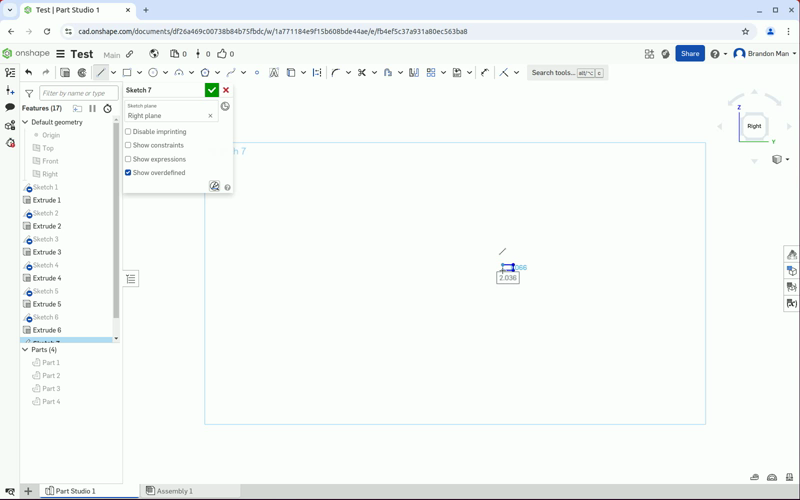
scroll(6)
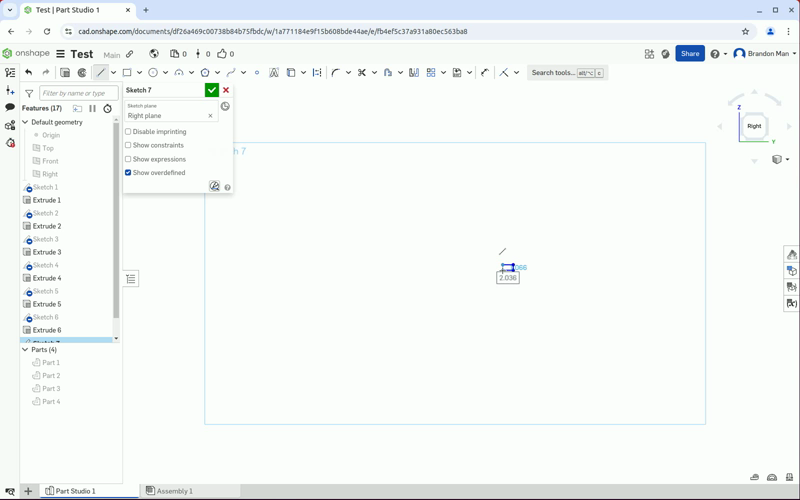
scroll(6)
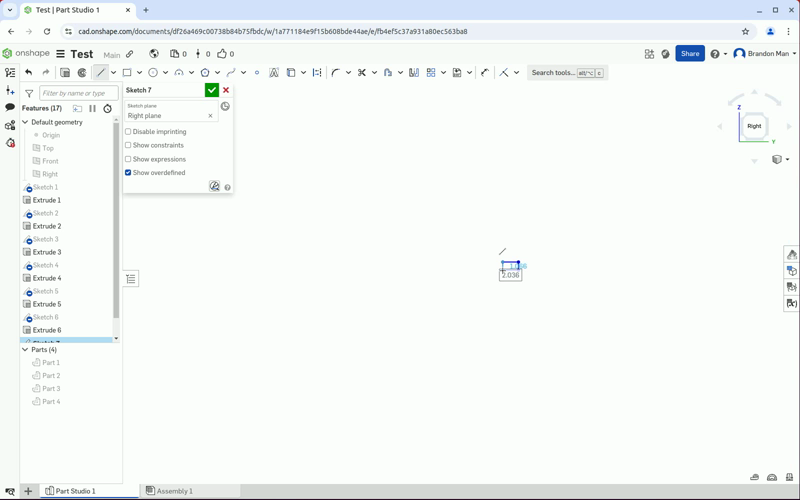
scroll(6)
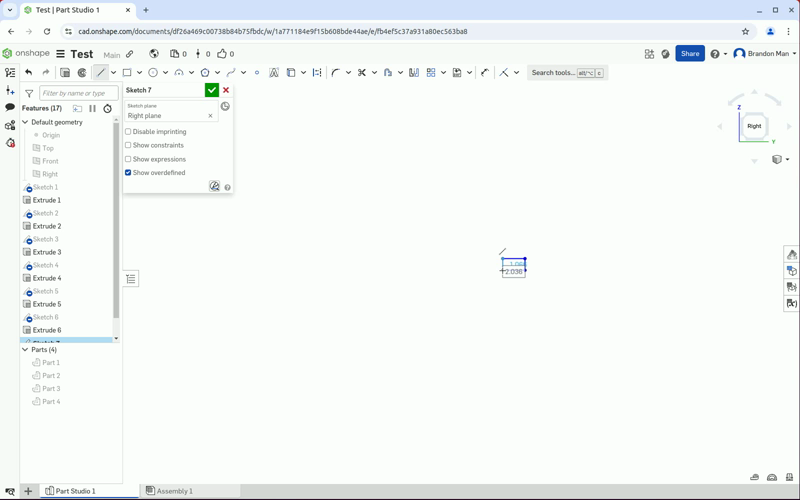
scroll(6)
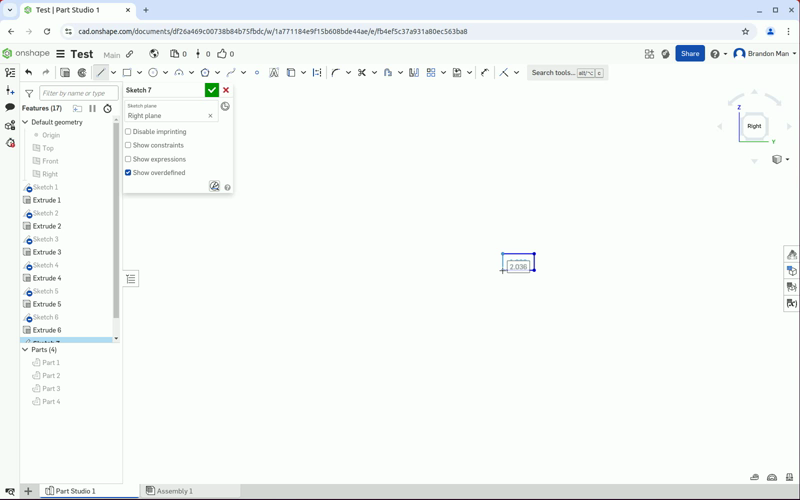
scroll(6)
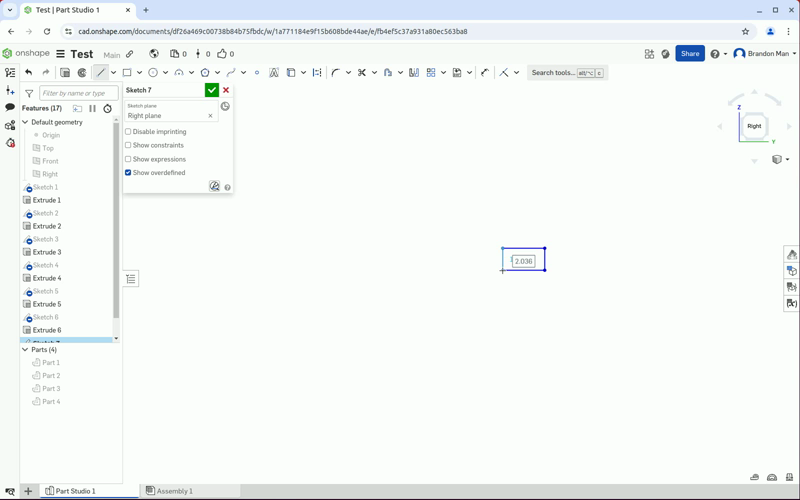
scroll(6)
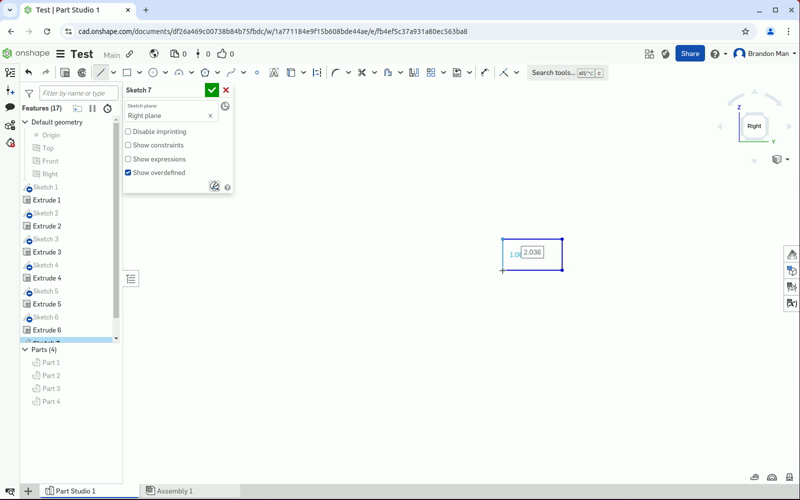
scroll(6)
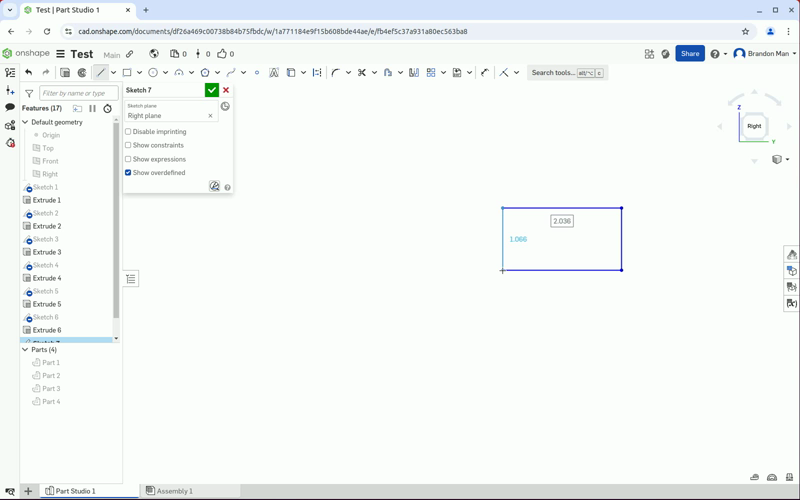
key_up(shift)
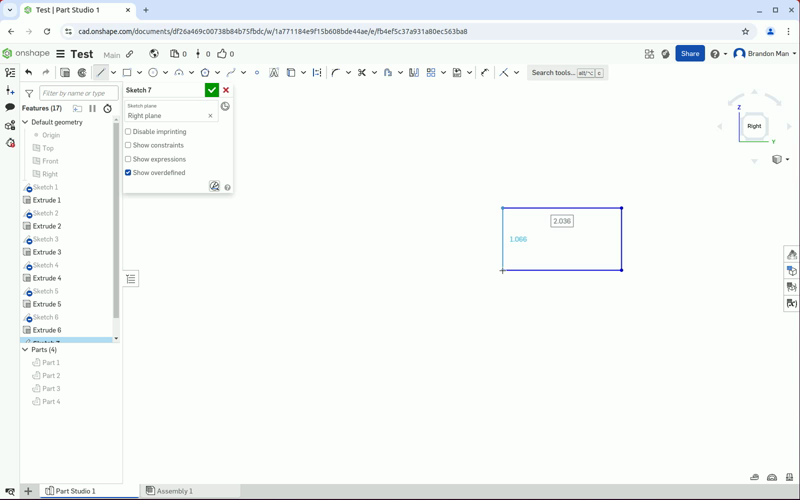
click(502, 270)
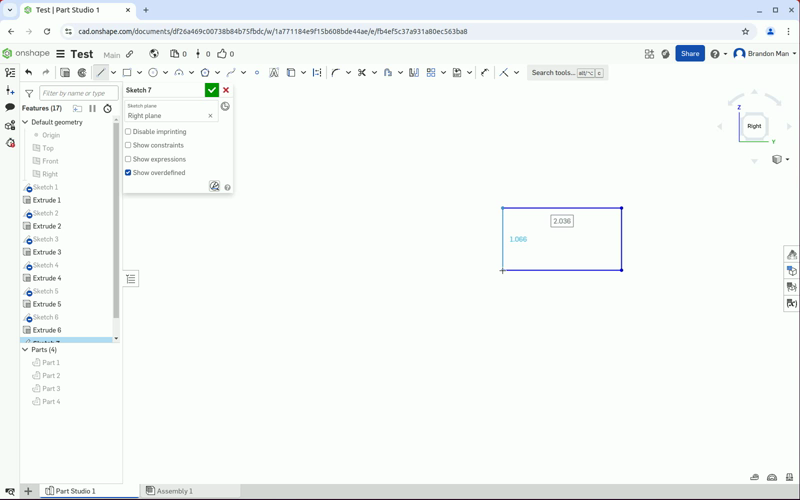
scroll(-6)
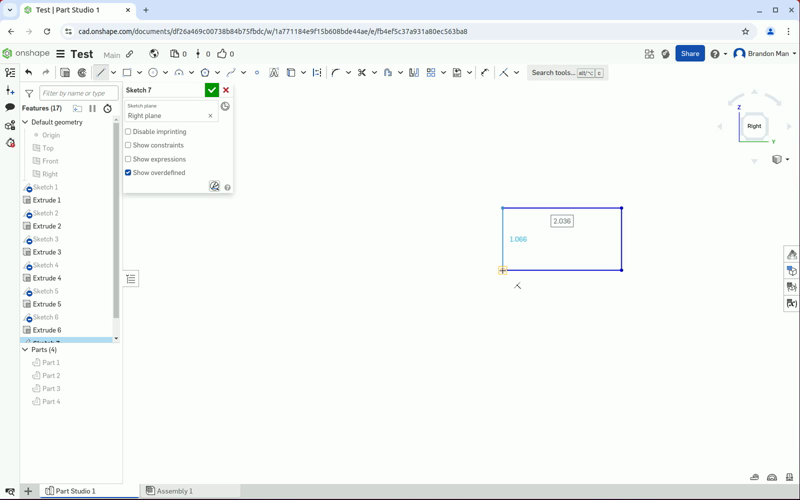
scroll(-6)
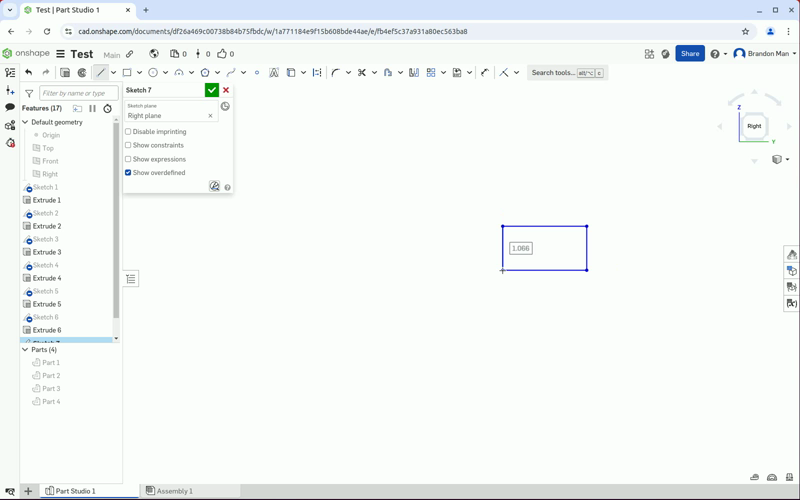
scroll(-6)
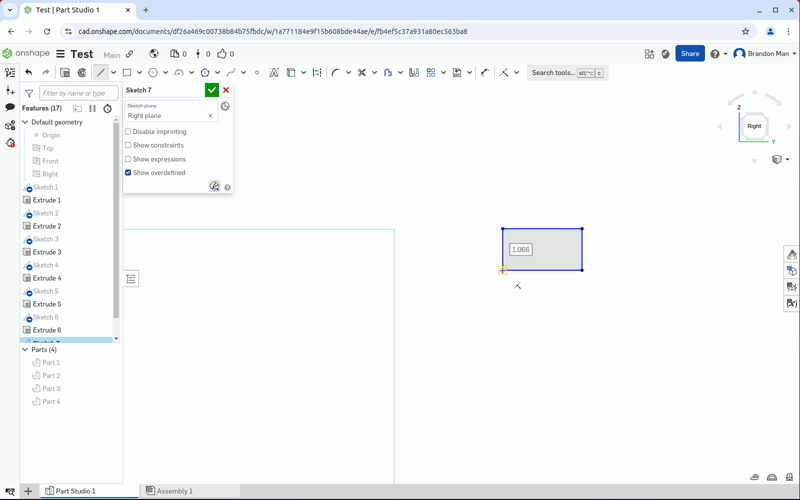
scroll(-6)
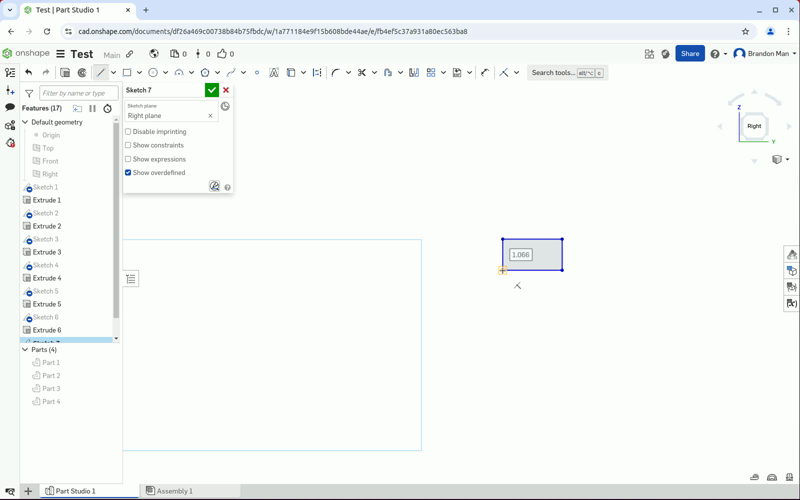
scroll(-6)
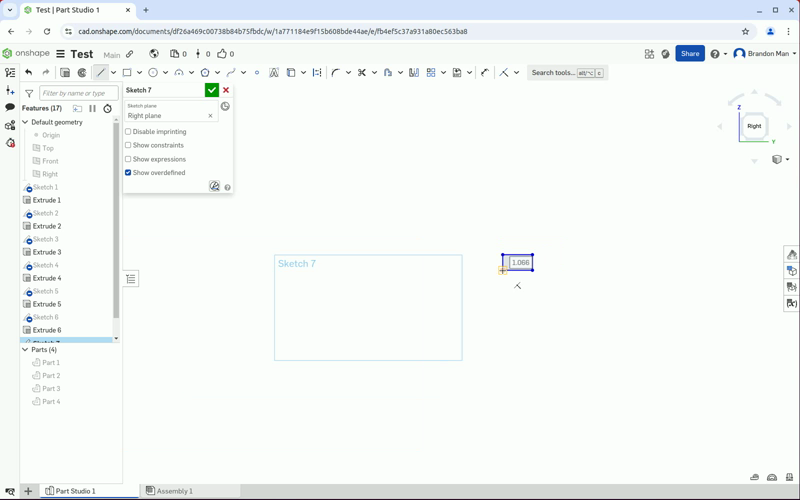
scroll(-6)
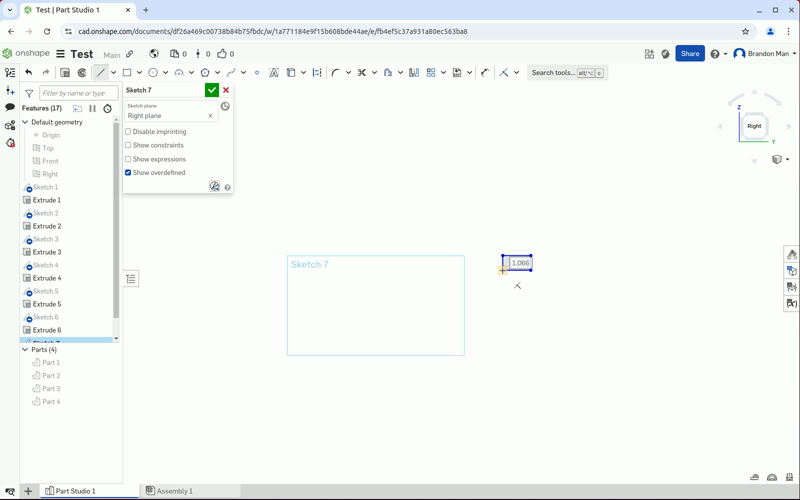
scroll(-6)
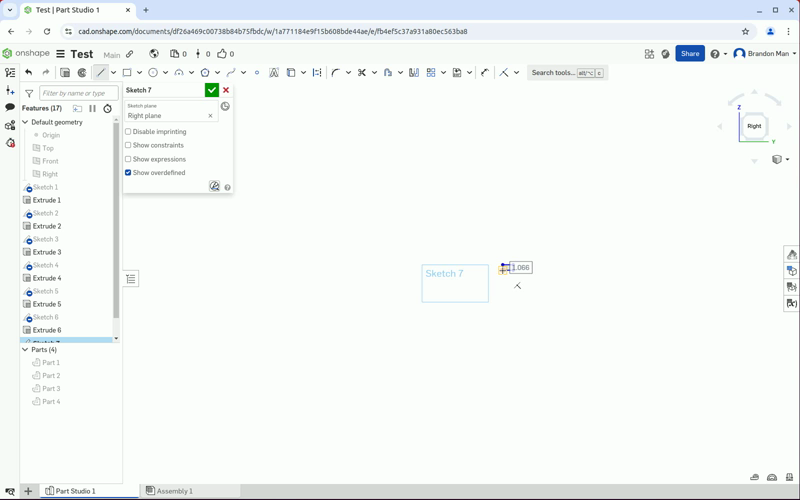
key(esc)
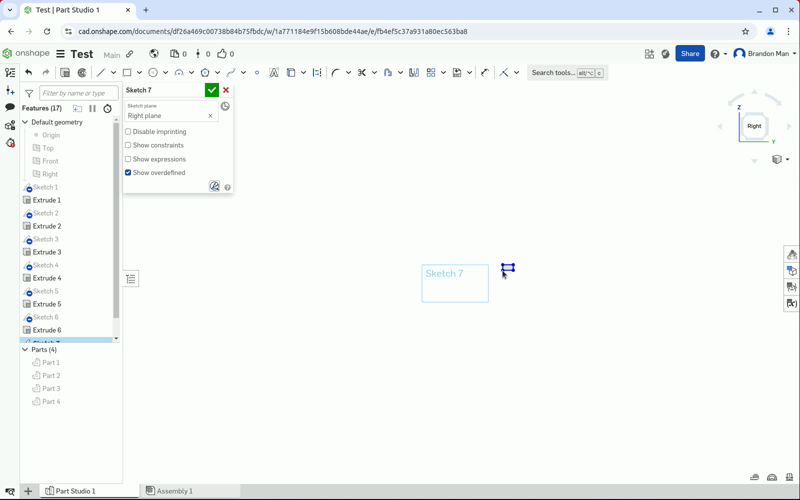
mouse_move(509, 268)
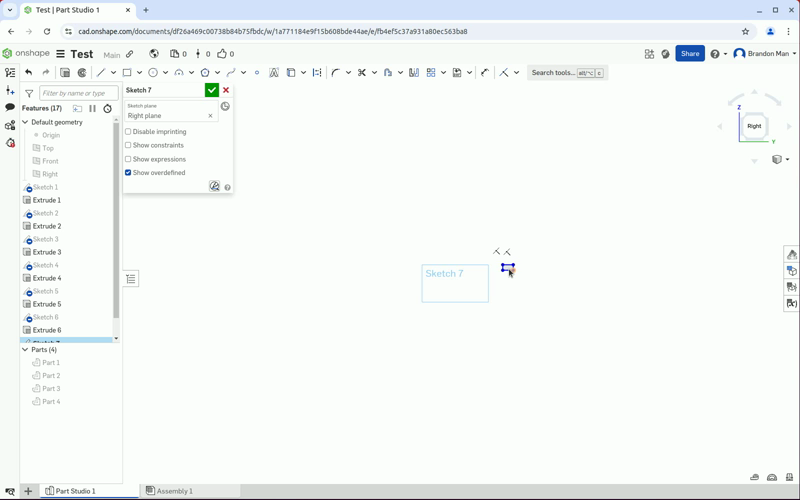
scroll(6)
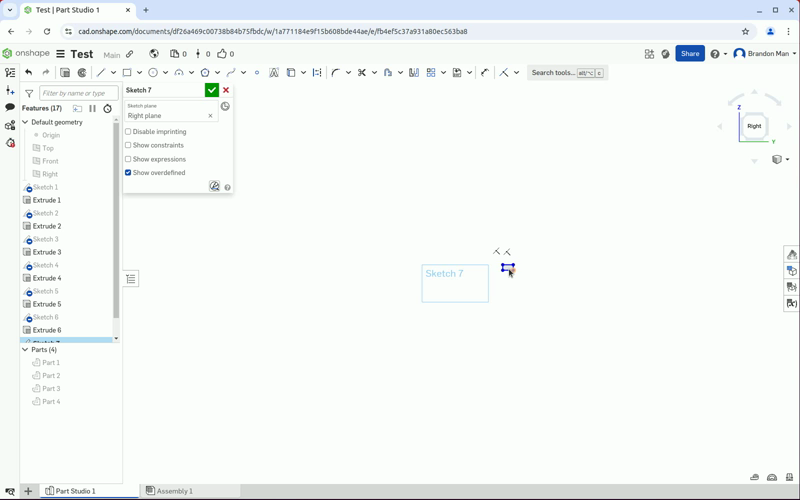
scroll(6)
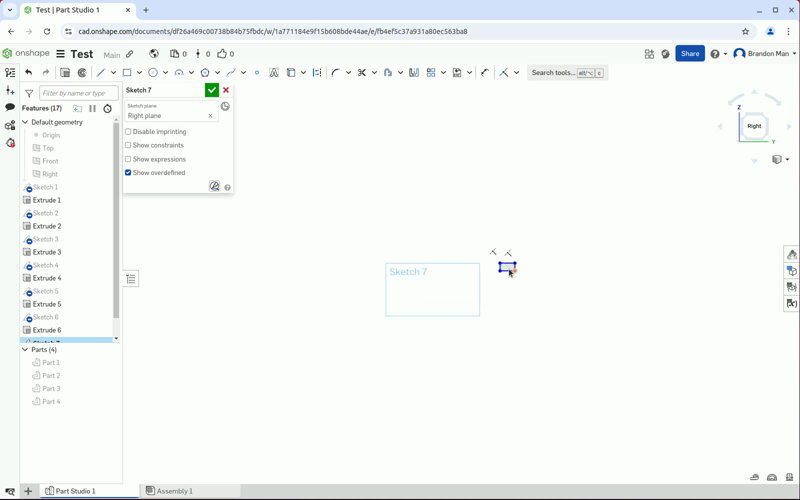
scroll(6)
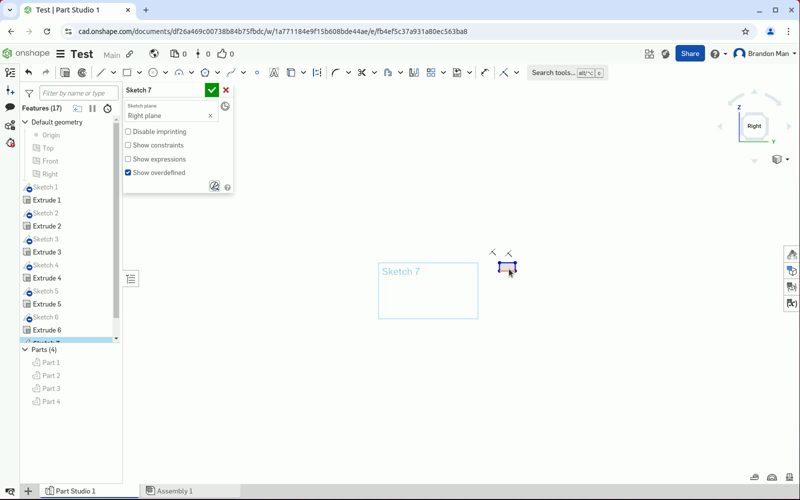
scroll(6)
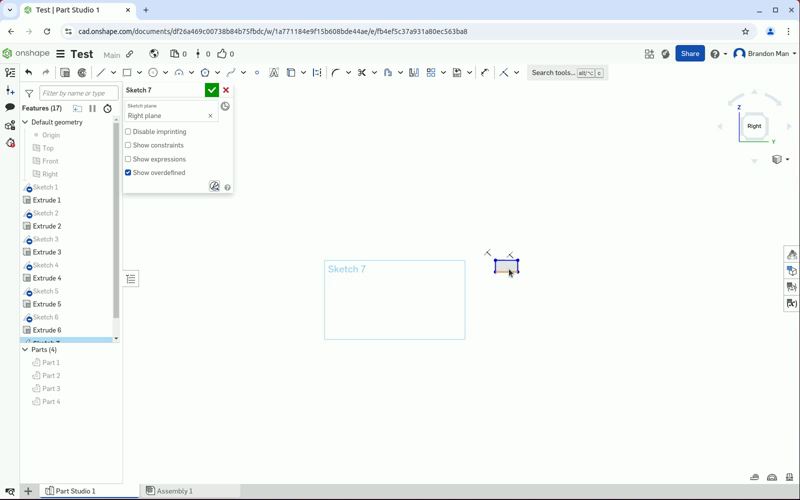
scroll(6)
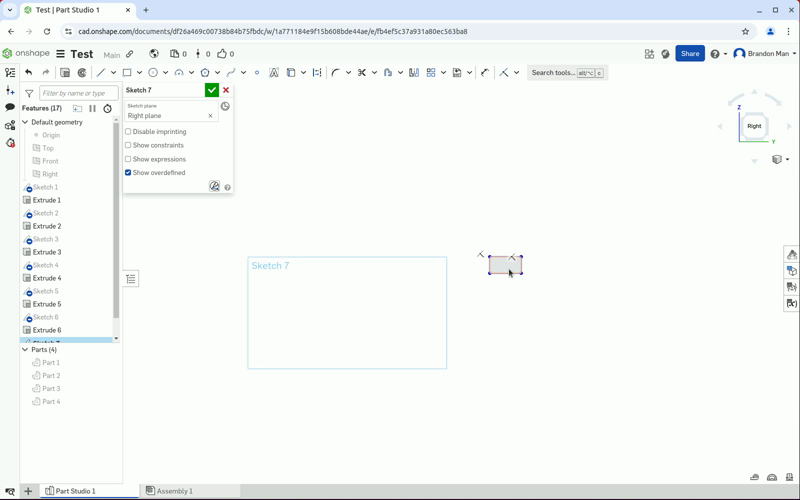
scroll(6)
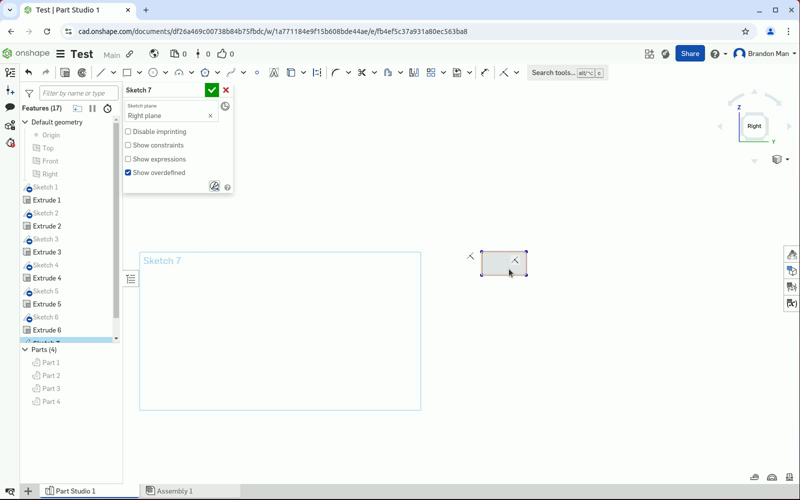
scroll(6)
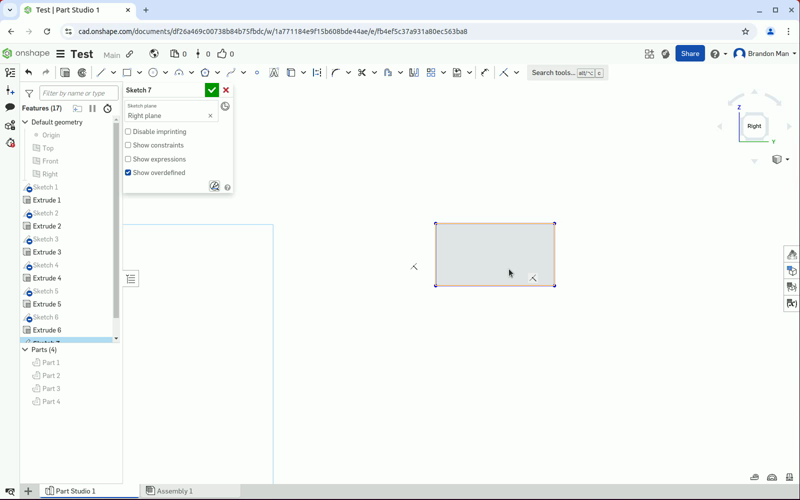
click(509, 268)
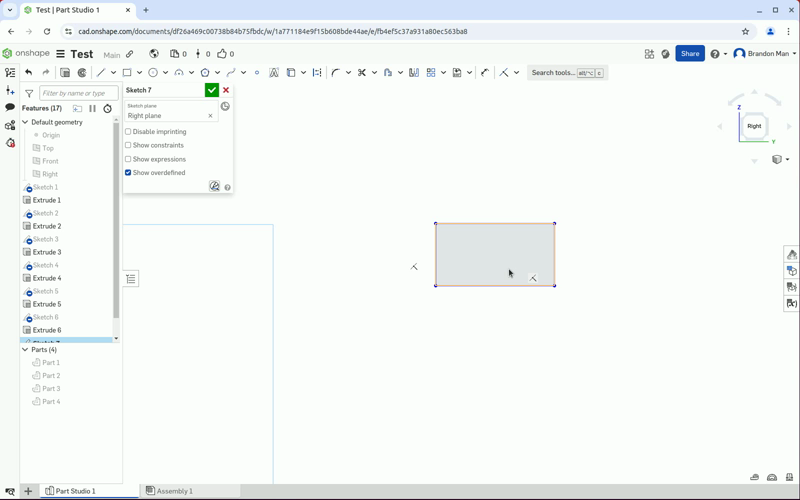
scroll(-6)
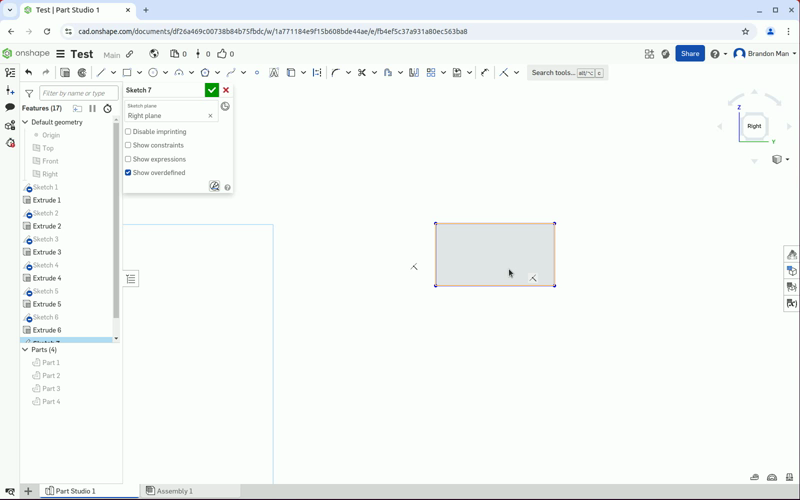
scroll(-6)
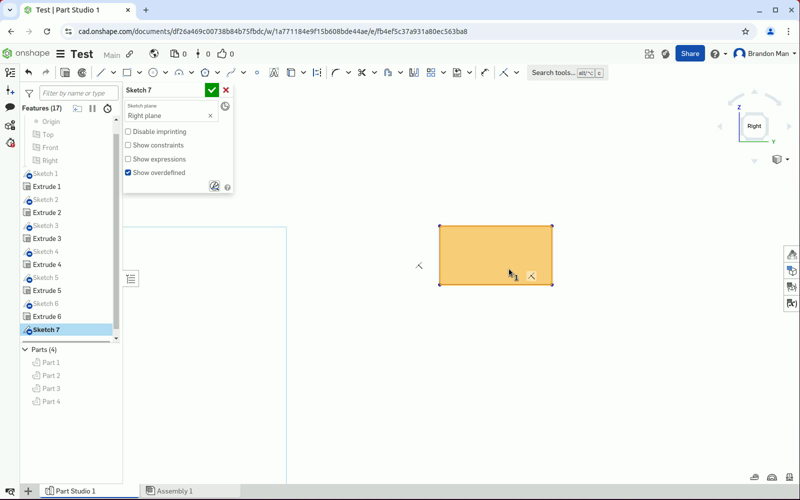
scroll(-6)
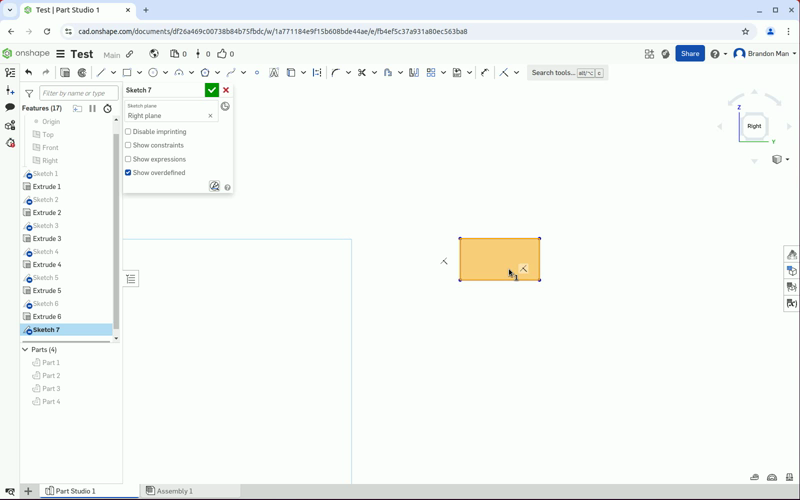
scroll(-6)
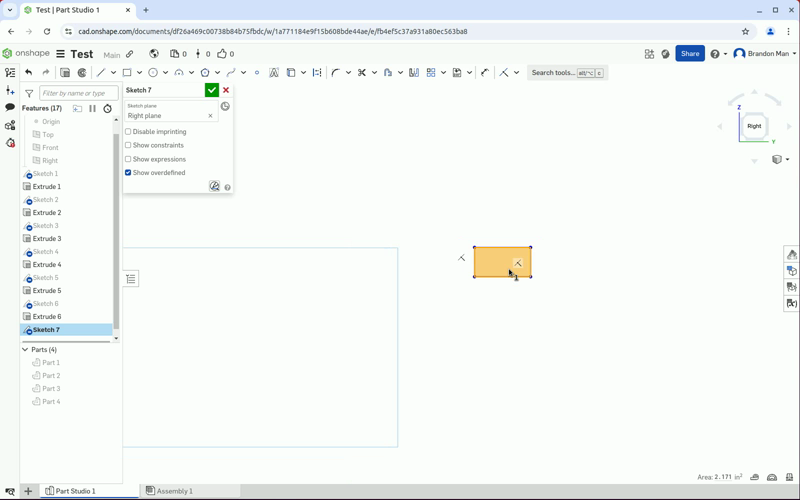
scroll(-6)
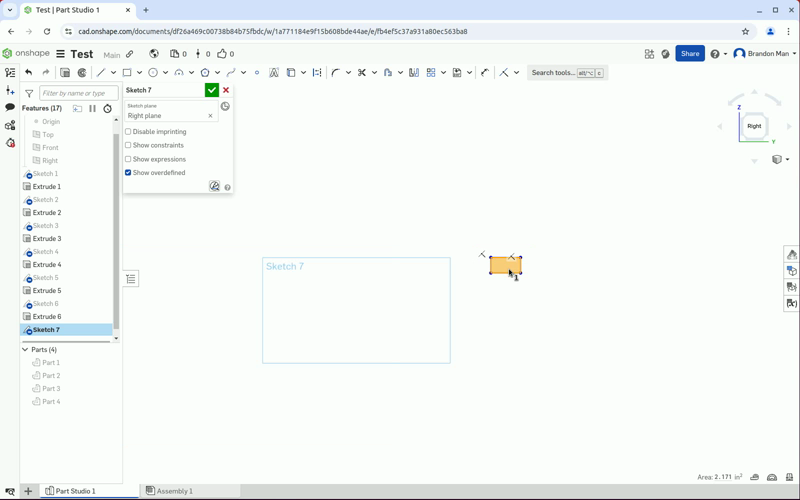
scroll(-6)
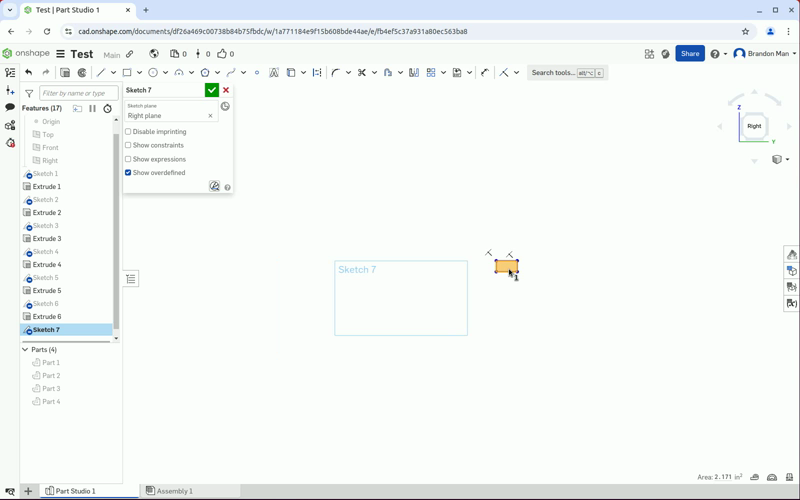
scroll(-6)
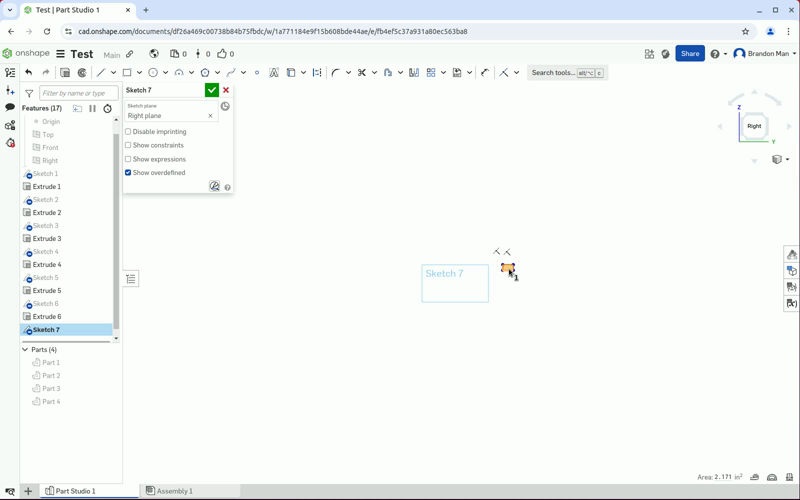
mouse_move(73, 352)
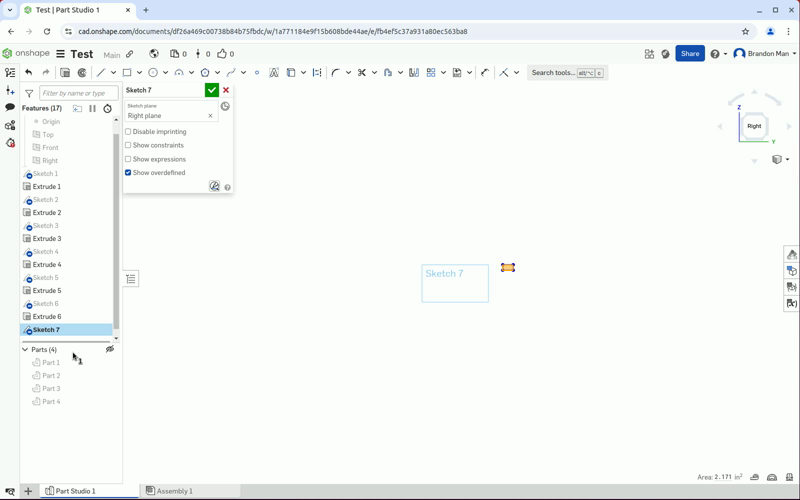
key(shift+y)
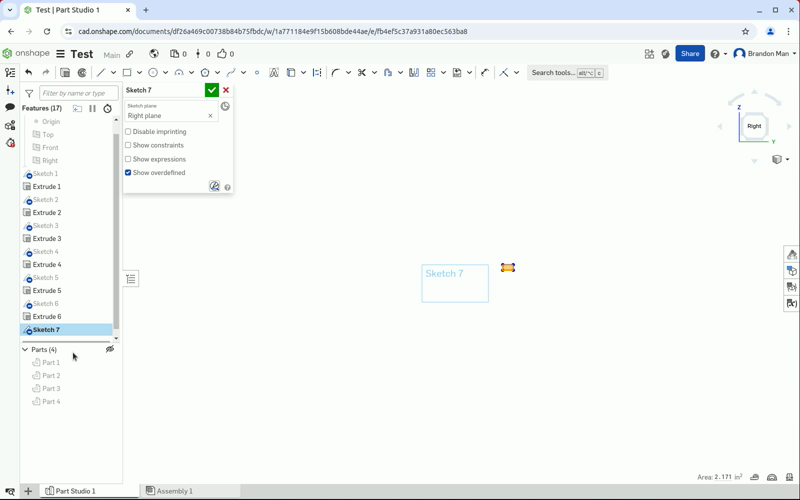
key(shift+e)
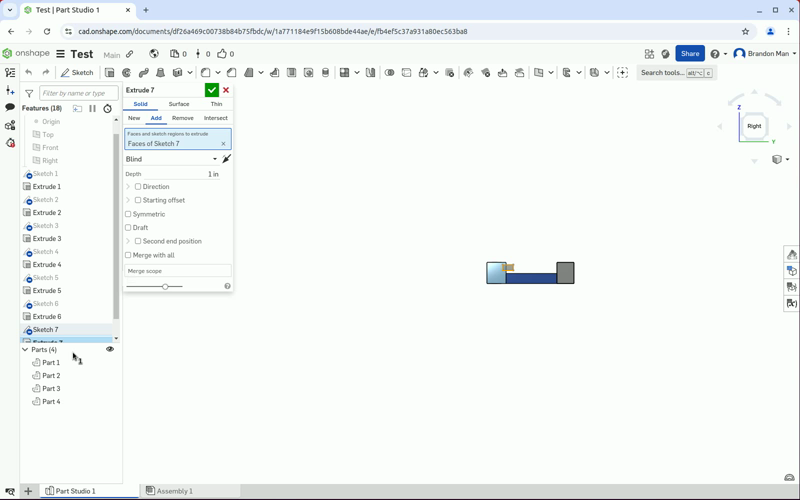
mouse_move(143, 106)
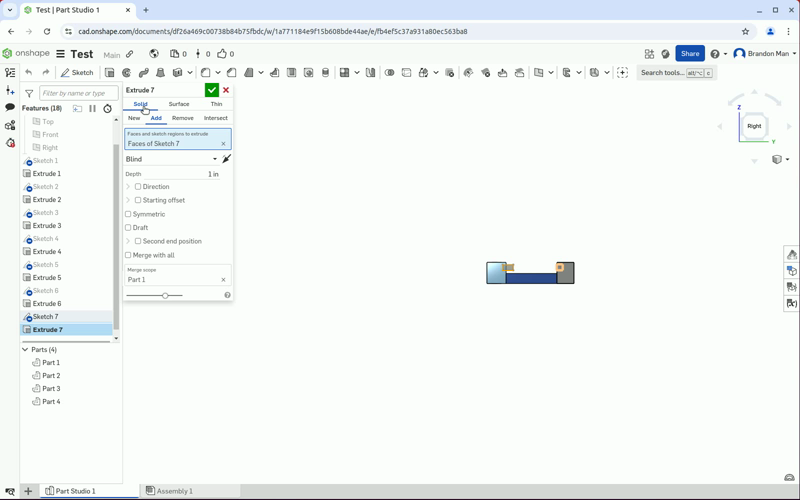
click(143, 106)
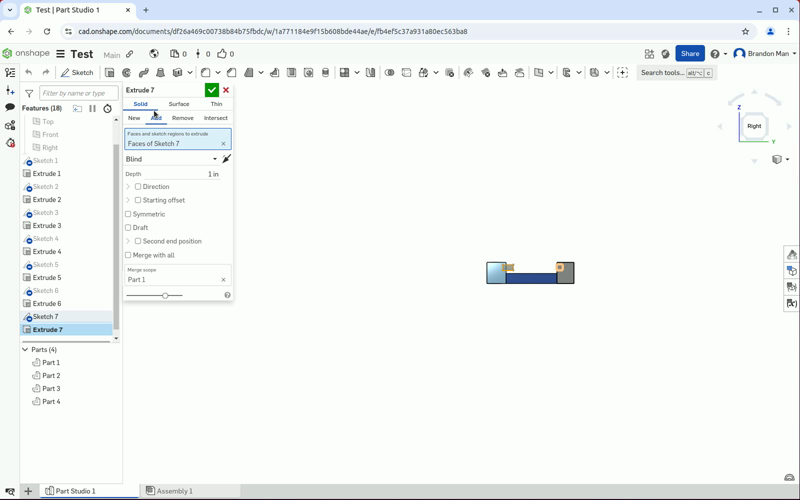
mouse_move(186, 120)
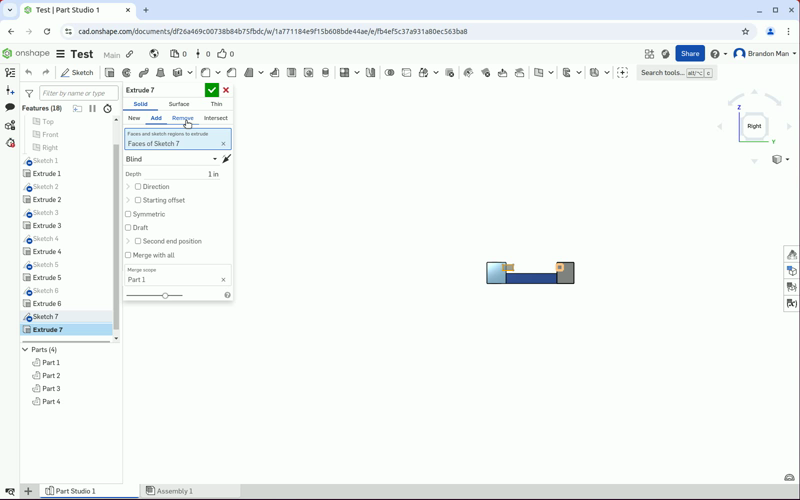
click(186, 120)
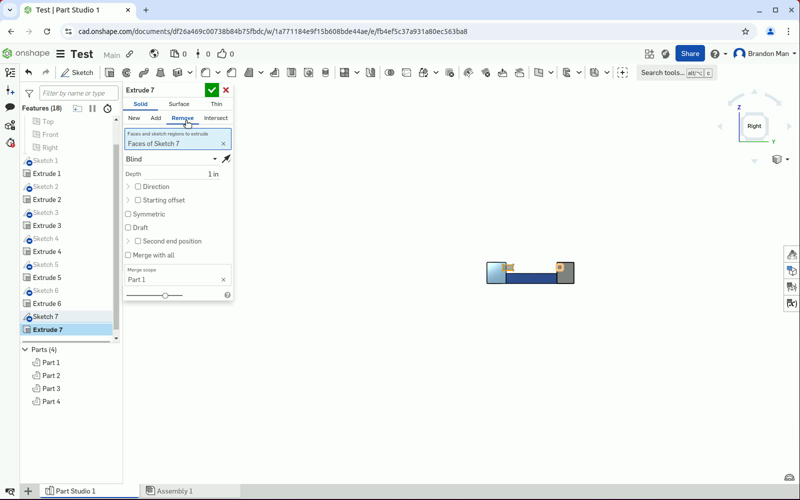
key(tab, 4)
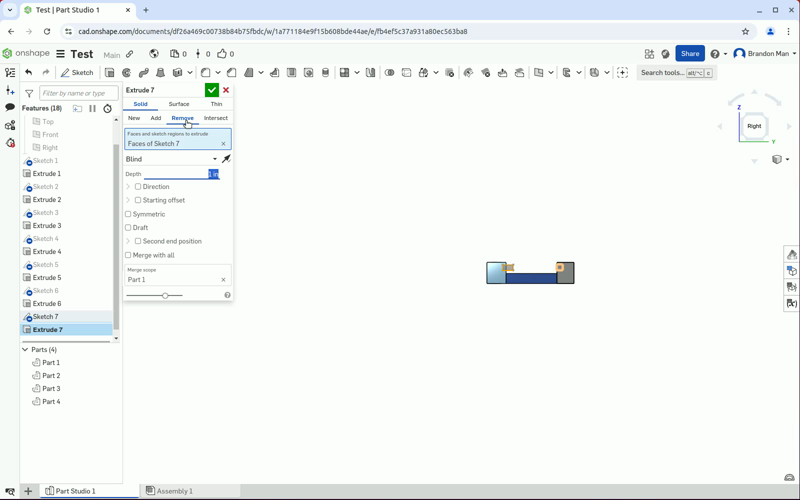
text(22.386)
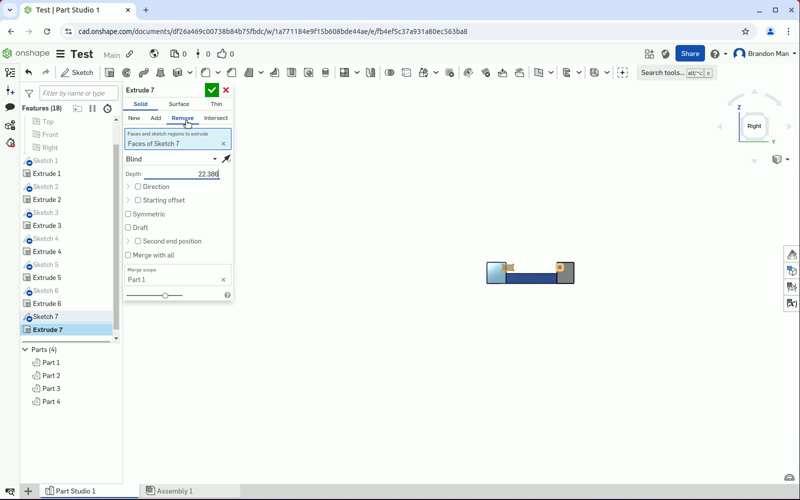
key(tab, 3)
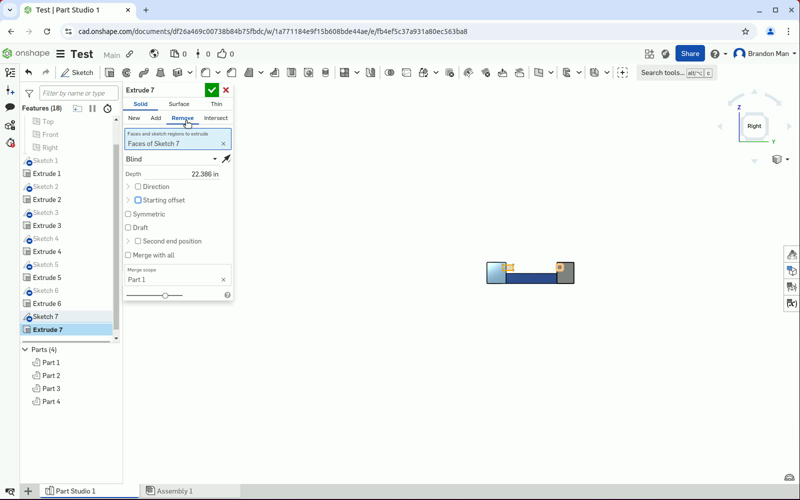
key(tab, 2)
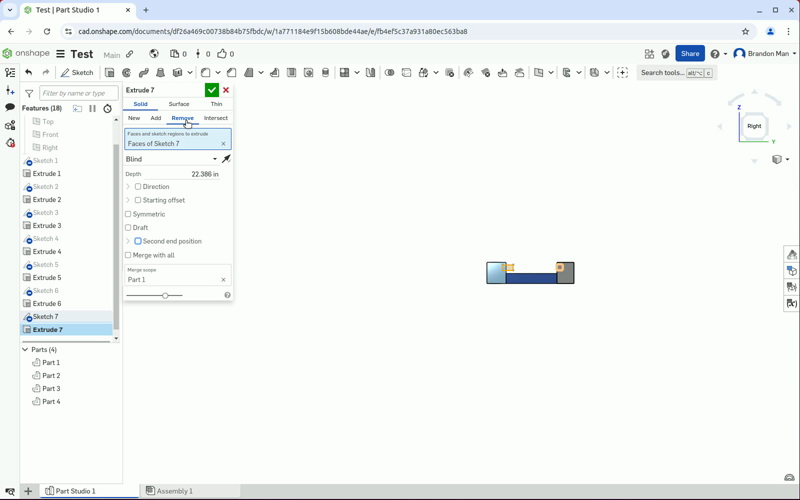
key(space)
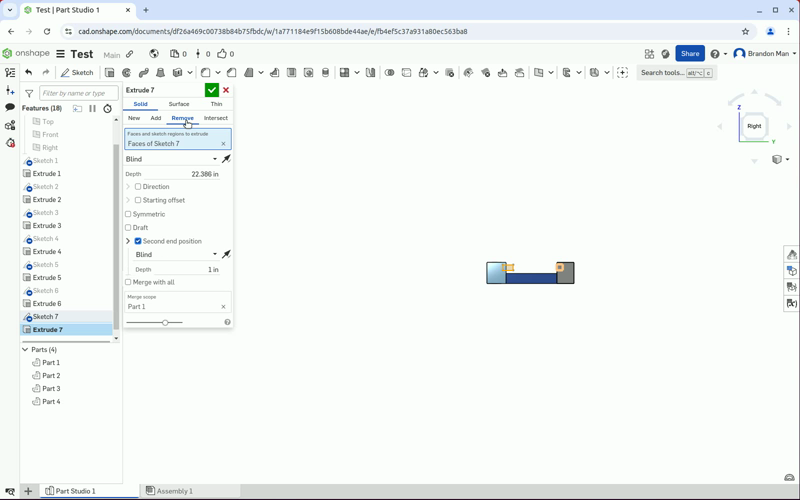
key(tab, 3)
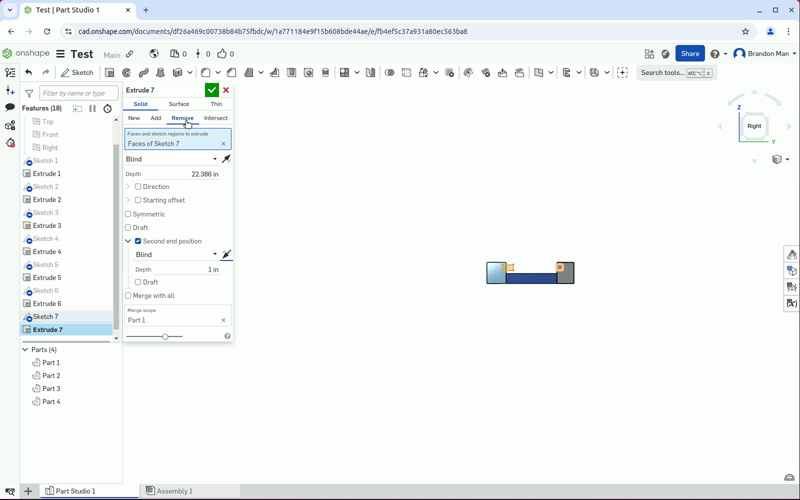
text(10.591)
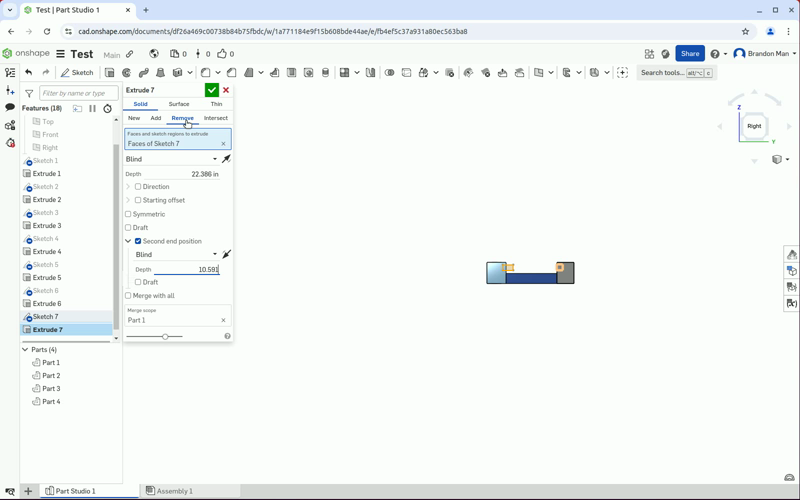
key(tab, 2)
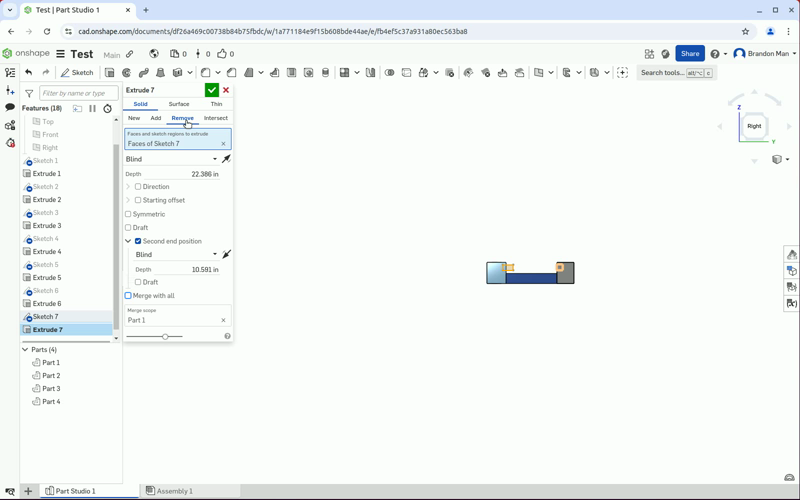
key(space)
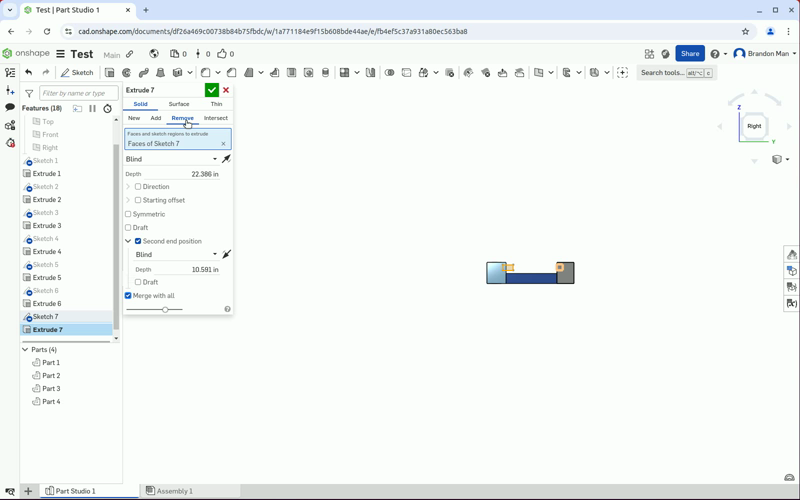
key(enter)
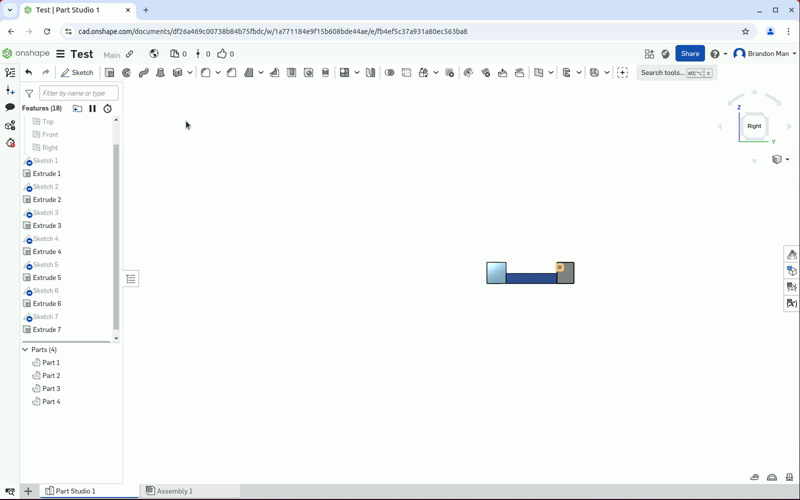
key(shift+h)
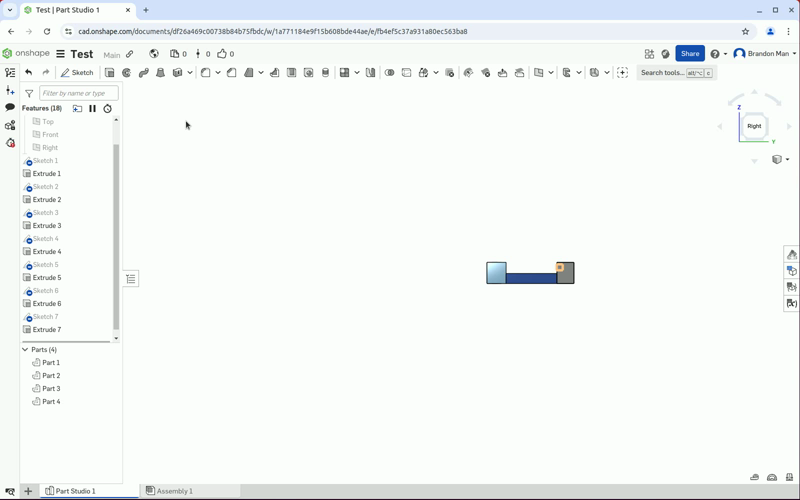
key(shift+h)
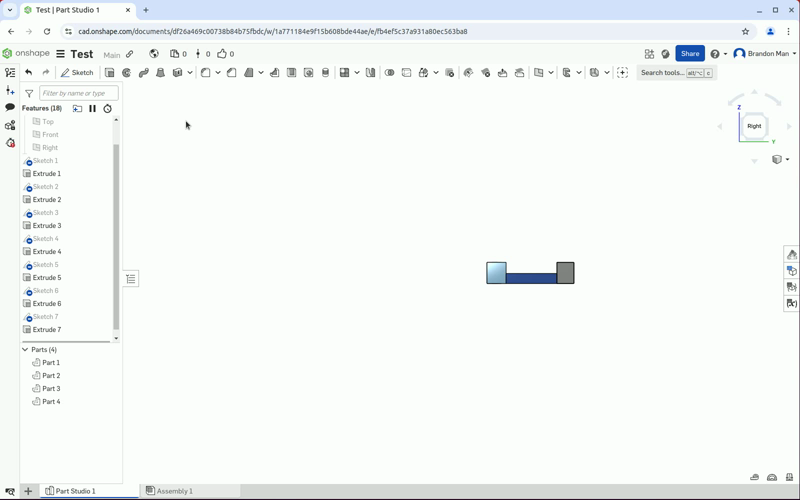
mouse_move(69, 163)
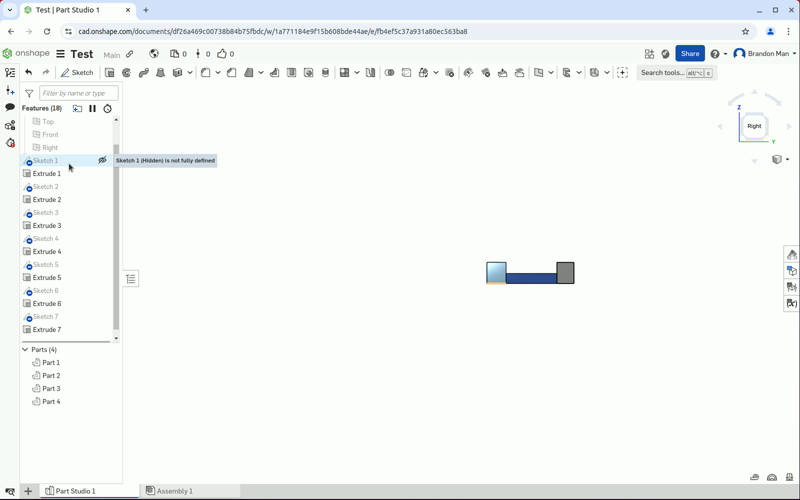
click(69, 163)
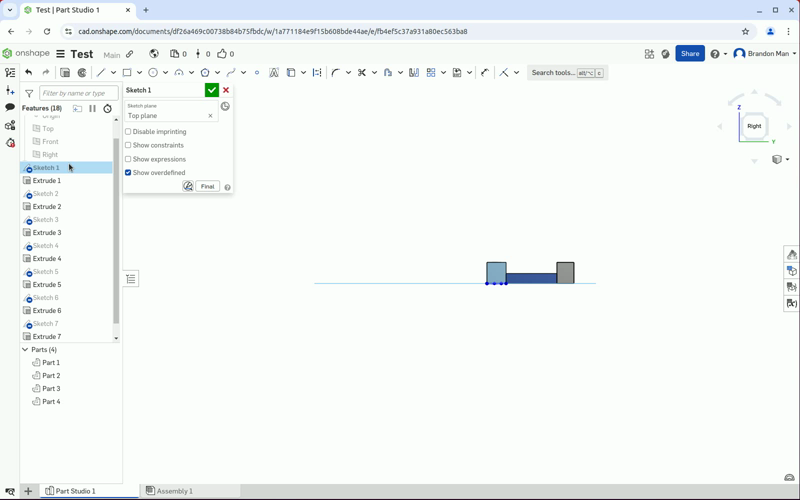
mouse_move(229, 92)
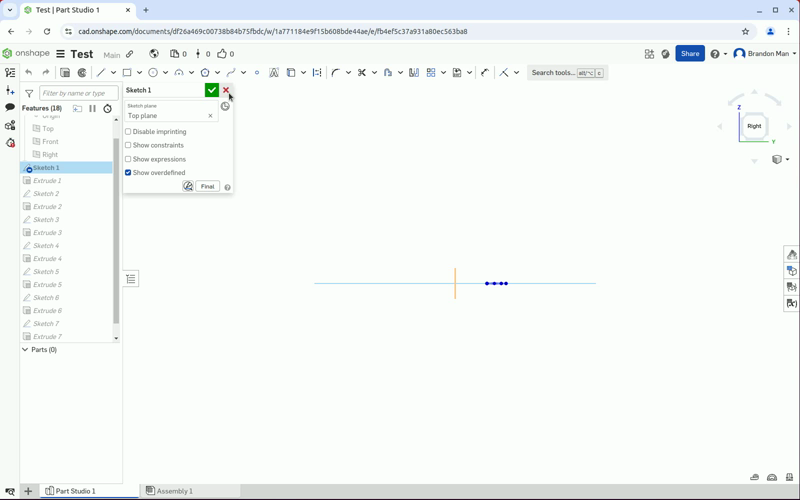
click(229, 92)
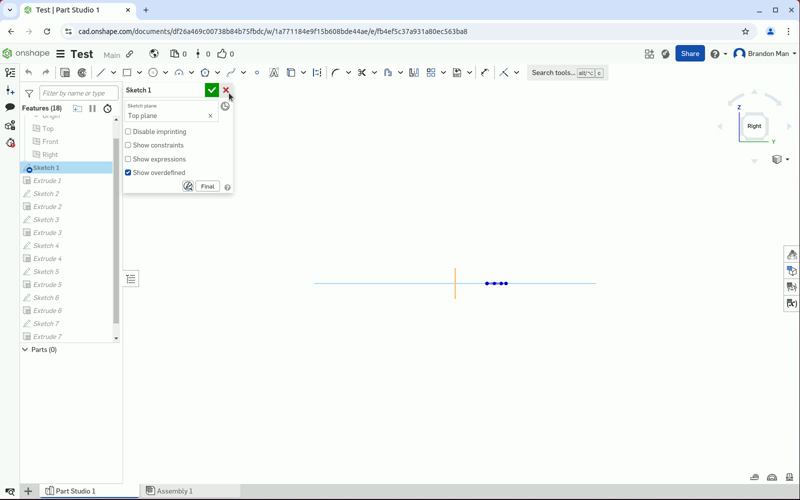
key(shift+s)
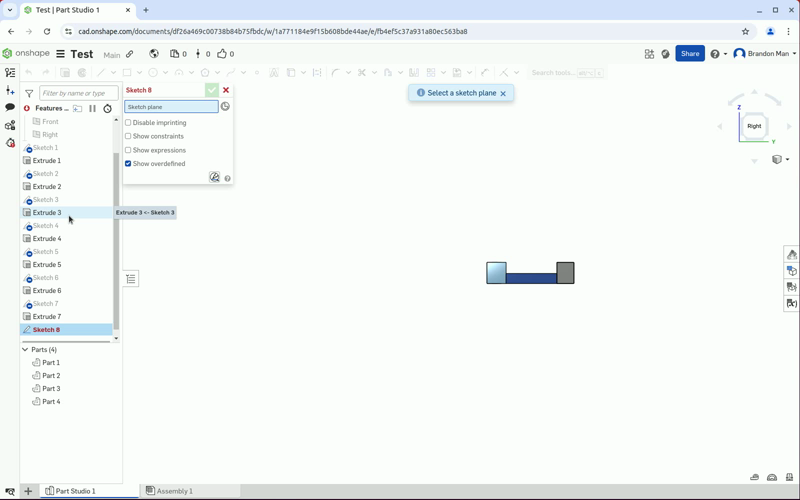
scroll(3)
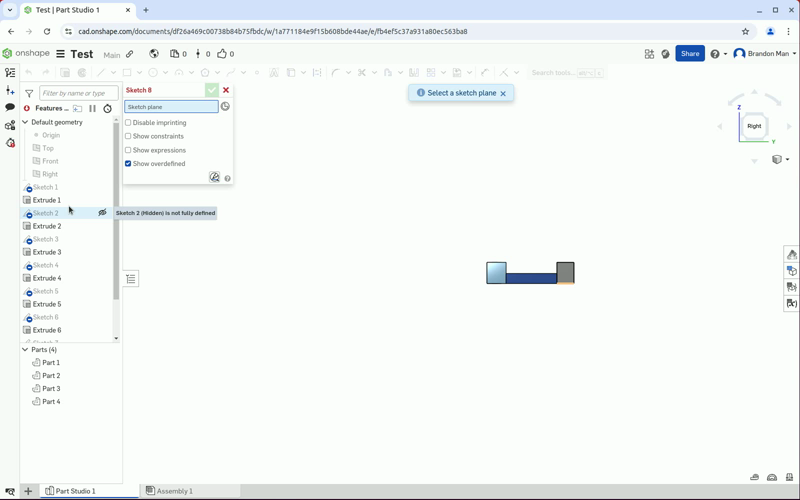
mouse_move(69, 176)
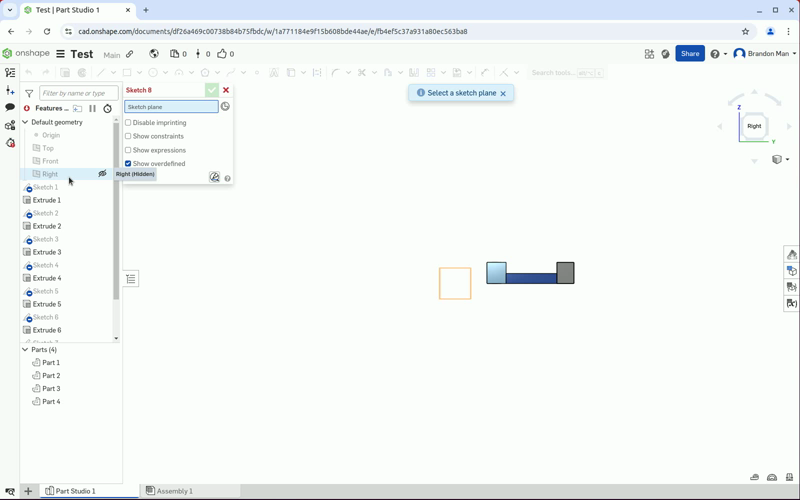
click(69, 176)
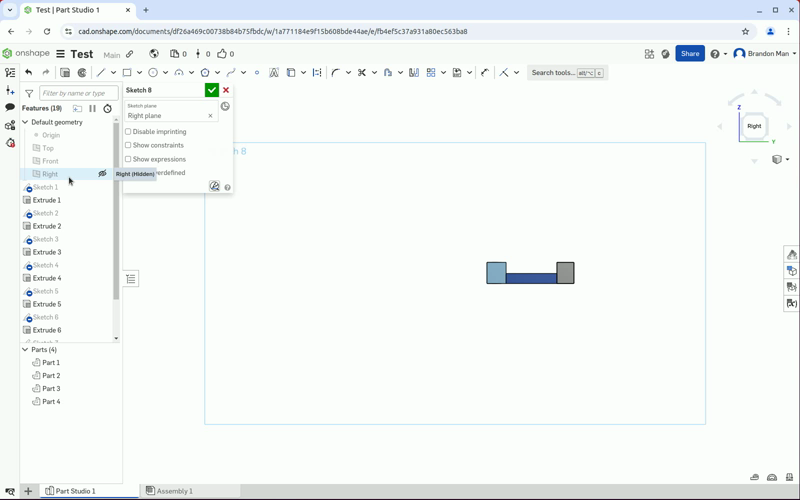
mouse_move(73, 352)
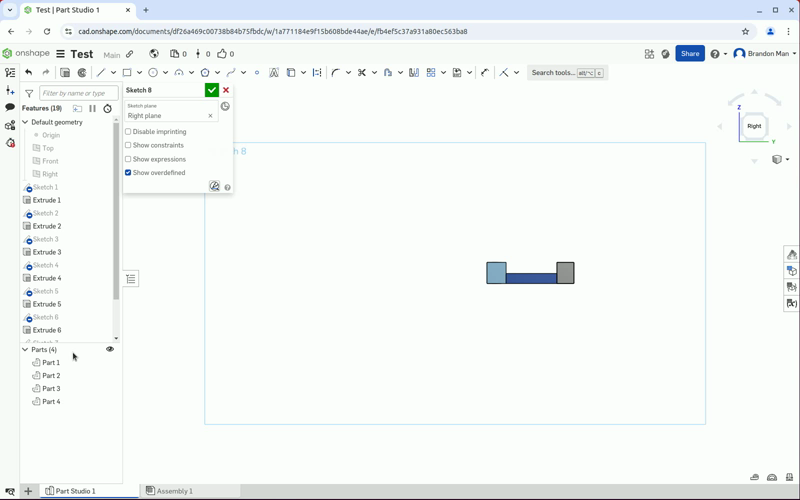
key(y)
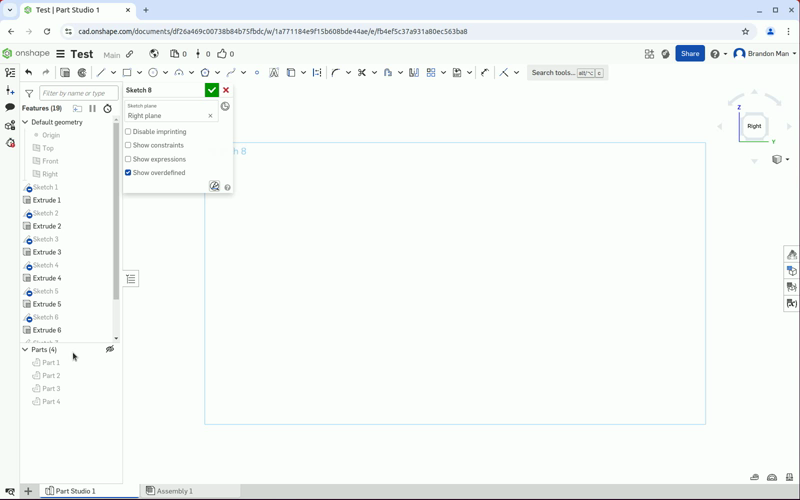
key(c)
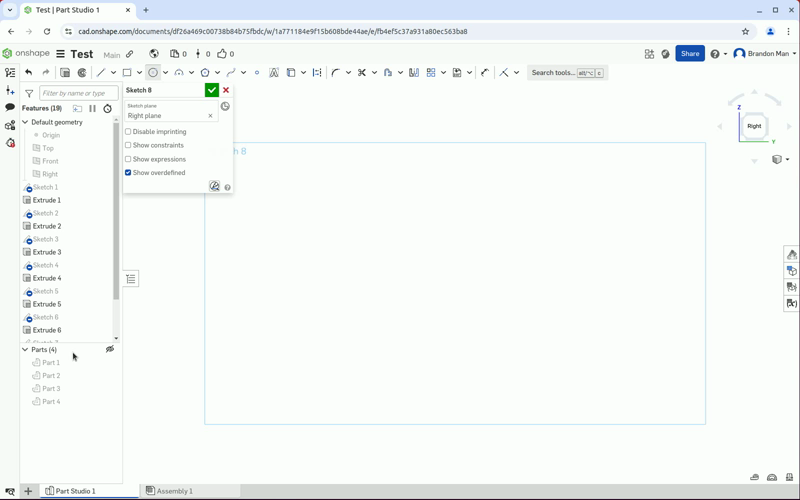
key_down(shift)
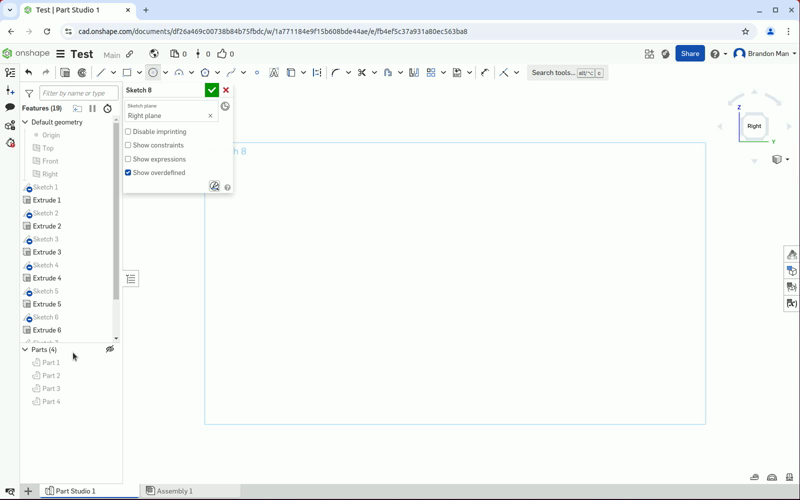
mouse_move(504, 267)
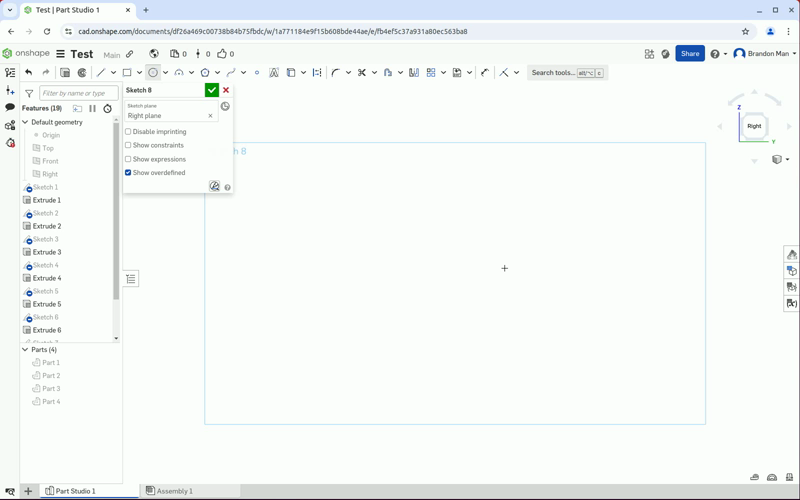
click(504, 267)
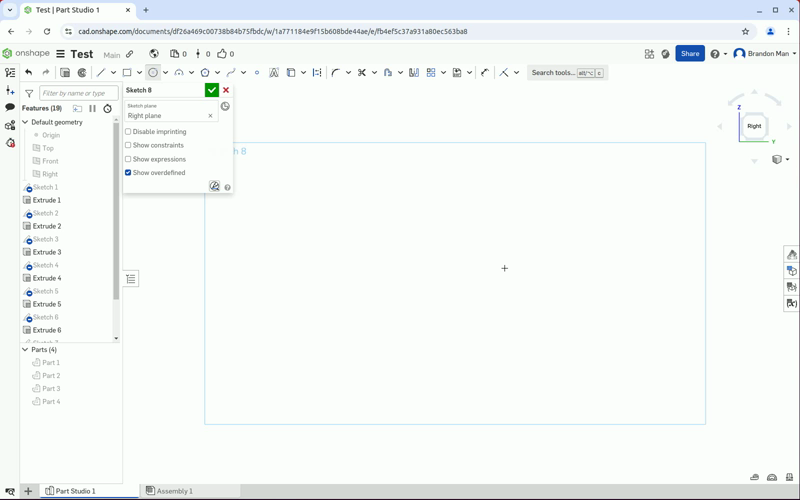
key_up(shift)
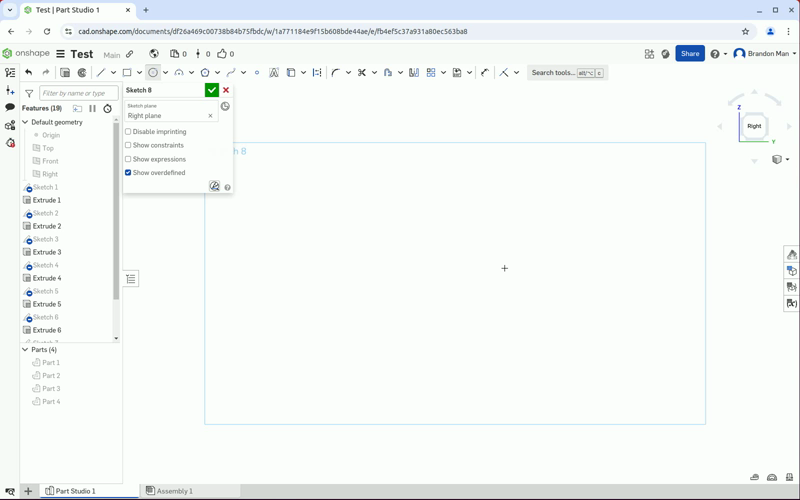
mouse_move(507, 267)
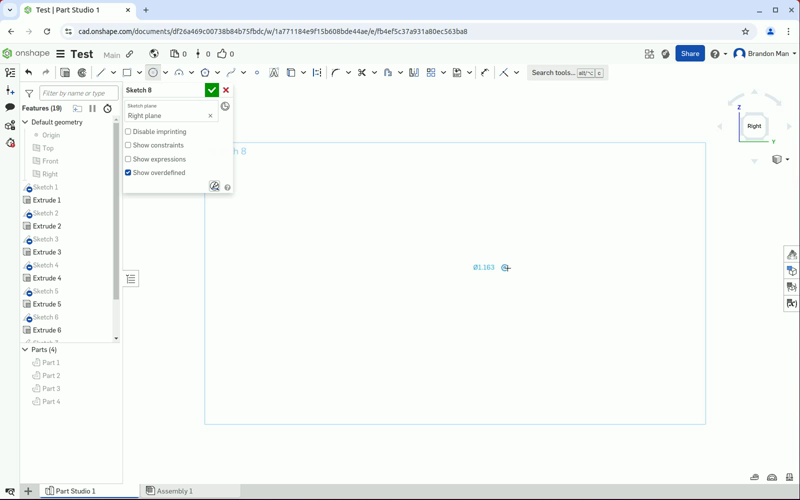
click(507, 267)
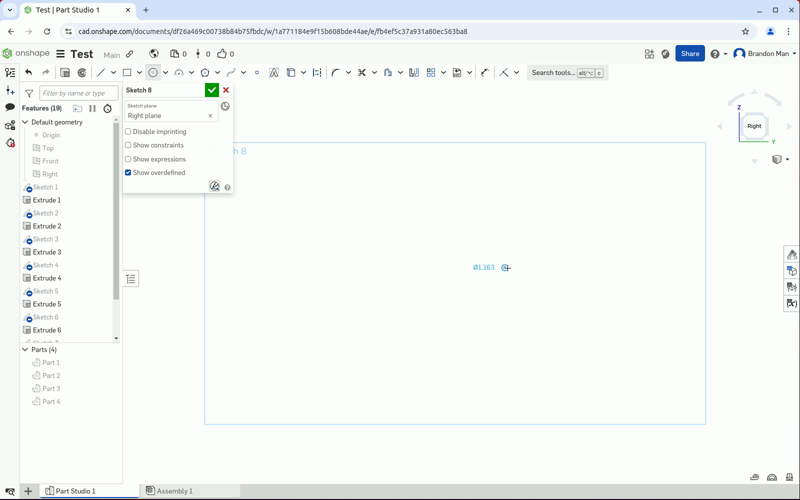
key(esc)
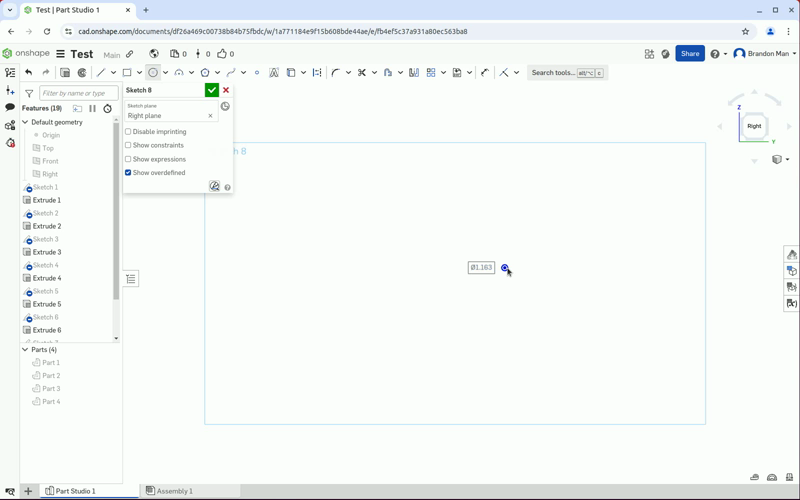
mouse_move(502, 267)
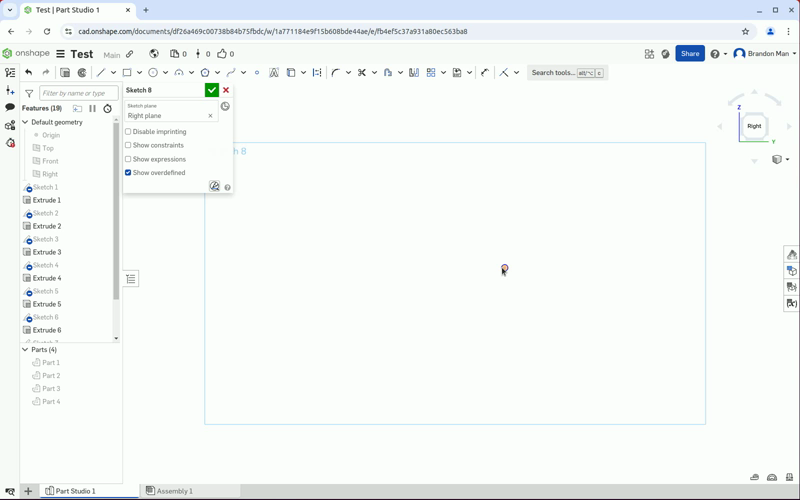
scroll(6)
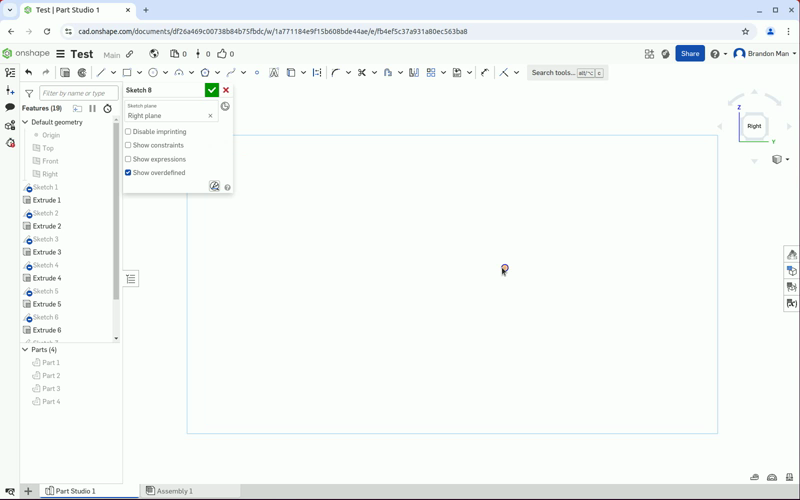
scroll(6)
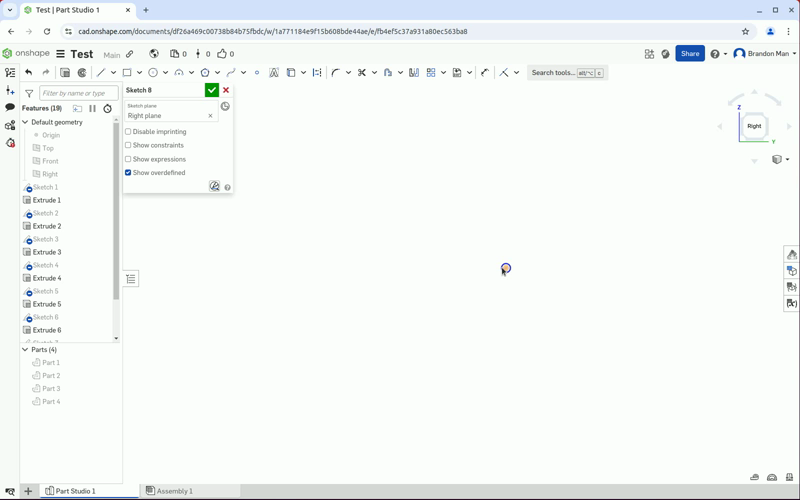
scroll(6)
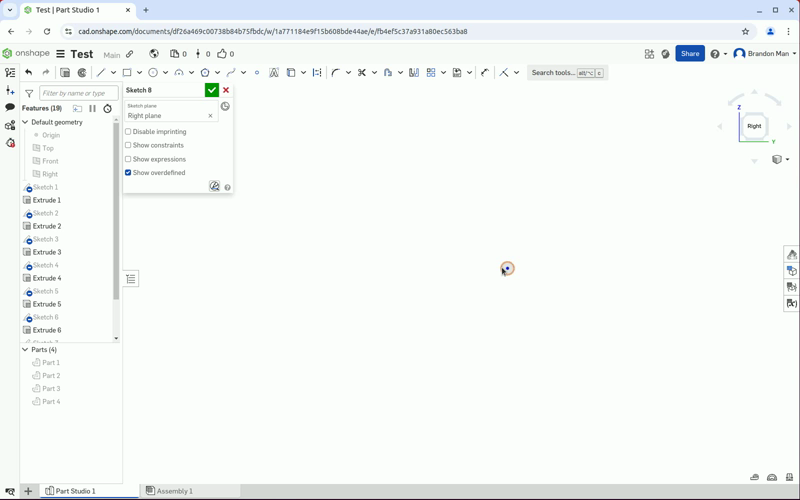
scroll(6)
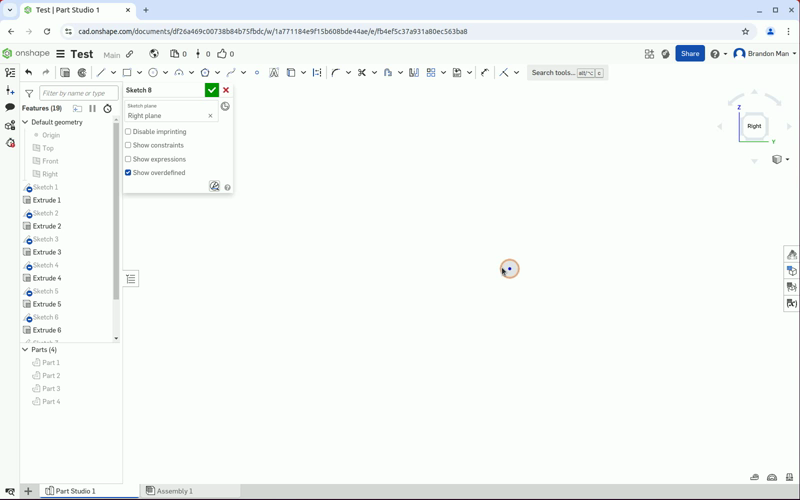
scroll(6)
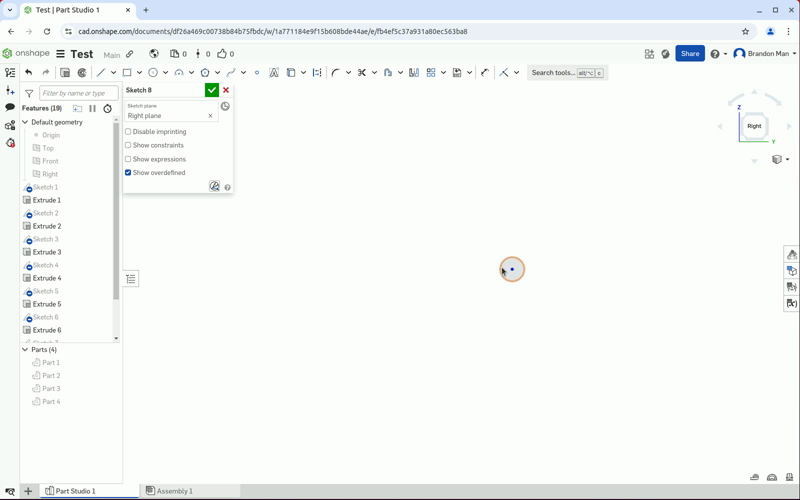
scroll(6)
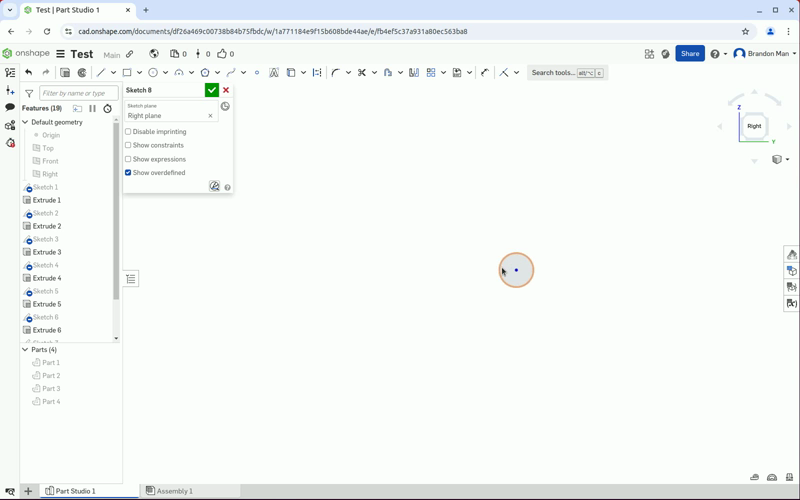
scroll(6)
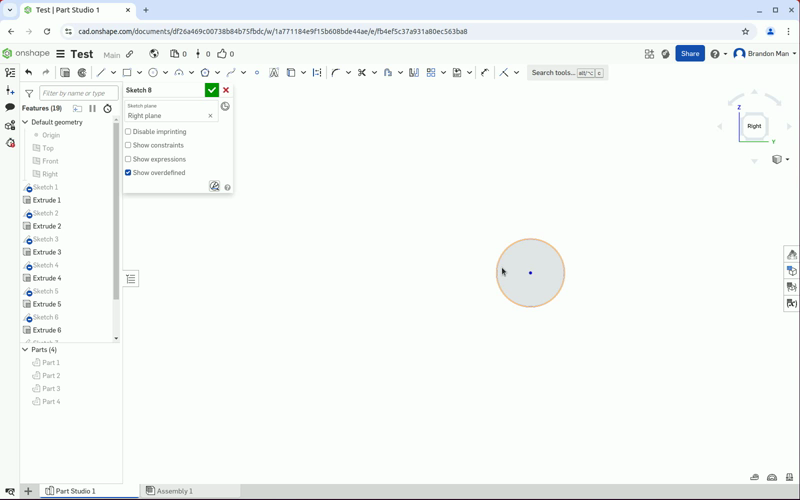
click(502, 267)
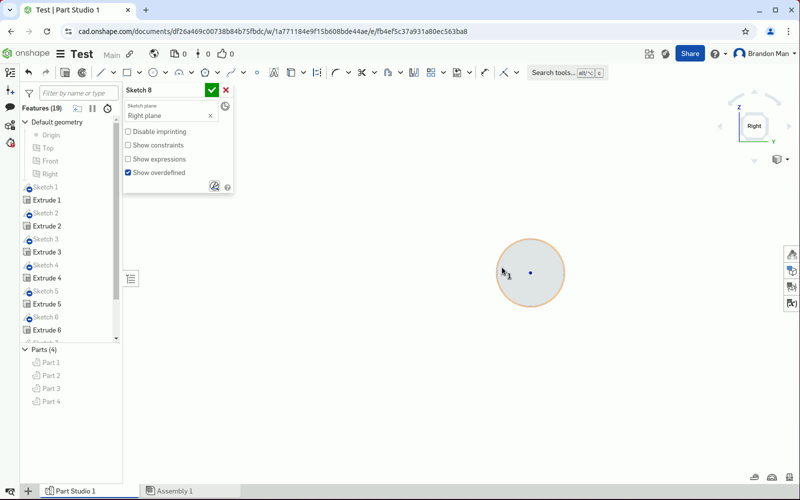
scroll(-6)
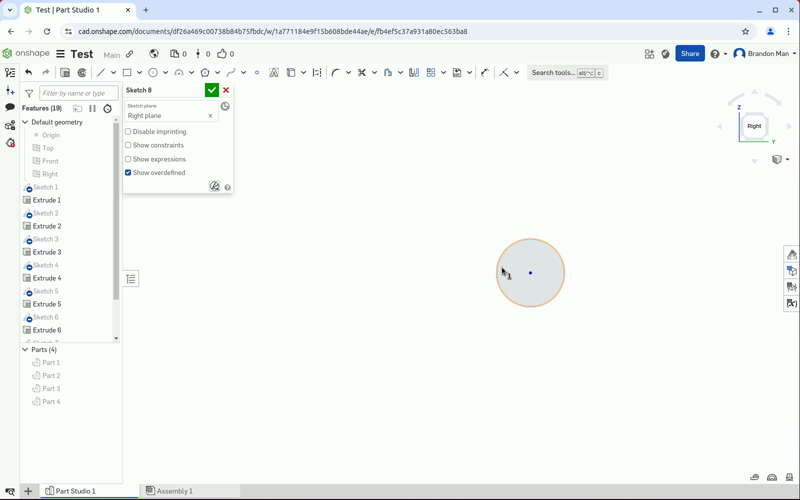
scroll(-6)
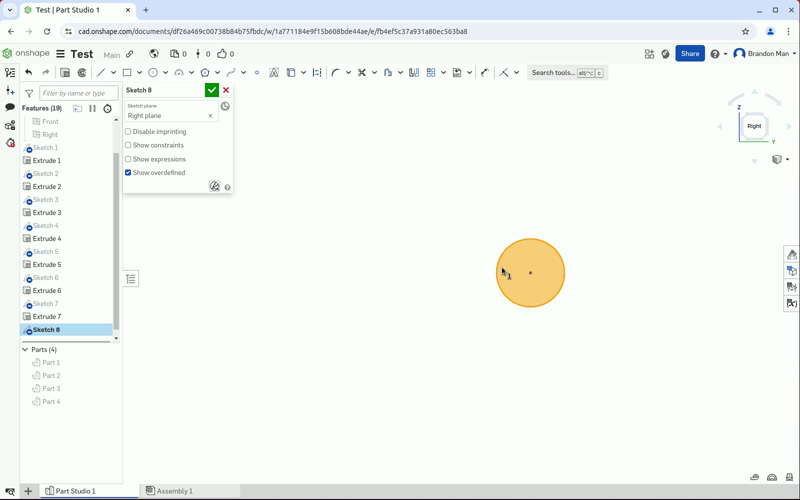
scroll(-6)
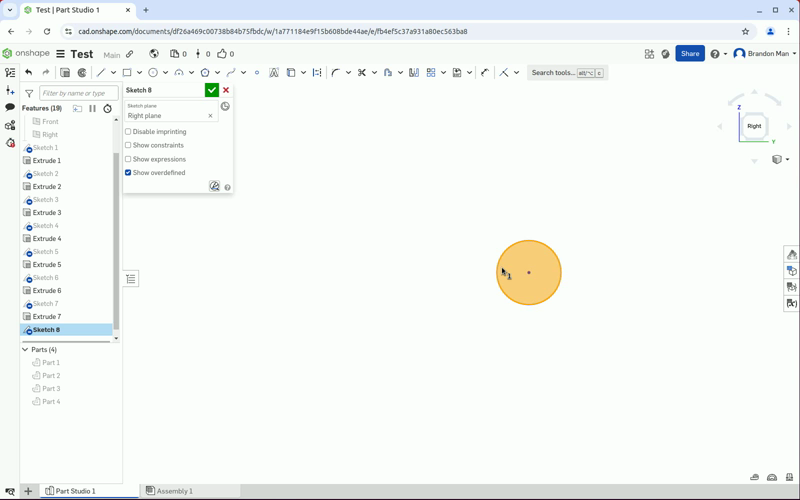
scroll(-6)
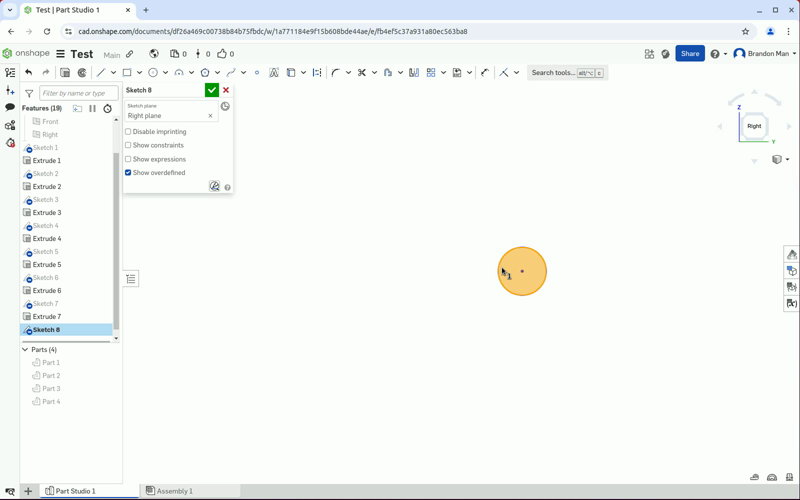
scroll(-6)
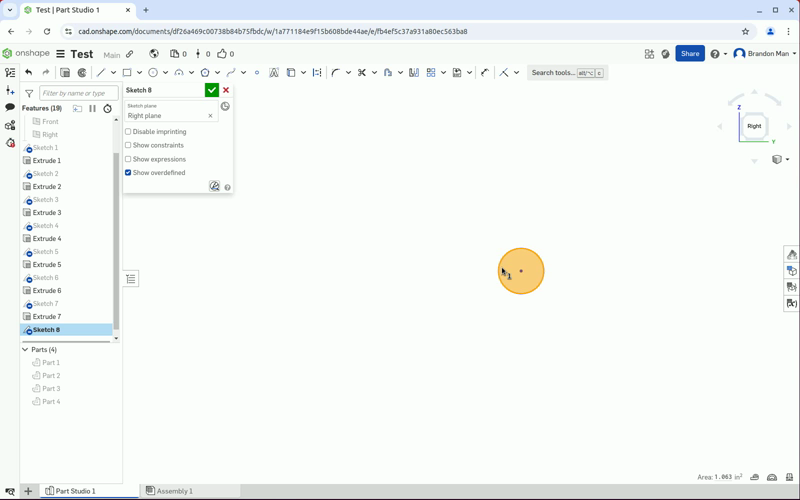
scroll(-6)
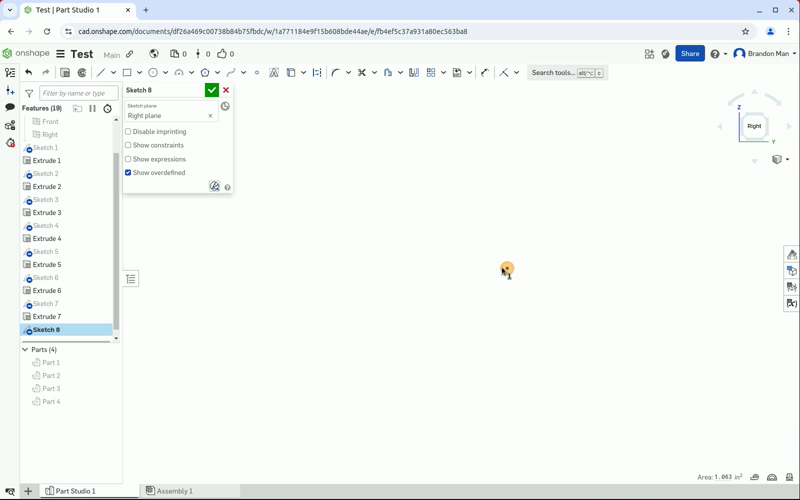
scroll(-6)
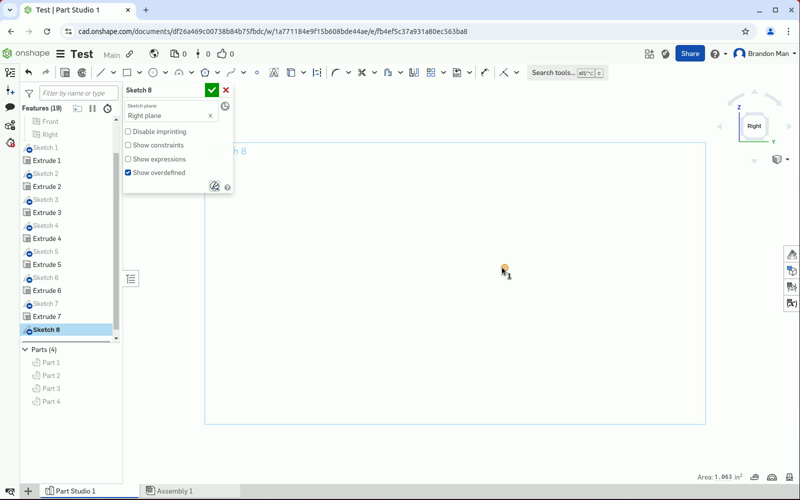
mouse_move(73, 352)
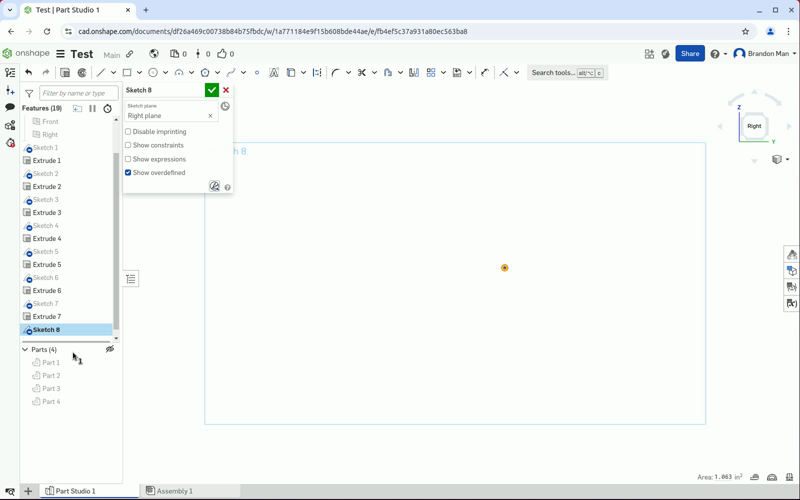
key(shift+y)
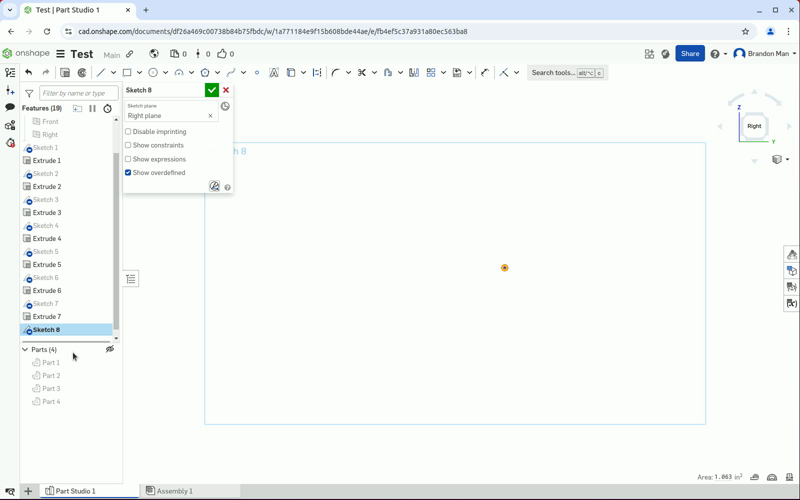
key(shift+e)
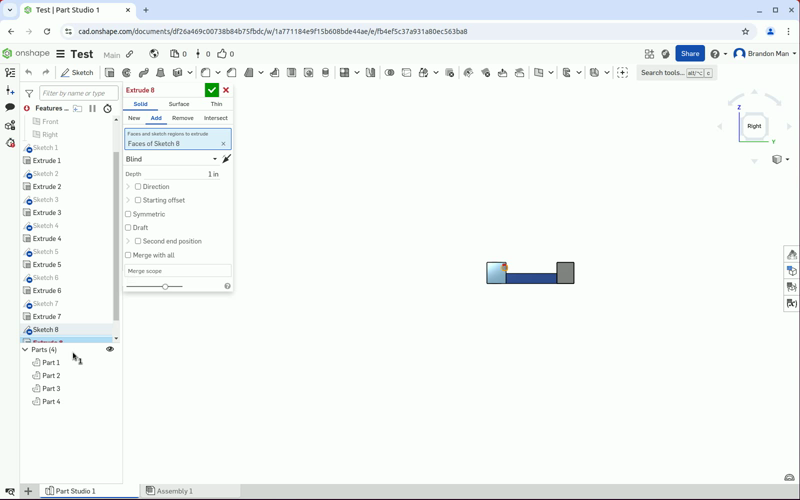
mouse_move(143, 106)
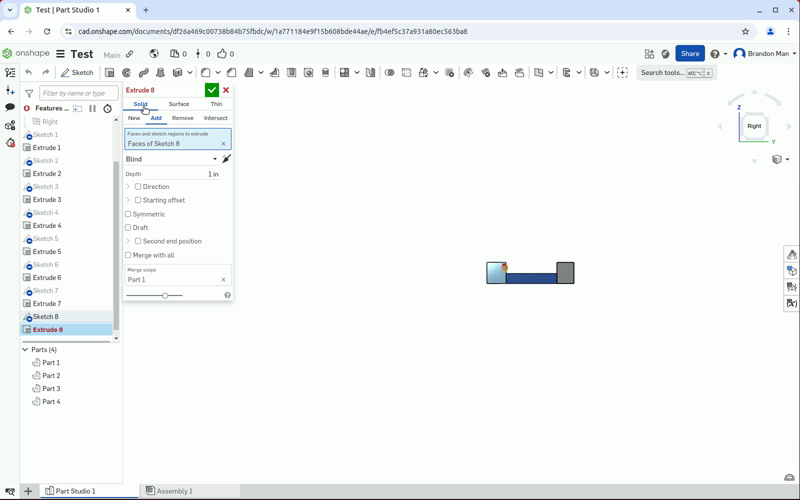
click(143, 106)
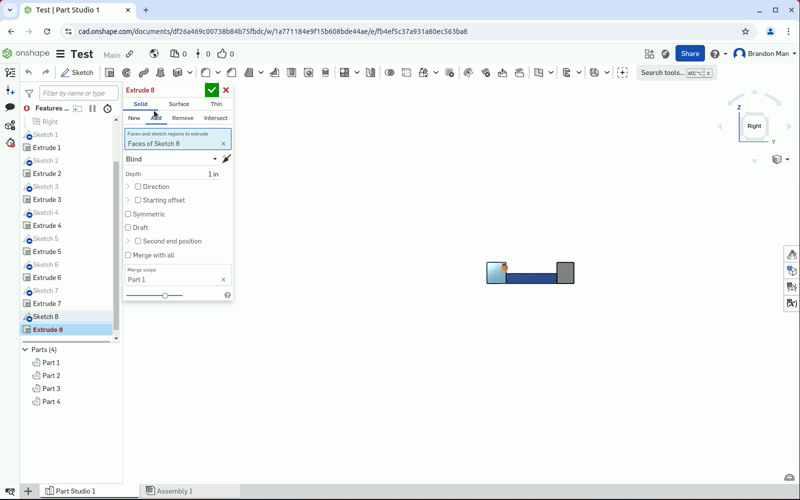
mouse_move(186, 120)
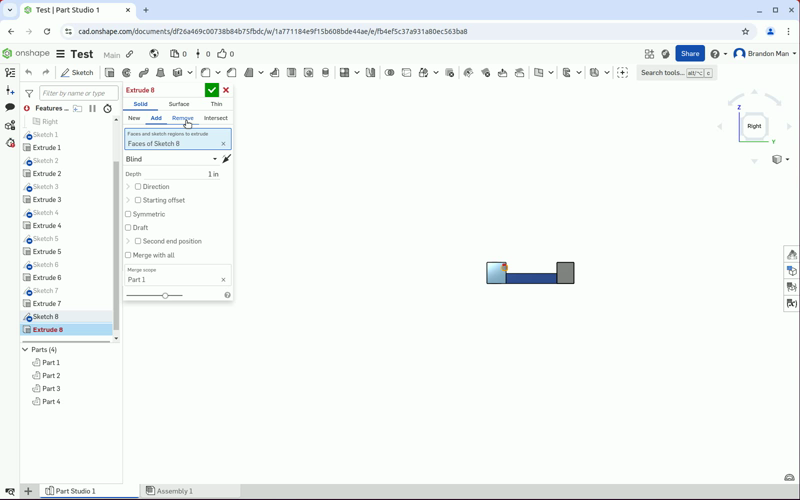
click(186, 120)
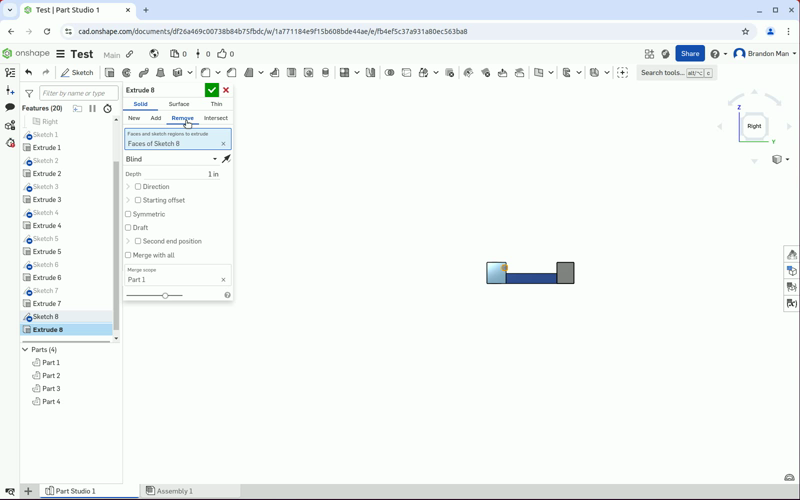
key(tab, 4)
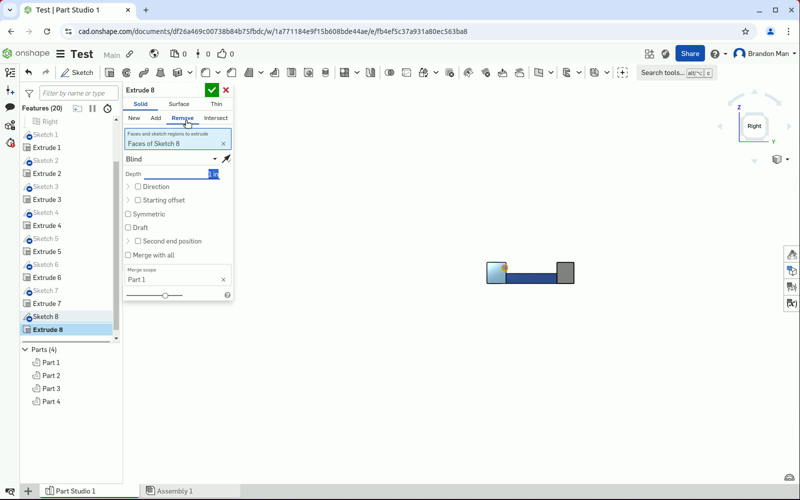
text(-18.294)
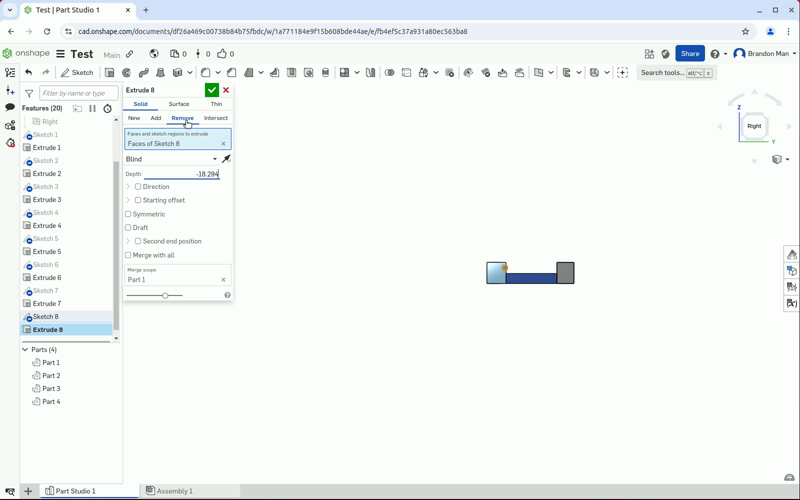
key(tab, 3)
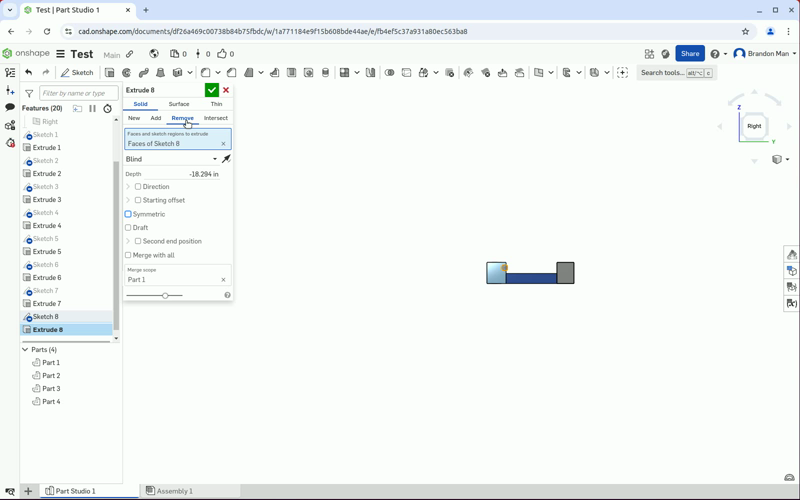
key(tab, 2)
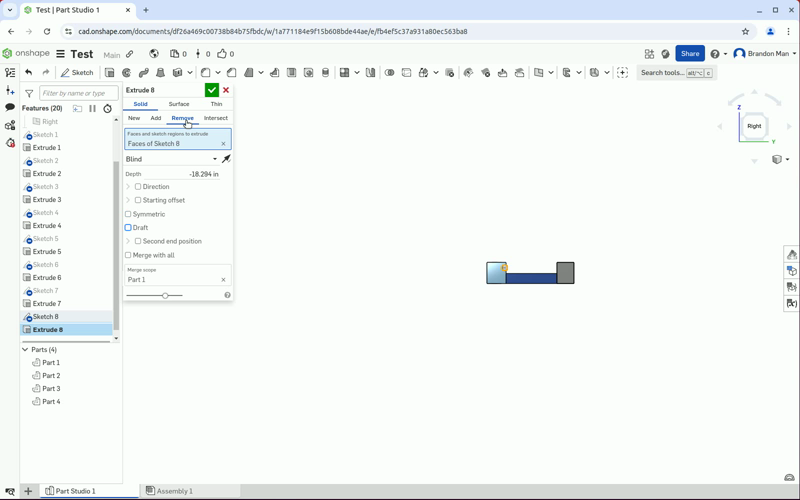
key(space)
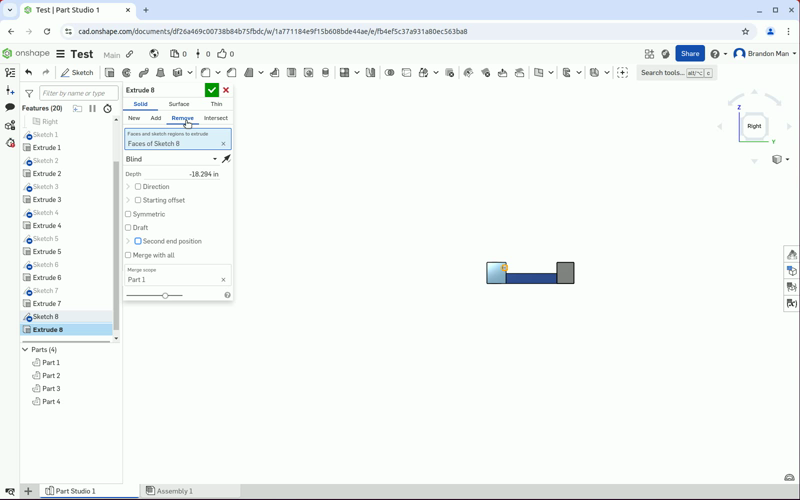
key(tab, 3)
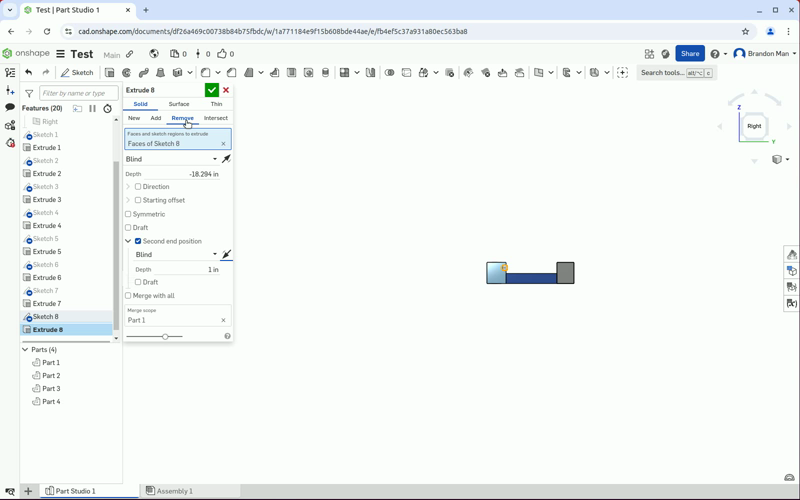
text(10.591)
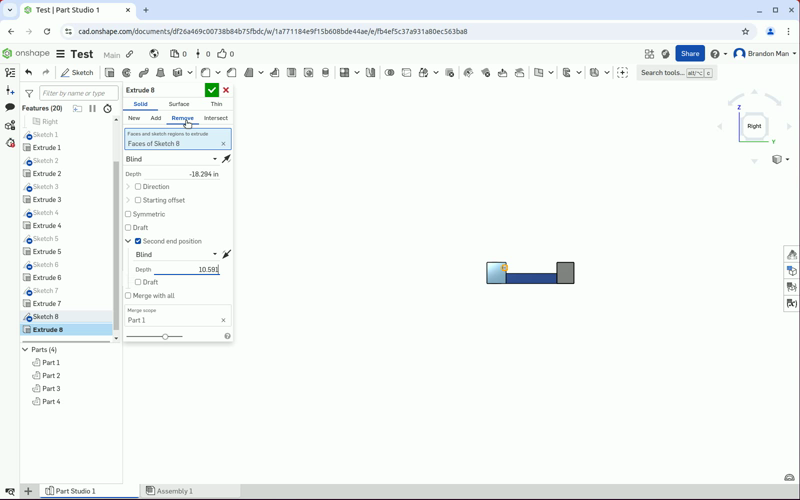
key(tab, 2)
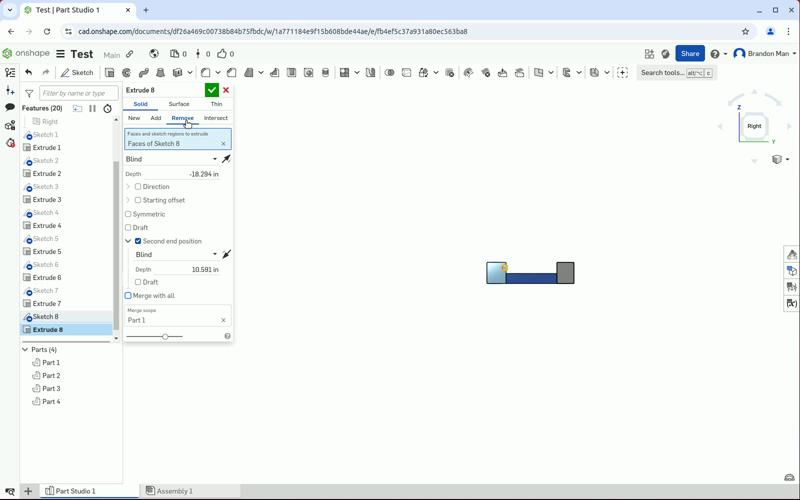
key(space)
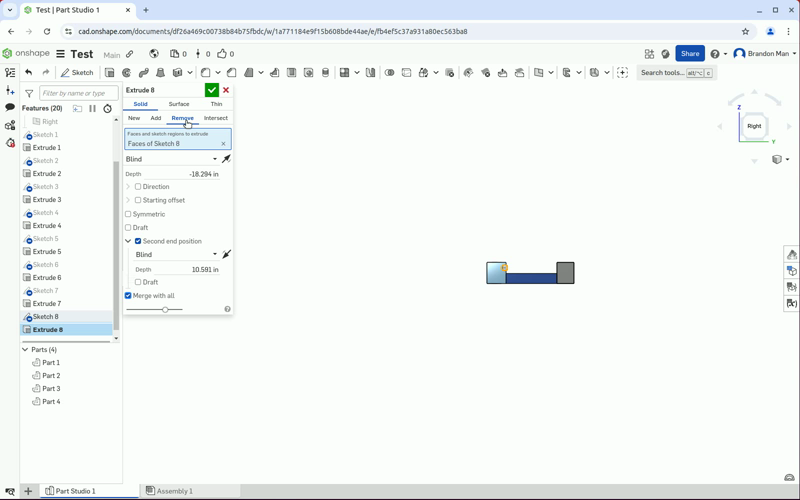
key(enter)
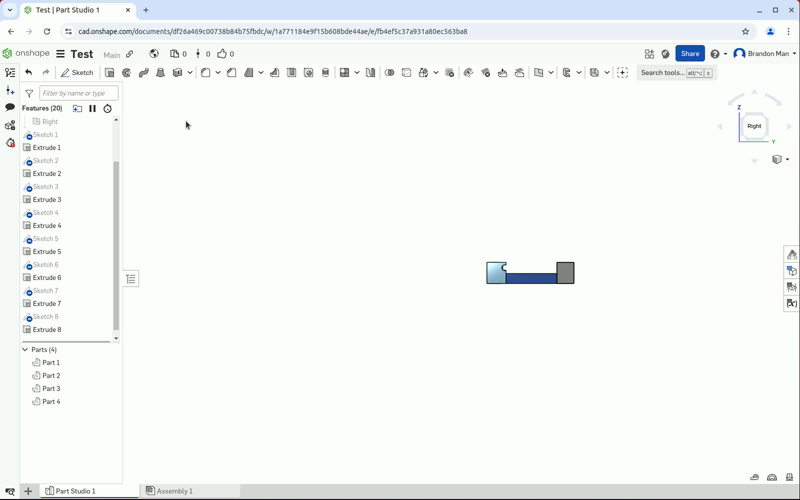
key(shift+h)
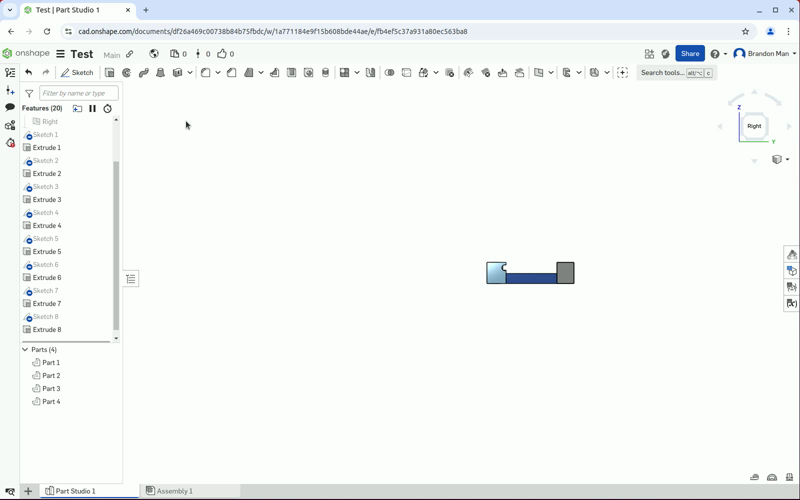
key(shift+h)
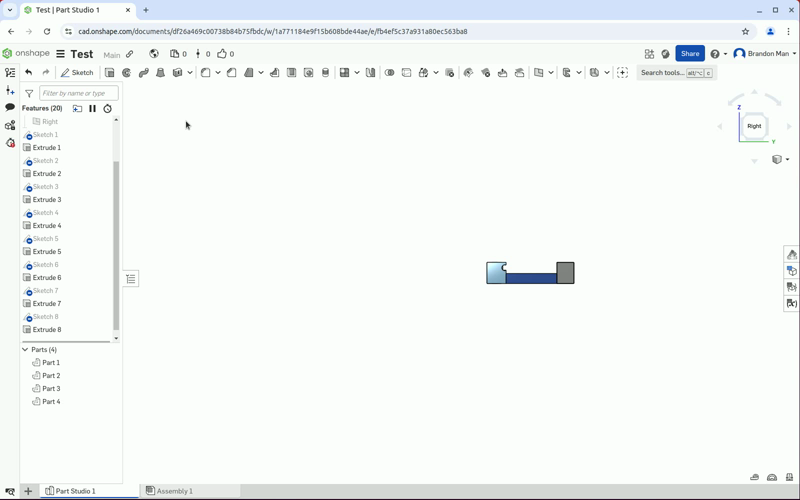
key(shift+7)
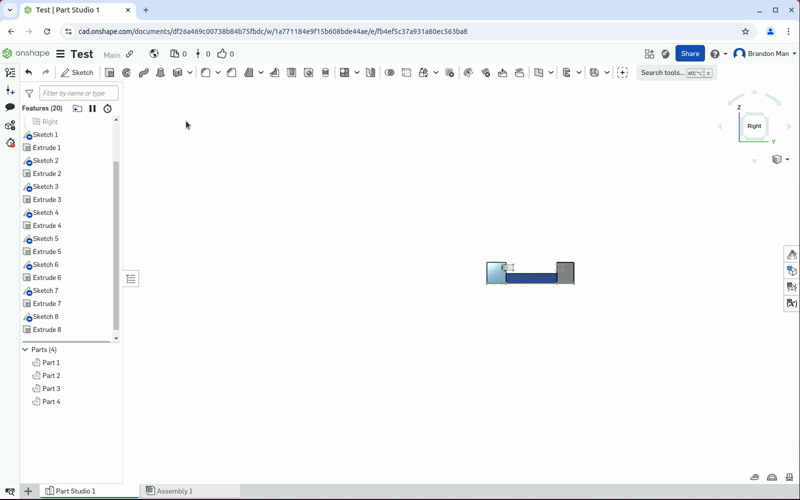
key(right, 2)
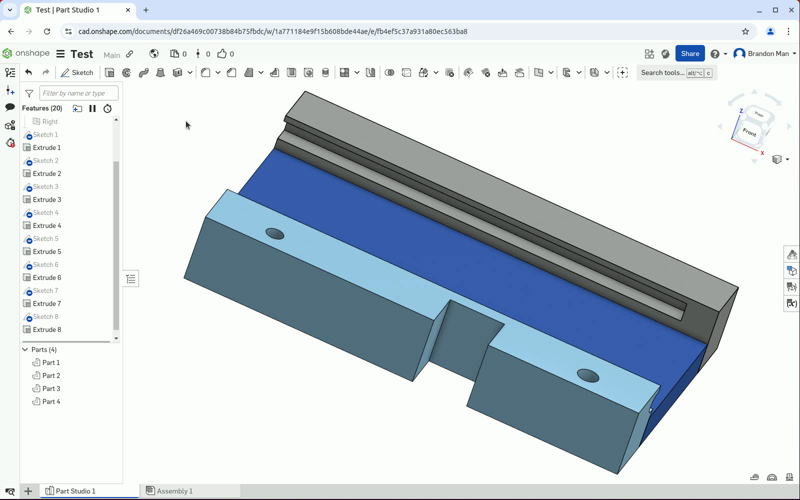
key(down, 2)
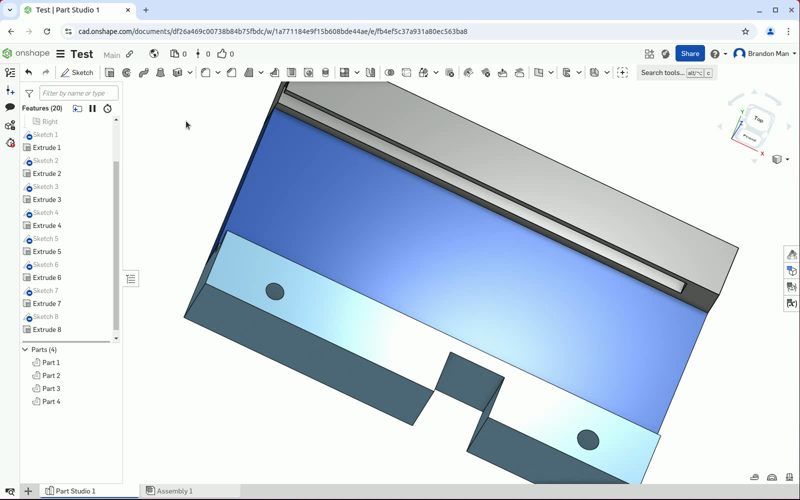
key(up, 2)
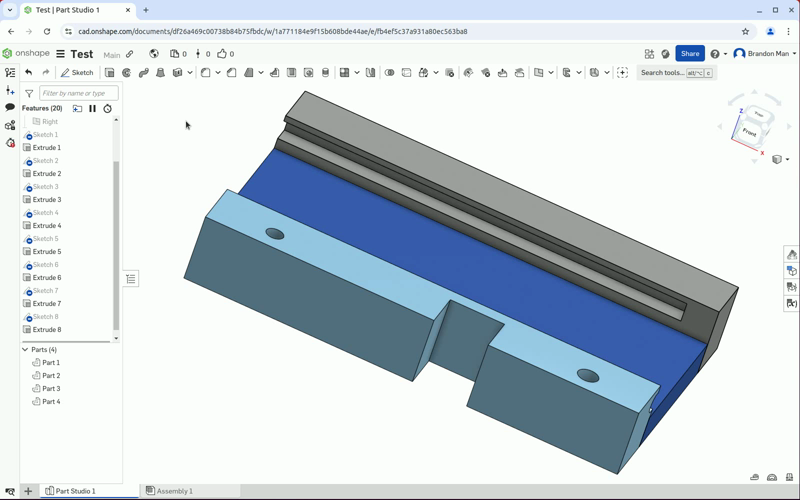
key(left, 2)
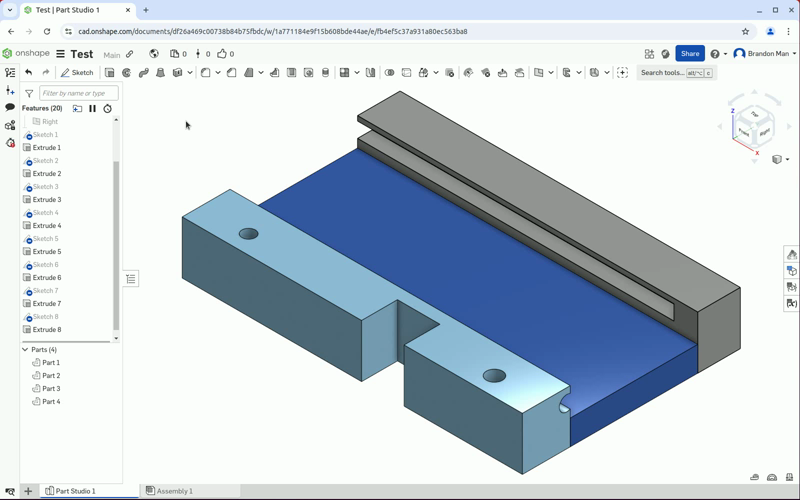
mouse_move(69, 137)
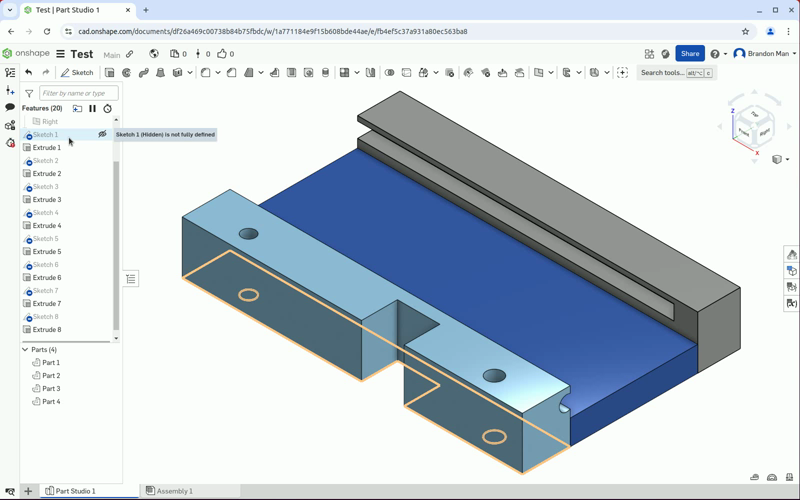
click(69, 137)